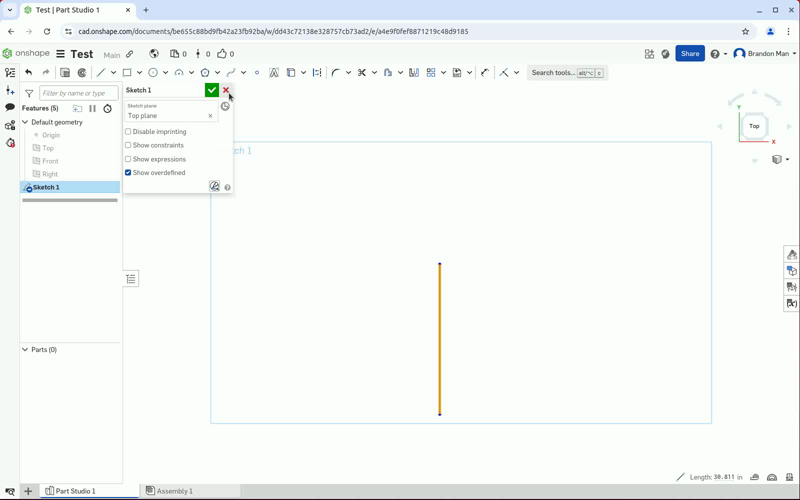
key(shift+h)
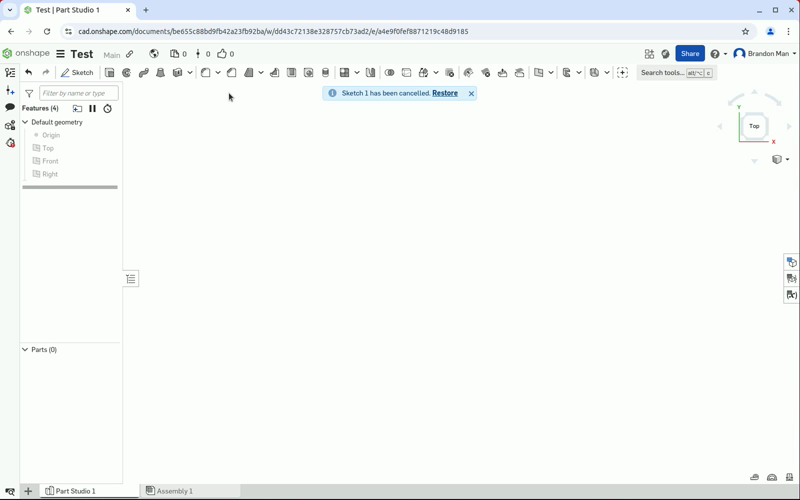
mouse_move(73, 352)
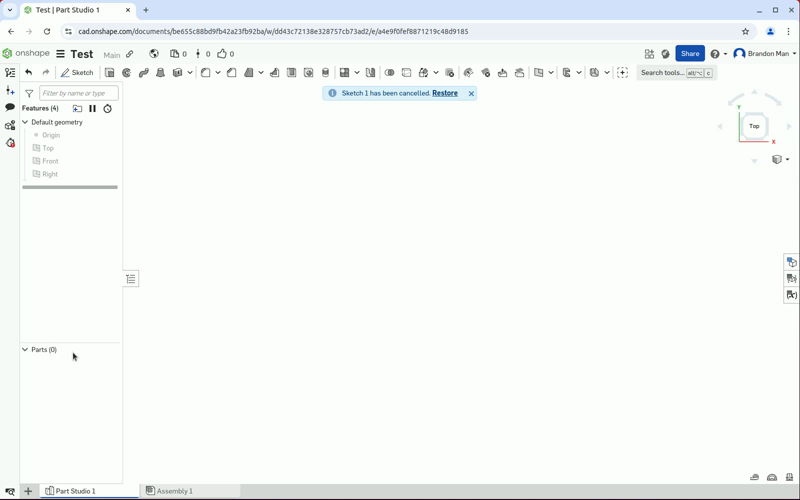
key(y)
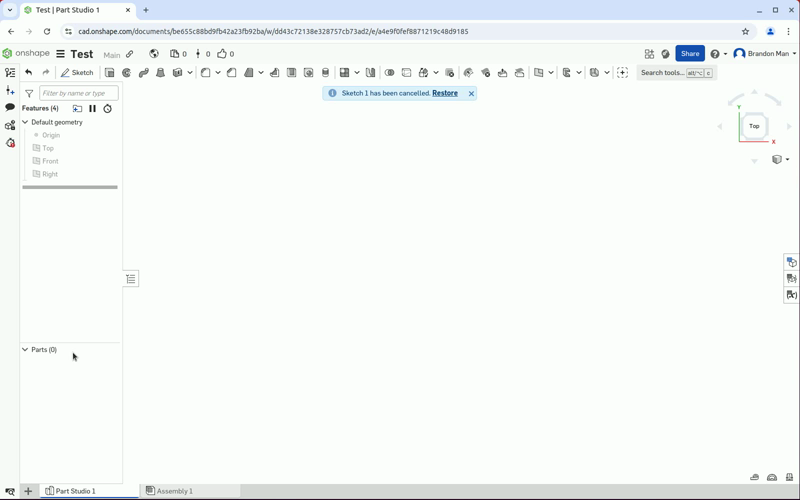
key(shift+p)
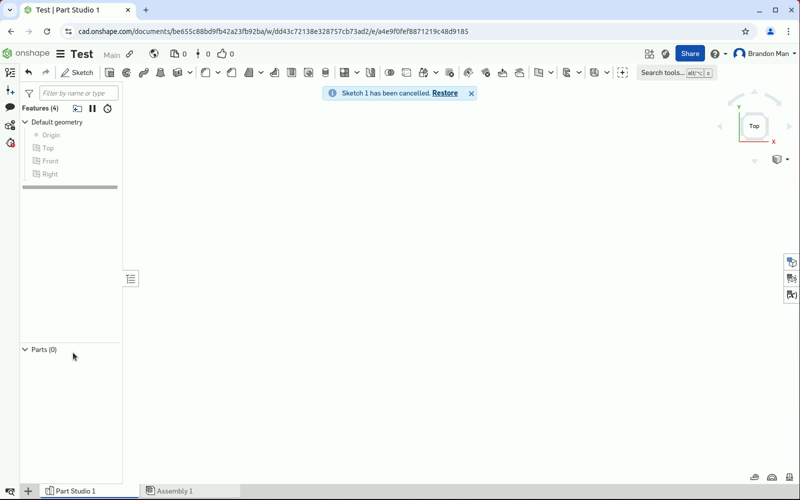
key(space)
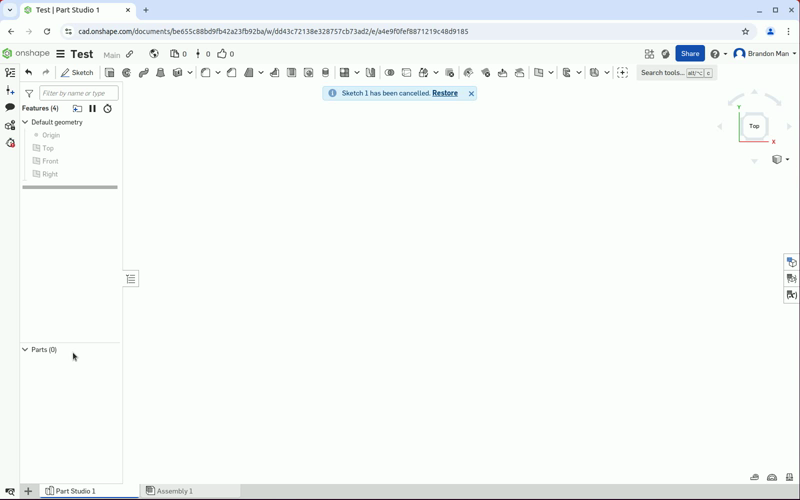
key_down(shift)
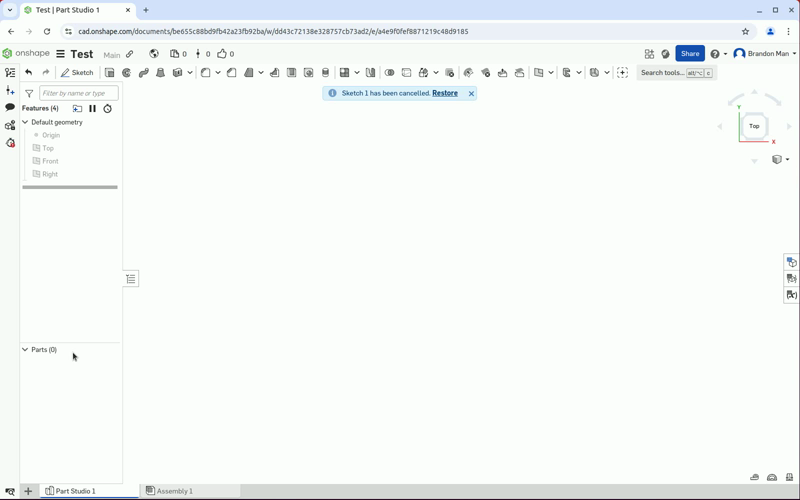
key(up)
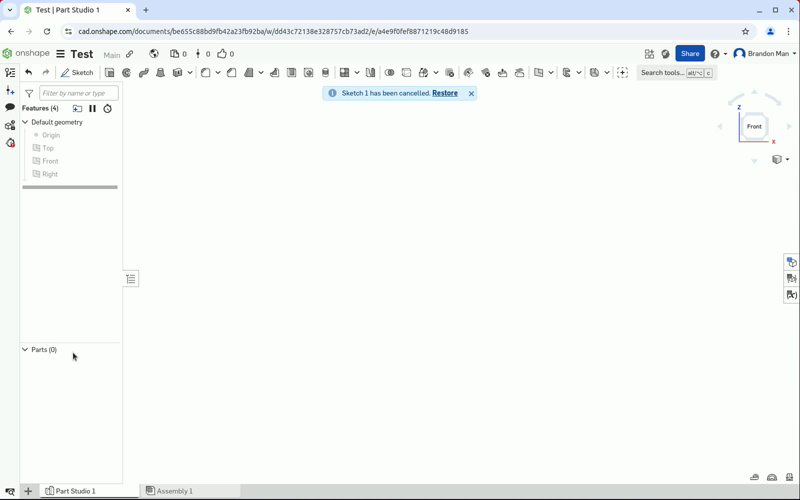
key_up(shift)
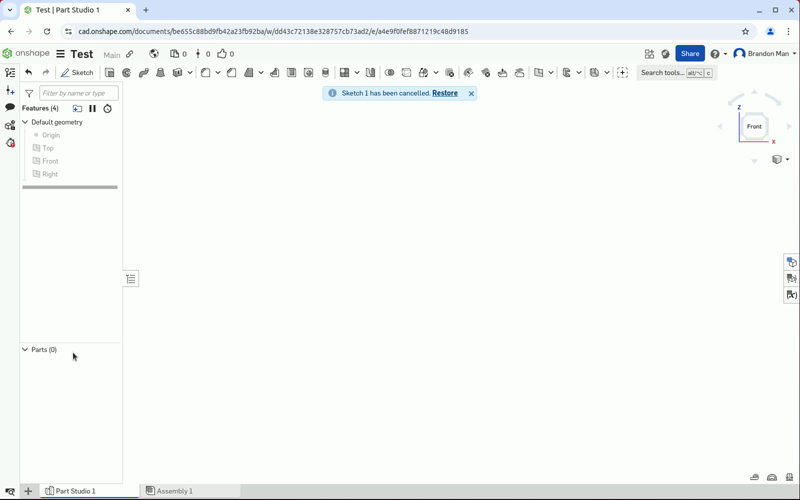
mouse_move(73, 352)
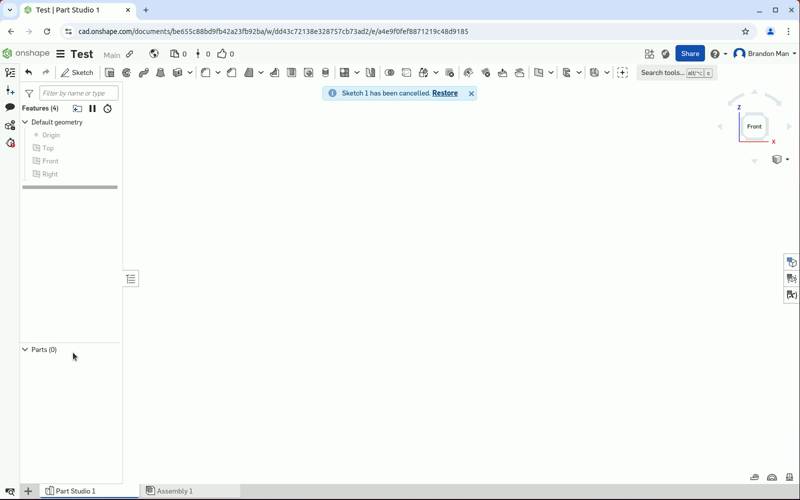
key(shift+y)
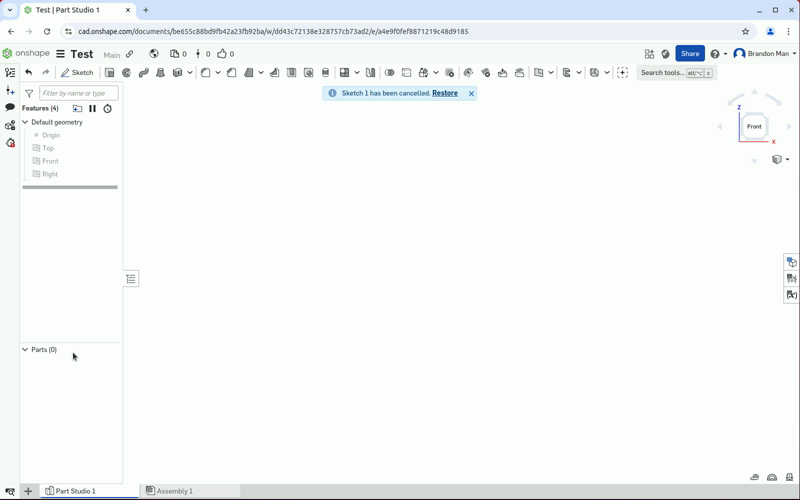
key(shift+s)
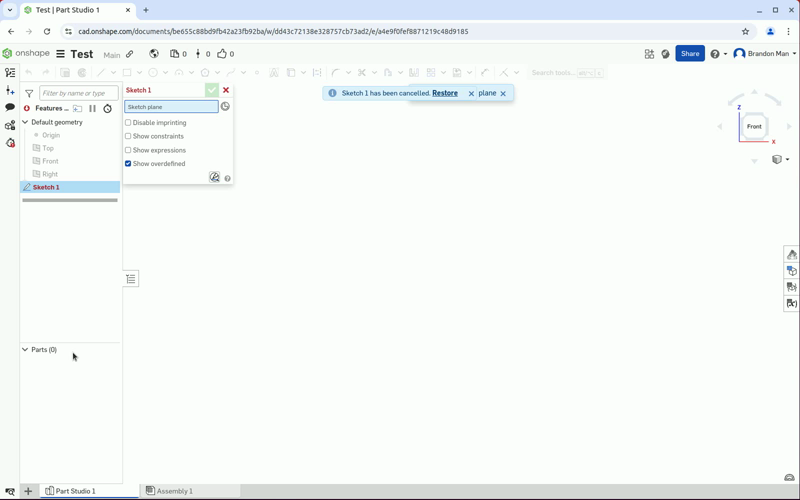
mouse_move(73, 163)
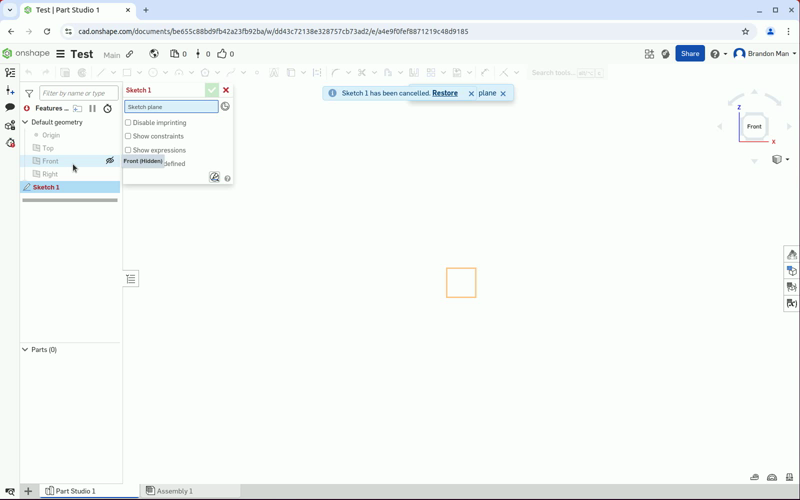
click(73, 163)
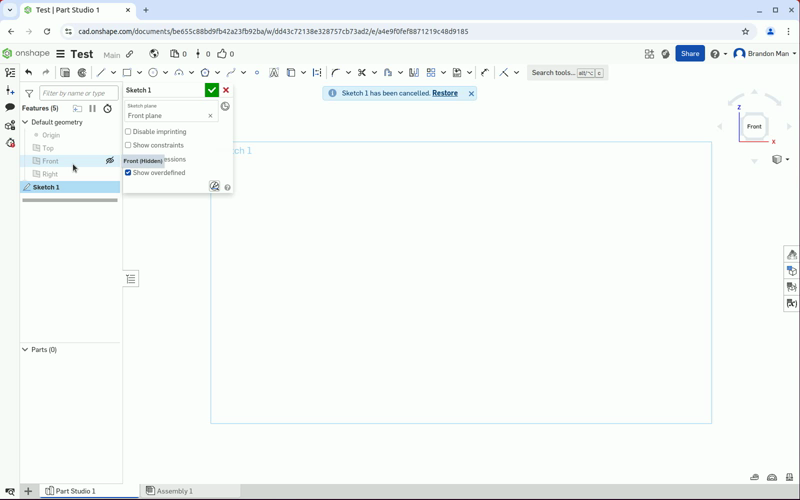
mouse_move(73, 352)
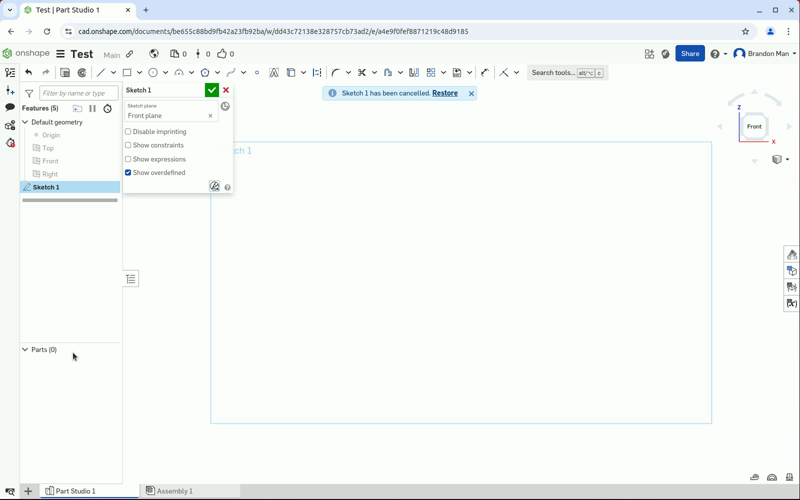
key(y)
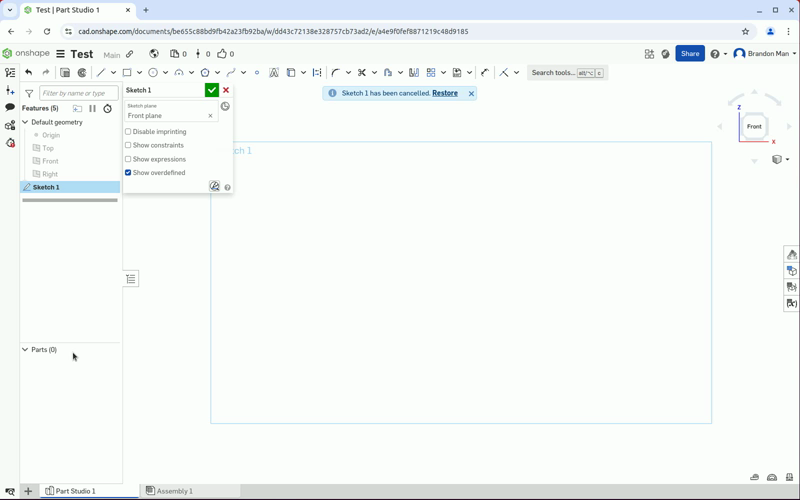
key(c)
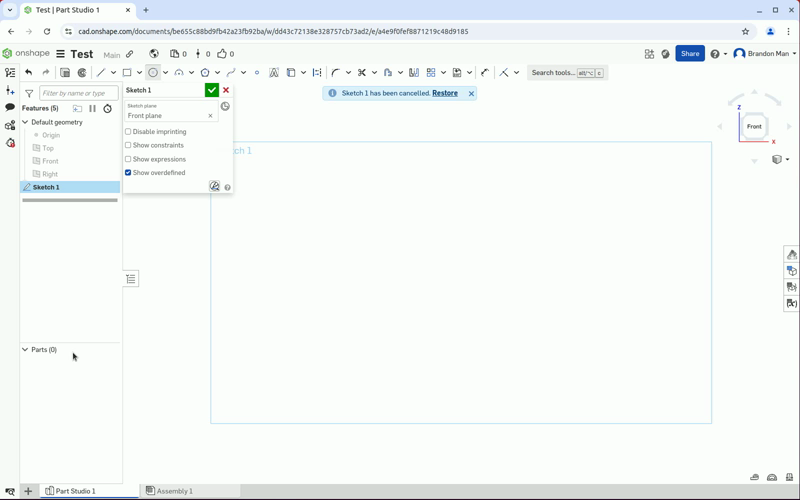
key_down(shift)
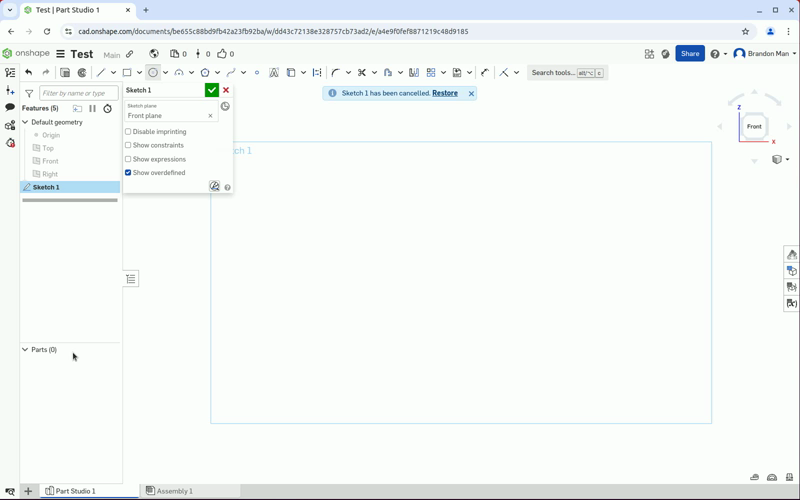
mouse_move(461, 374)
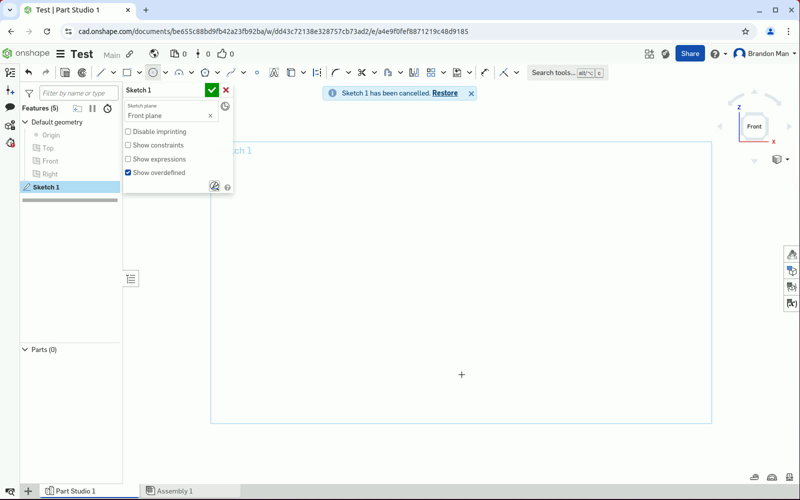
click(461, 374)
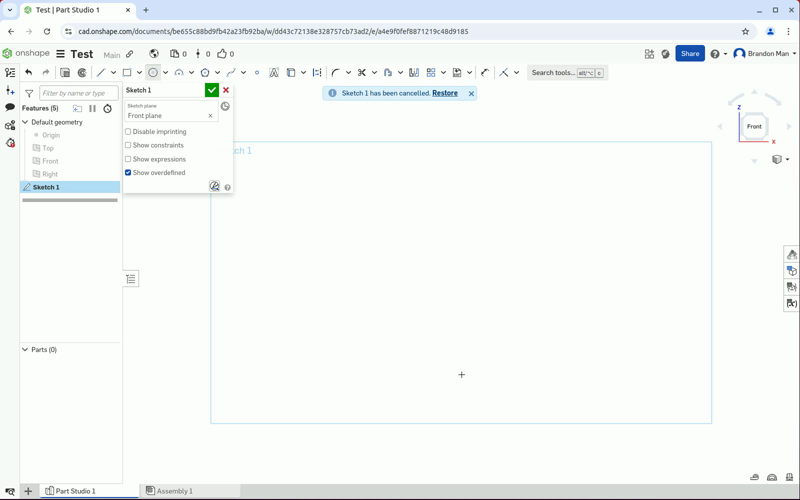
key_up(shift)
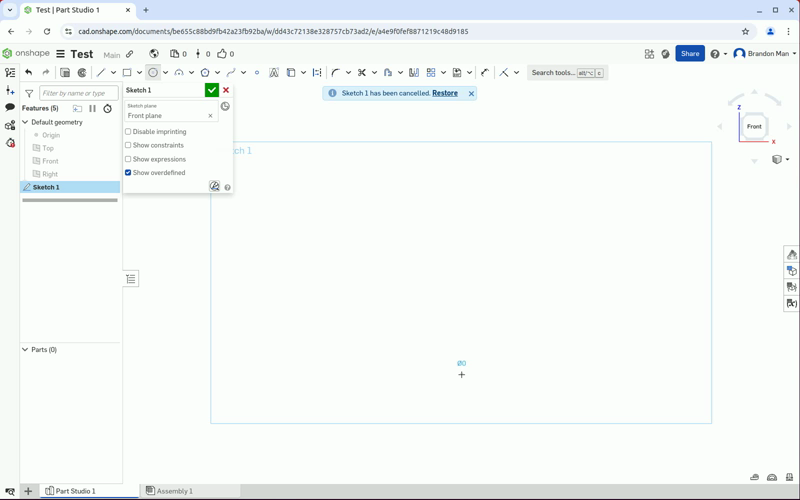
mouse_move(478, 374)
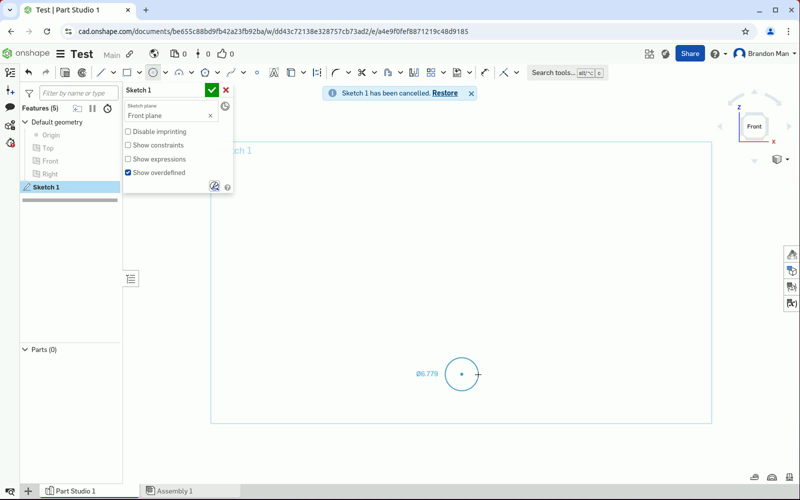
click(478, 374)
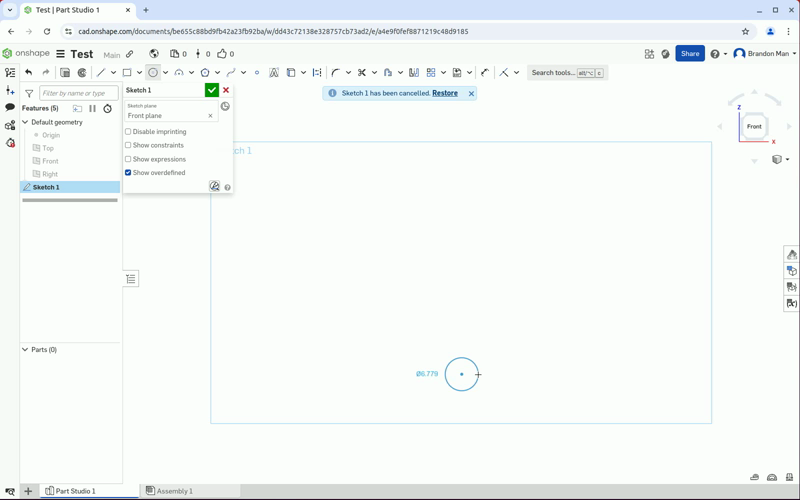
key(esc)
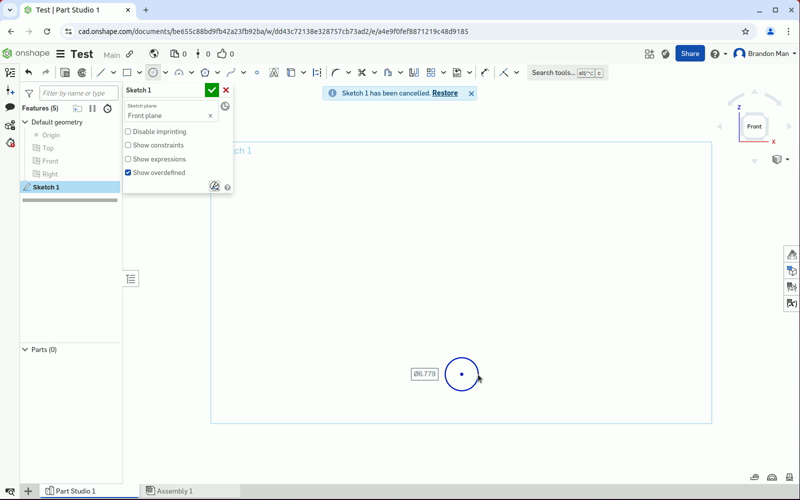
key(c)
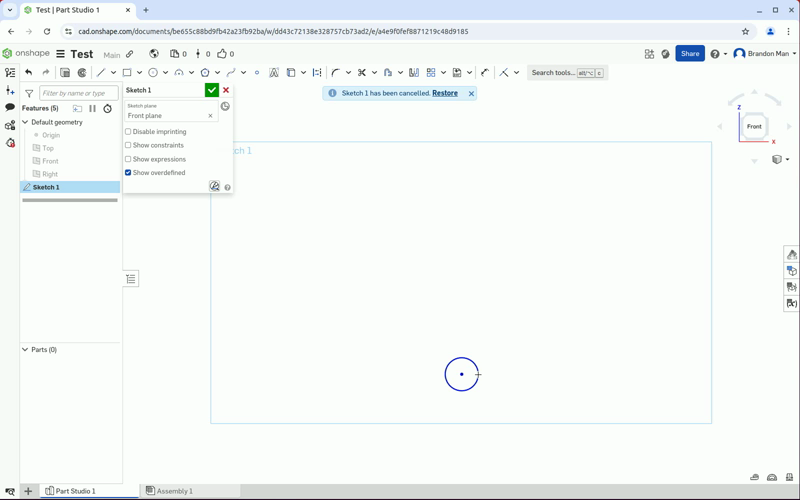
key_down(shift)
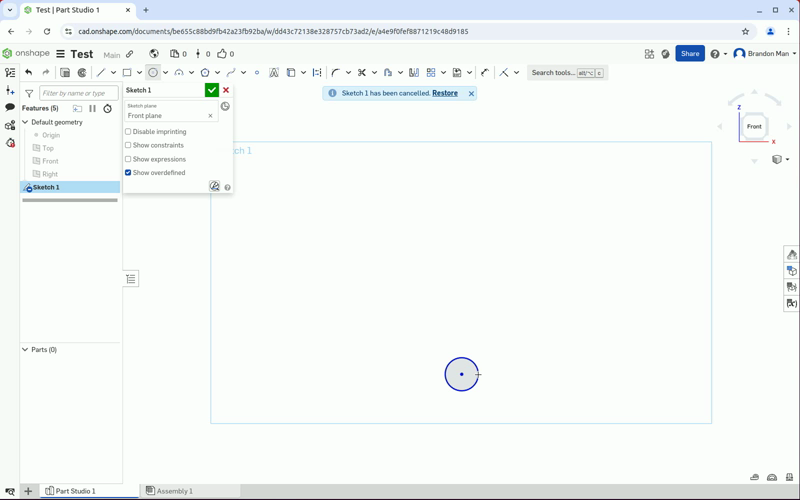
mouse_move(461, 374)
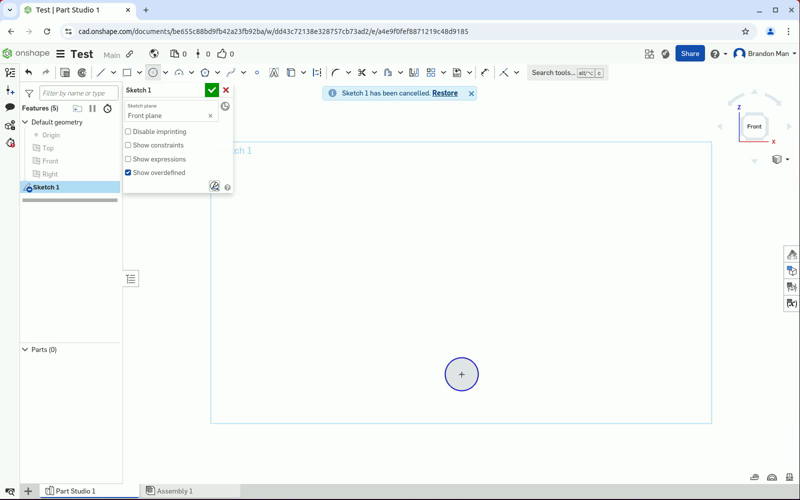
click(461, 374)
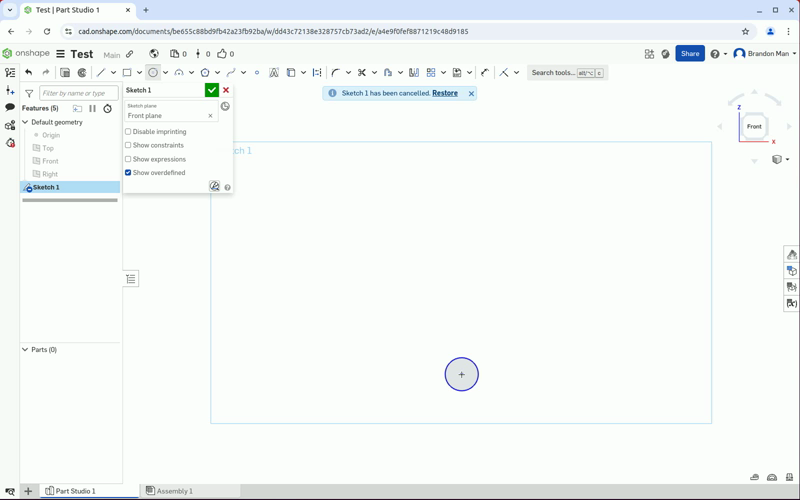
key_up(shift)
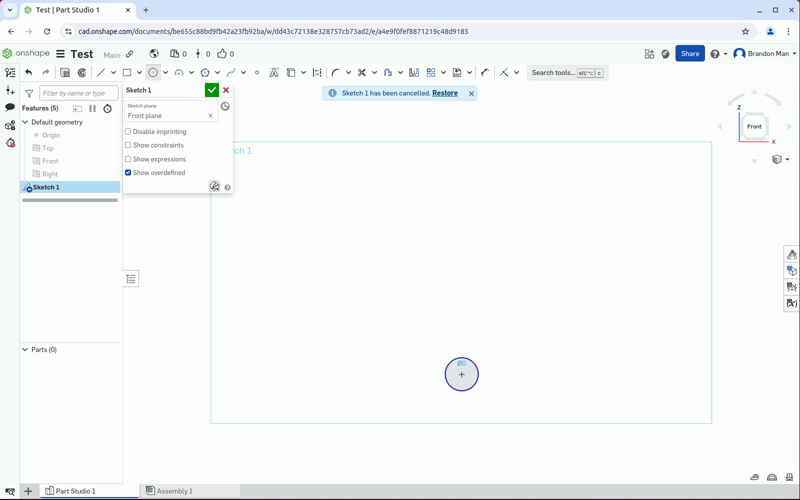
mouse_move(467, 374)
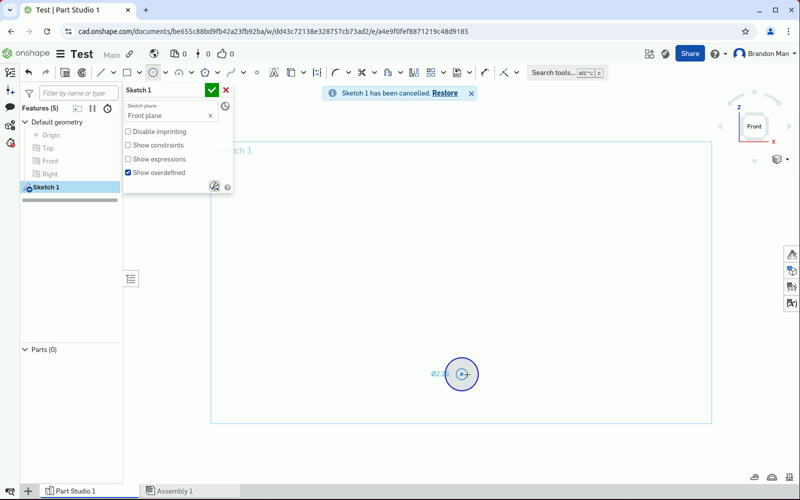
click(467, 374)
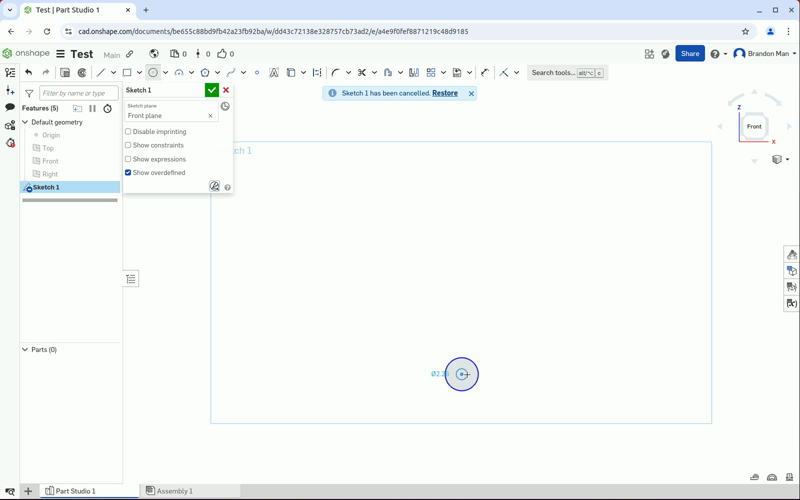
key(esc)
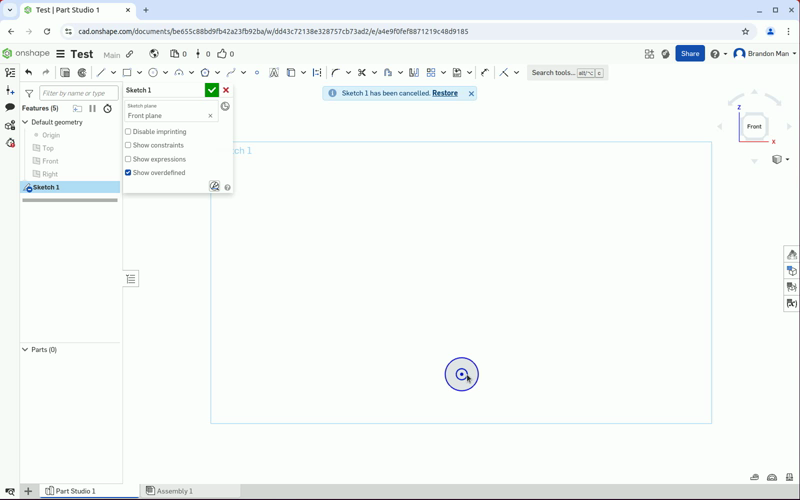
mouse_move(470, 370)
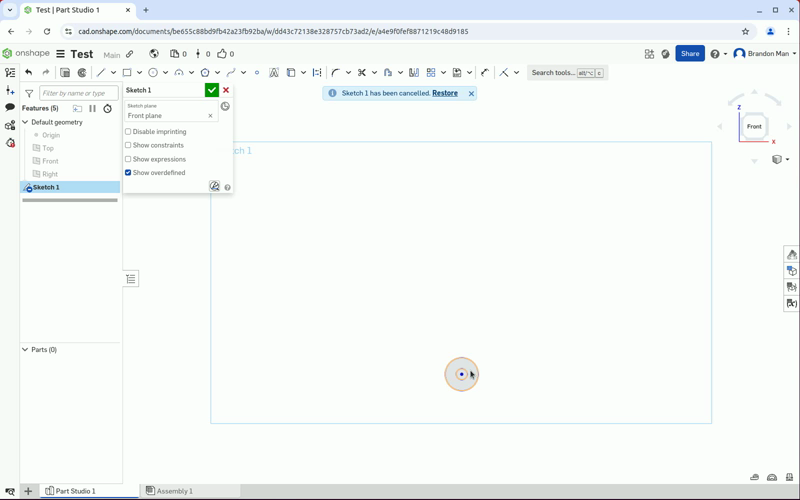
scroll(6)
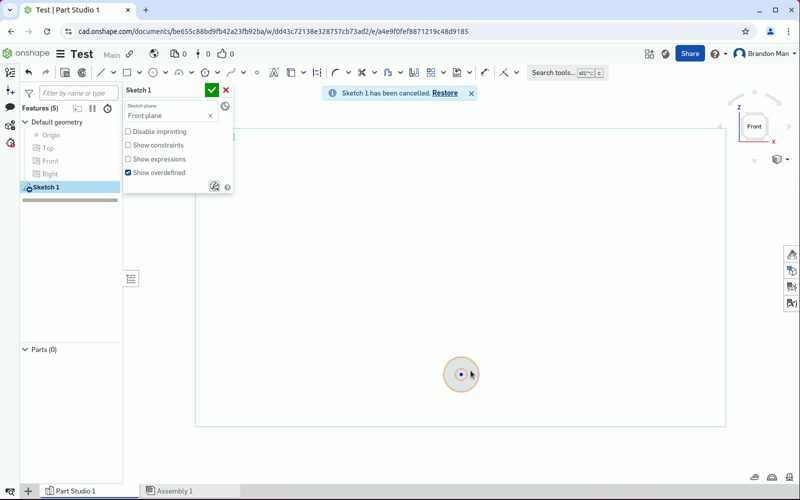
scroll(6)
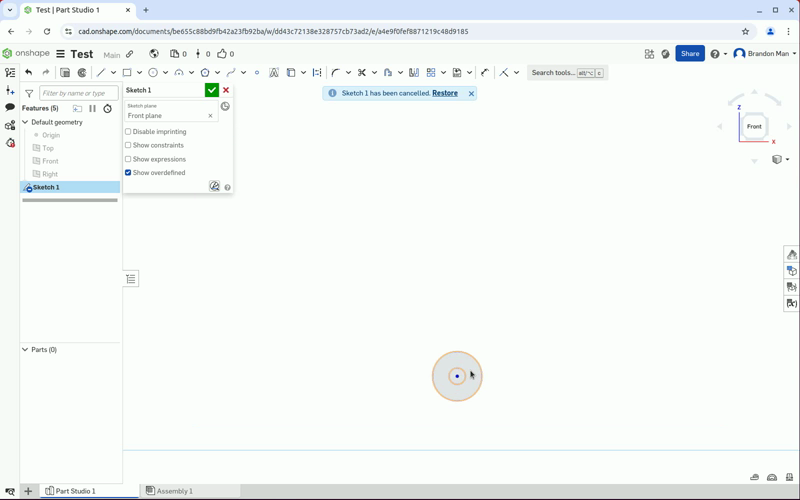
scroll(6)
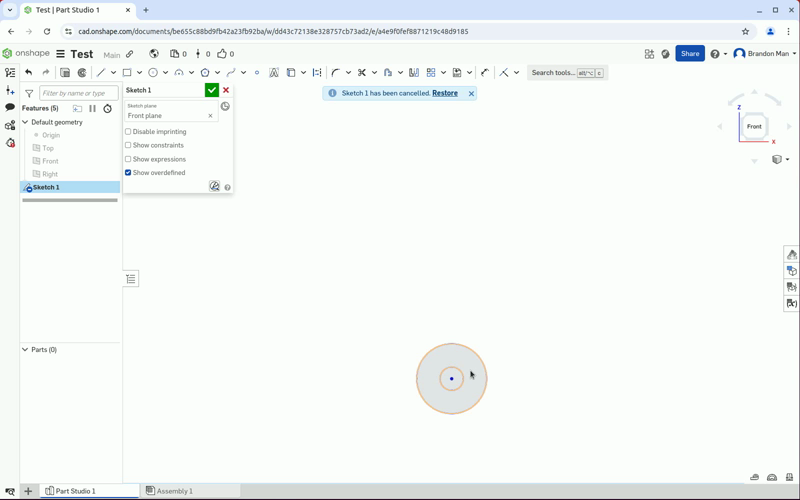
scroll(6)
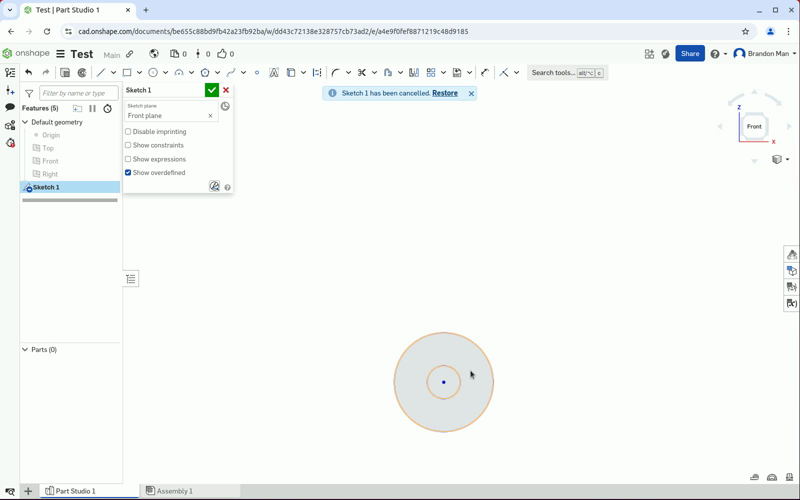
scroll(6)
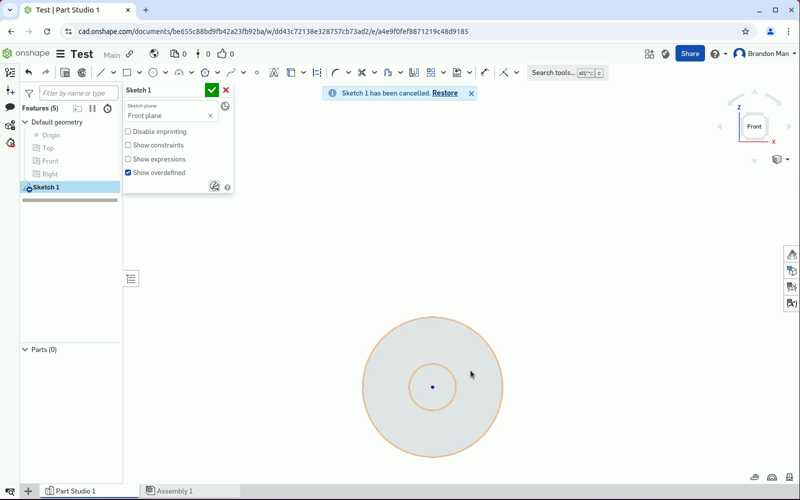
scroll(6)
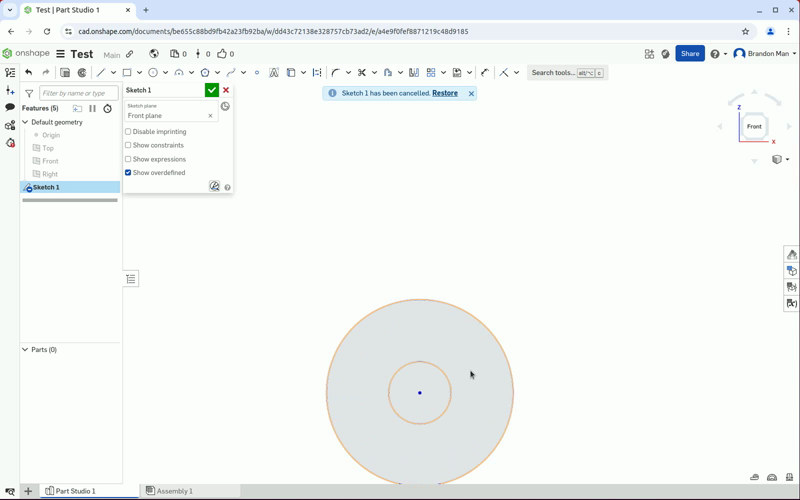
scroll(6)
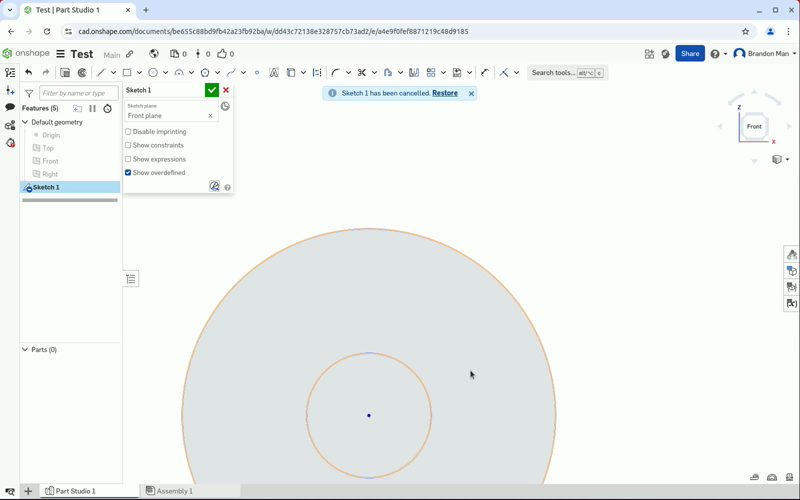
click(470, 370)
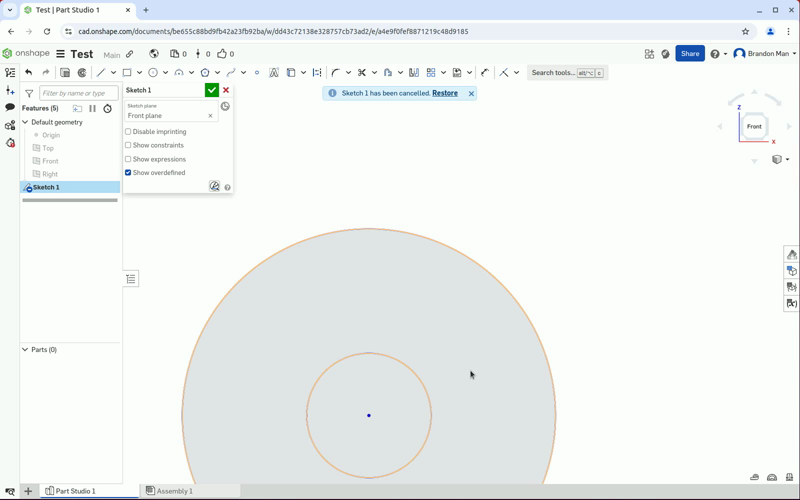
scroll(-6)
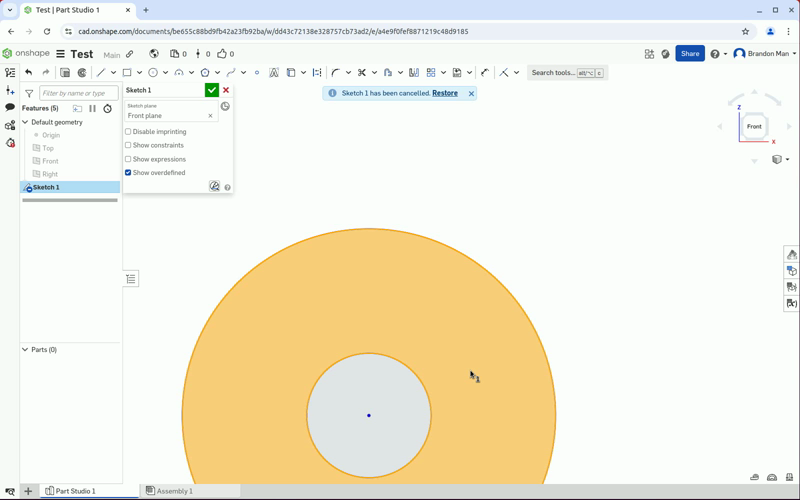
scroll(-6)
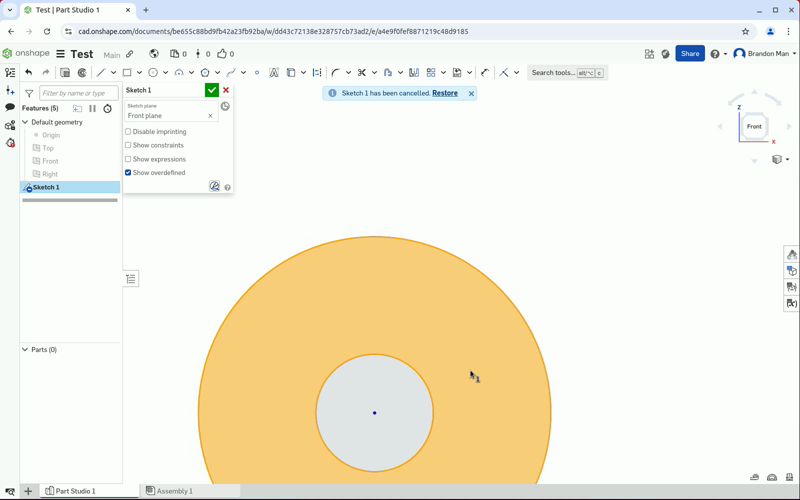
scroll(-6)
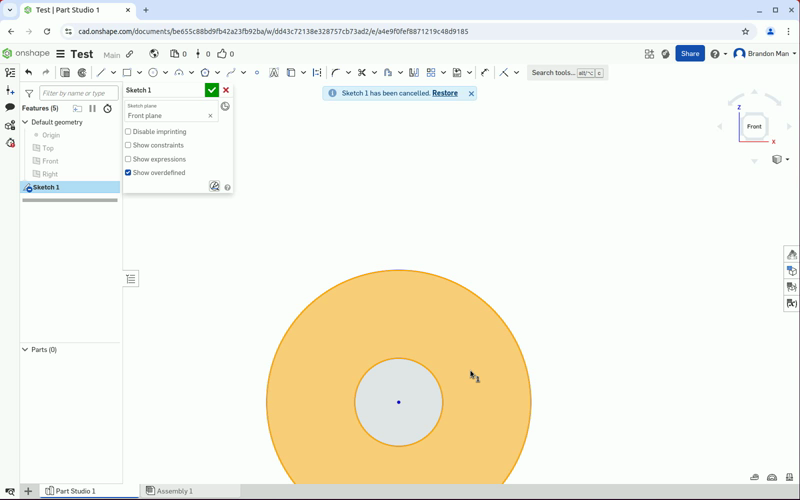
scroll(-6)
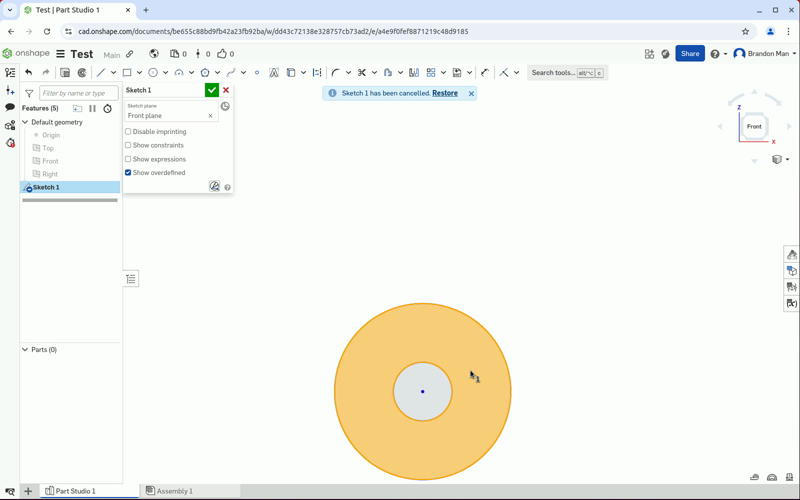
scroll(-6)
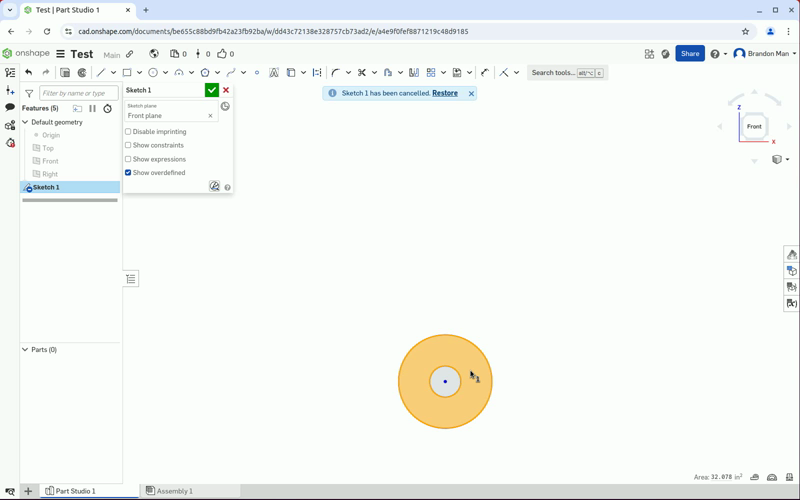
scroll(-6)
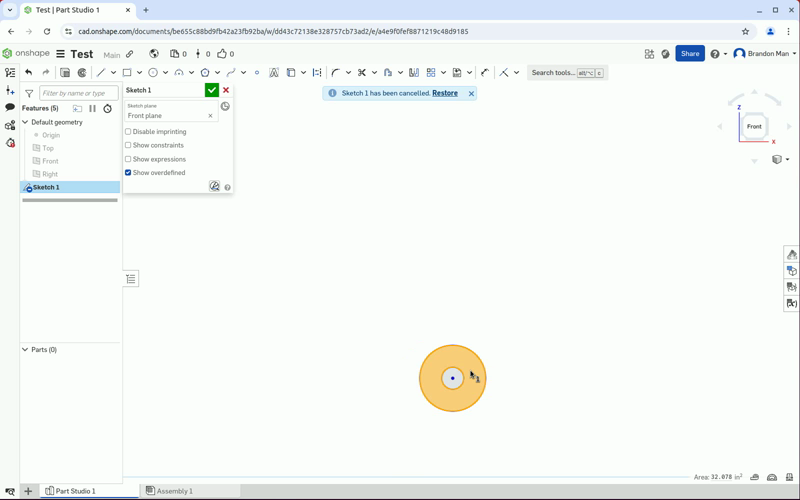
scroll(-6)
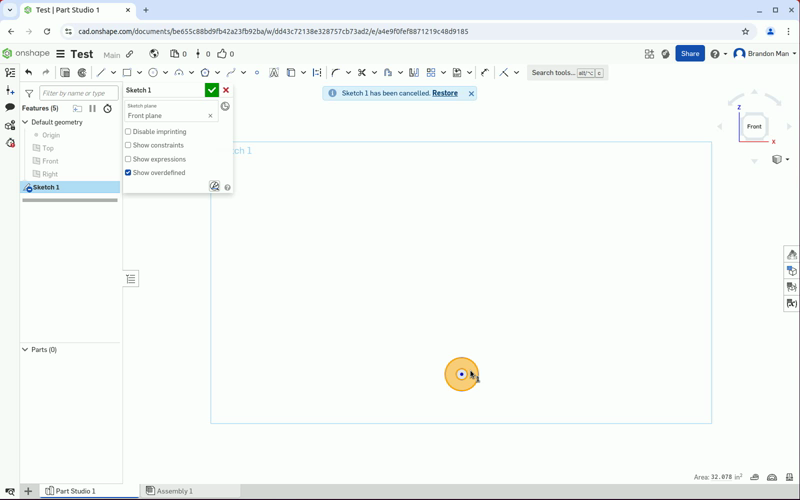
mouse_move(73, 352)
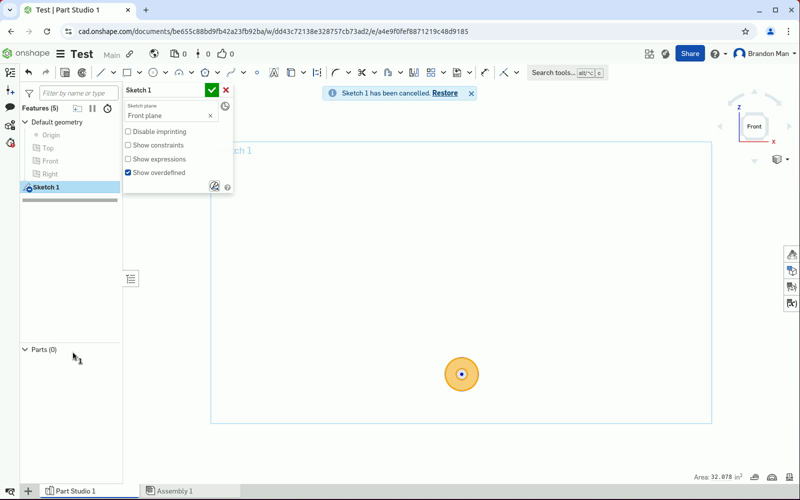
key(shift+y)
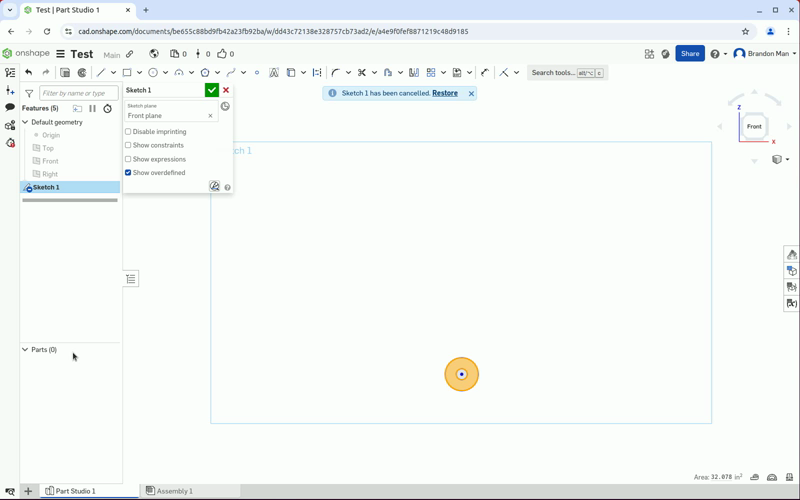
key(shift+e)
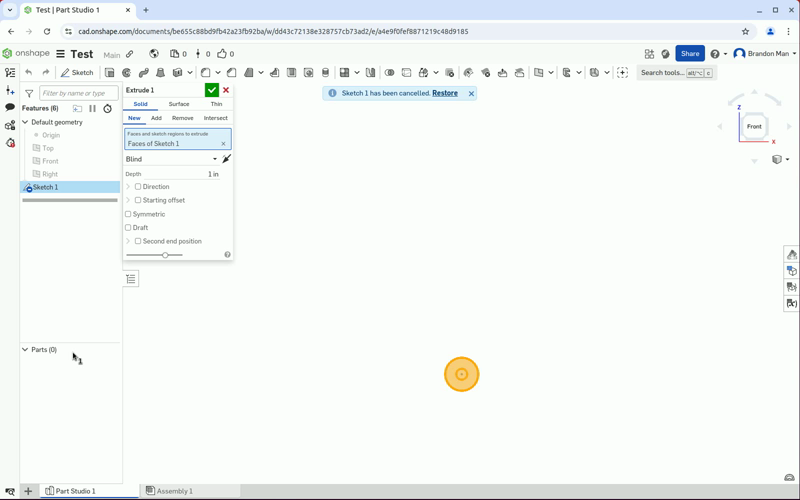
mouse_move(143, 106)
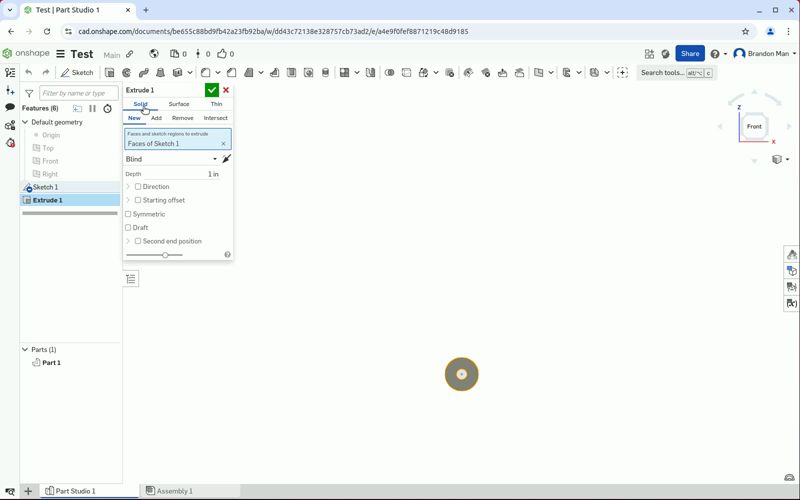
click(143, 106)
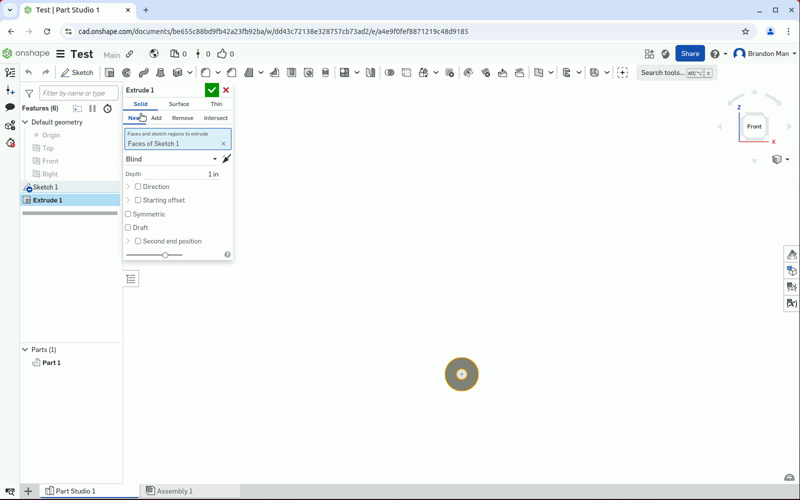
mouse_move(137, 120)
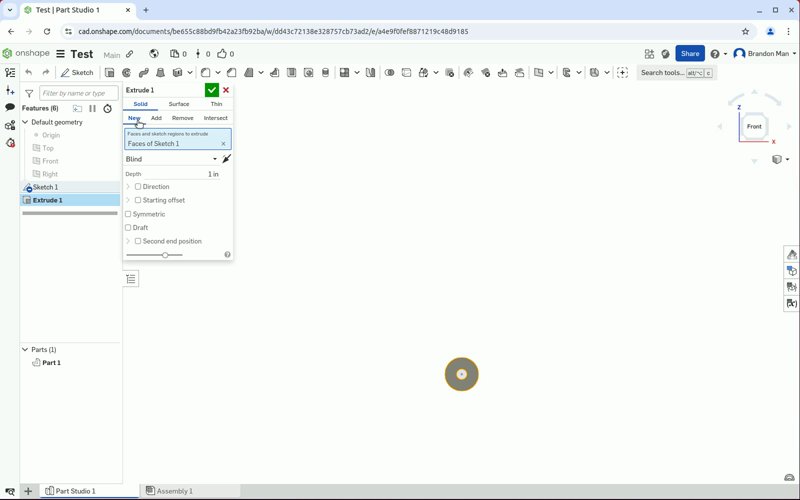
click(137, 120)
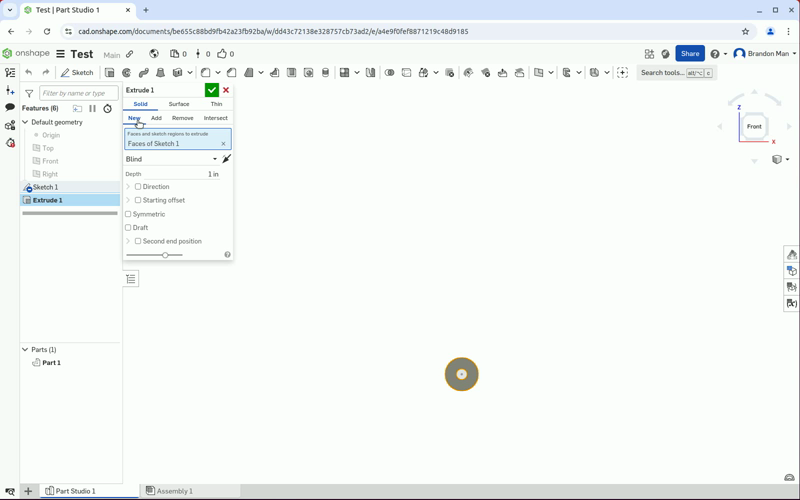
key(tab, 4)
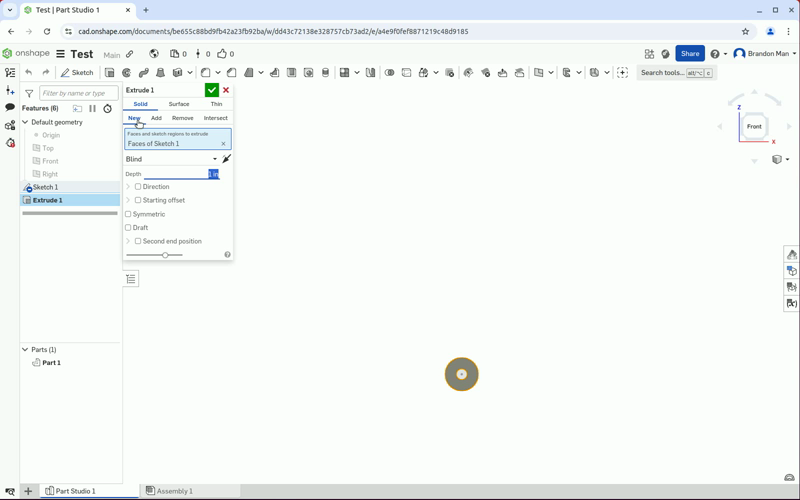
text(0.963)
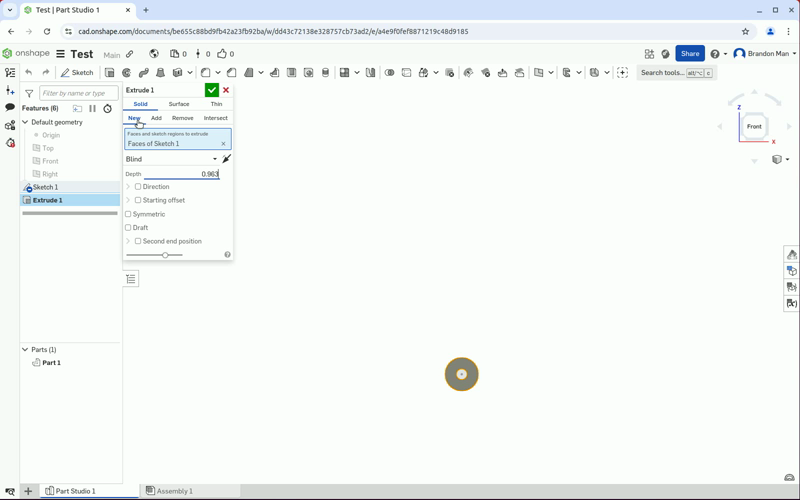
key(enter)
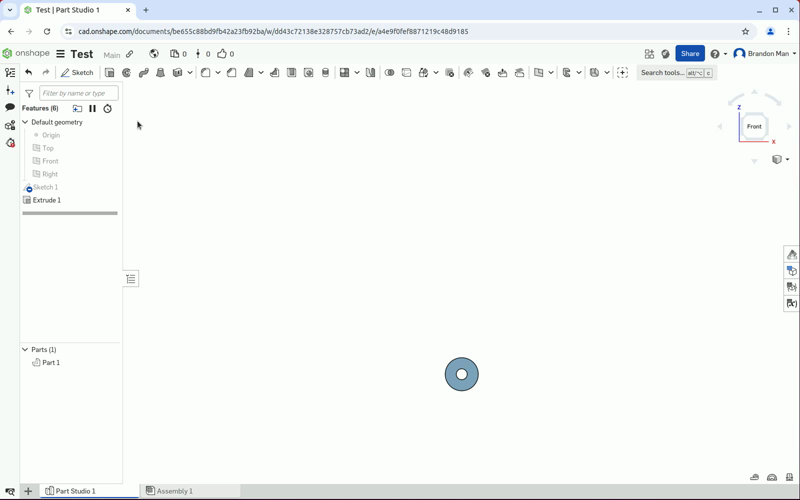
key(shift+h)
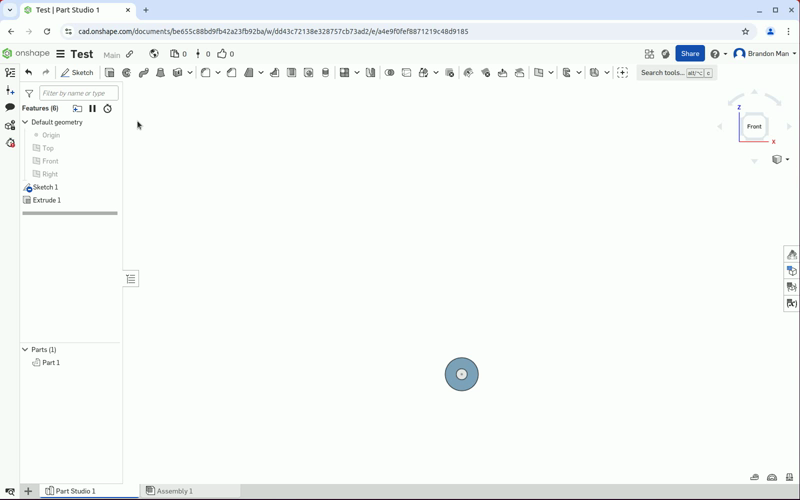
key(shift+h)
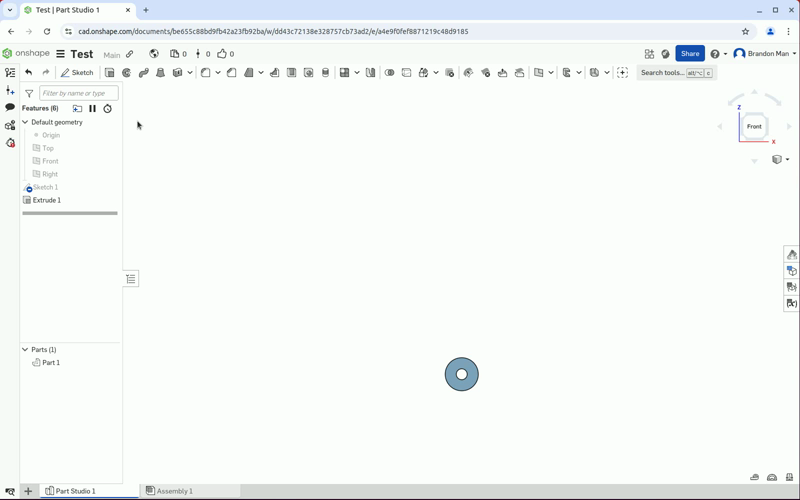
mouse_move(73, 189)
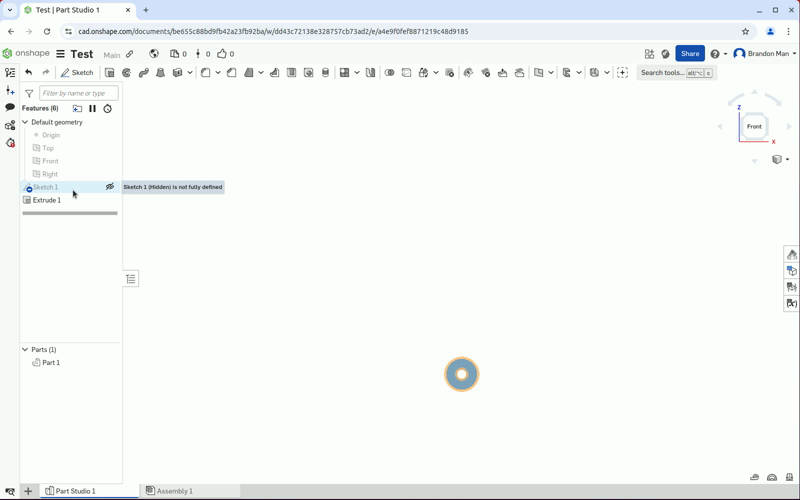
click(73, 189)
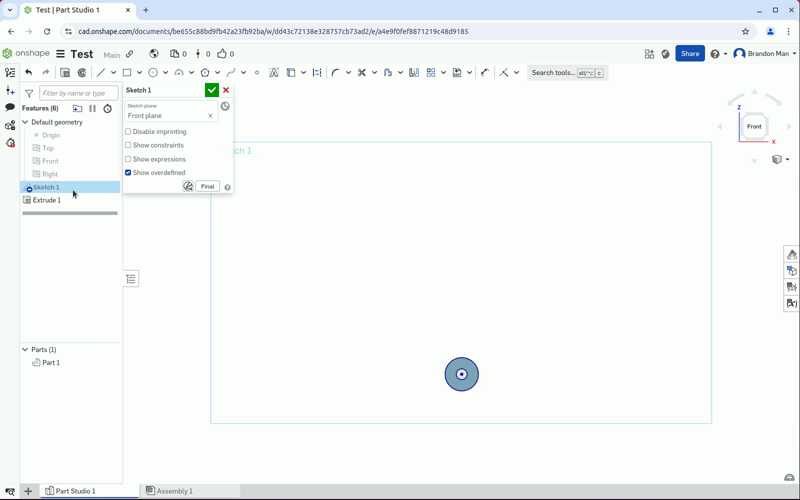
mouse_move(229, 92)
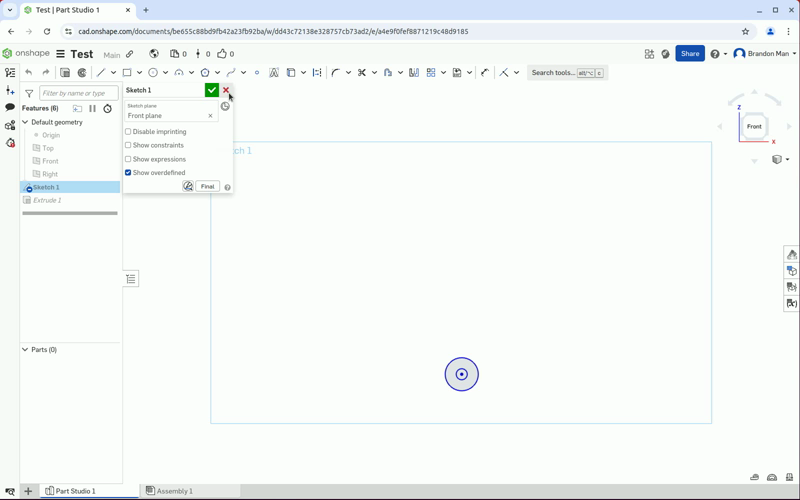
click(229, 92)
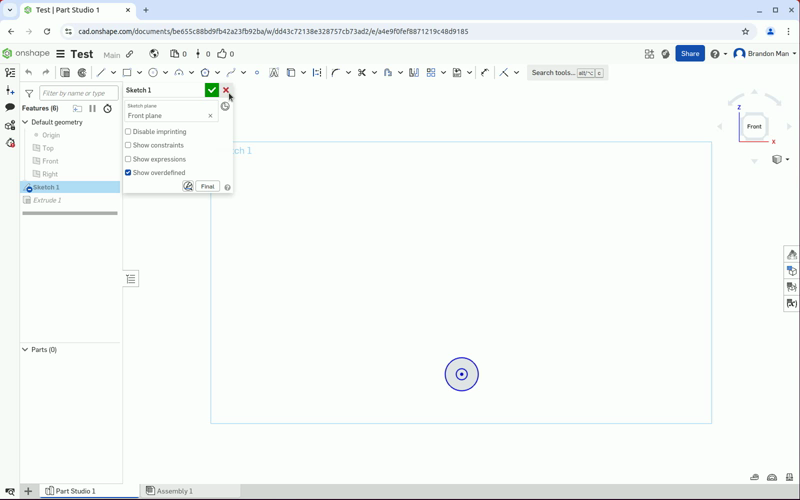
key(shift+s)
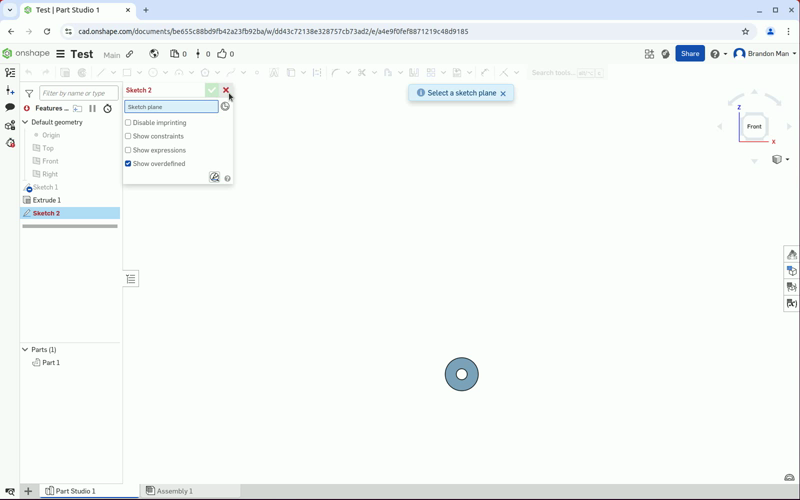
mouse_move(73, 163)
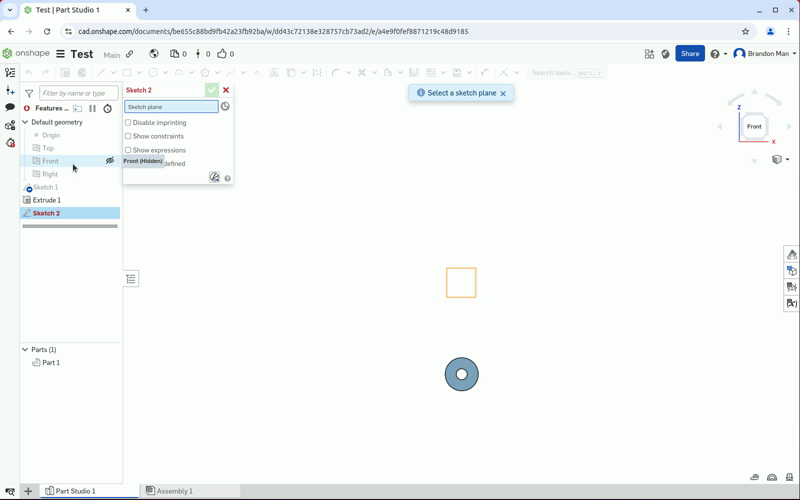
click(73, 163)
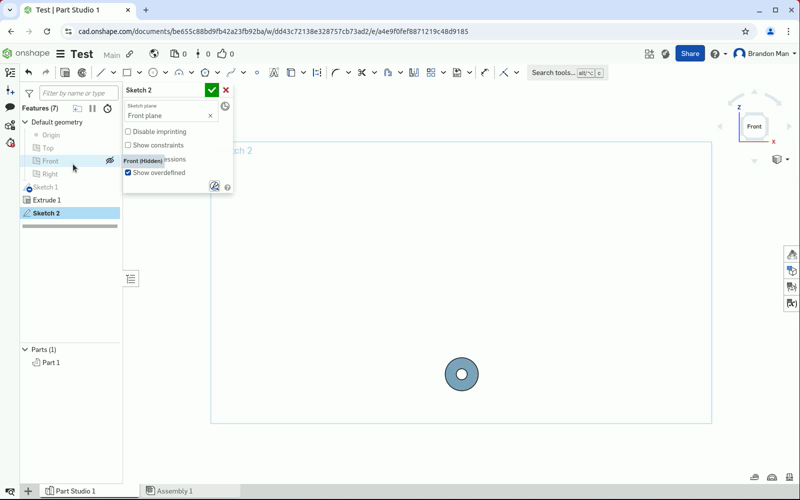
mouse_move(73, 352)
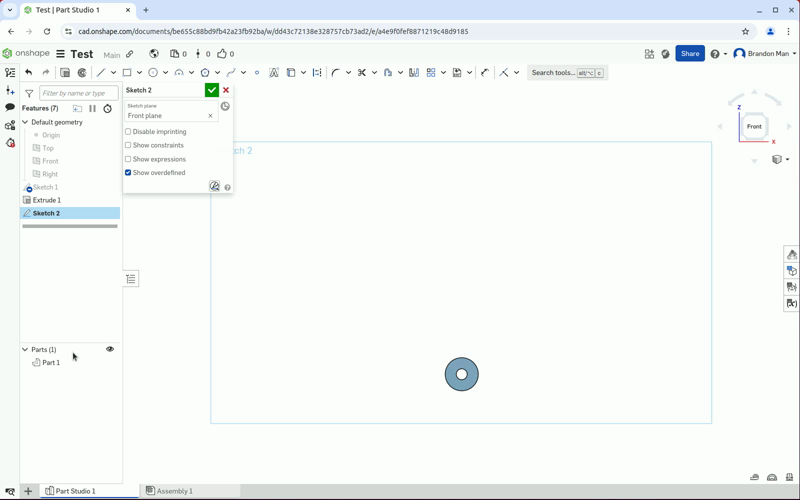
key(y)
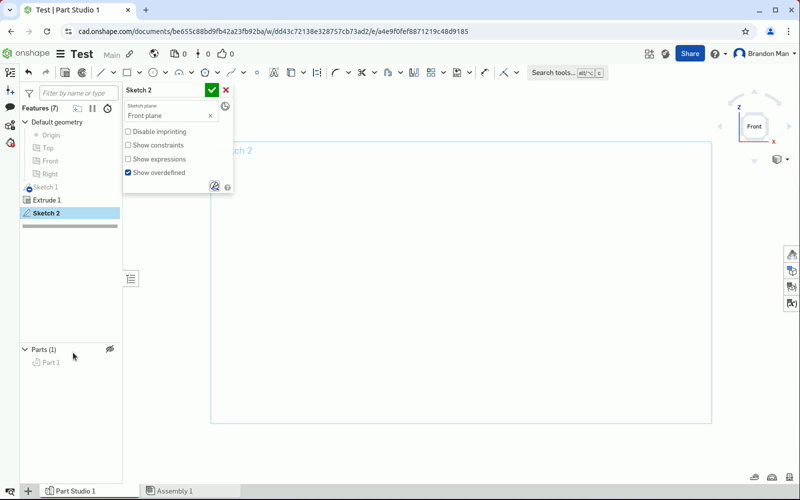
key(c)
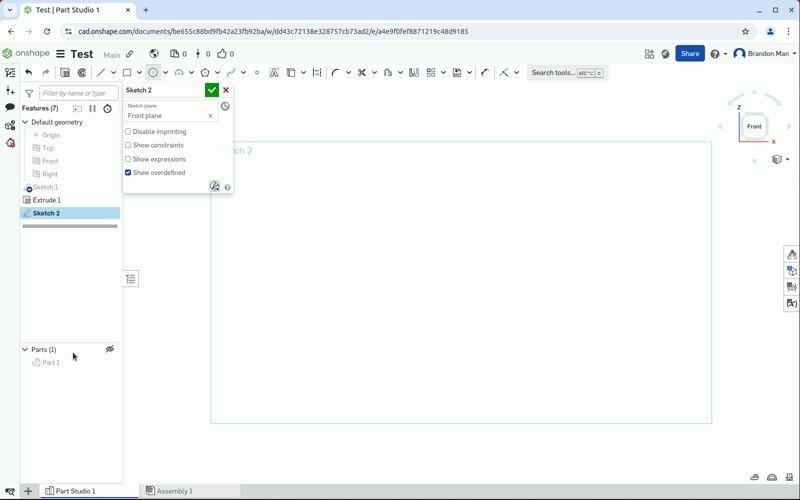
key_down(shift)
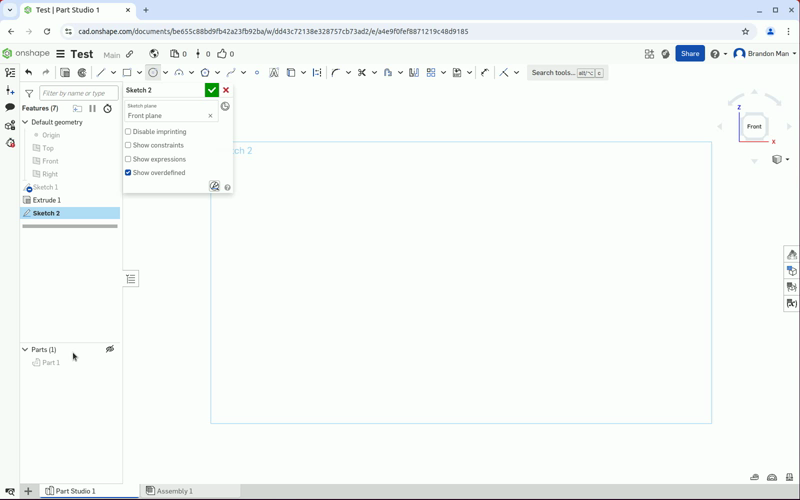
mouse_move(461, 185)
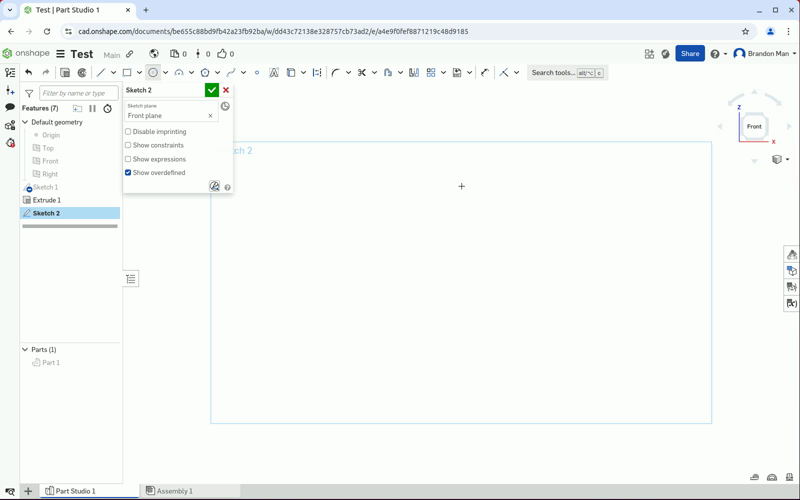
click(461, 185)
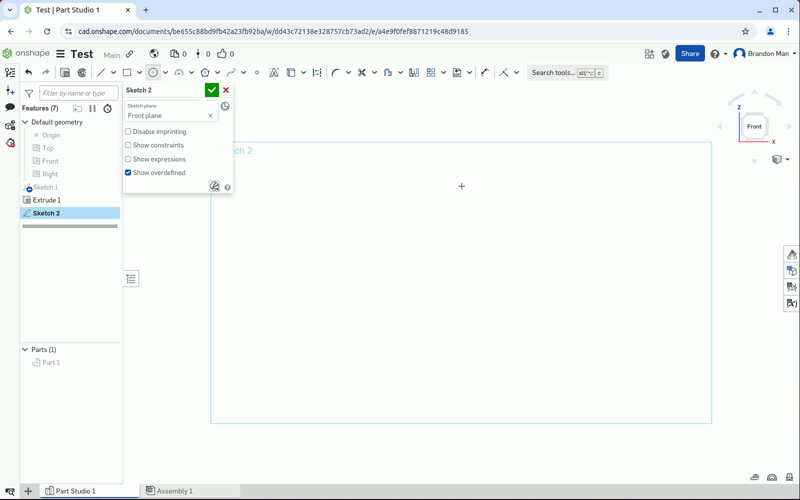
key_up(shift)
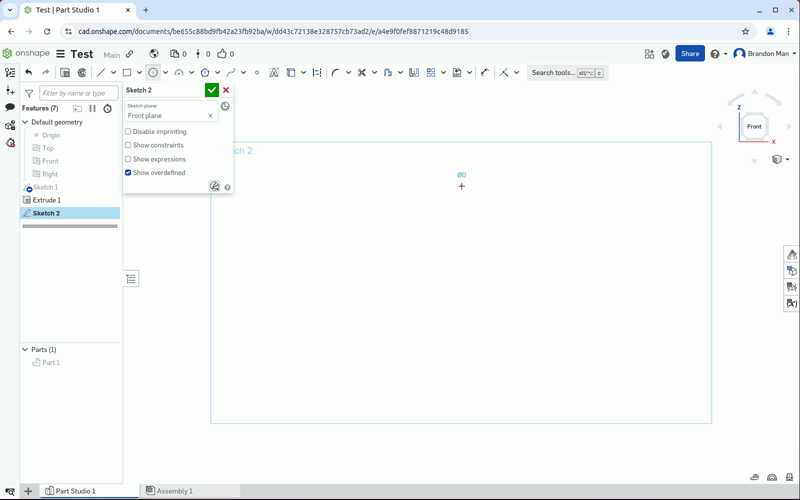
mouse_move(478, 185)
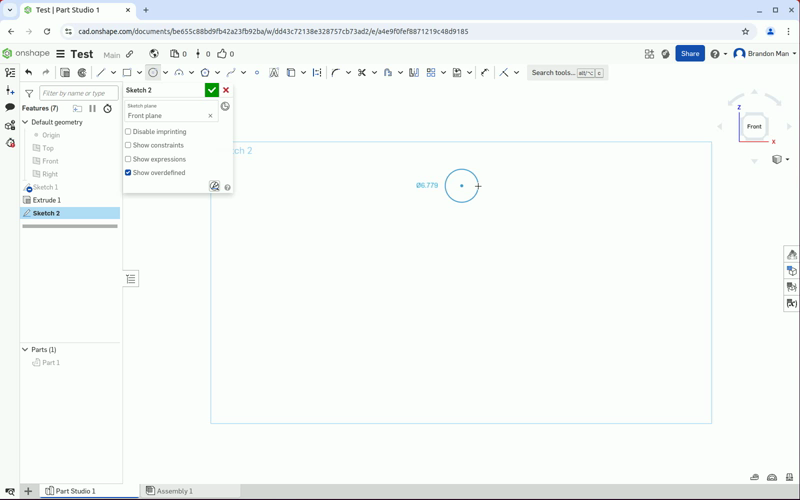
click(478, 185)
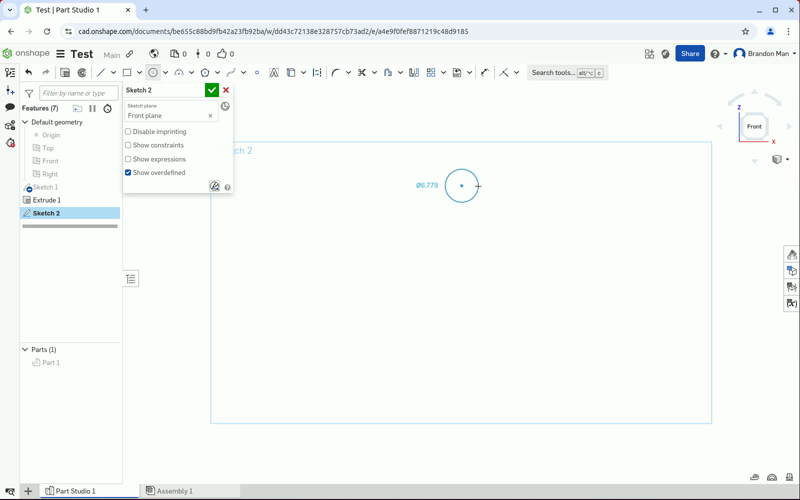
key(esc)
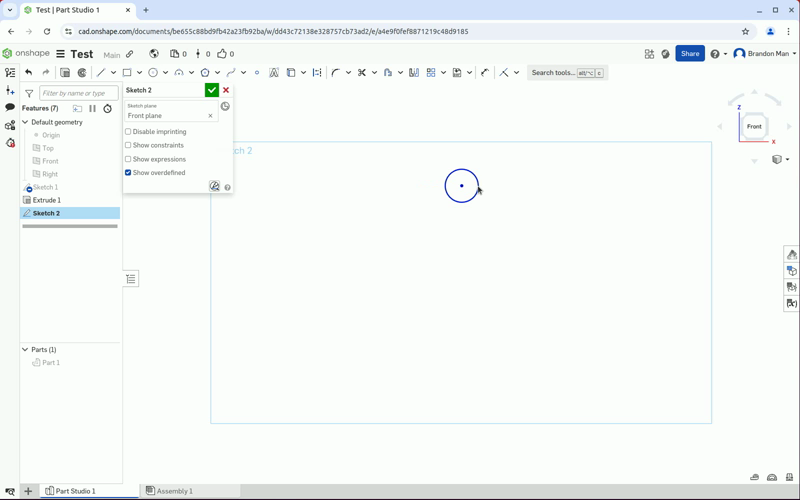
key(c)
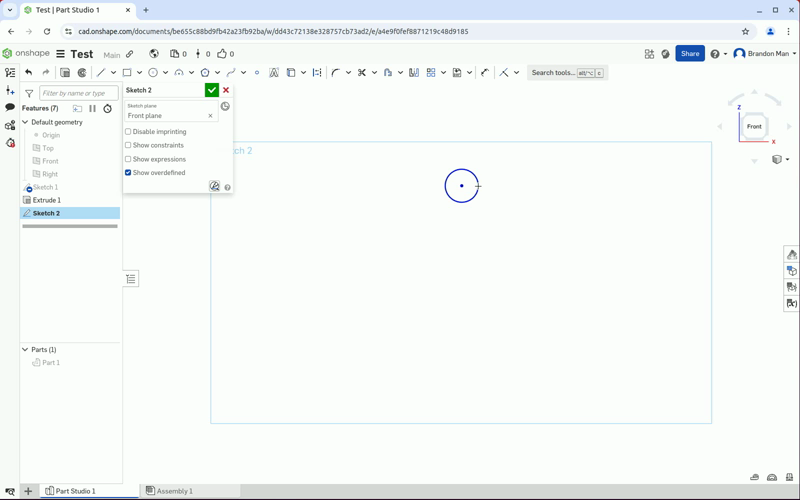
key_down(shift)
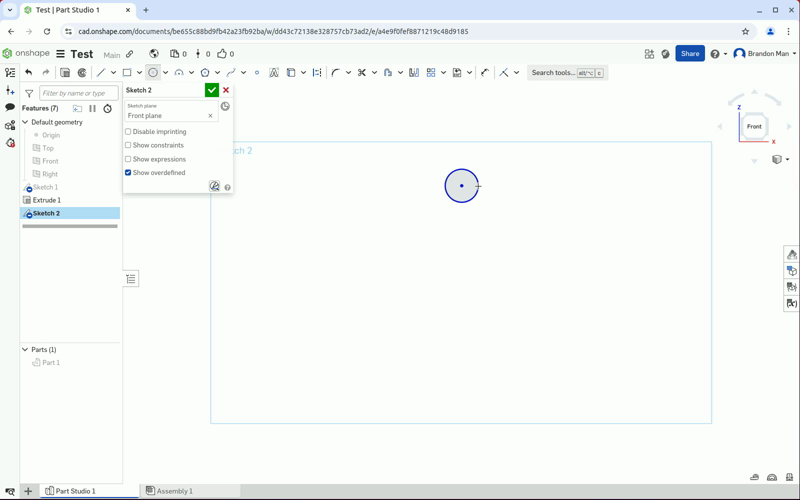
mouse_move(461, 185)
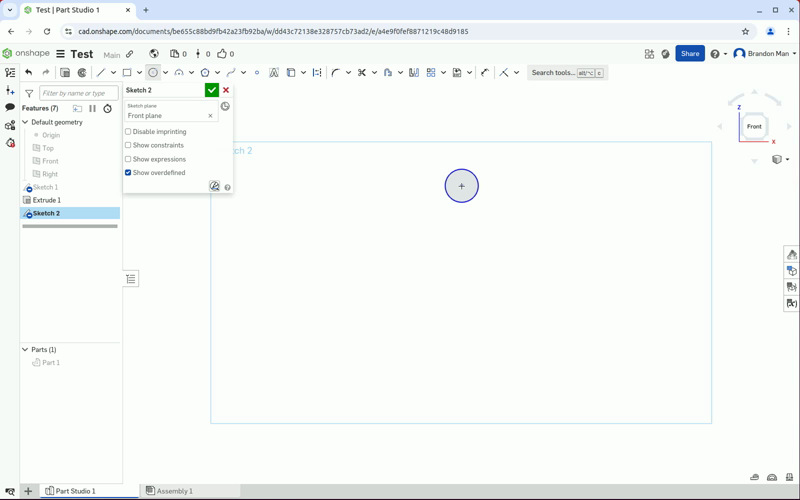
click(461, 185)
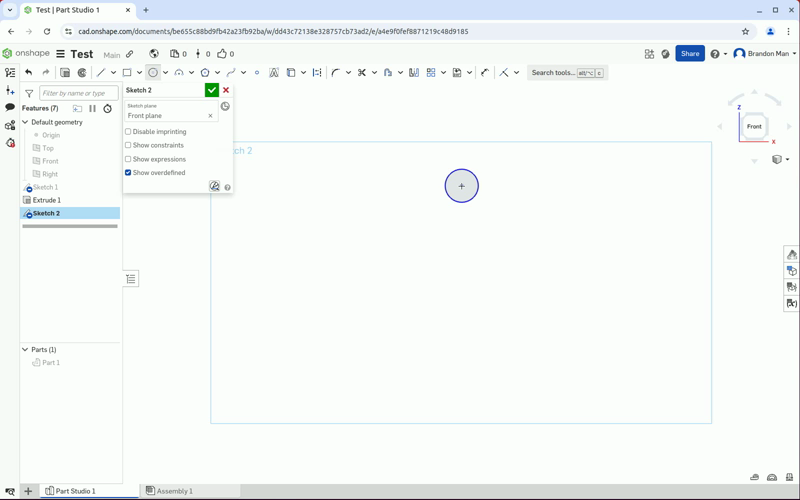
key_up(shift)
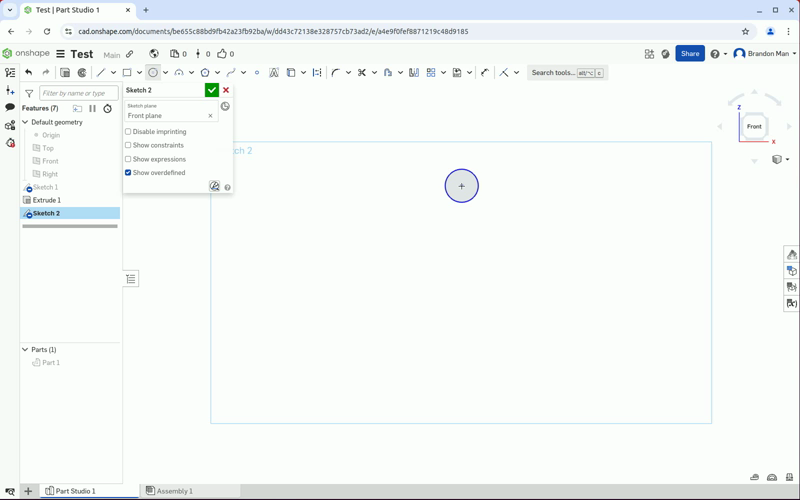
mouse_move(467, 185)
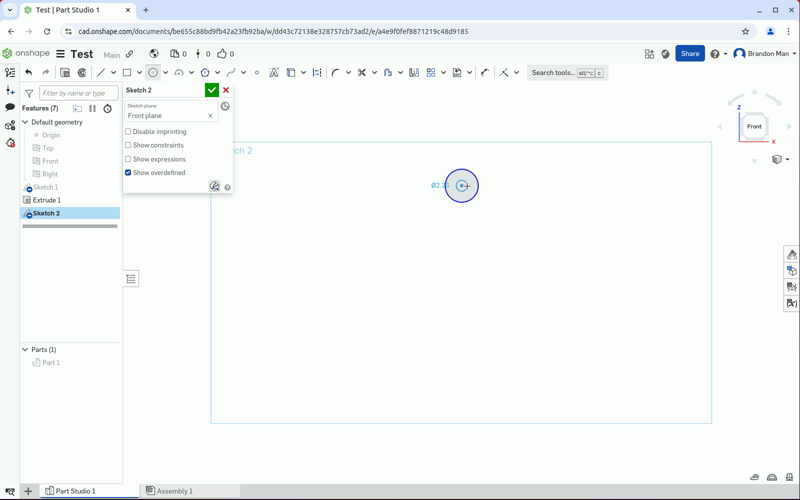
click(467, 185)
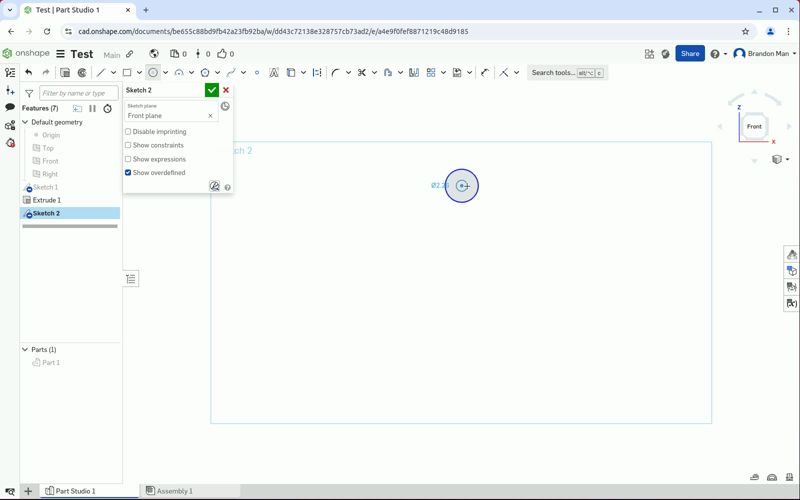
key(esc)
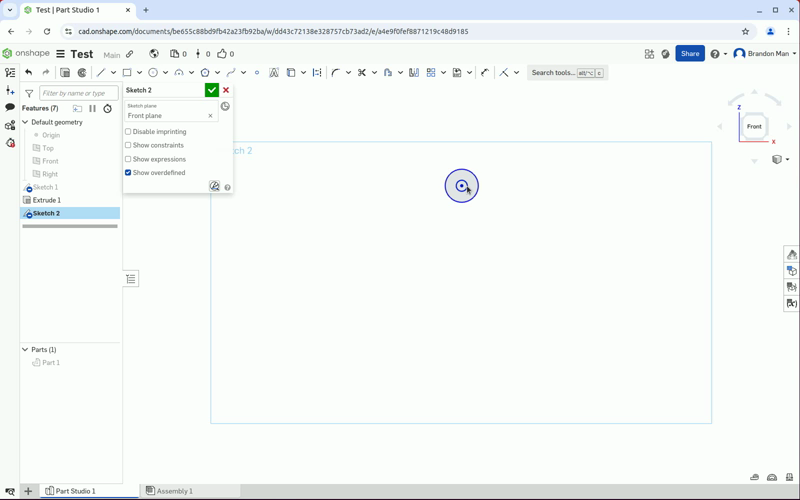
mouse_move(466, 200)
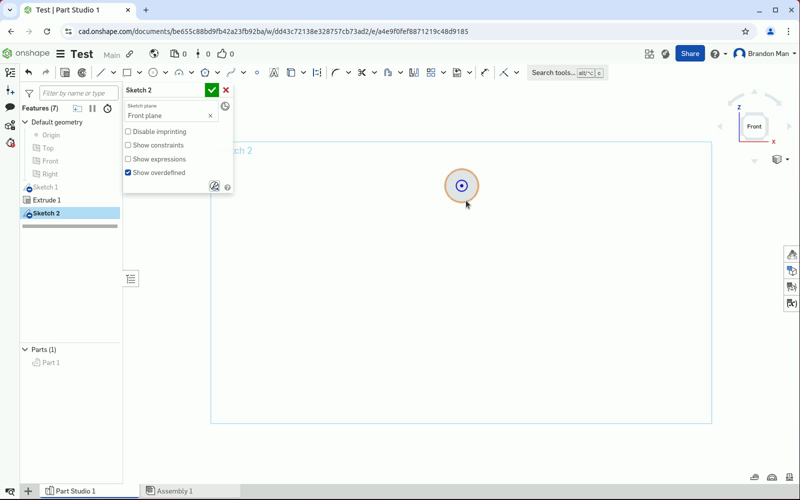
scroll(6)
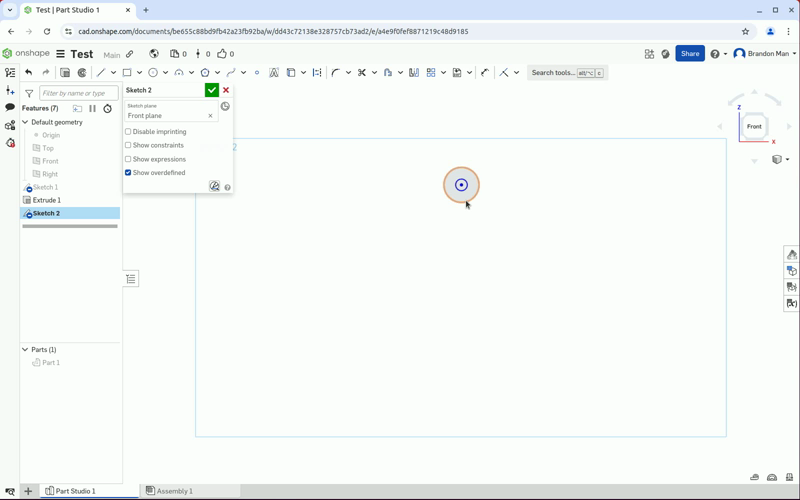
scroll(6)
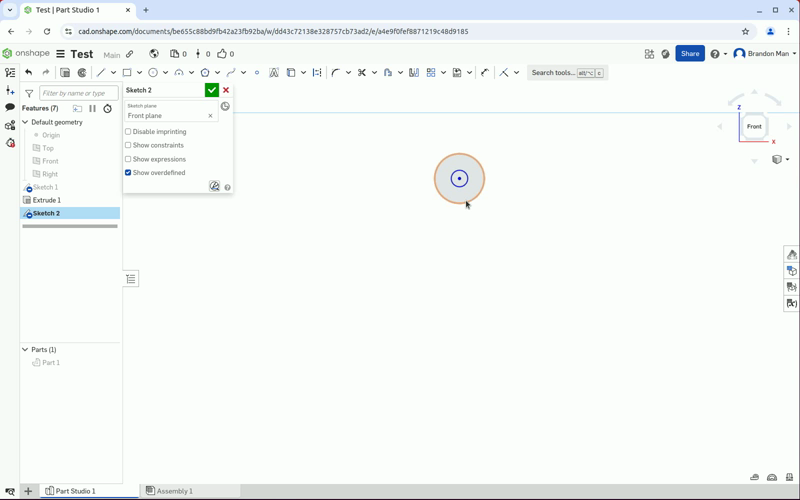
scroll(6)
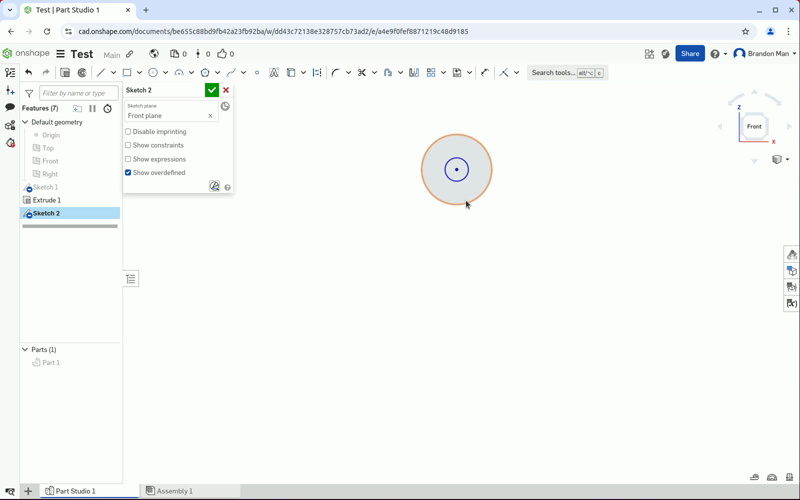
scroll(6)
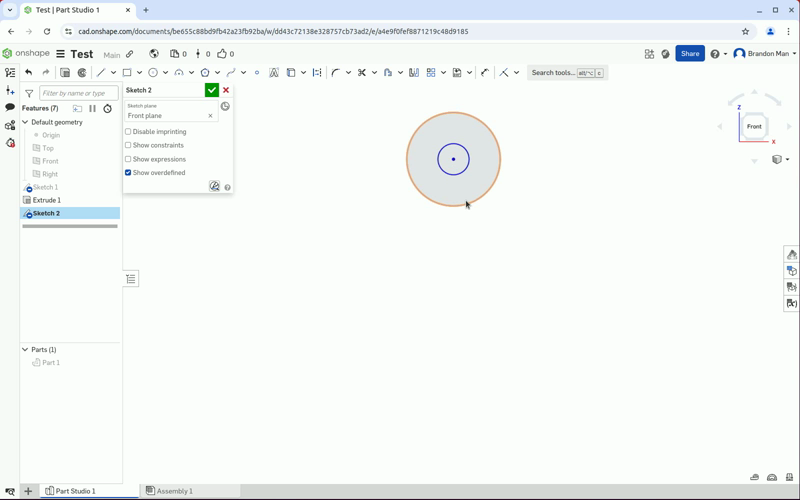
scroll(6)
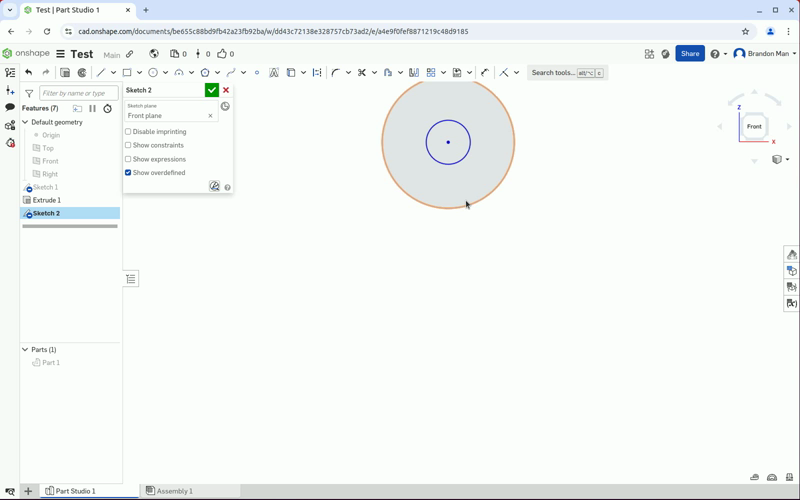
scroll(6)
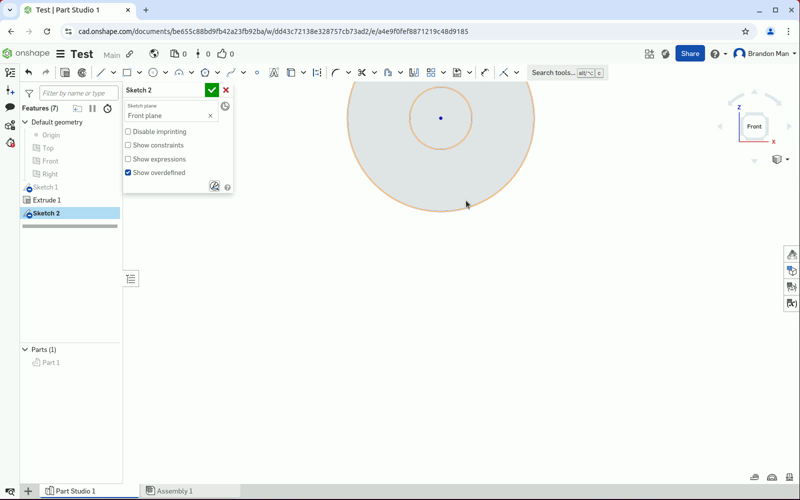
scroll(6)
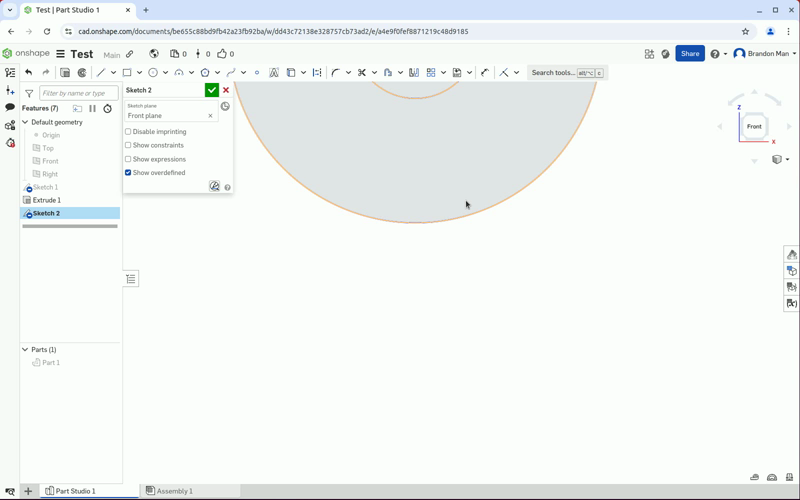
click(466, 200)
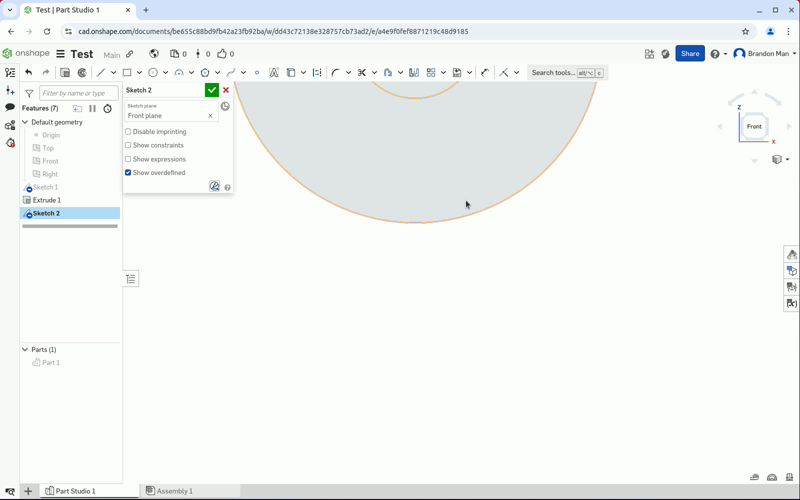
scroll(-6)
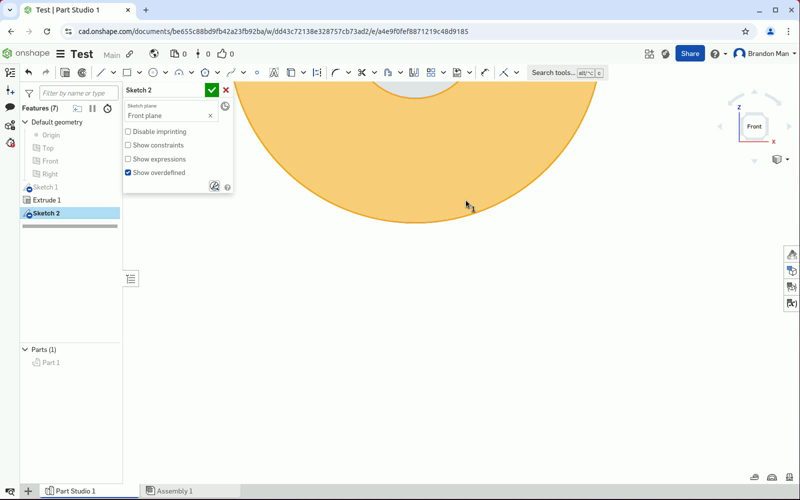
scroll(-6)
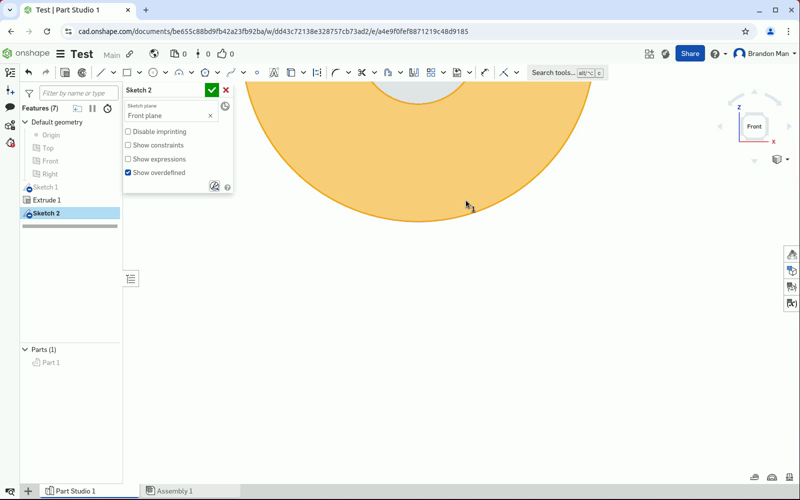
scroll(-6)
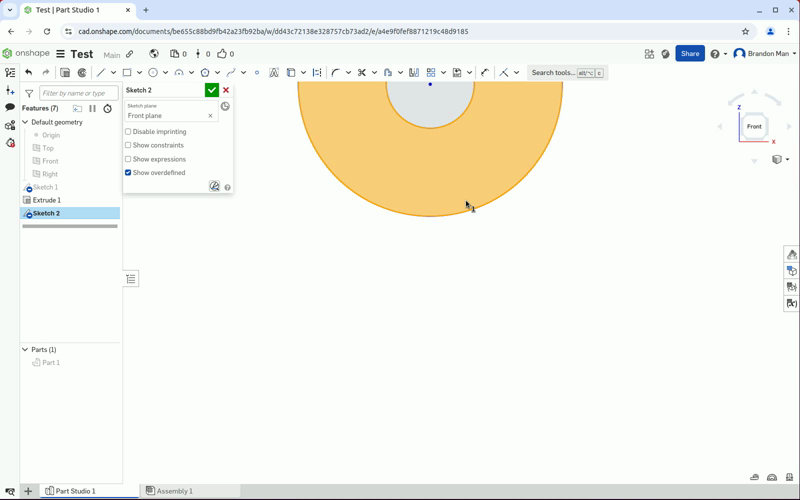
scroll(-6)
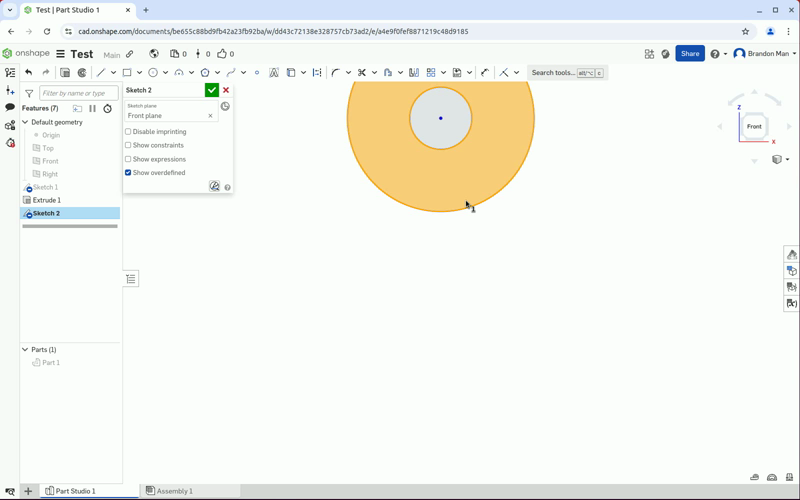
scroll(-6)
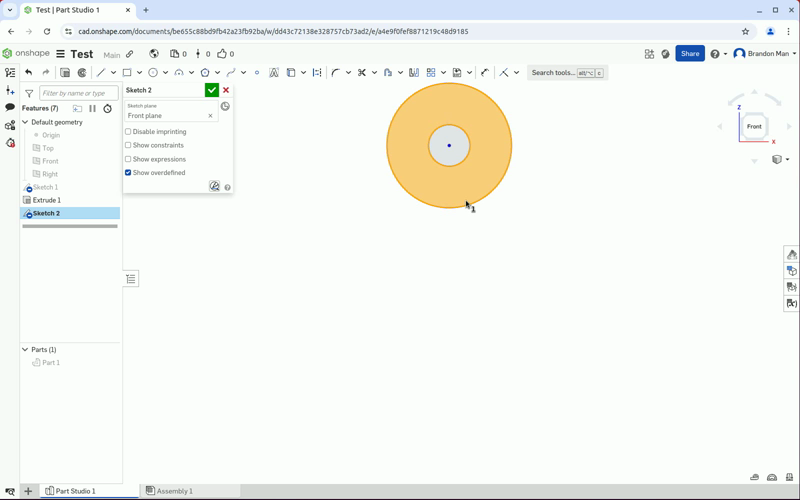
scroll(-6)
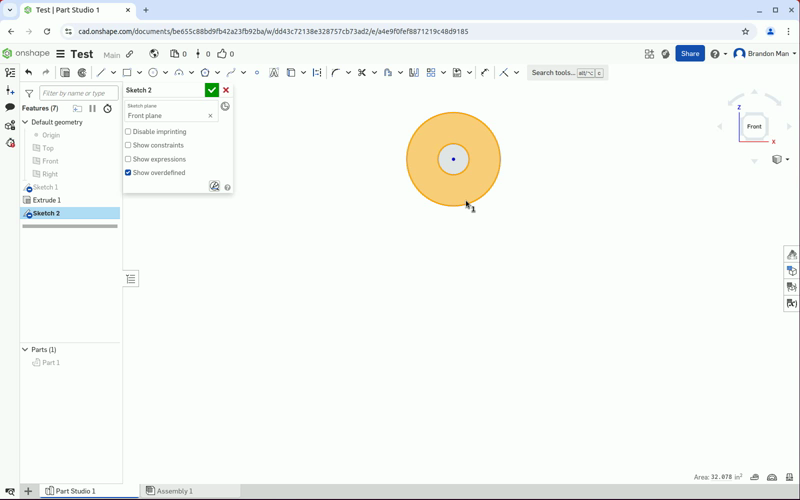
scroll(-6)
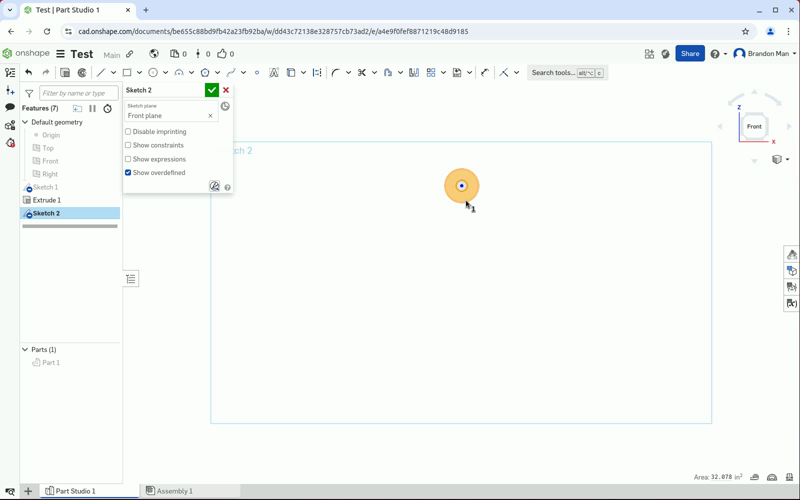
mouse_move(73, 352)
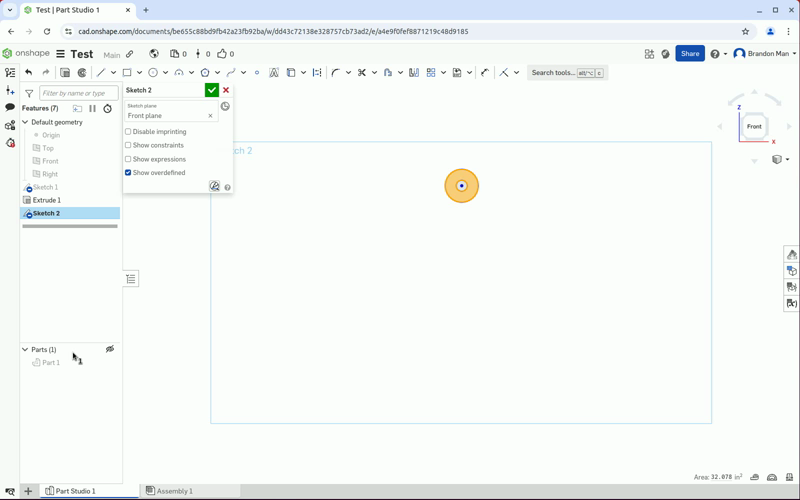
key(shift+y)
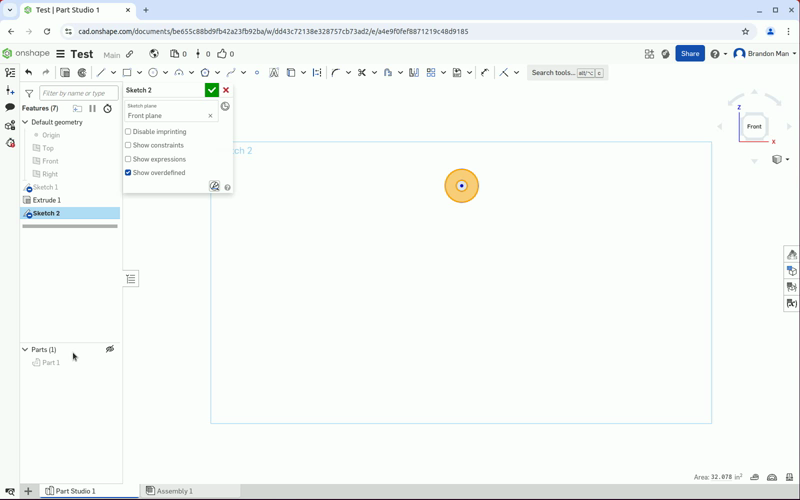
key(shift+e)
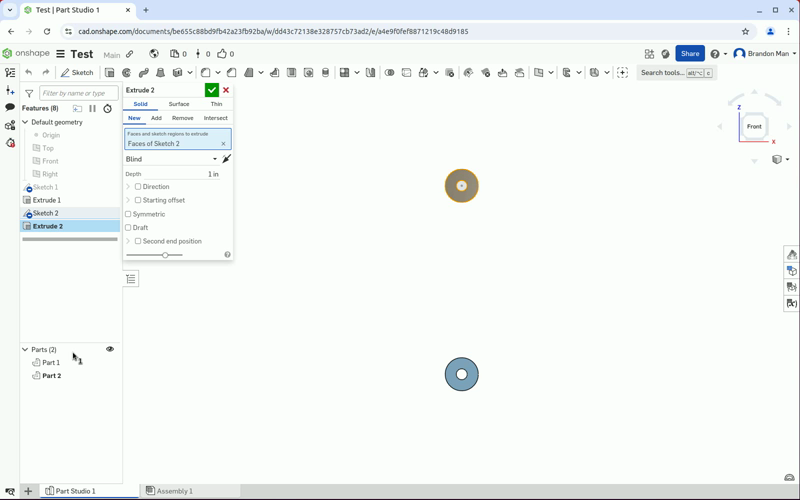
mouse_move(143, 106)
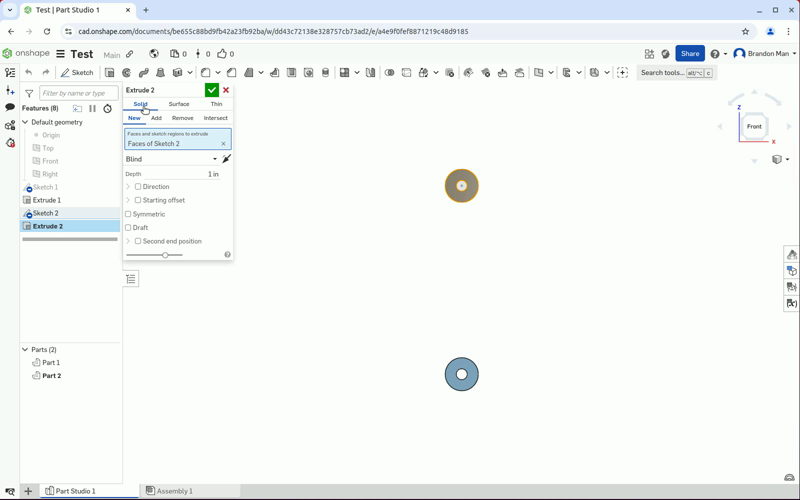
click(143, 106)
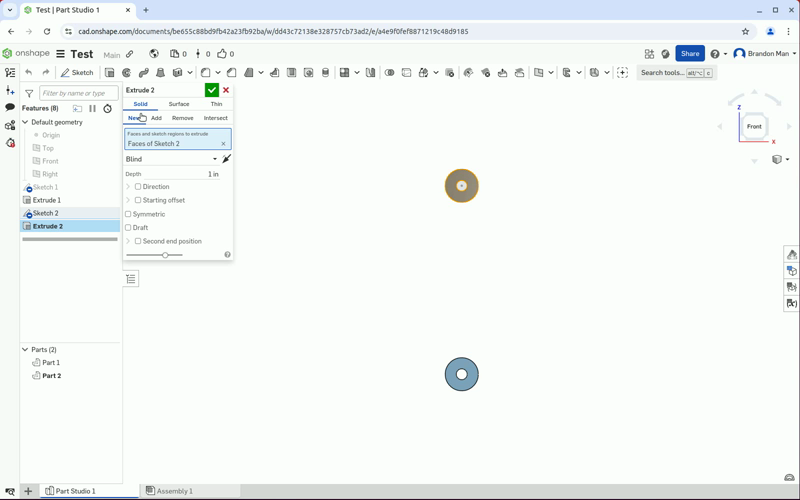
mouse_move(137, 120)
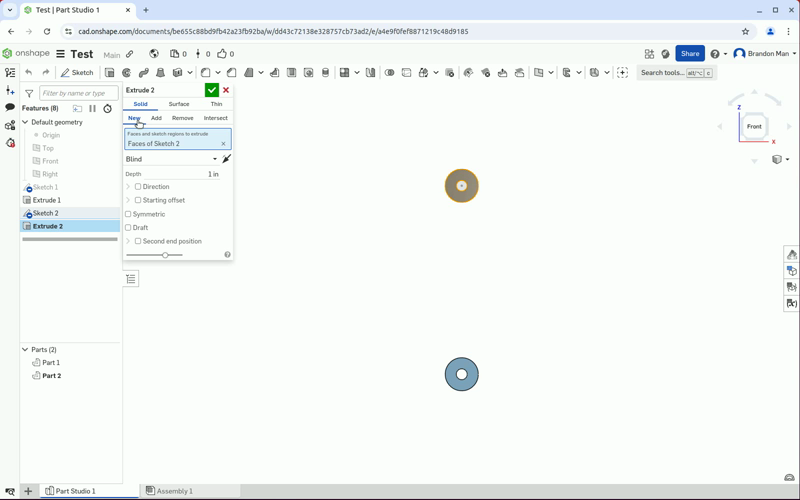
click(137, 120)
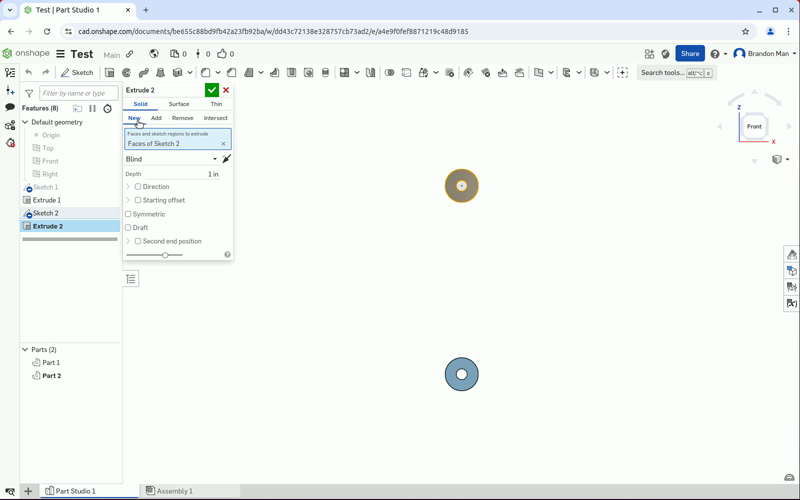
key(tab, 4)
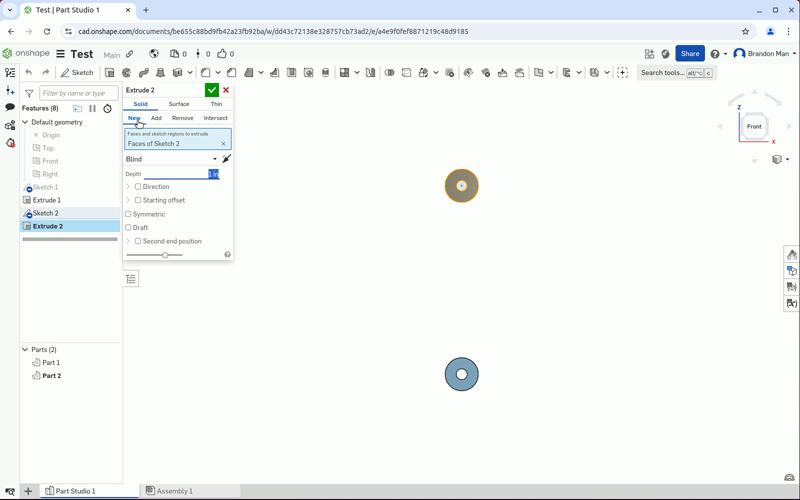
text(0.963)
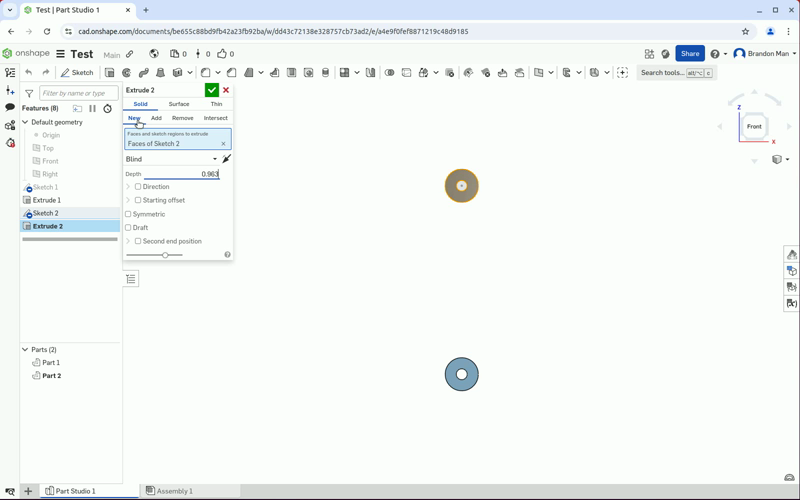
key(enter)
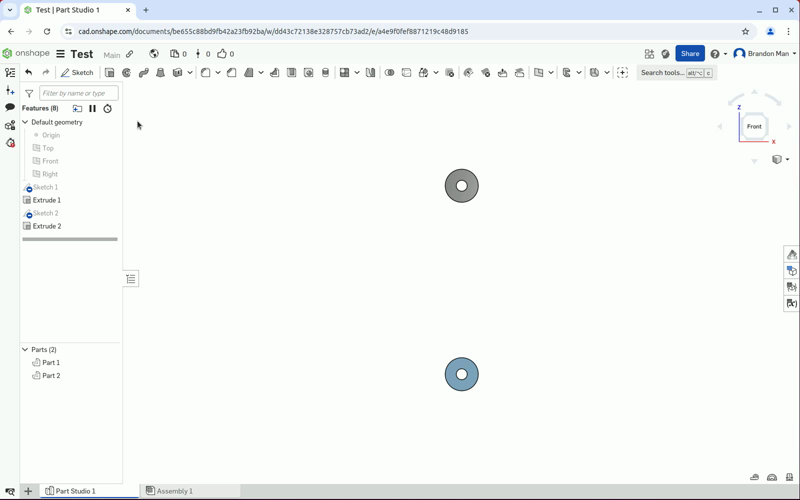
key(shift+h)
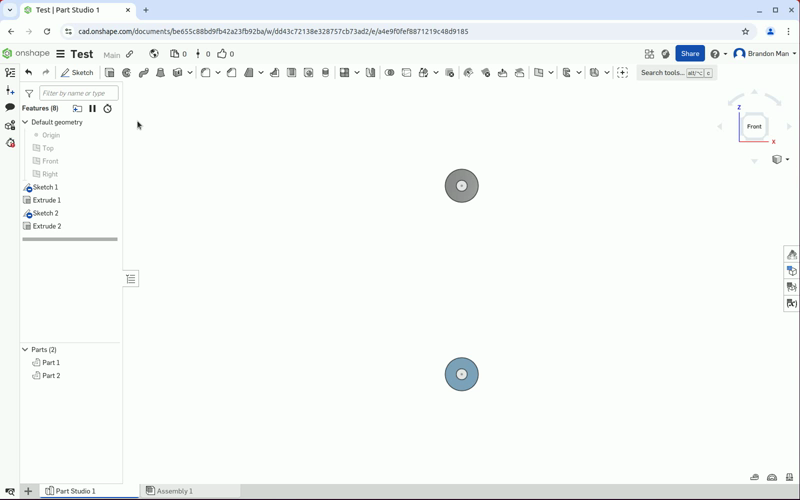
key(shift+h)
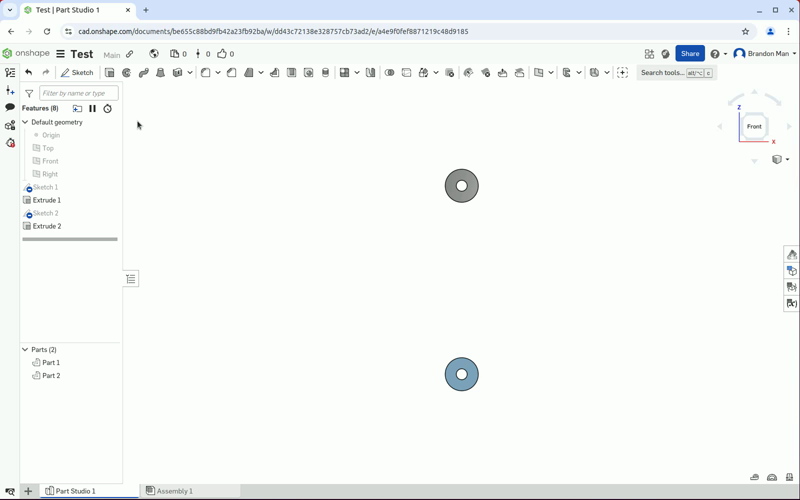
mouse_move(73, 189)
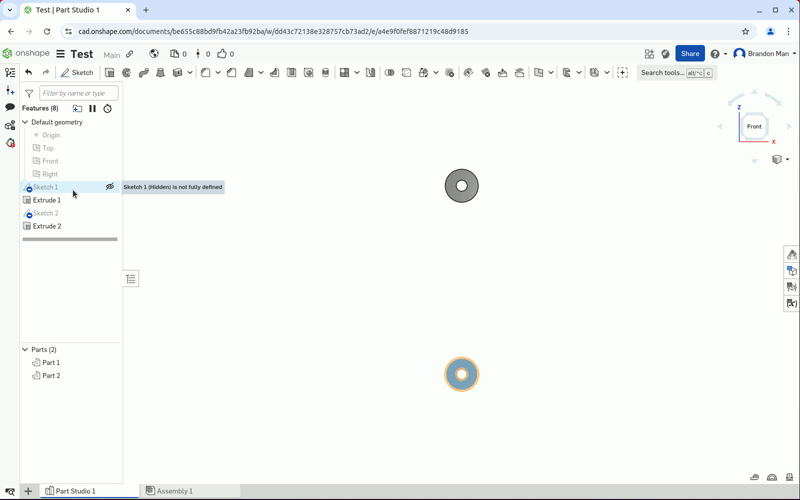
click(73, 189)
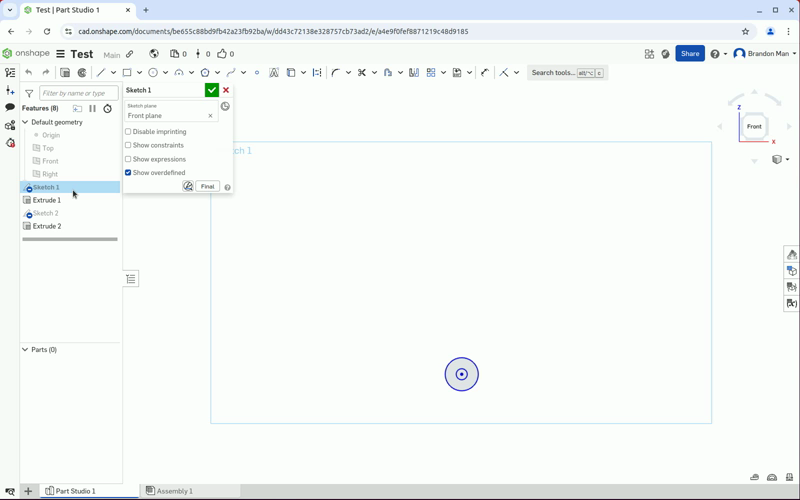
mouse_move(229, 92)
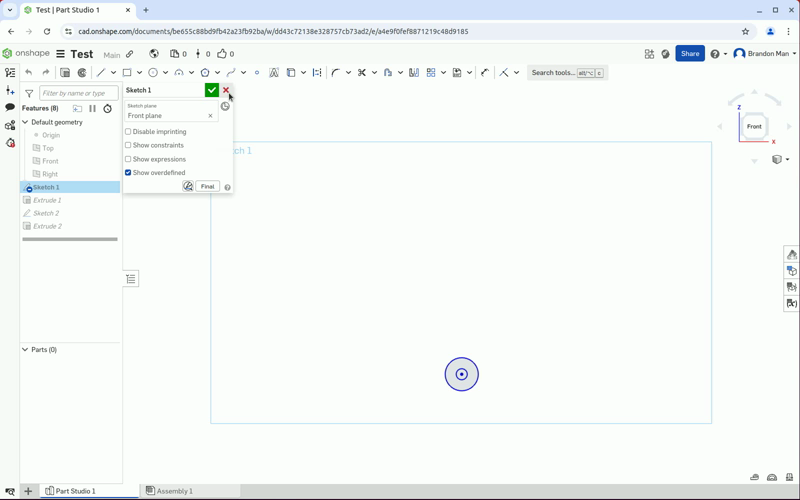
click(229, 92)
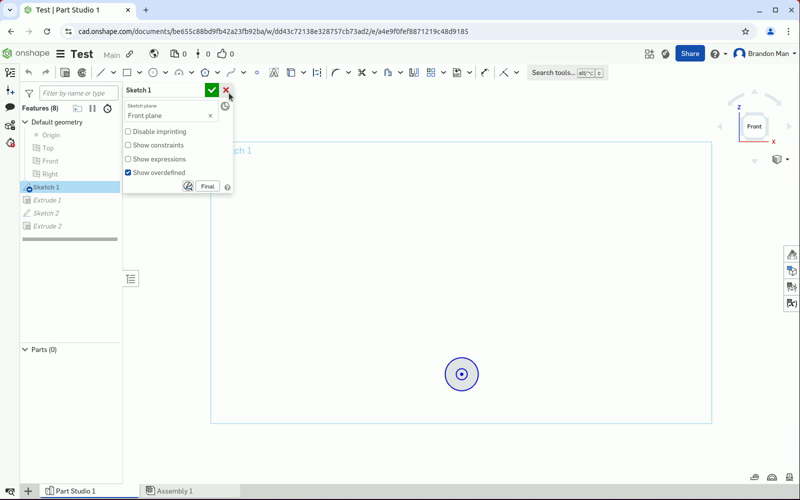
key(shift+s)
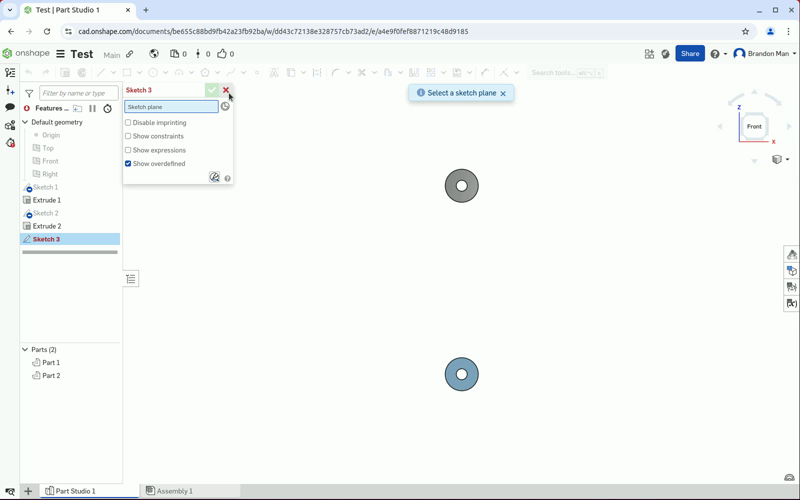
mouse_move(73, 163)
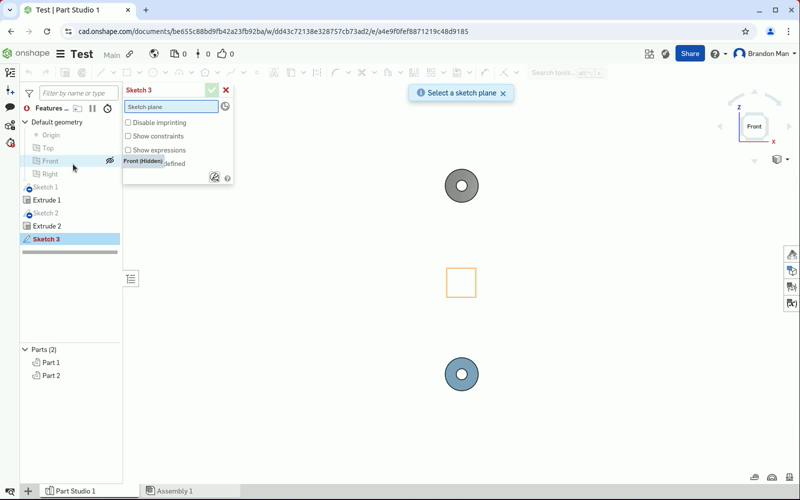
click(73, 163)
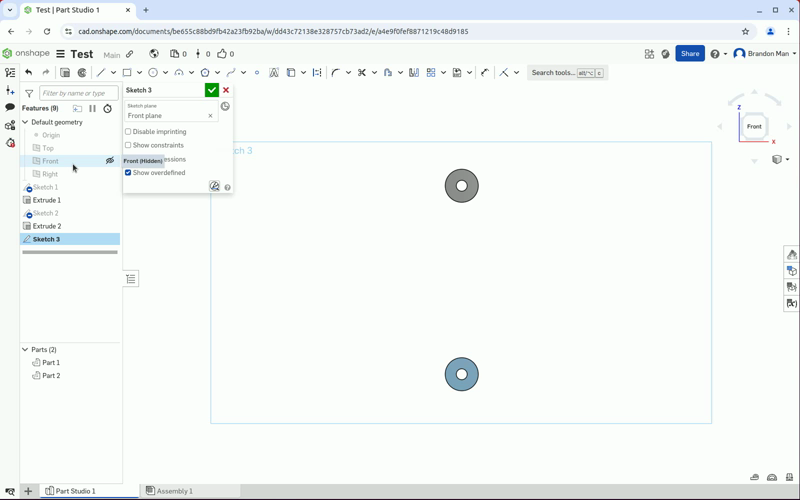
mouse_move(73, 352)
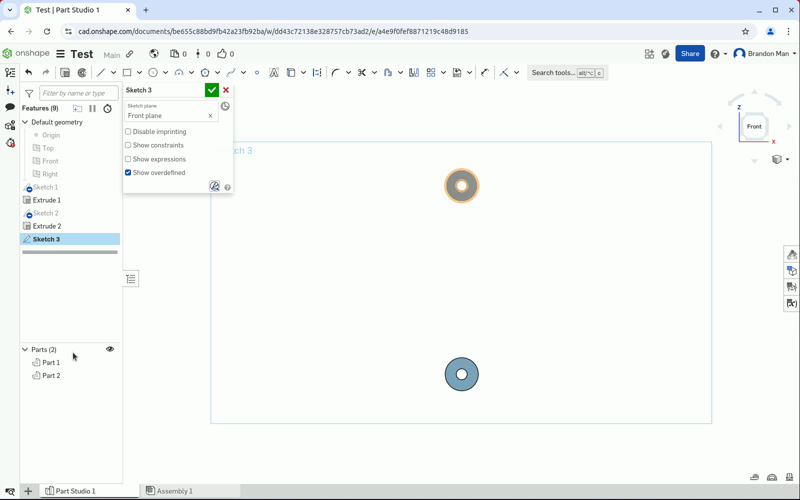
key(y)
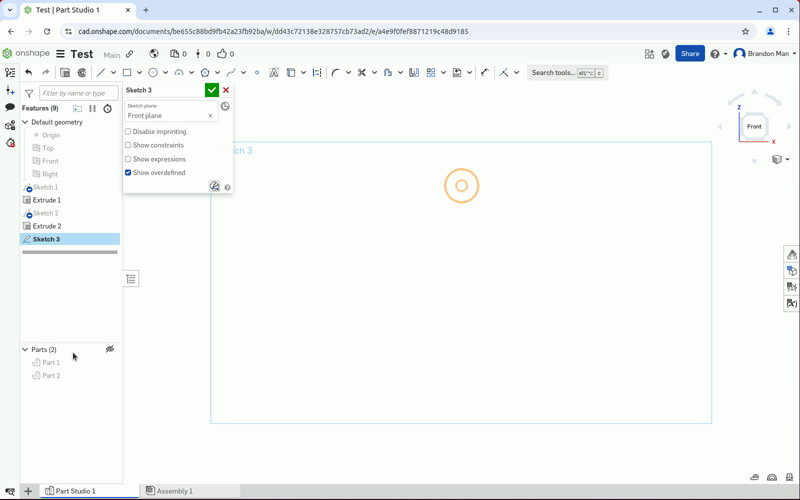
key(c)
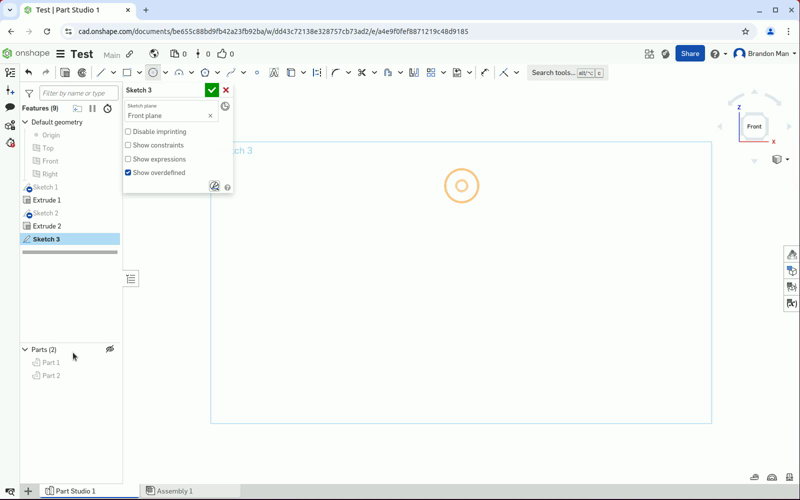
key_down(shift)
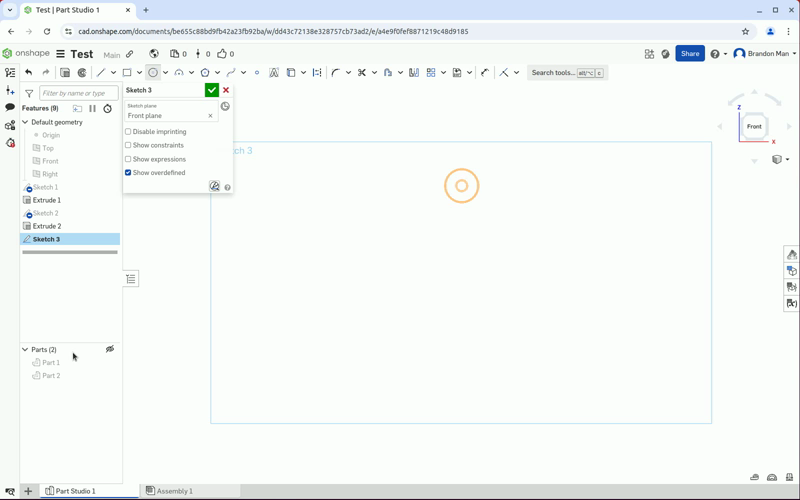
mouse_move(534, 374)
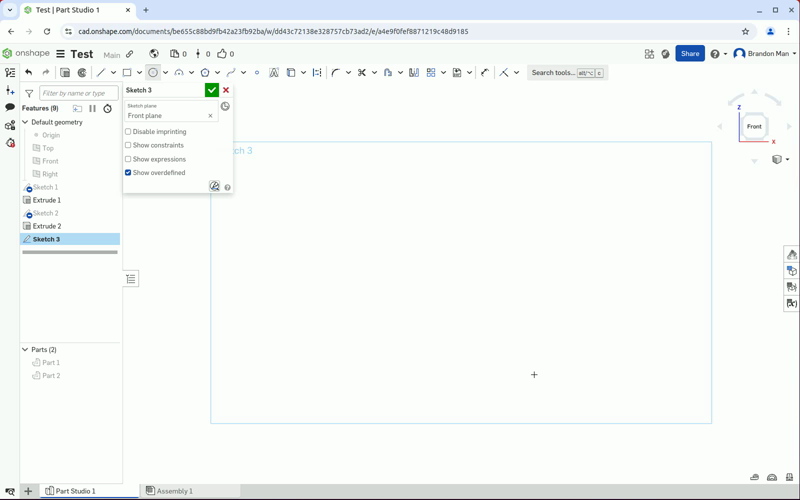
click(534, 374)
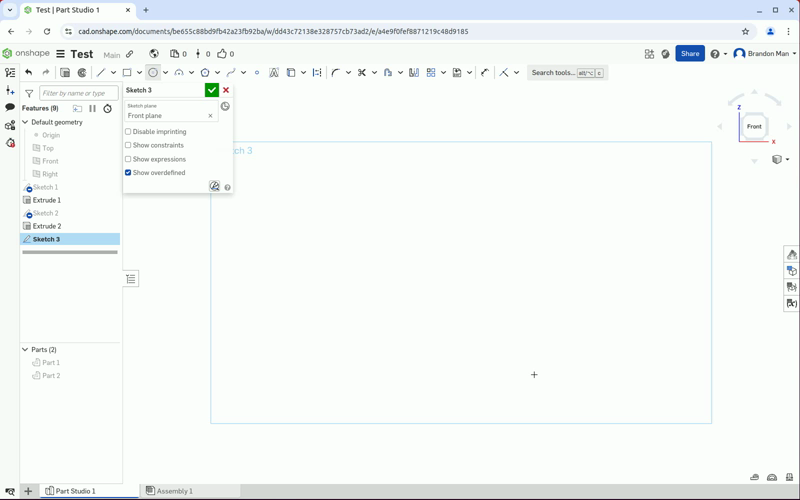
key_up(shift)
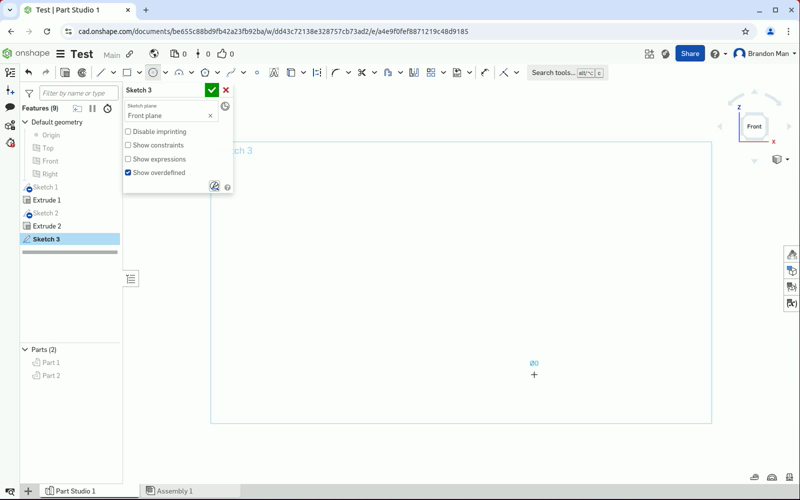
mouse_move(547, 374)
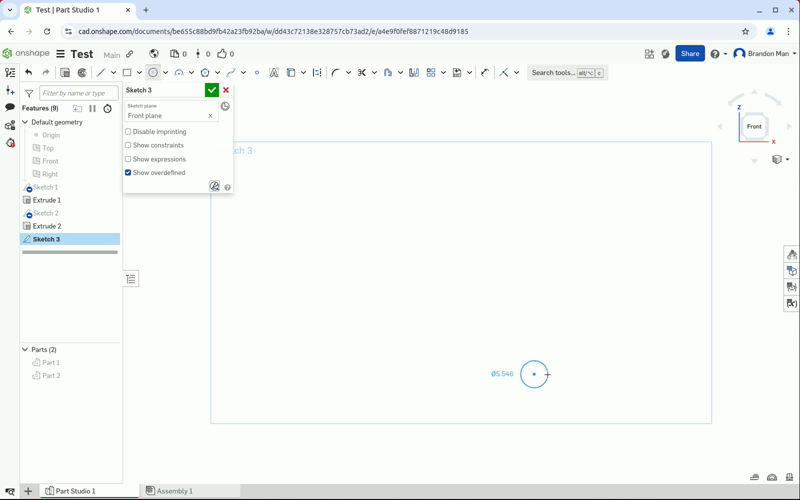
click(547, 374)
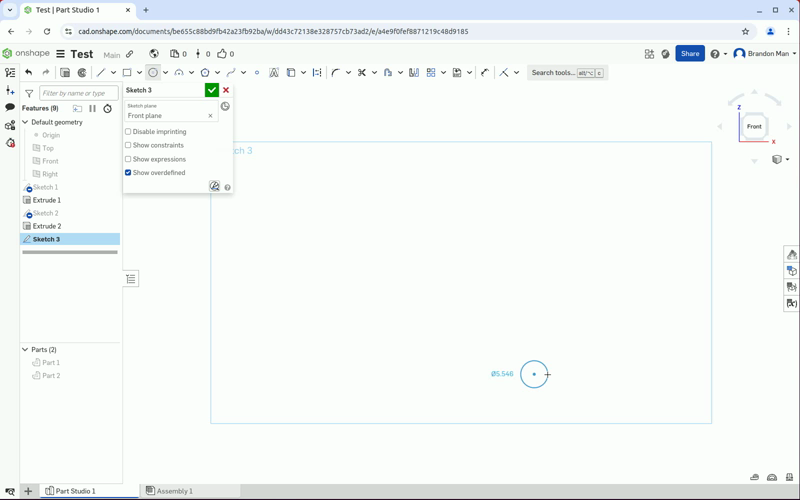
key(esc)
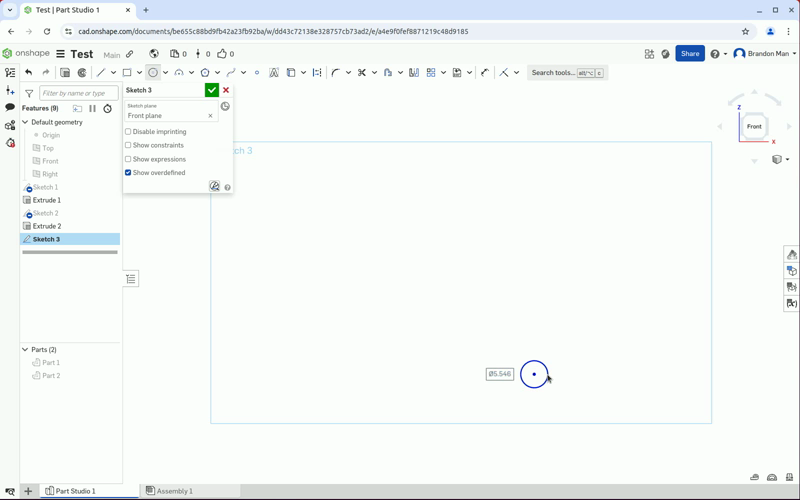
key(c)
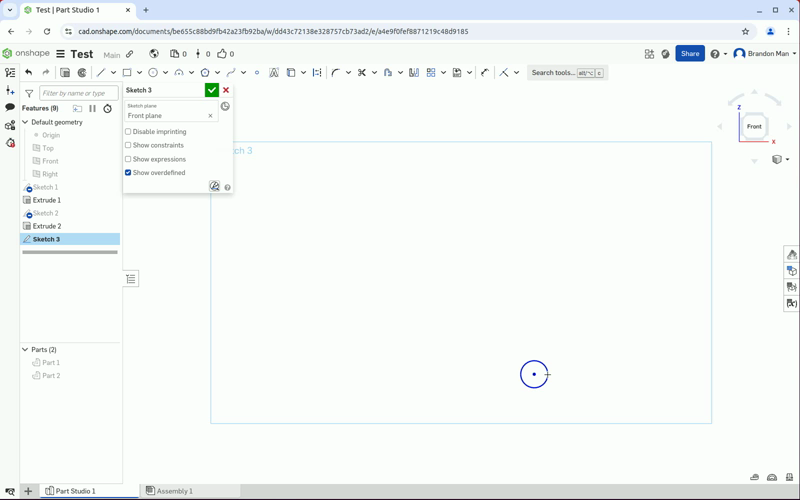
key_down(shift)
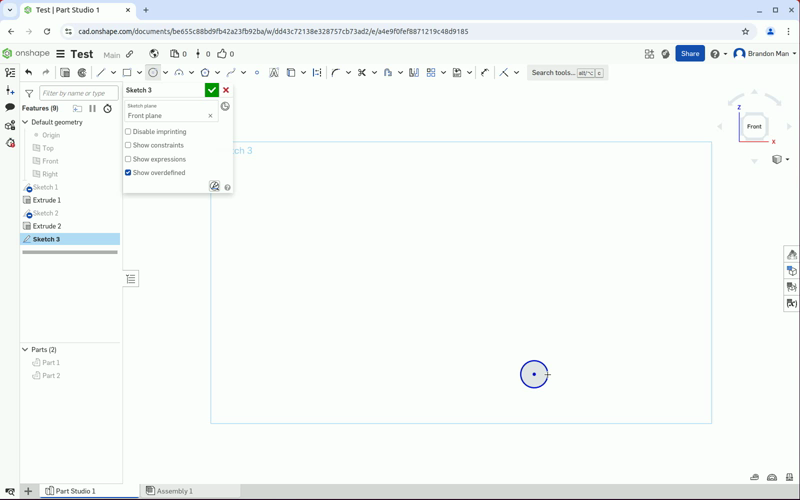
mouse_move(534, 374)
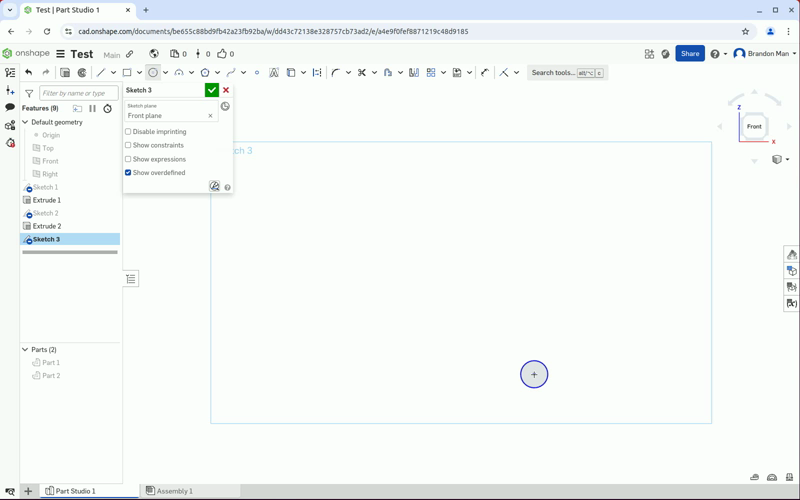
click(534, 374)
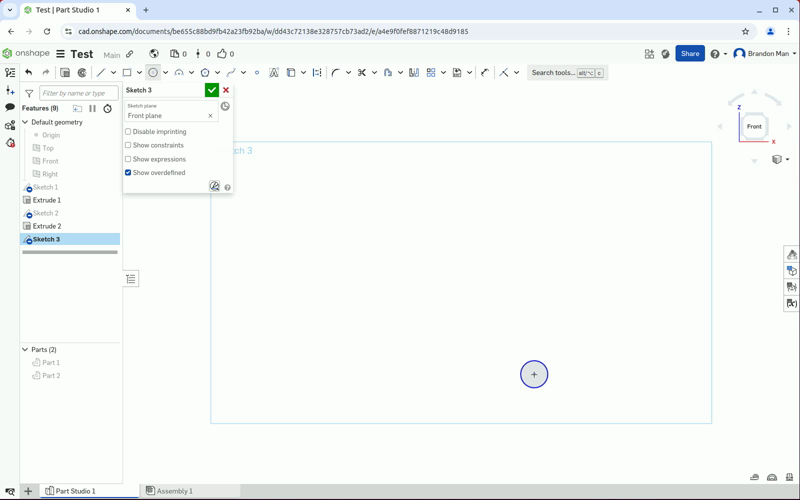
key_up(shift)
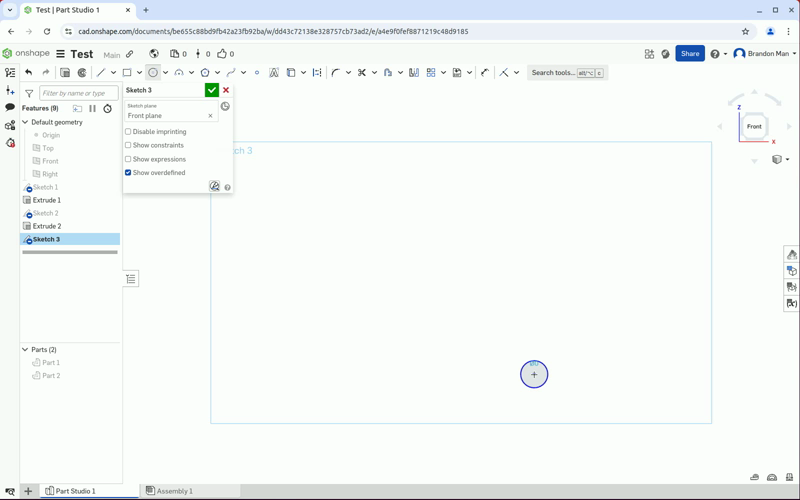
mouse_move(539, 374)
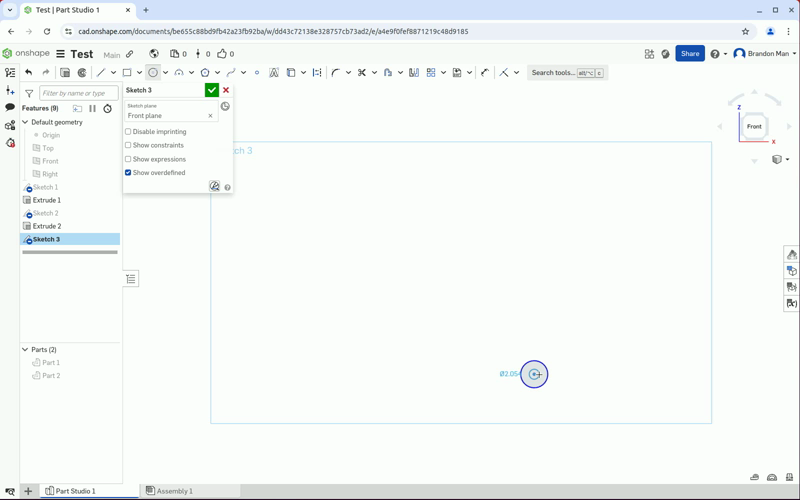
click(539, 374)
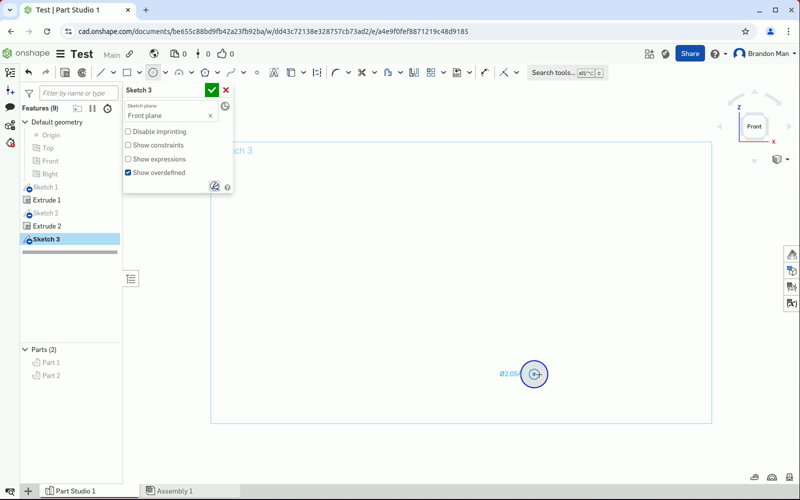
key(esc)
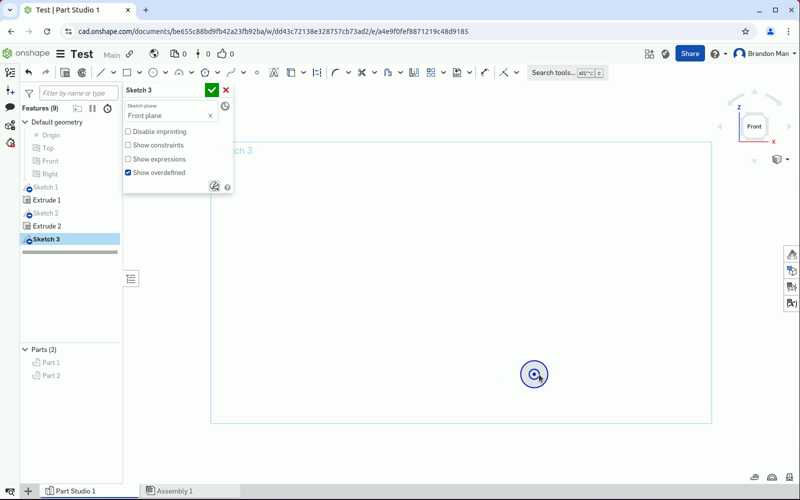
mouse_move(539, 385)
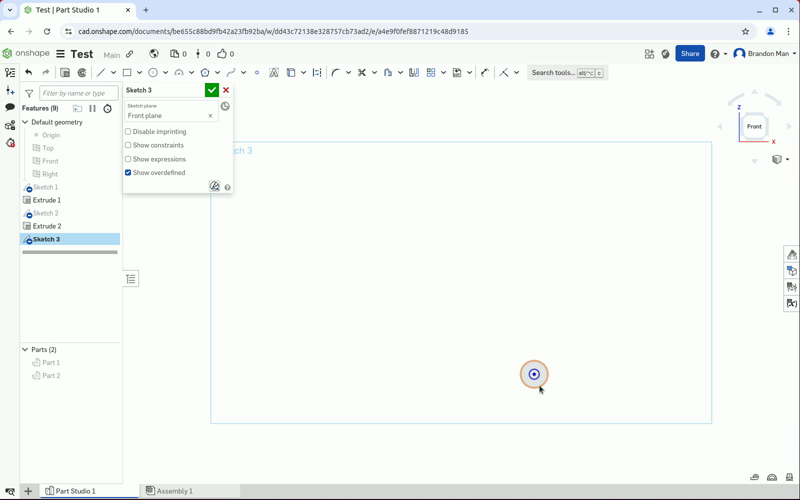
scroll(6)
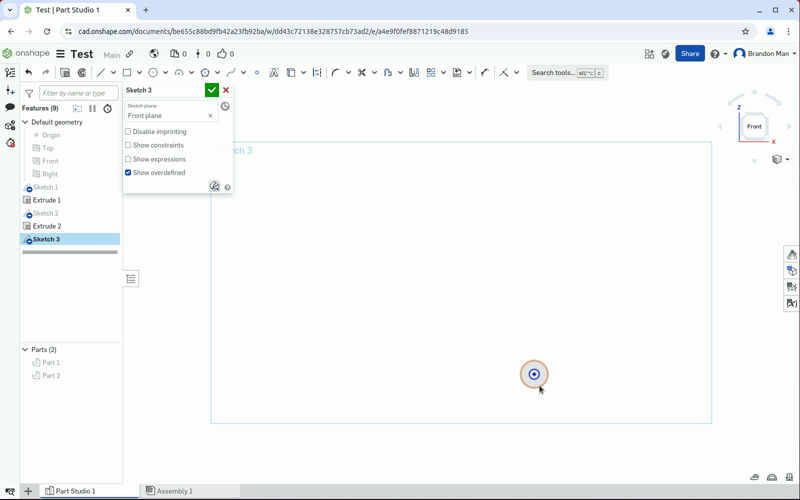
scroll(6)
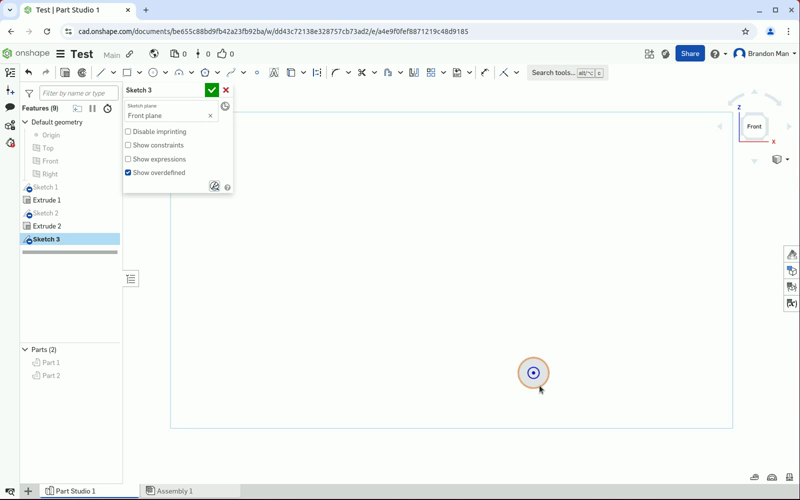
scroll(6)
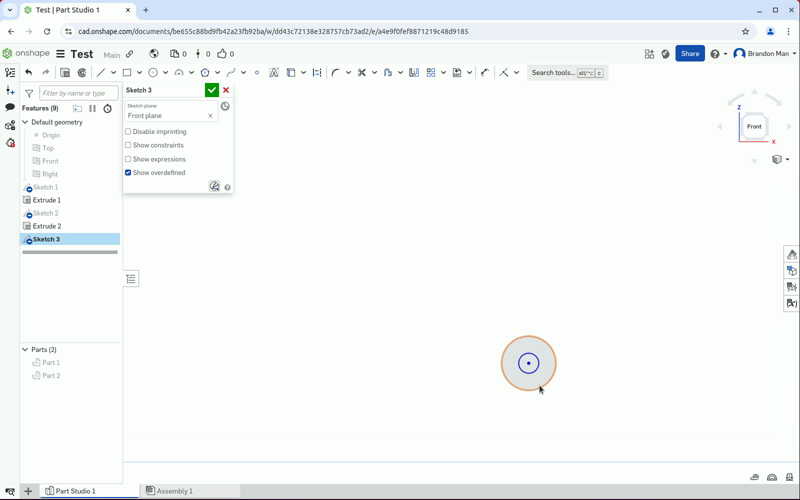
scroll(6)
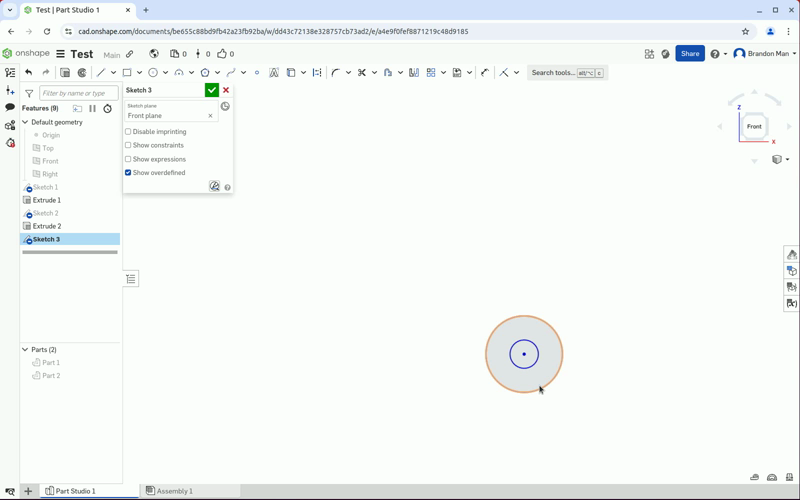
scroll(6)
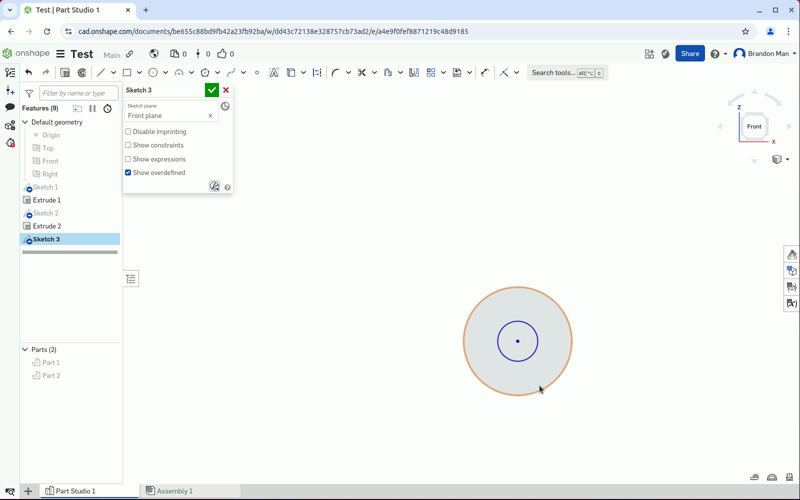
scroll(6)
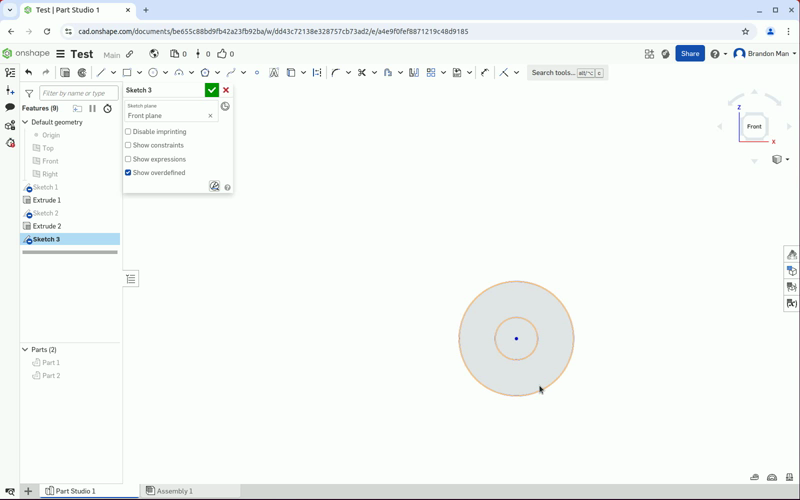
scroll(6)
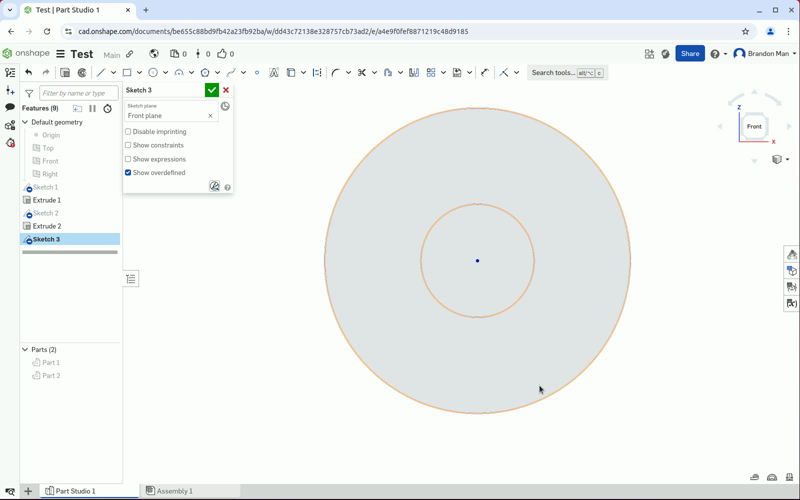
click(539, 385)
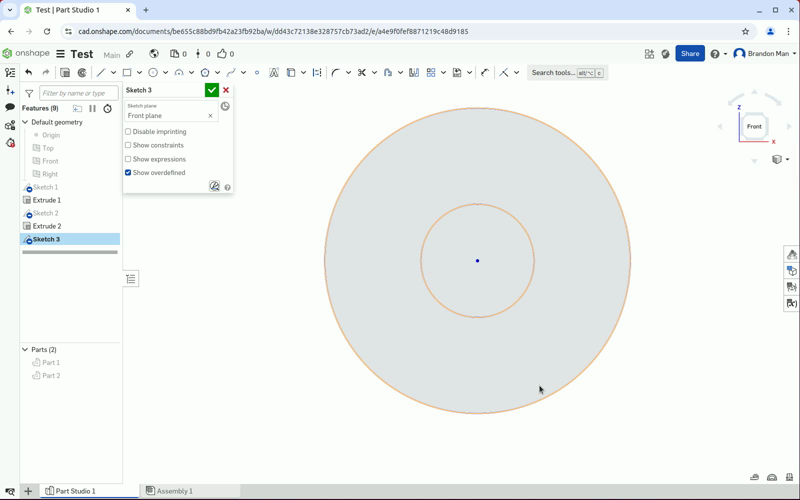
scroll(-6)
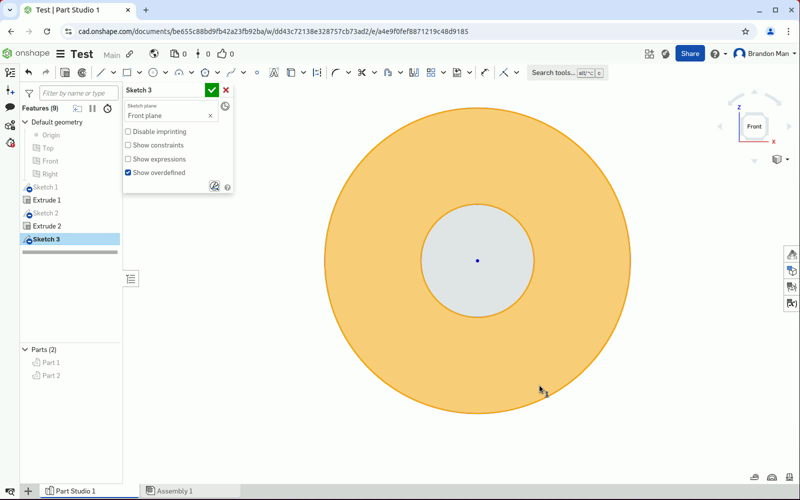
scroll(-6)
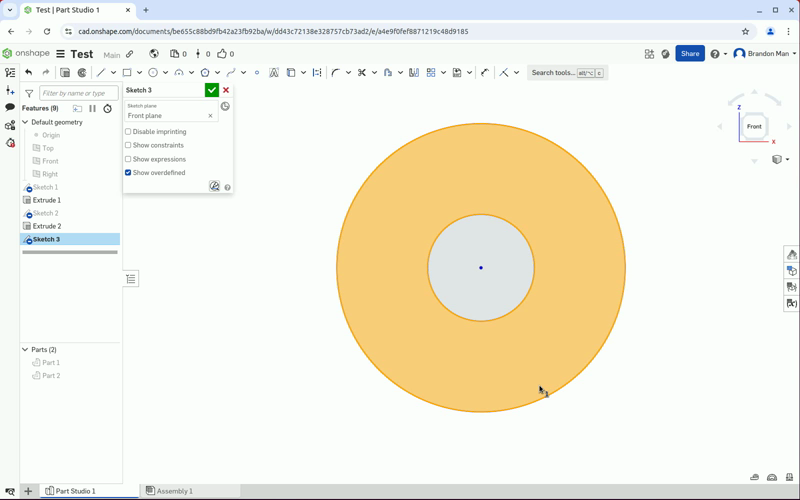
scroll(-6)
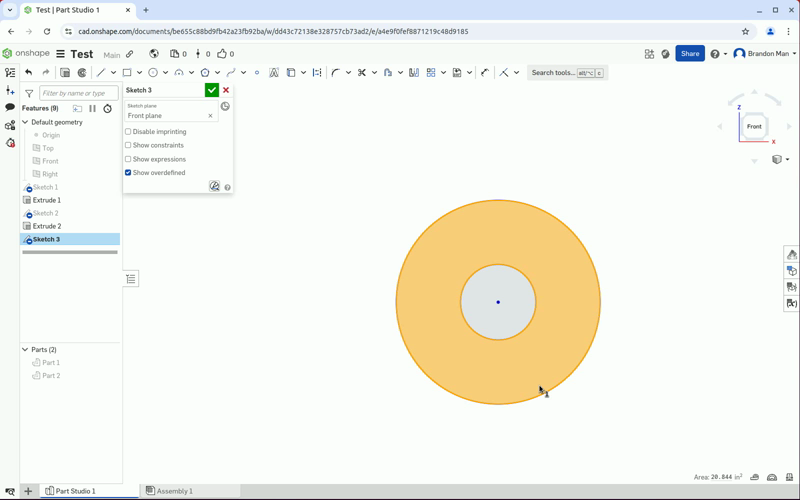
scroll(-6)
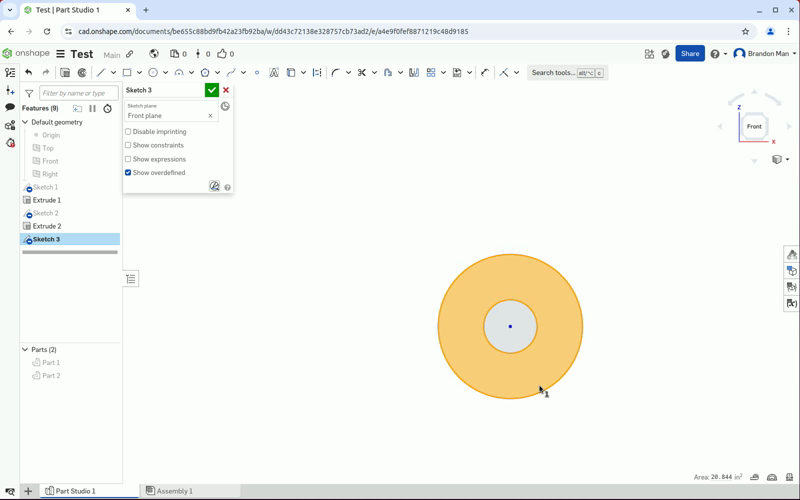
scroll(-6)
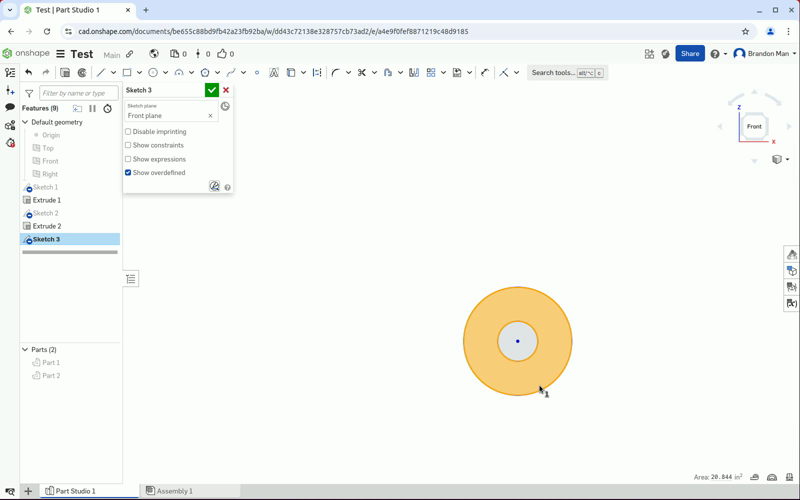
scroll(-6)
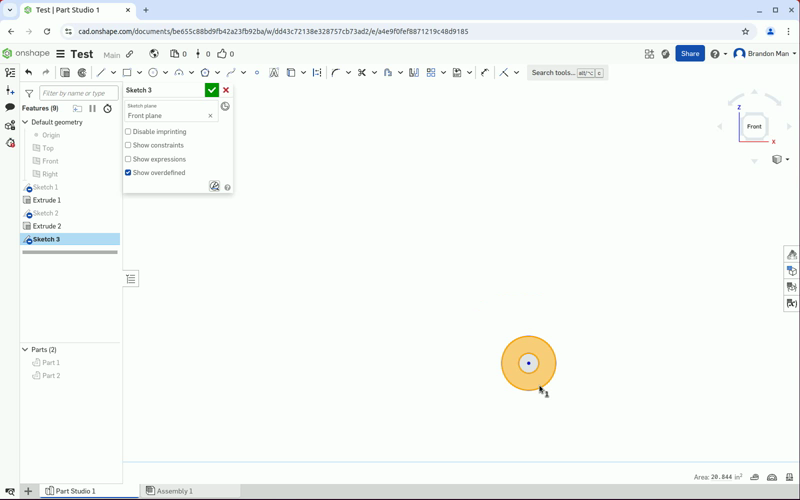
scroll(-6)
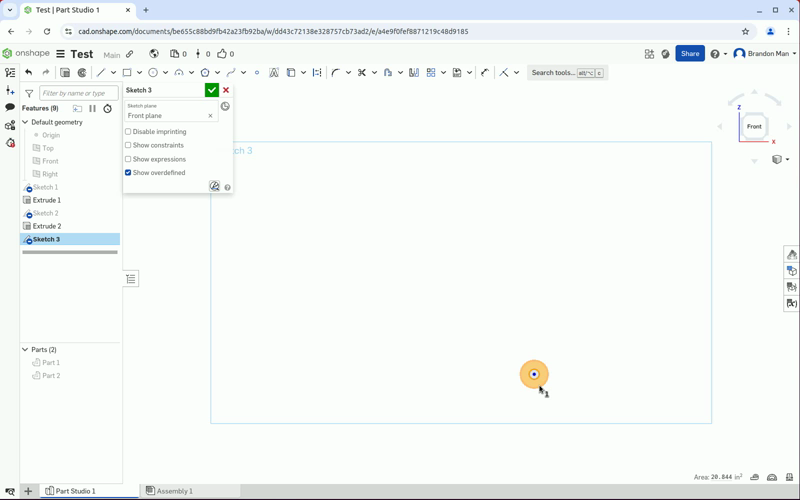
mouse_move(73, 352)
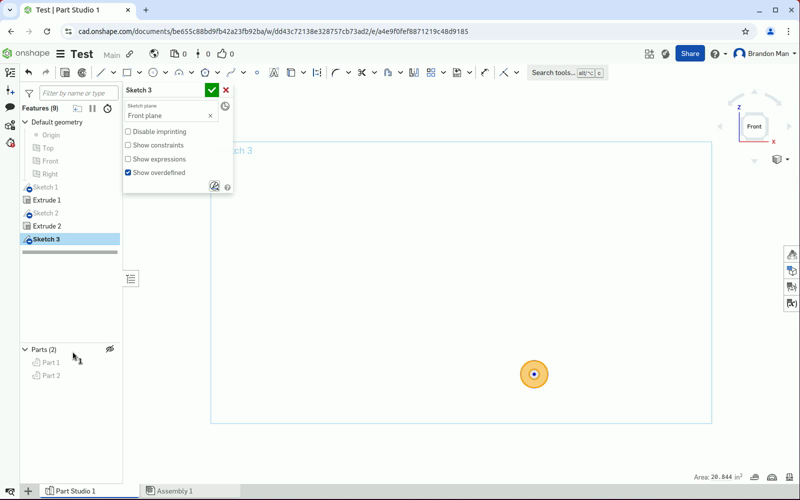
key(shift+y)
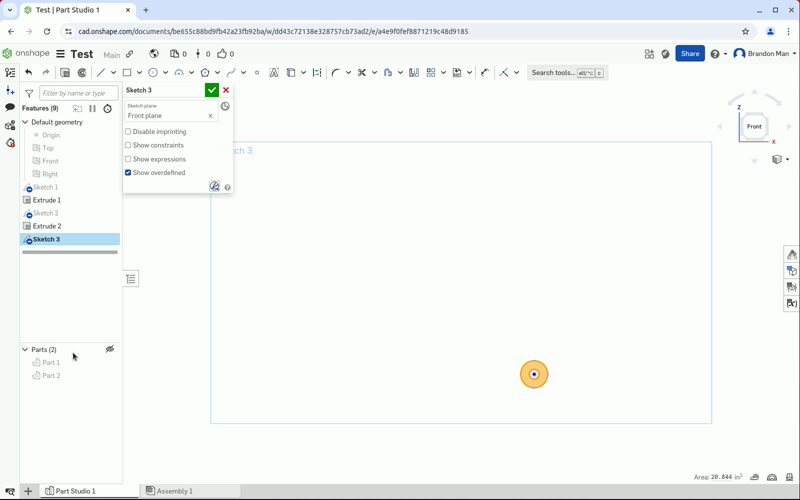
key(shift+e)
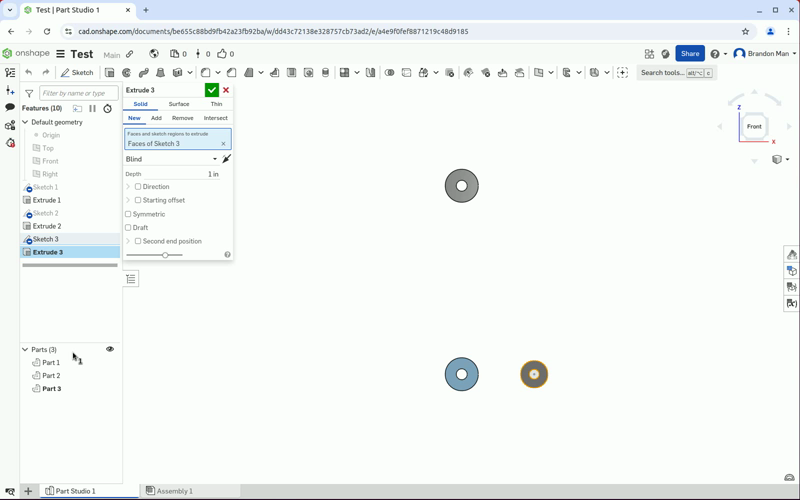
mouse_move(143, 106)
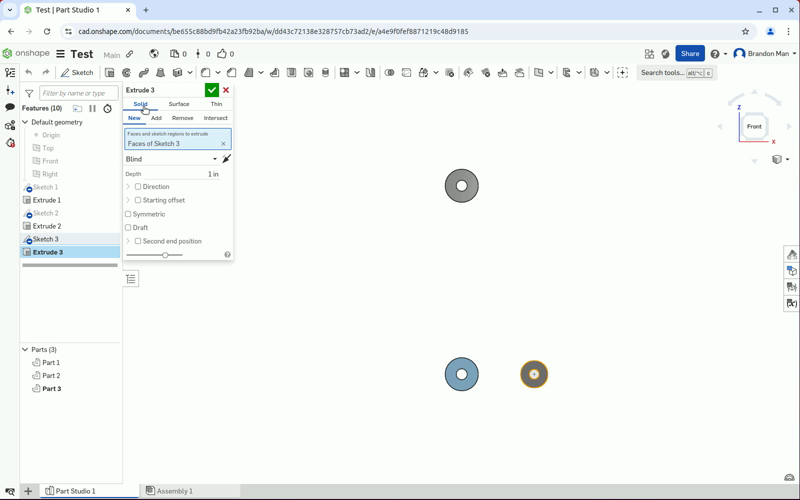
click(143, 106)
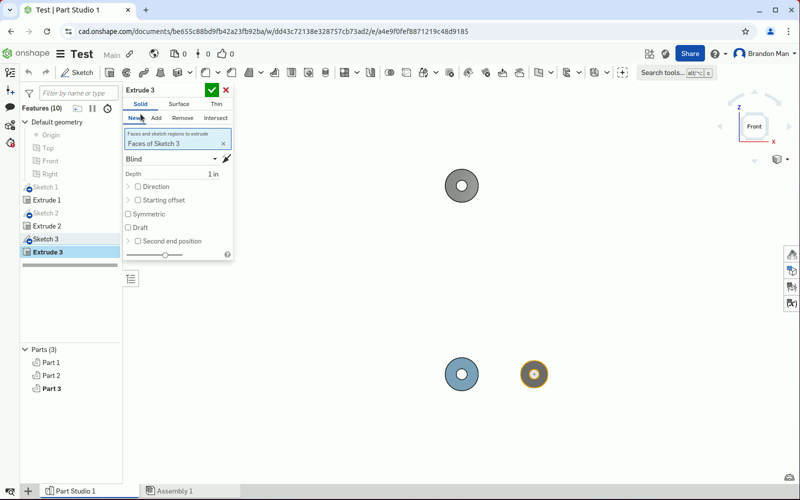
mouse_move(137, 120)
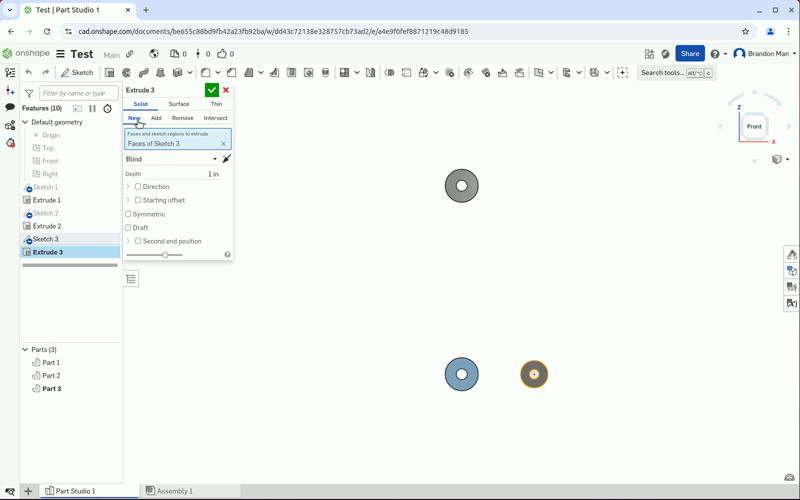
click(137, 120)
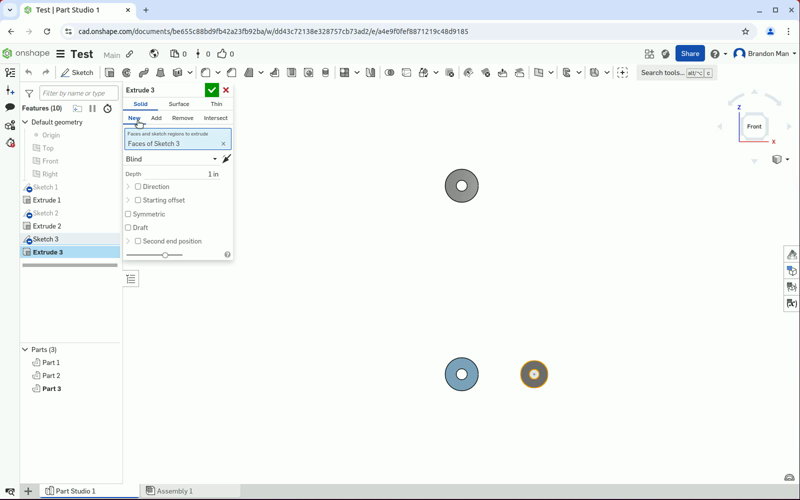
key(tab, 4)
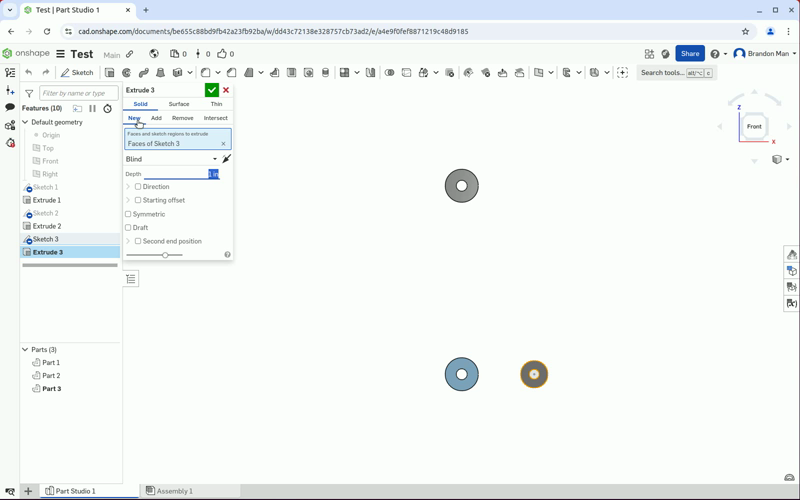
text(0.963)
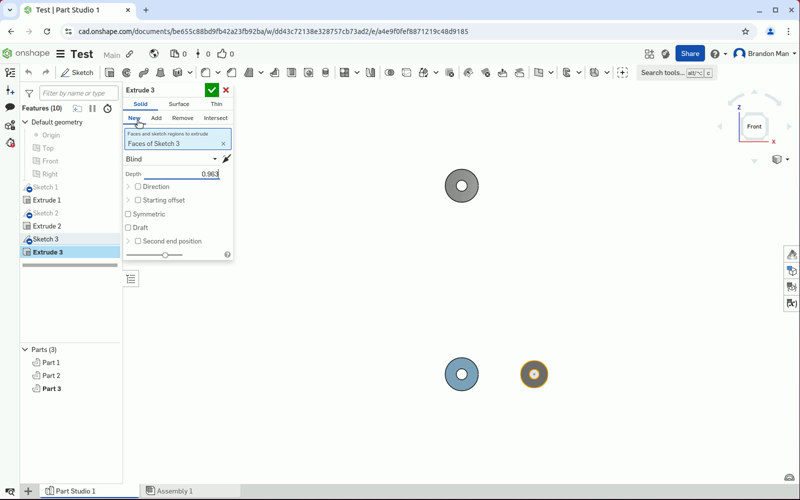
key(enter)
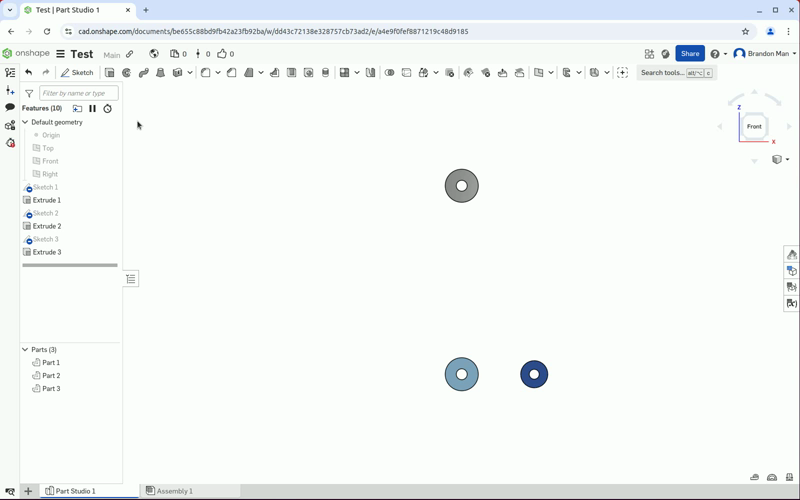
key(shift+h)
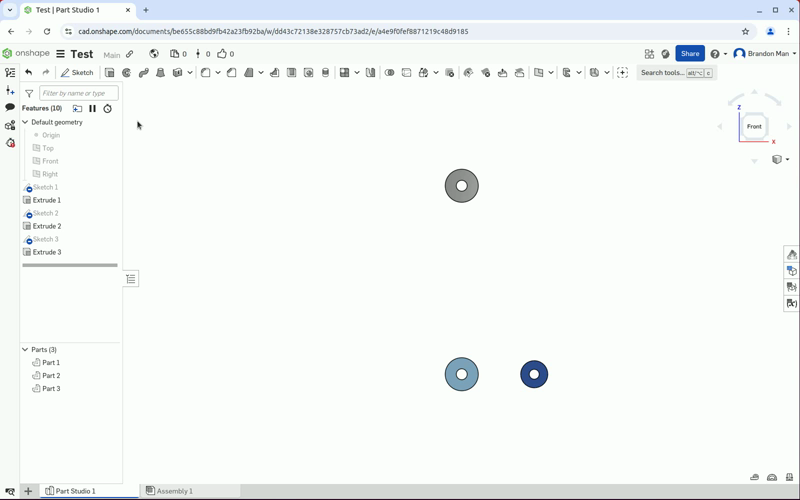
key(shift+h)
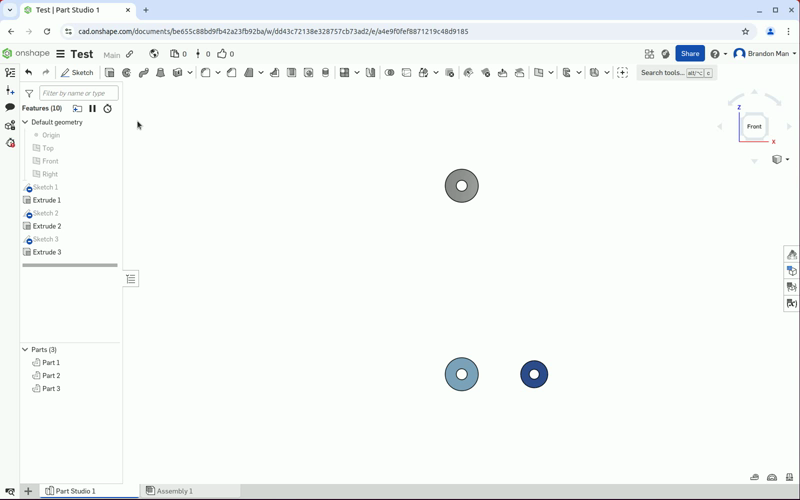
mouse_move(73, 189)
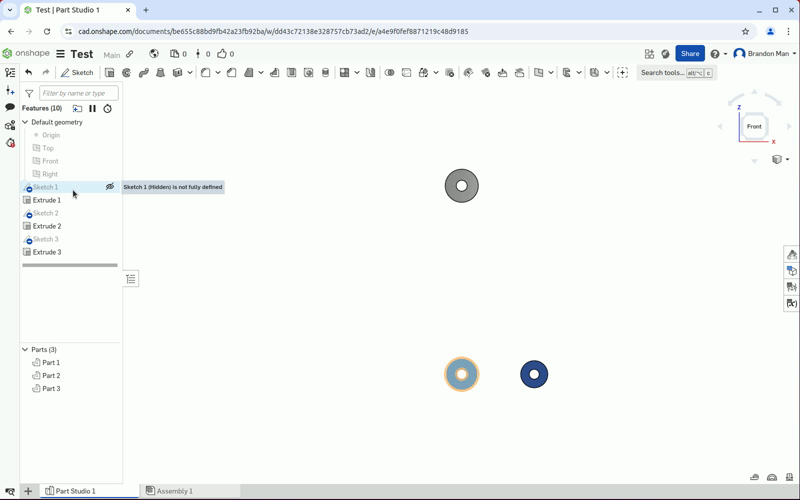
click(73, 189)
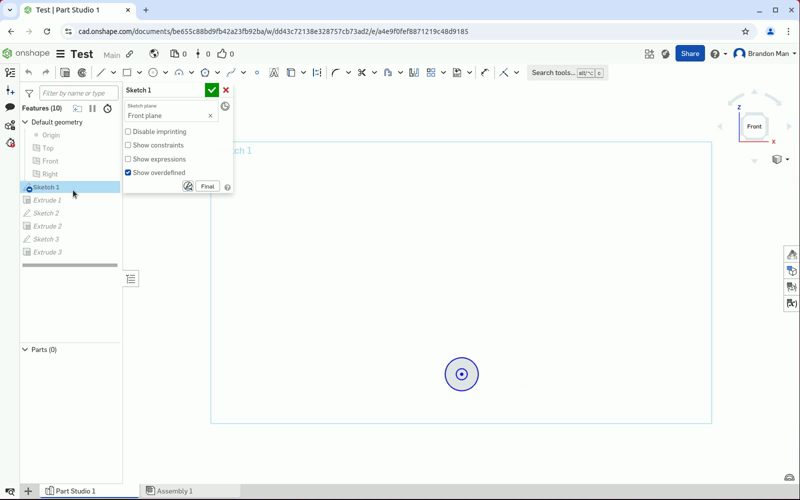
mouse_move(229, 92)
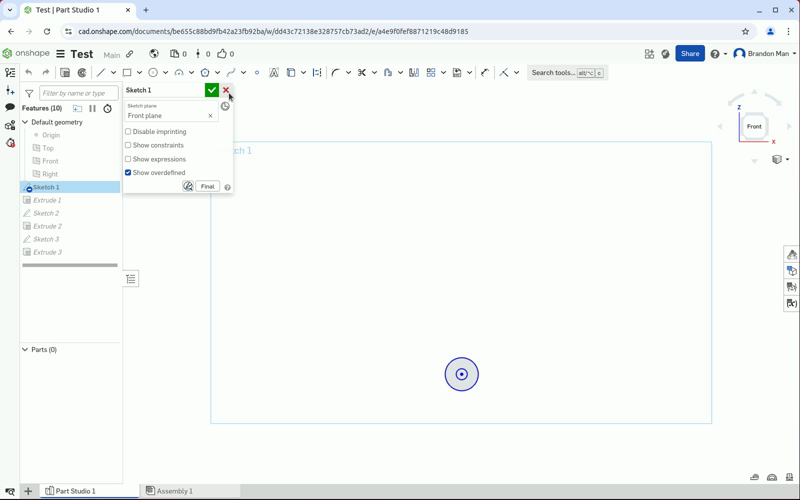
click(229, 92)
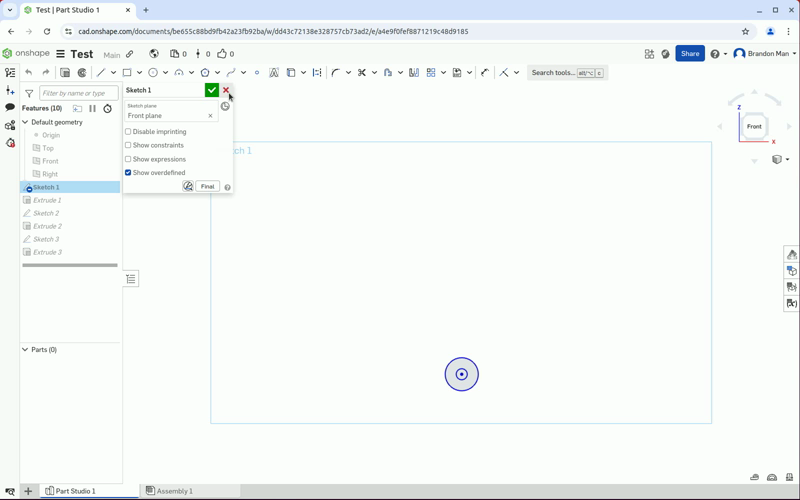
key(shift+s)
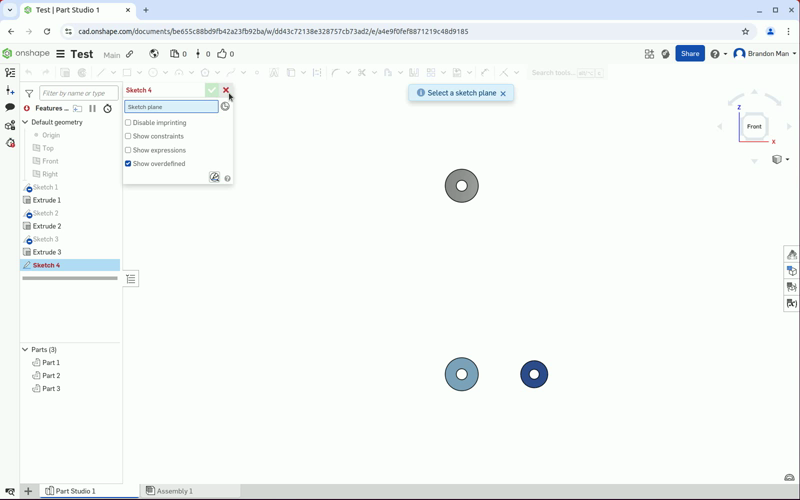
mouse_move(73, 163)
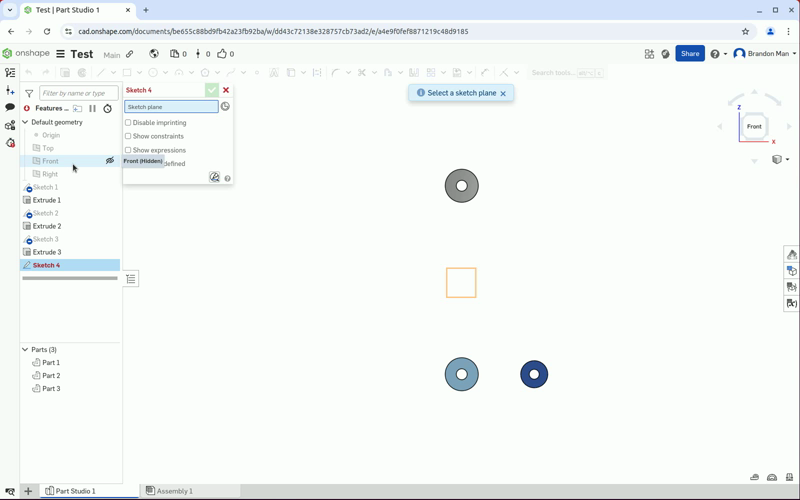
click(73, 163)
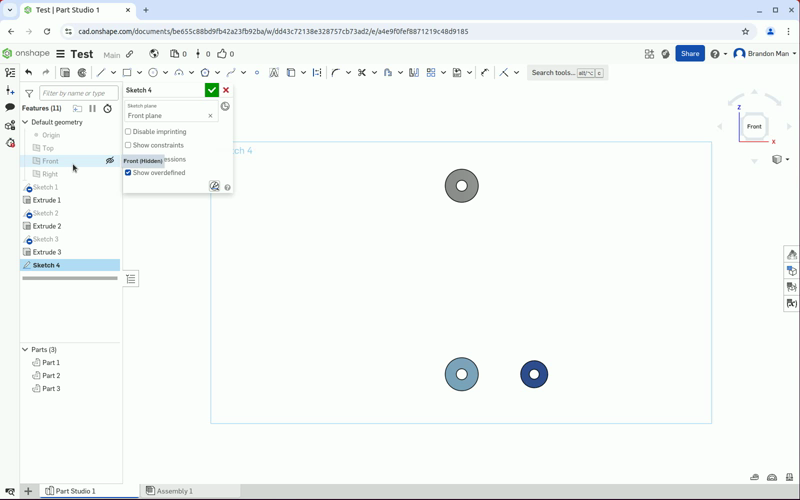
mouse_move(73, 352)
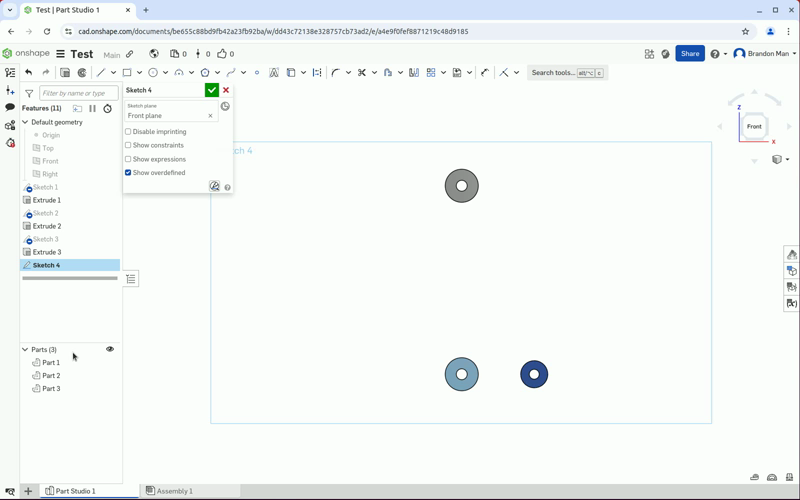
key(y)
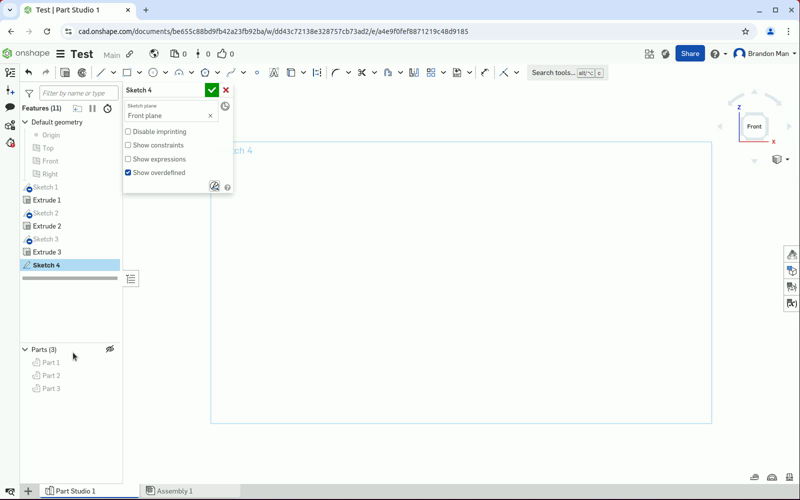
key(l)
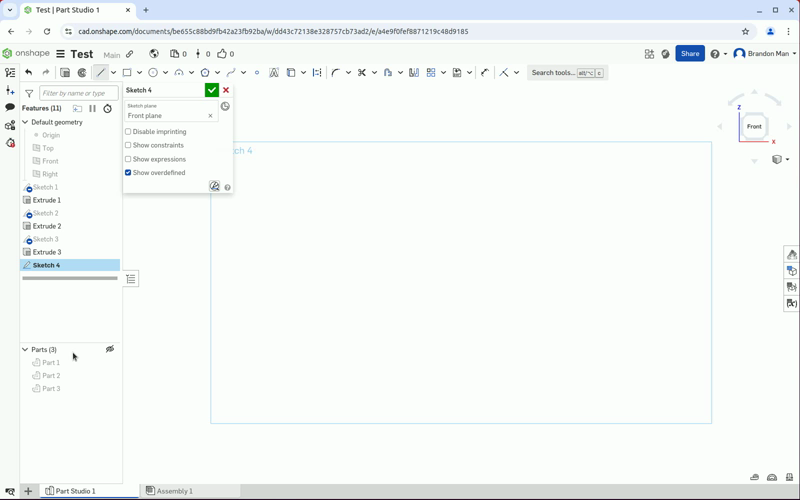
key_down(shift)
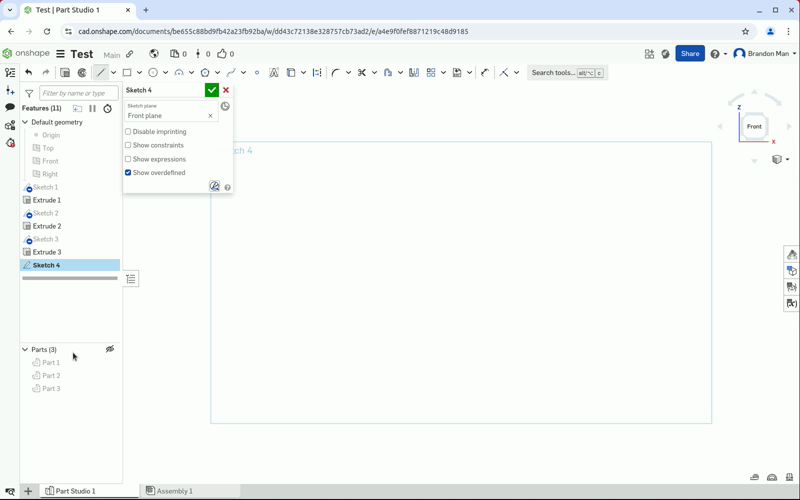
mouse_move(434, 272)
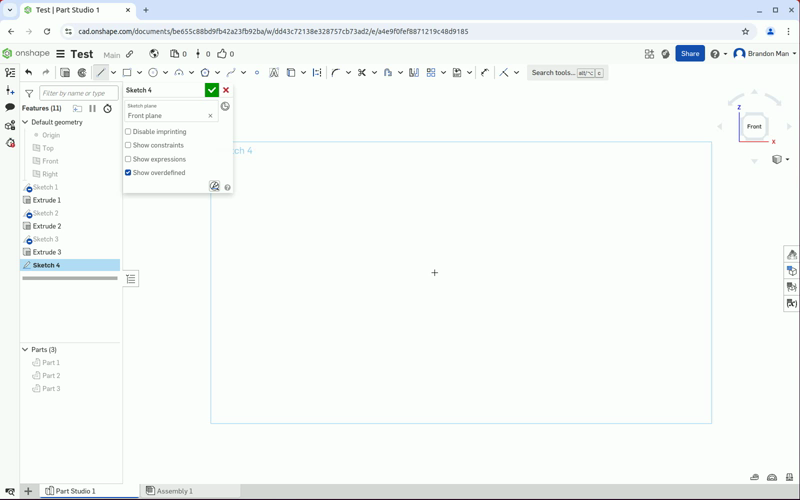
click(434, 272)
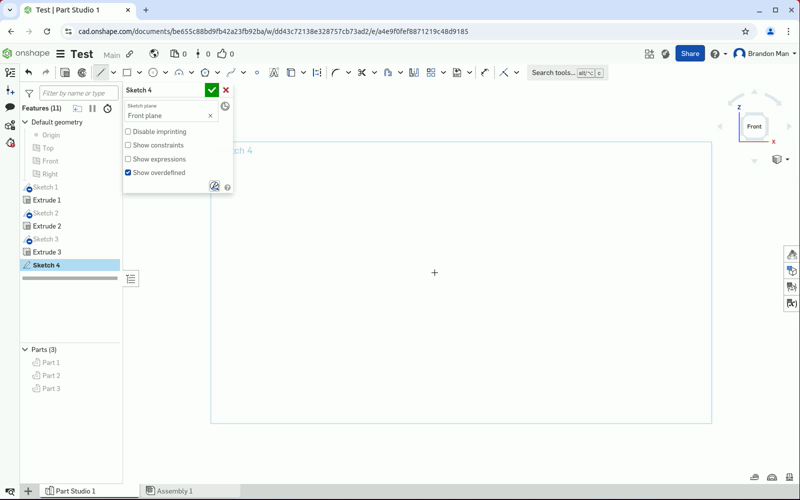
key_up(shift)
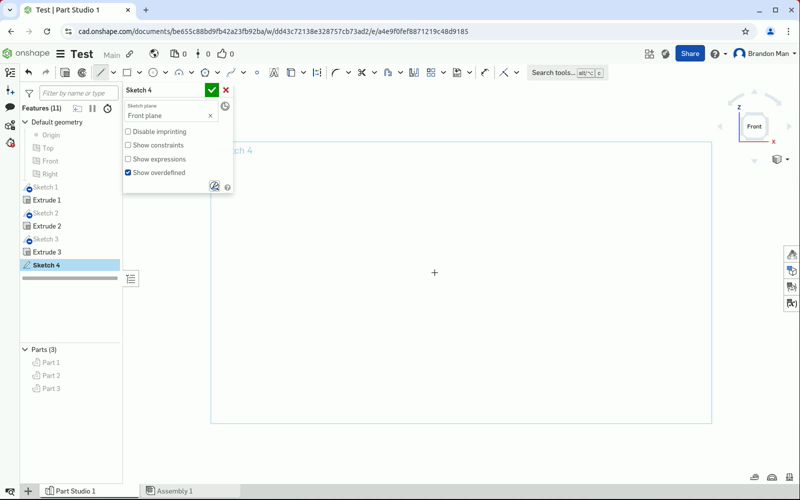
key_down(shift)
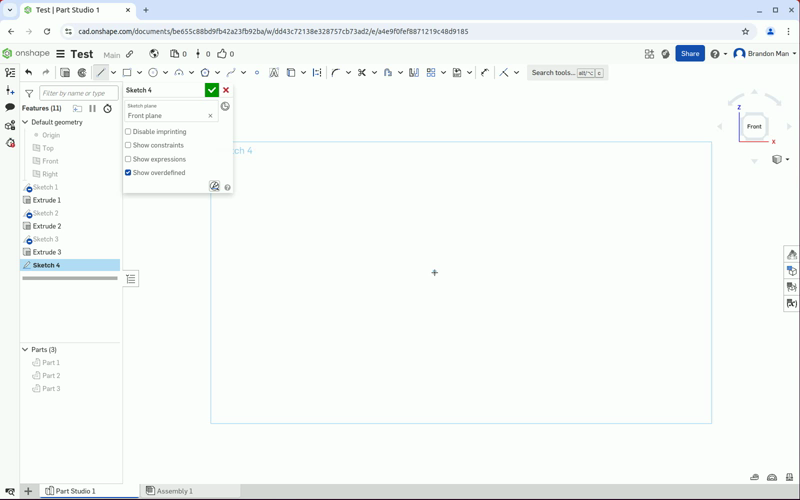
mouse_move(444, 375)
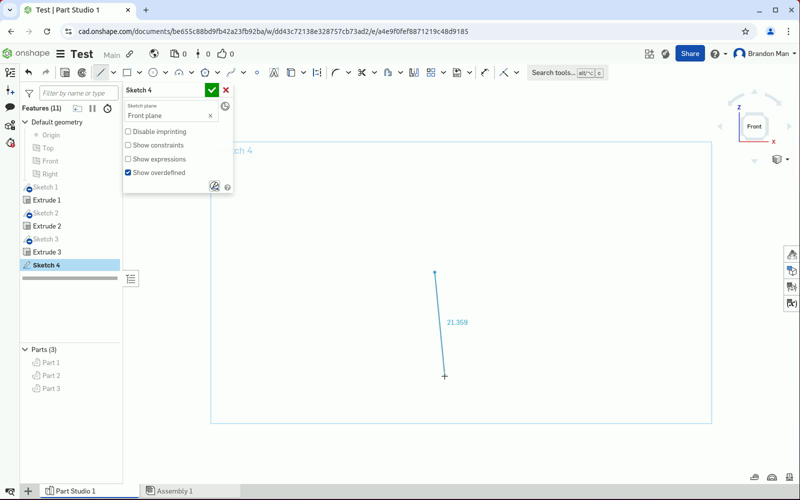
click(444, 375)
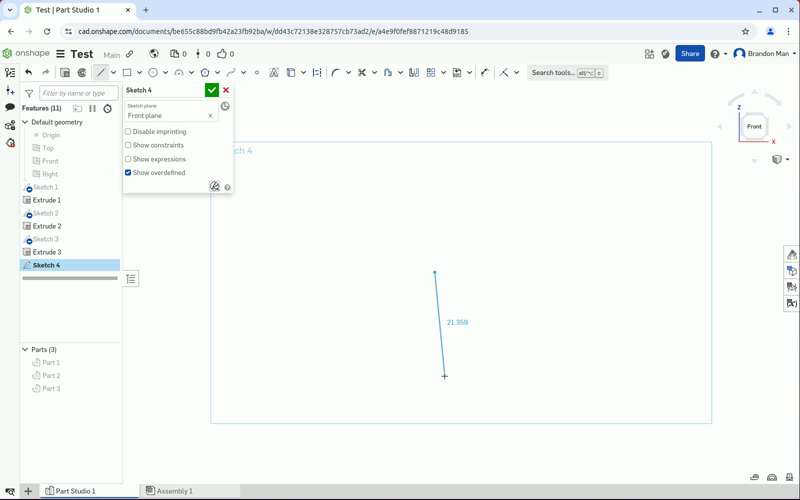
key_up(shift)
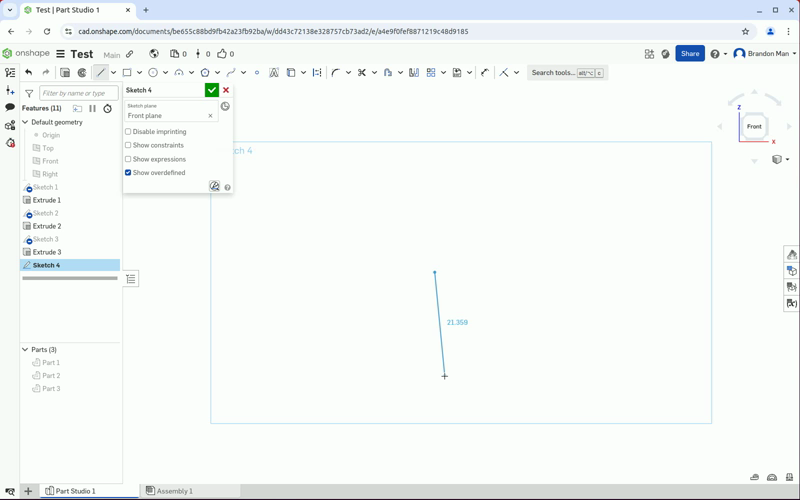
key(esc)
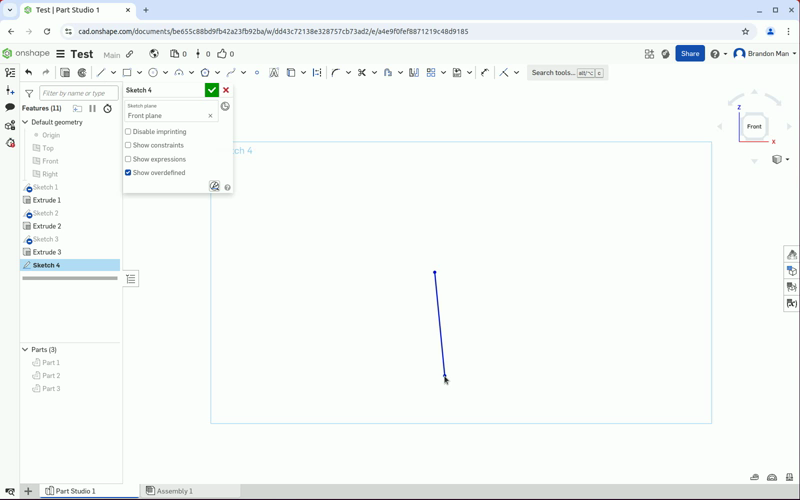
key(a)
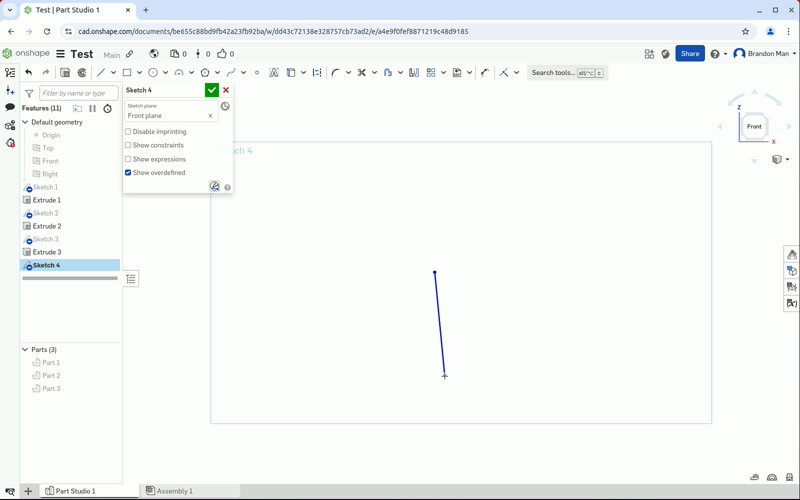
mouse_move(444, 375)
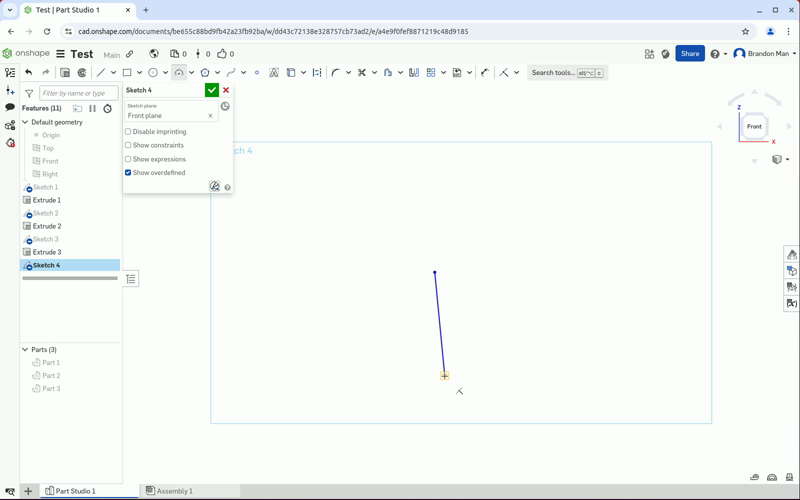
click(444, 375)
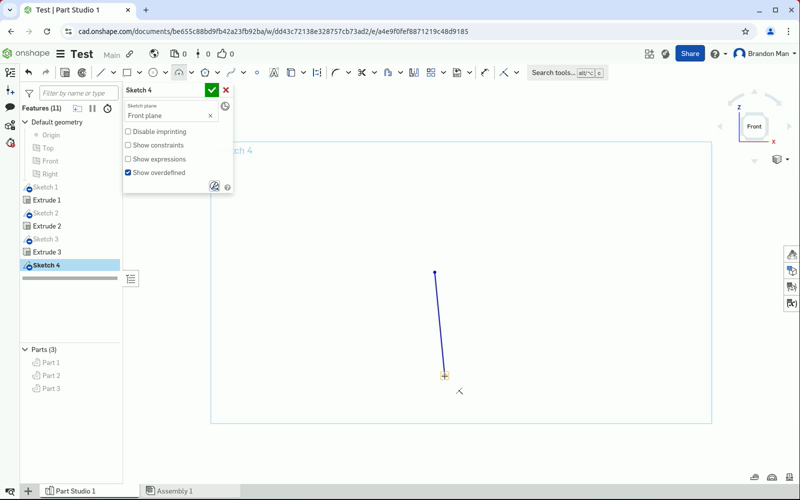
key_down(shift)
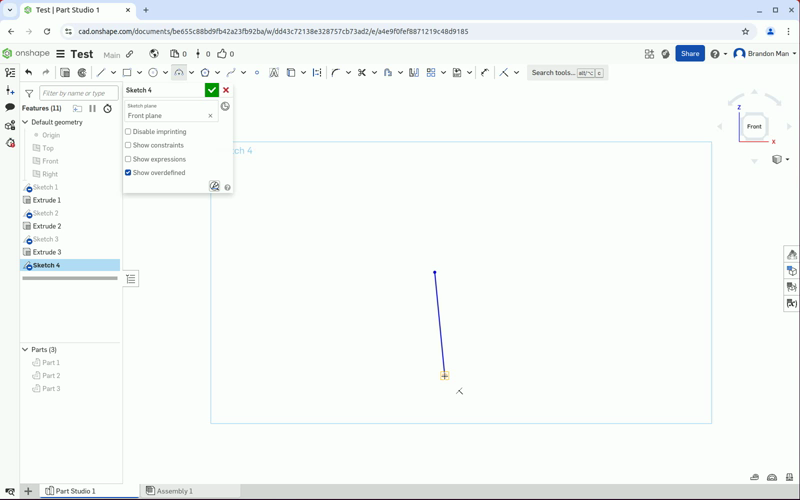
mouse_move(460, 389)
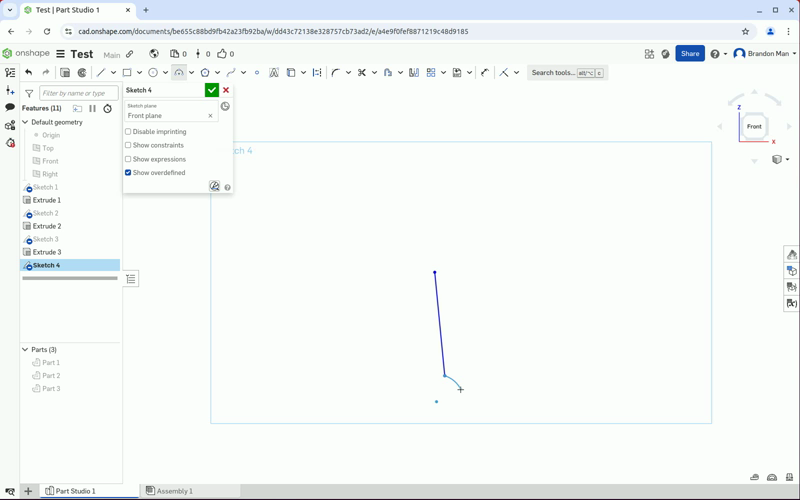
click(460, 389)
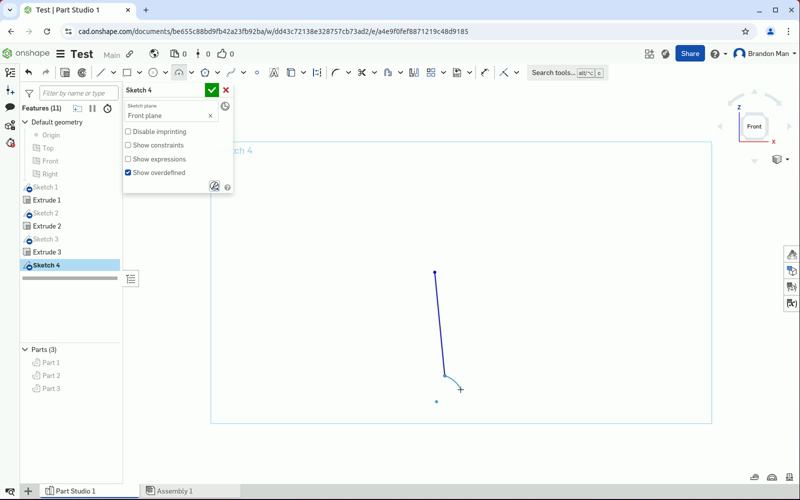
mouse_move(470, 362)
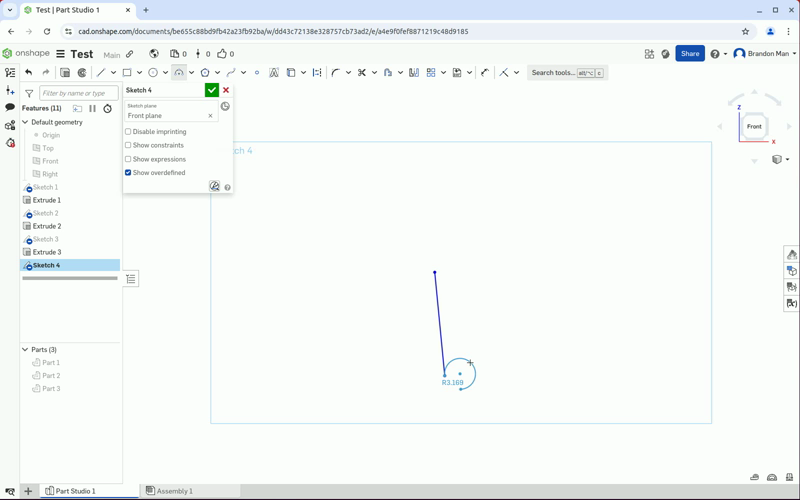
click(470, 362)
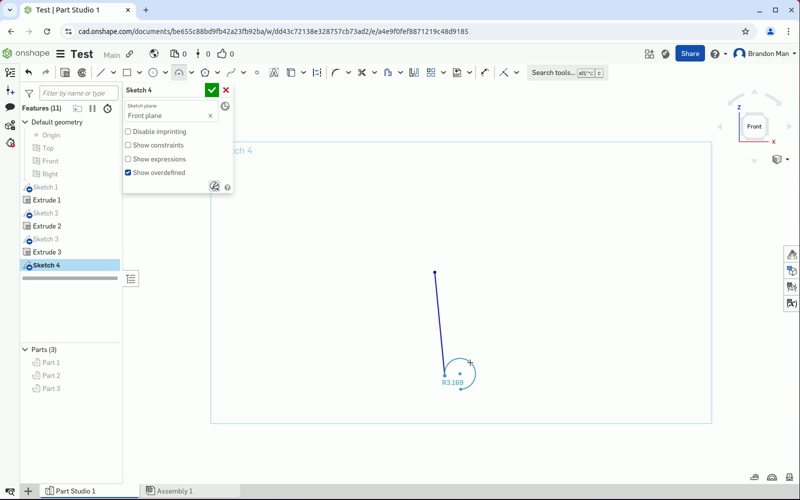
key_up(shift)
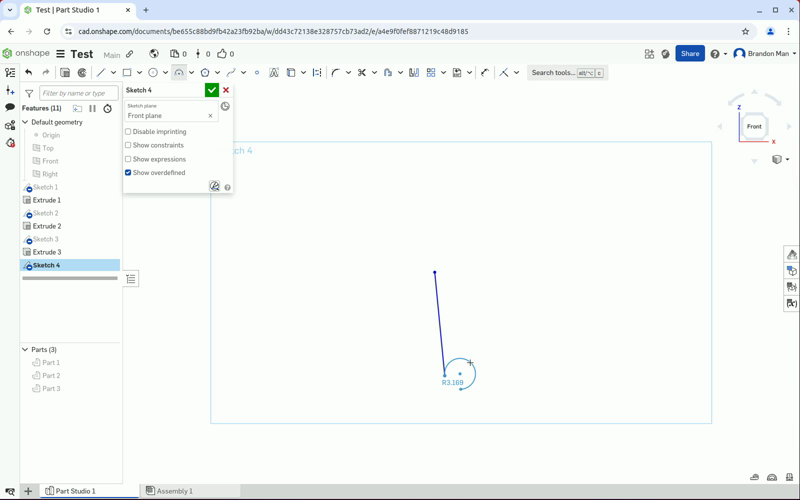
key(esc)
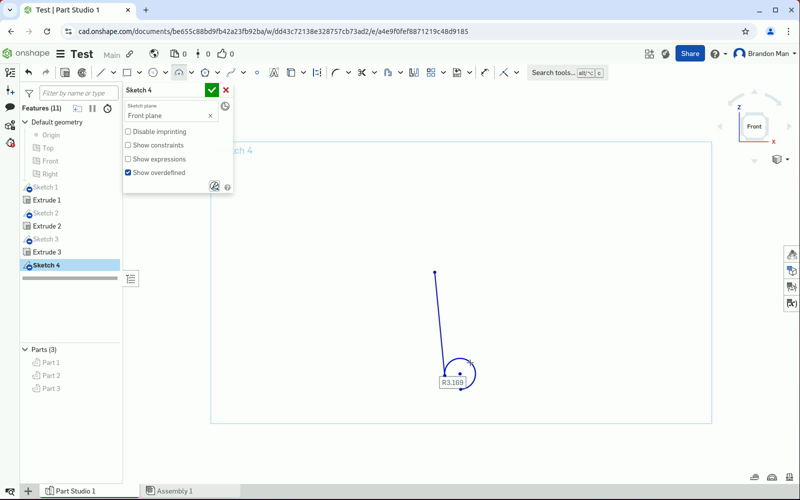
key(l)
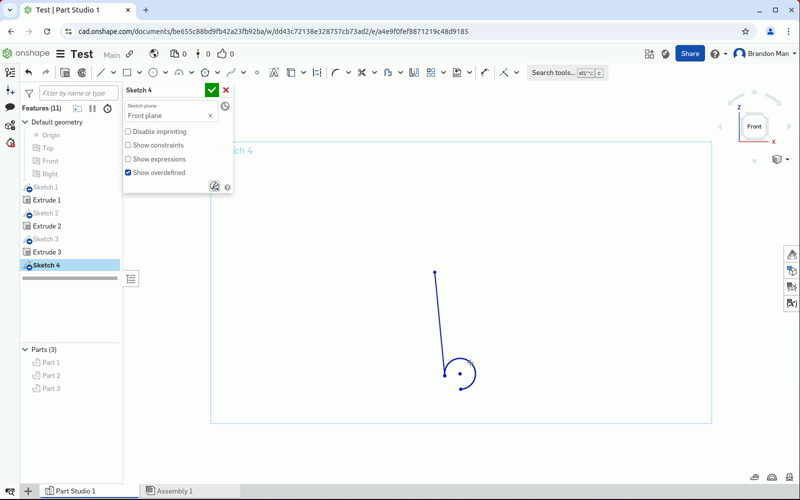
mouse_move(460, 389)
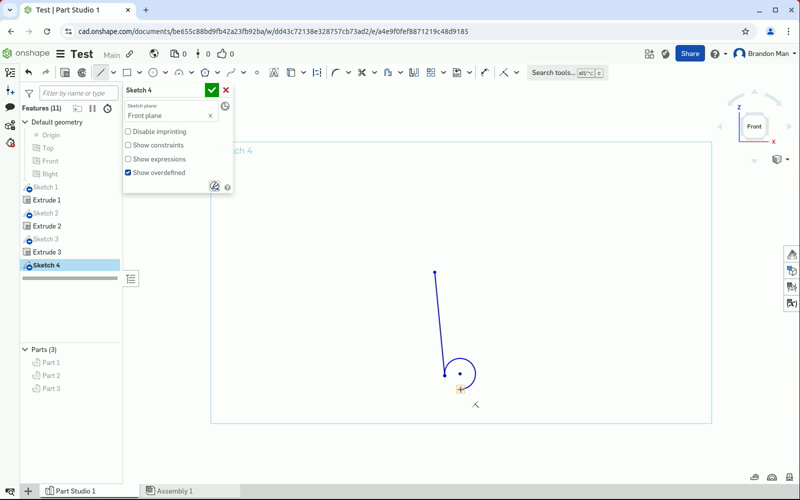
click(460, 389)
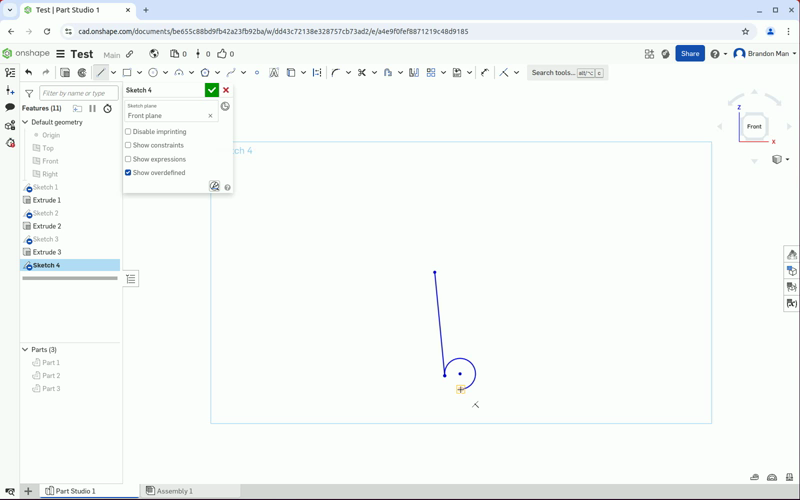
key_down(shift)
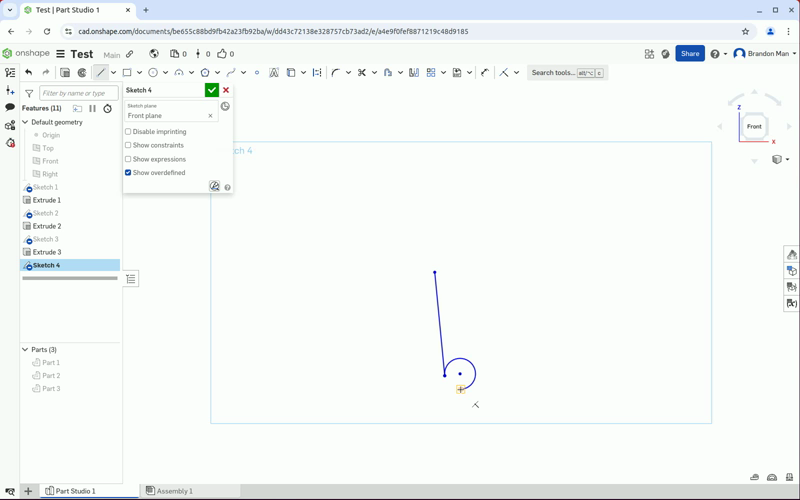
mouse_move(534, 387)
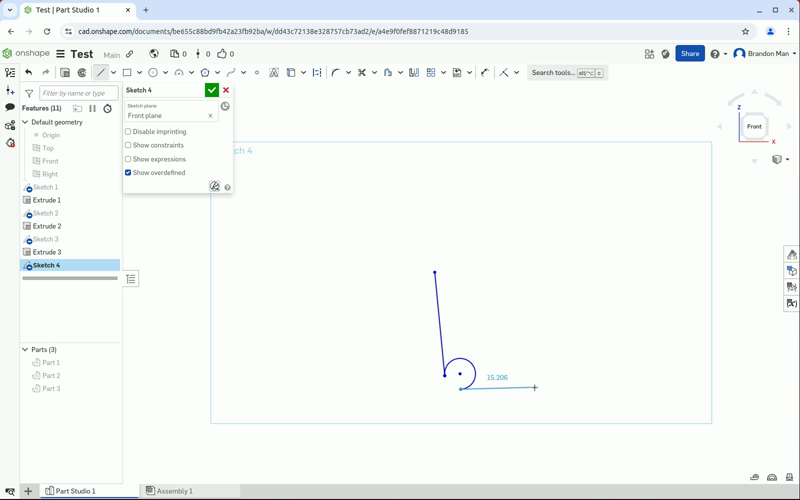
click(534, 387)
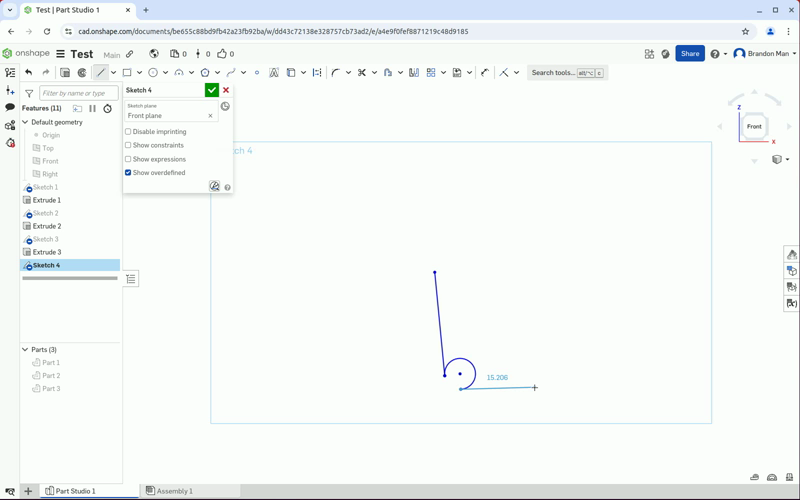
key_up(shift)
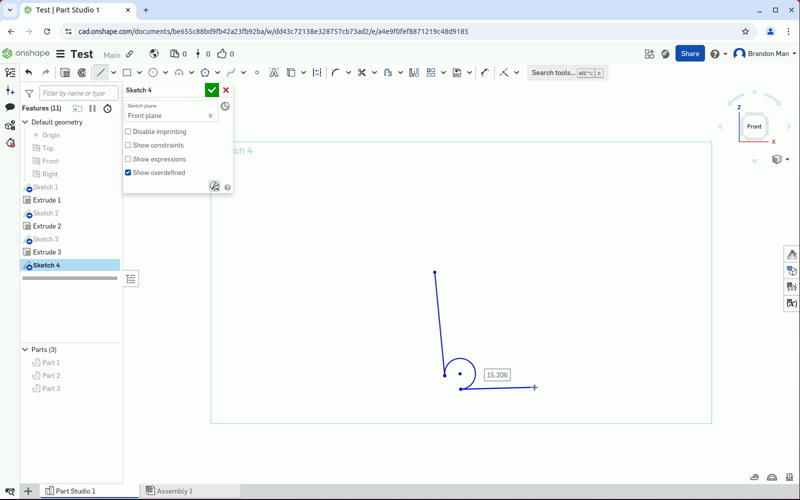
key(esc)
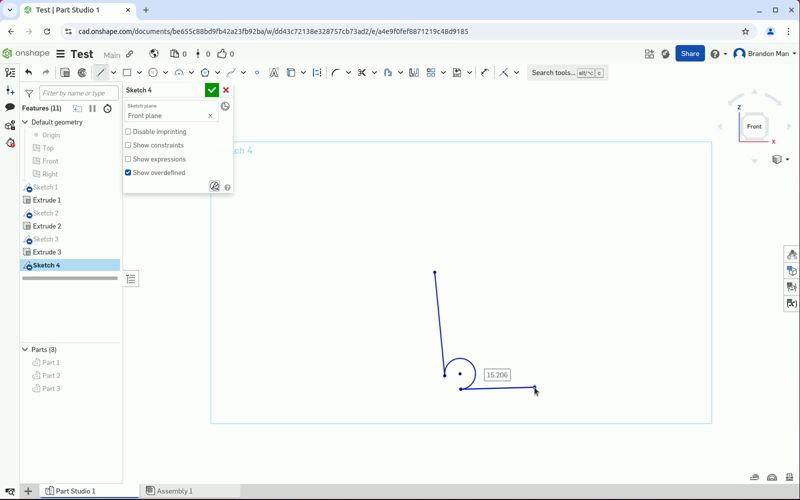
key(a)
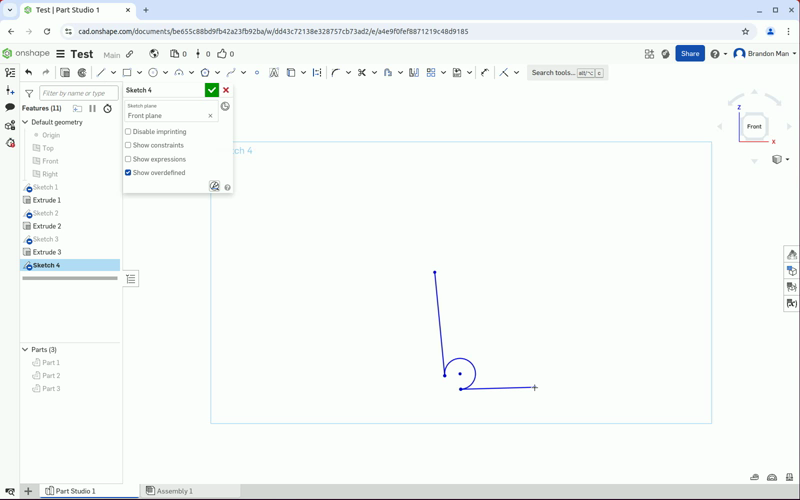
mouse_move(534, 387)
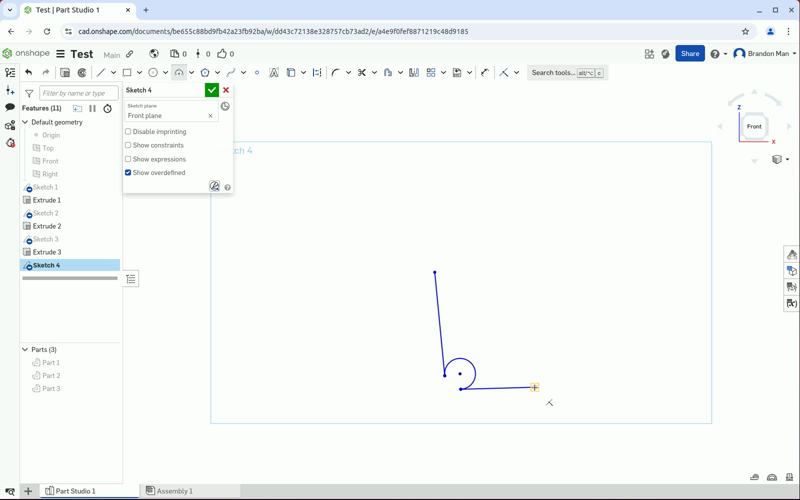
click(534, 387)
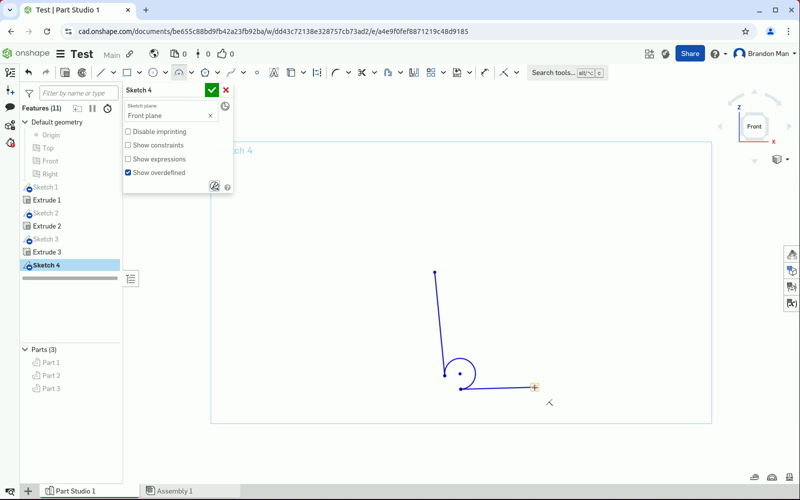
key_down(shift)
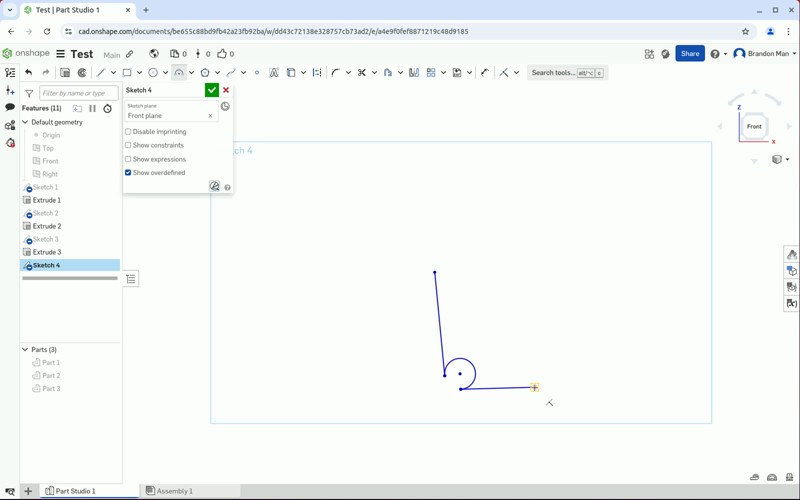
mouse_move(534, 361)
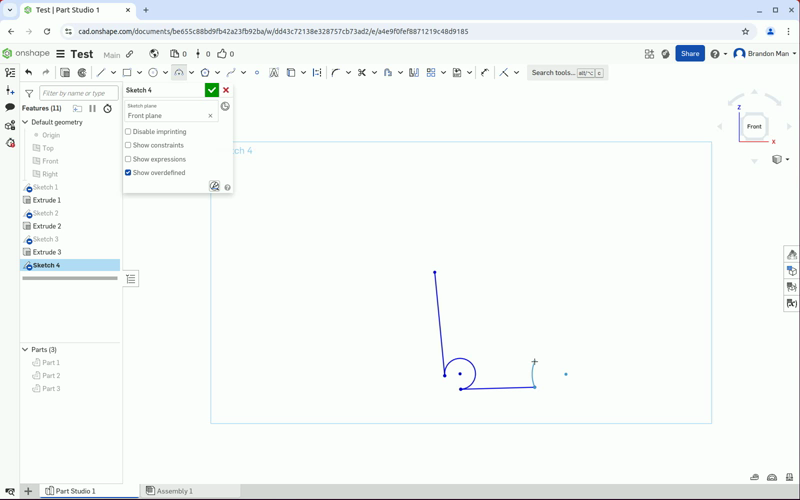
click(534, 361)
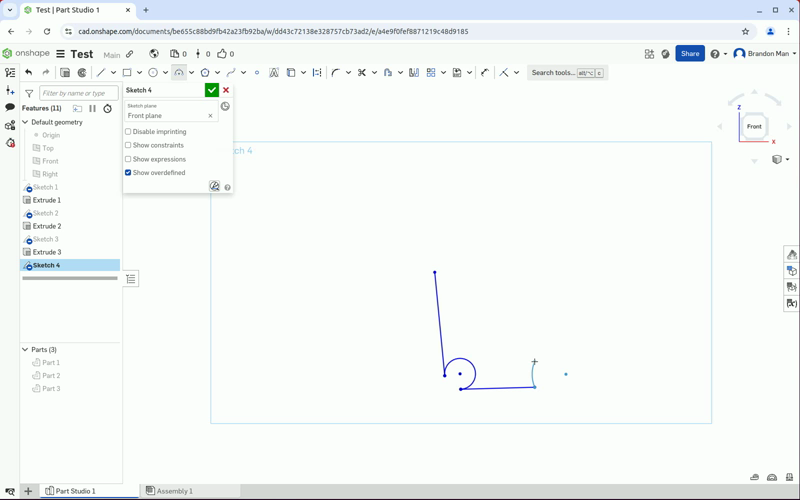
mouse_move(521, 374)
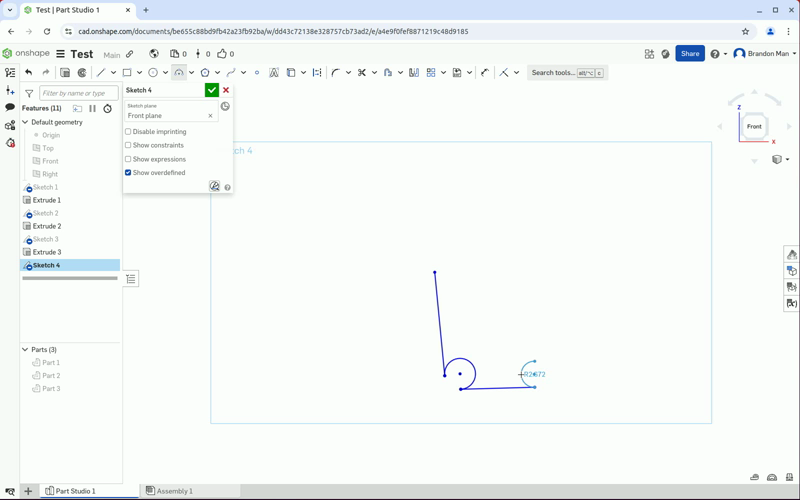
click(521, 374)
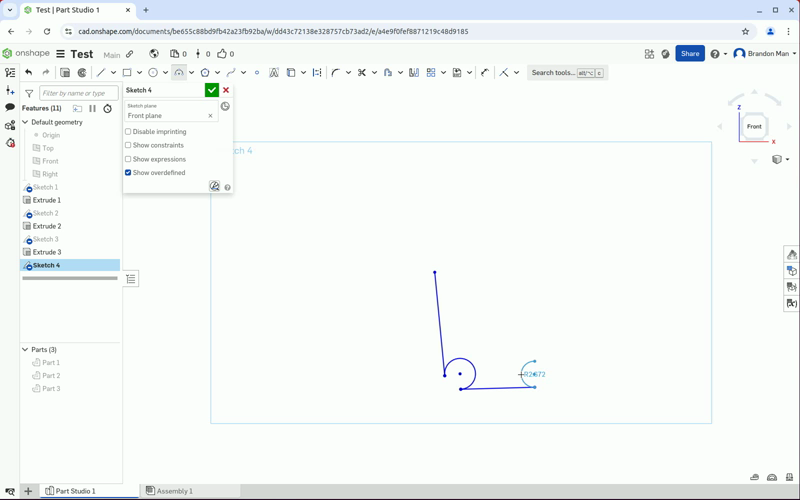
key_up(shift)
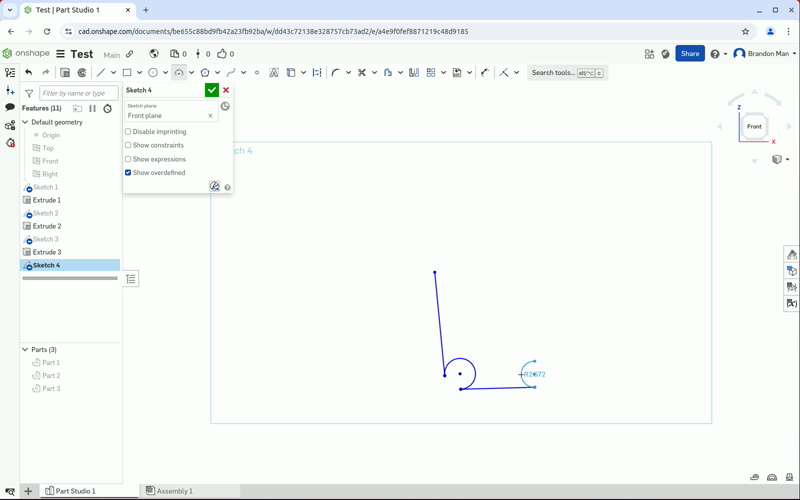
key(esc)
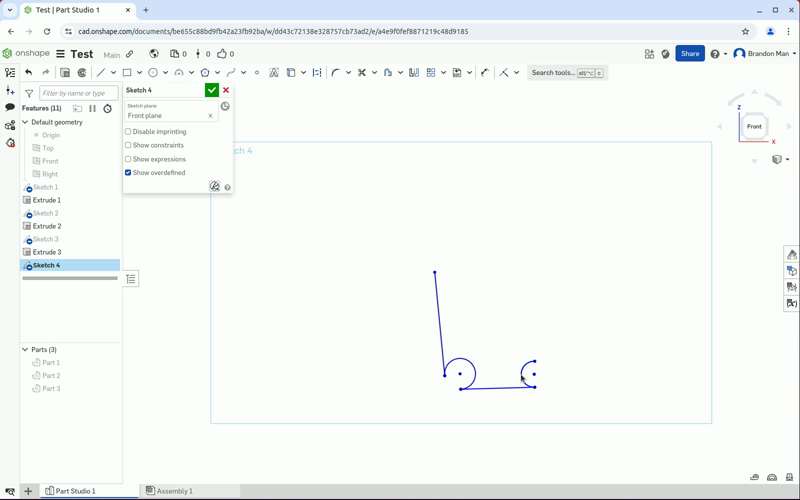
key(l)
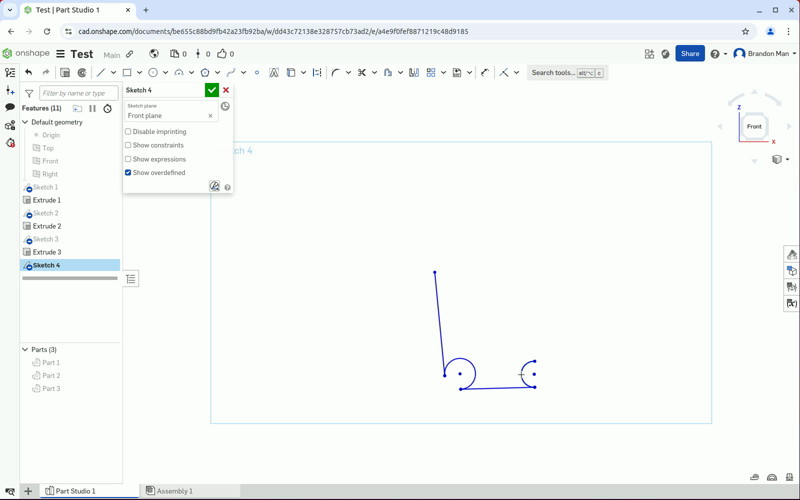
mouse_move(534, 361)
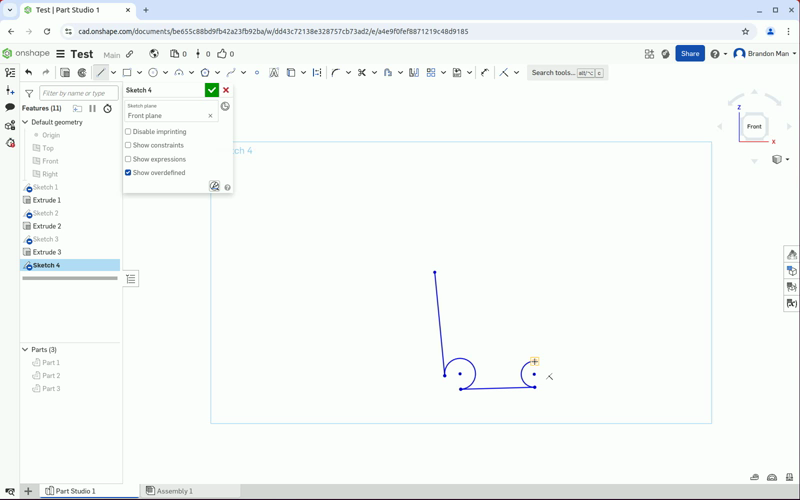
click(534, 361)
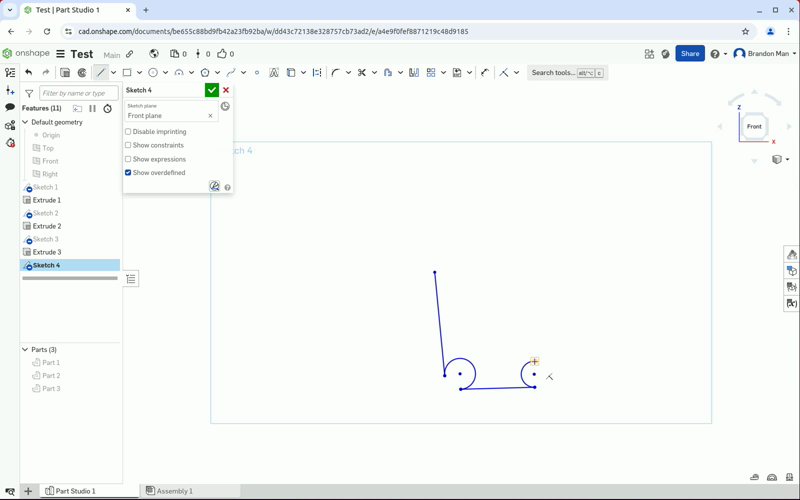
key_down(shift)
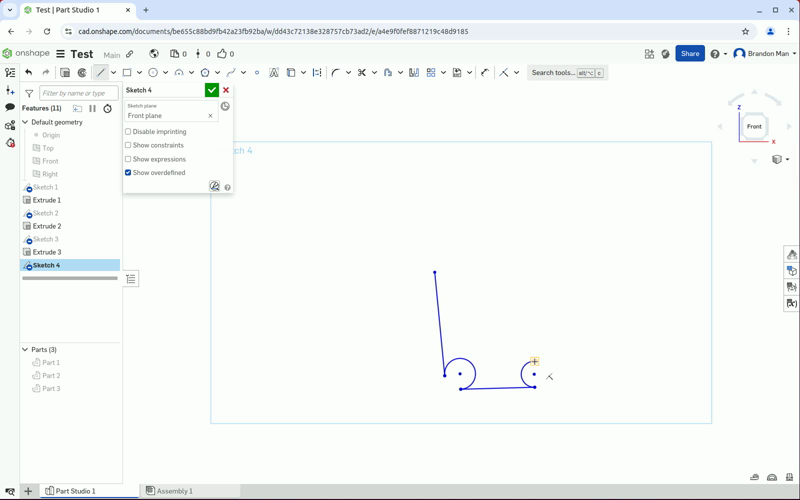
mouse_move(564, 361)
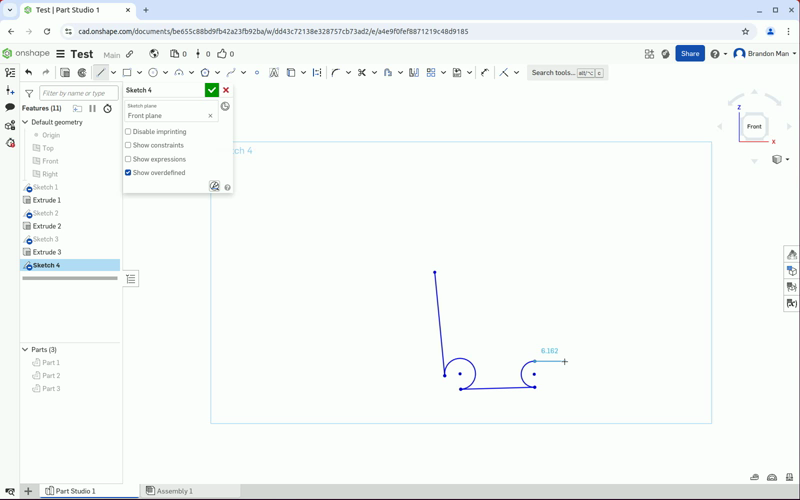
mouse_move(491, 360)
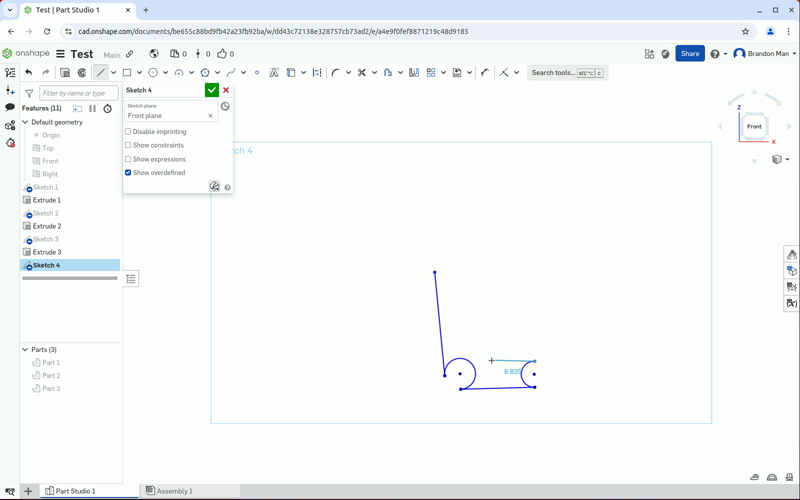
click(491, 360)
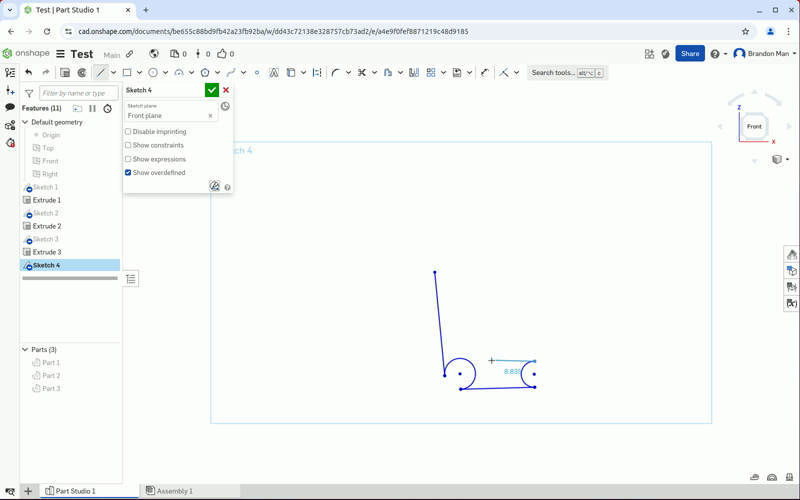
key_up(shift)
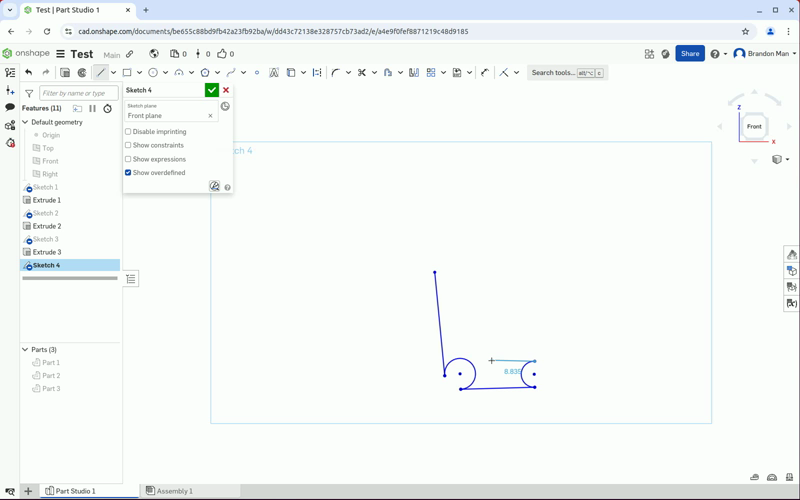
key(esc)
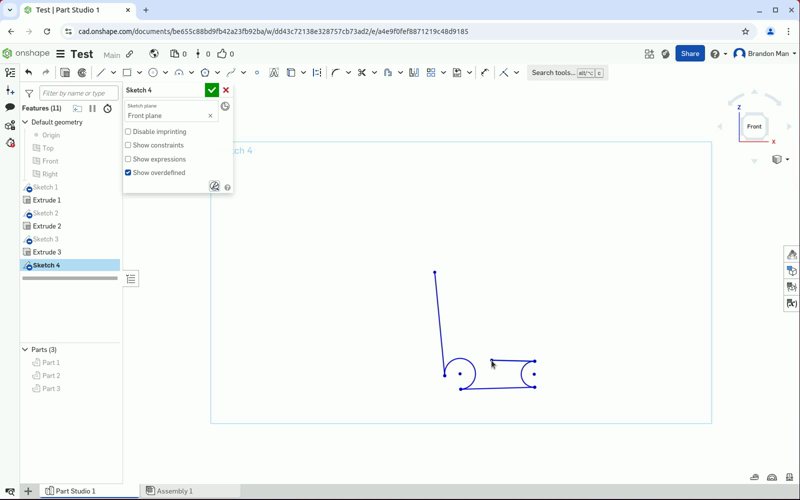
key(a)
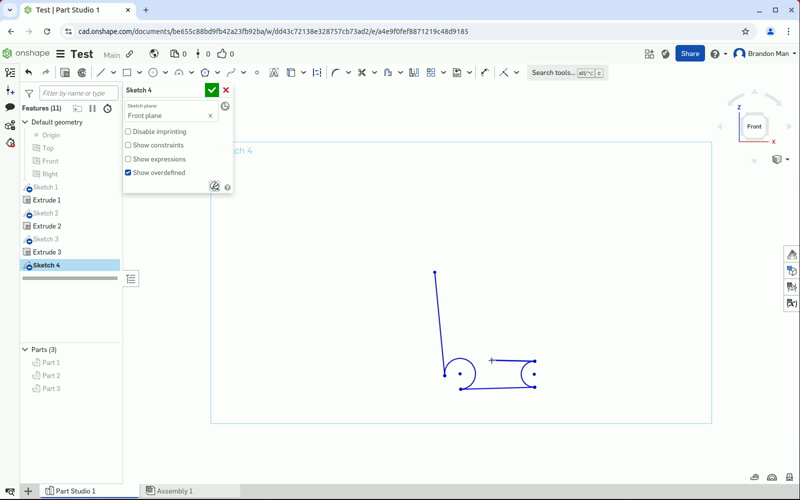
mouse_move(491, 360)
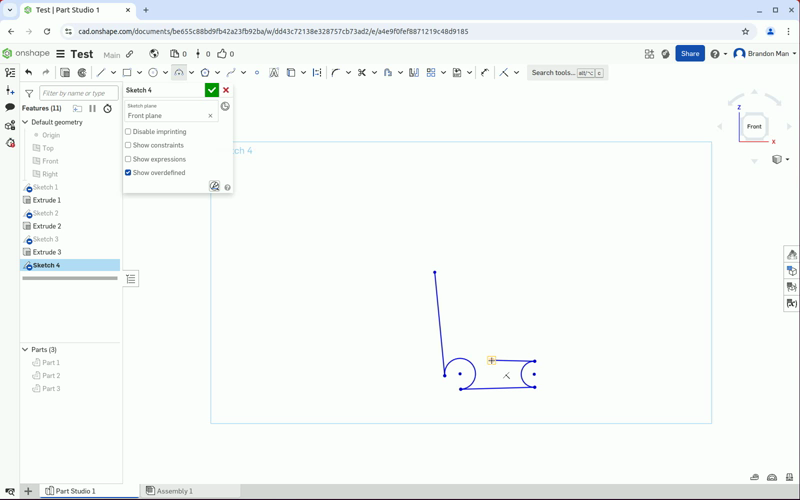
click(491, 360)
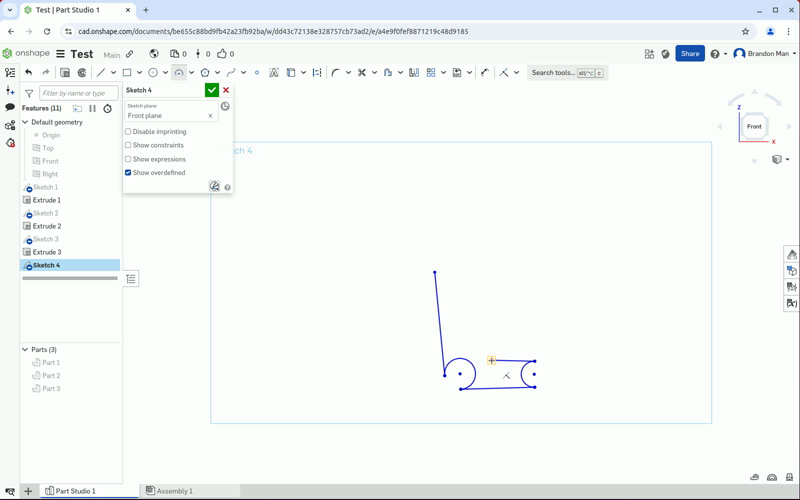
key_down(shift)
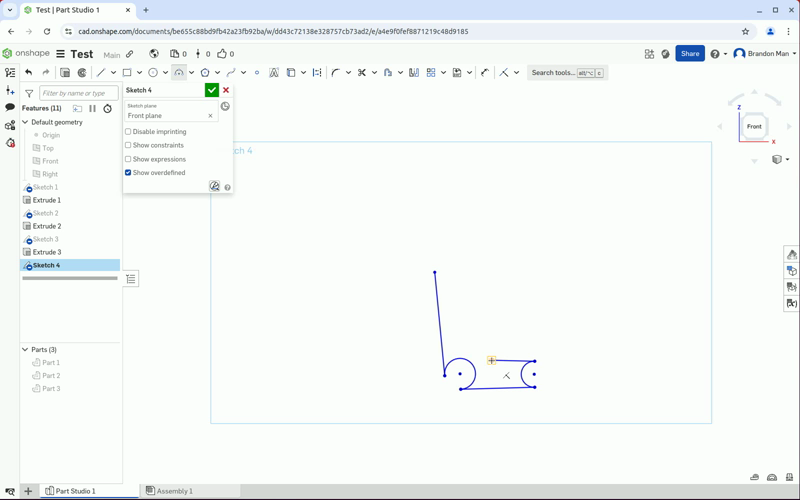
mouse_move(479, 345)
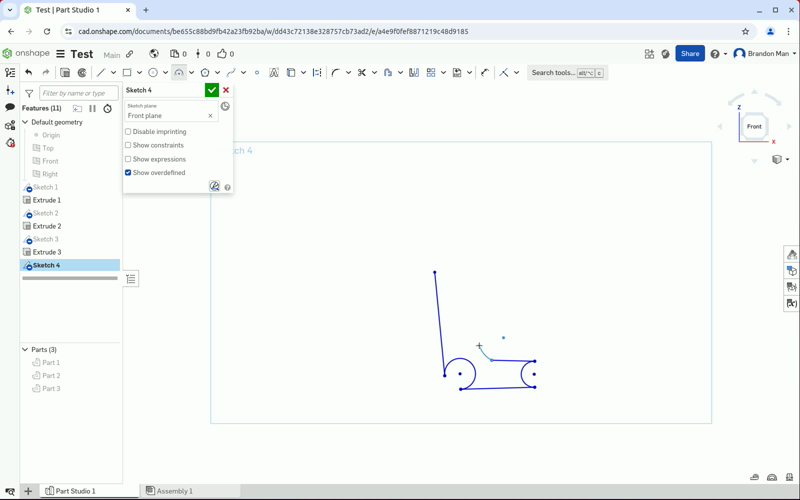
click(479, 345)
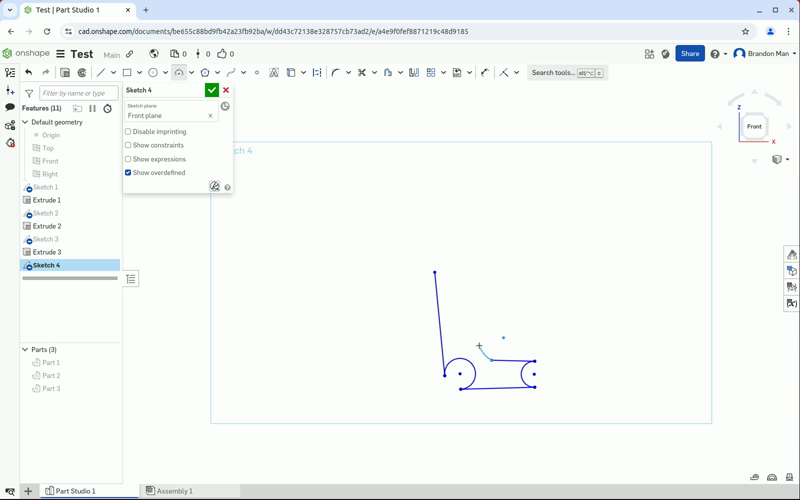
mouse_move(482, 355)
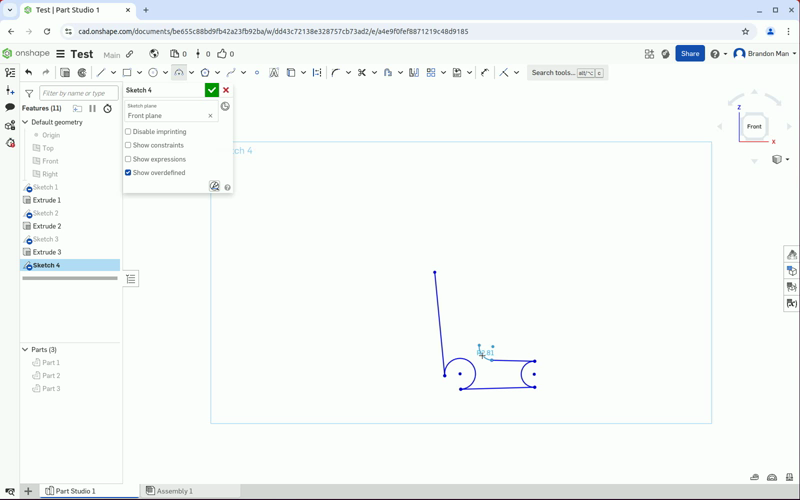
click(482, 355)
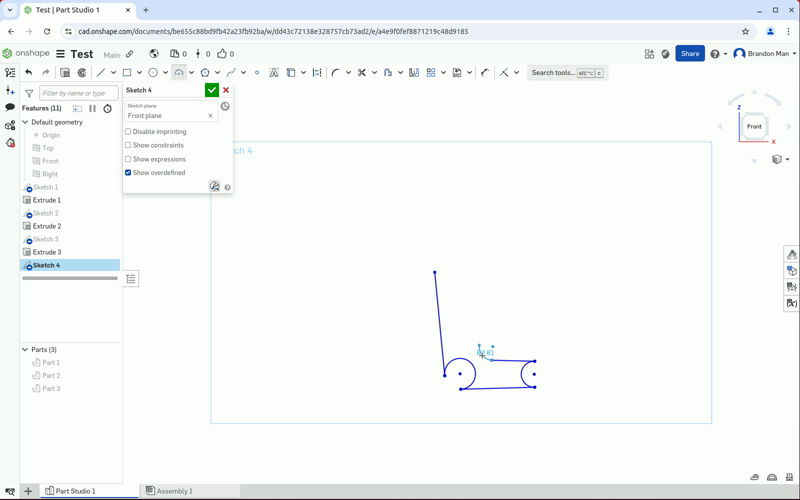
key_up(shift)
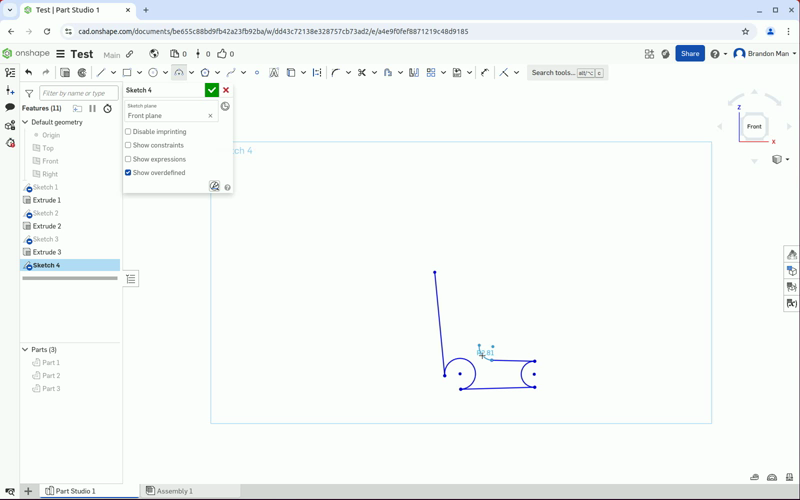
key(esc)
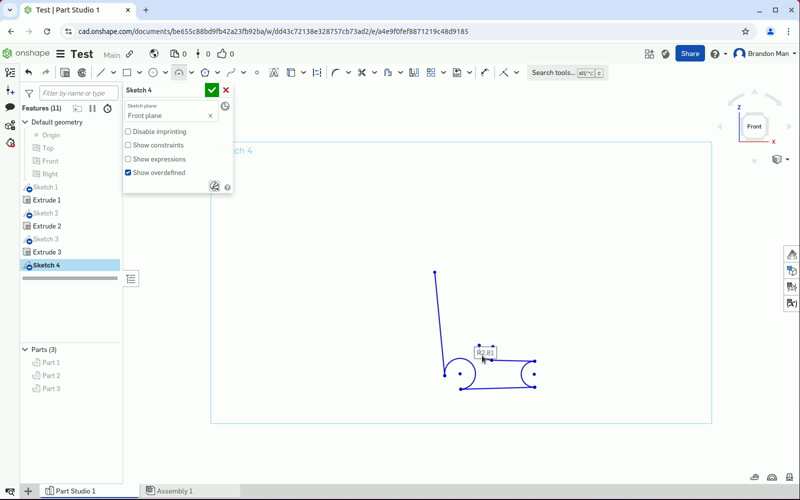
key(l)
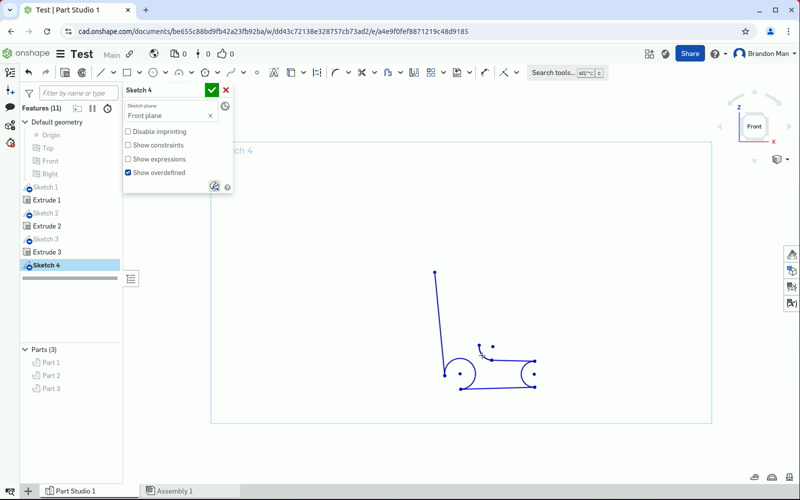
mouse_move(479, 345)
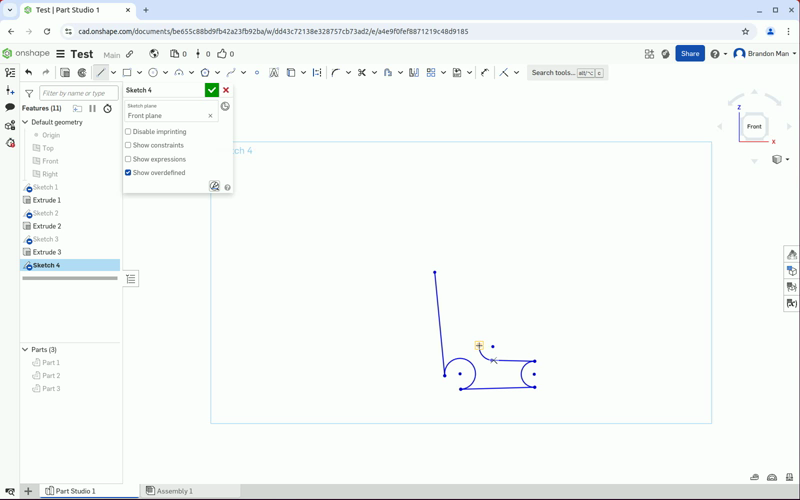
click(479, 345)
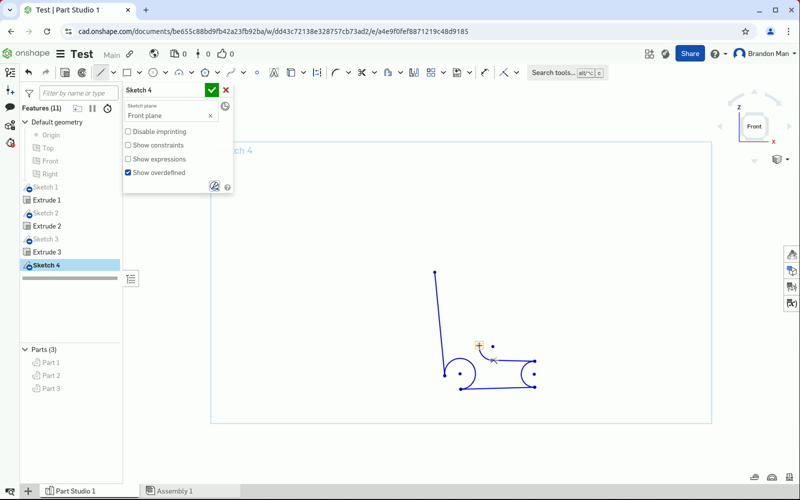
key_down(shift)
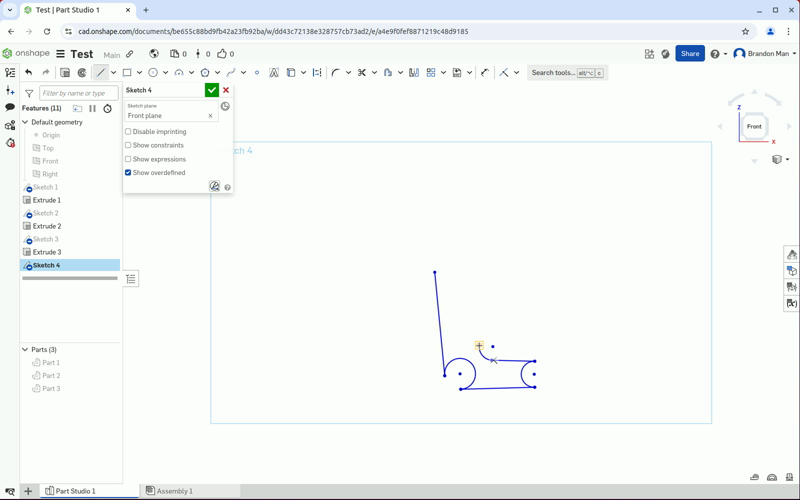
mouse_move(486, 272)
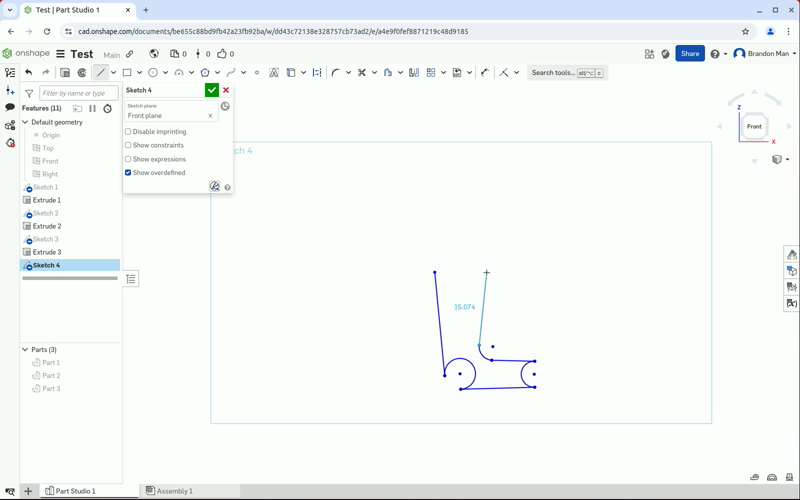
click(486, 272)
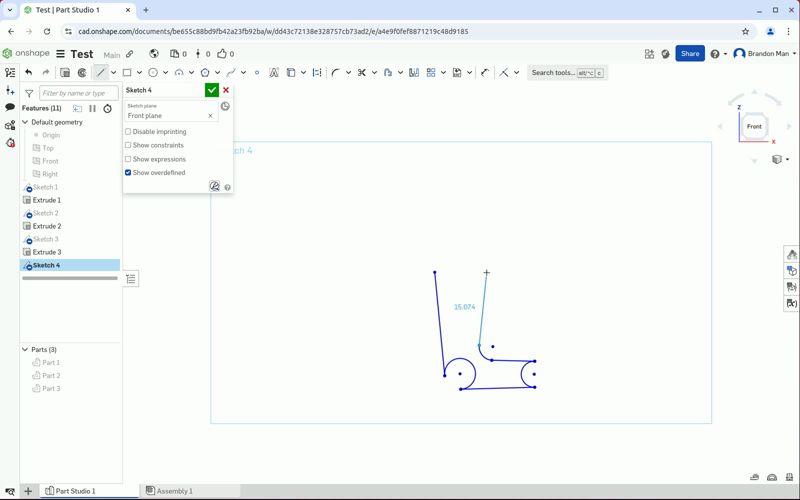
key_up(shift)
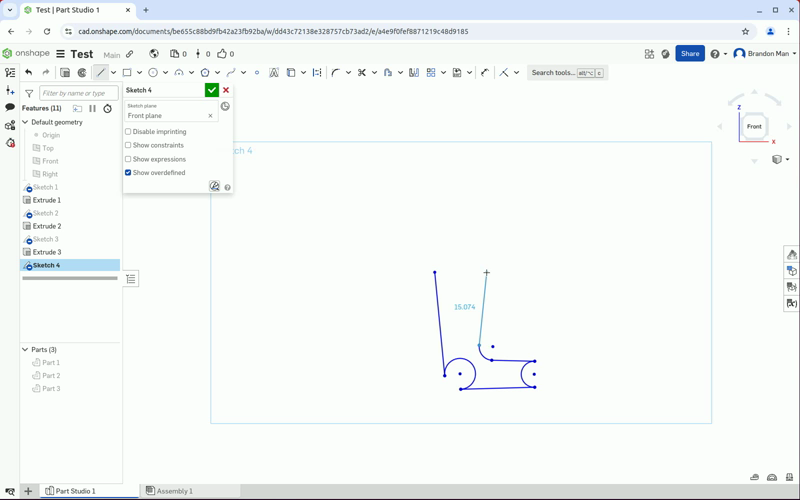
key(esc)
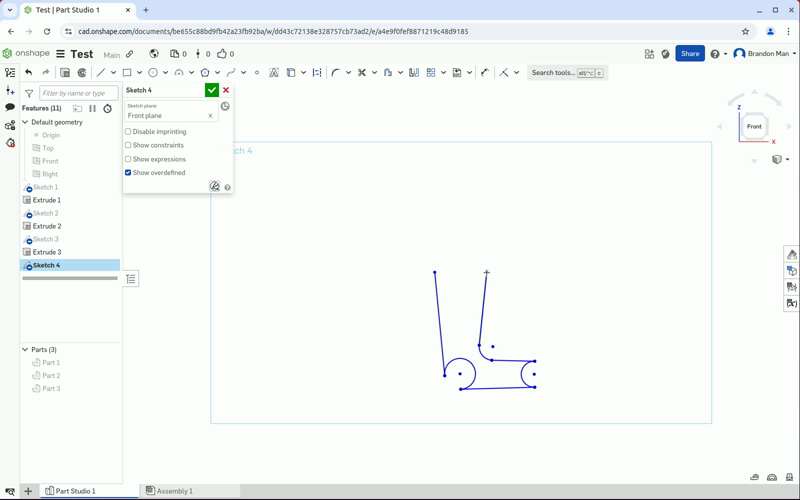
key(a)
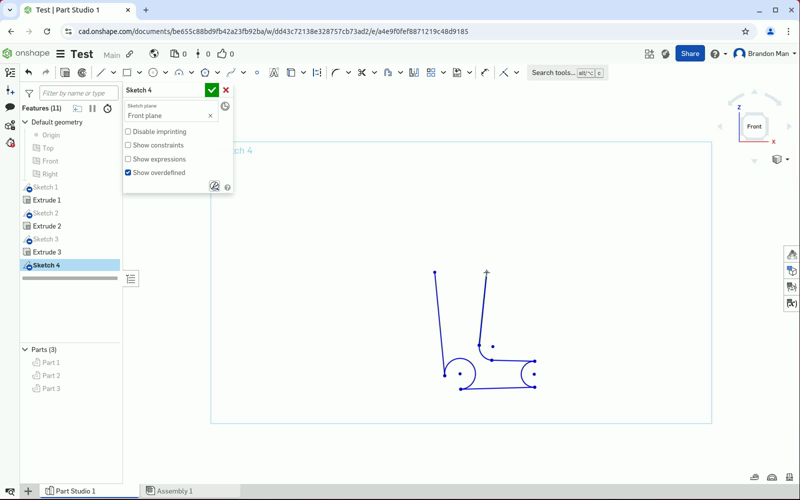
mouse_move(486, 272)
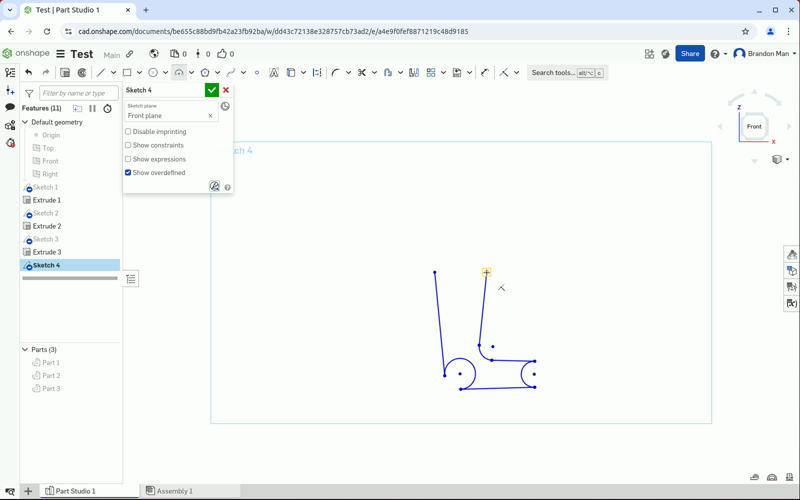
click(486, 272)
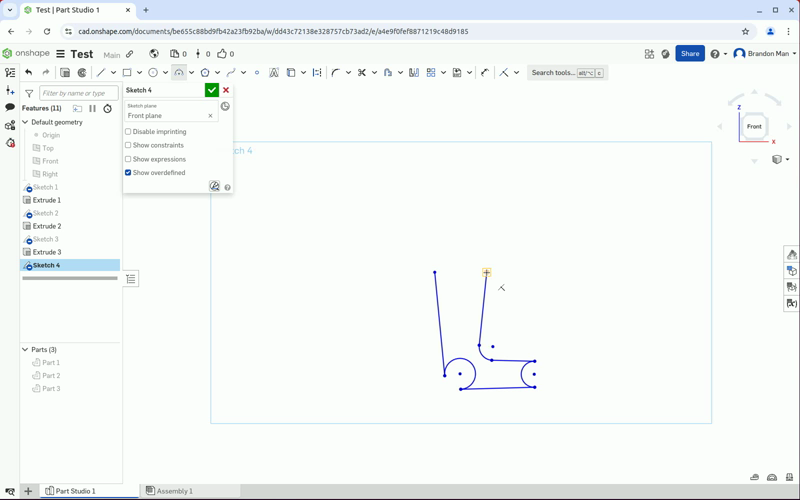
mouse_move(434, 272)
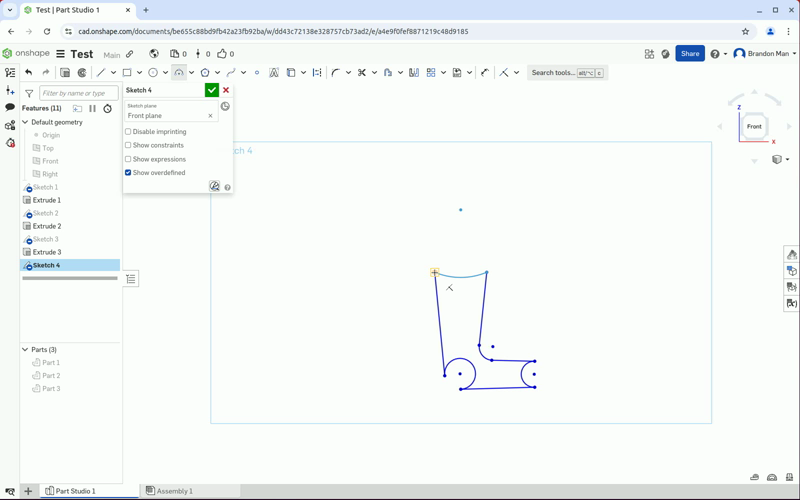
click(434, 272)
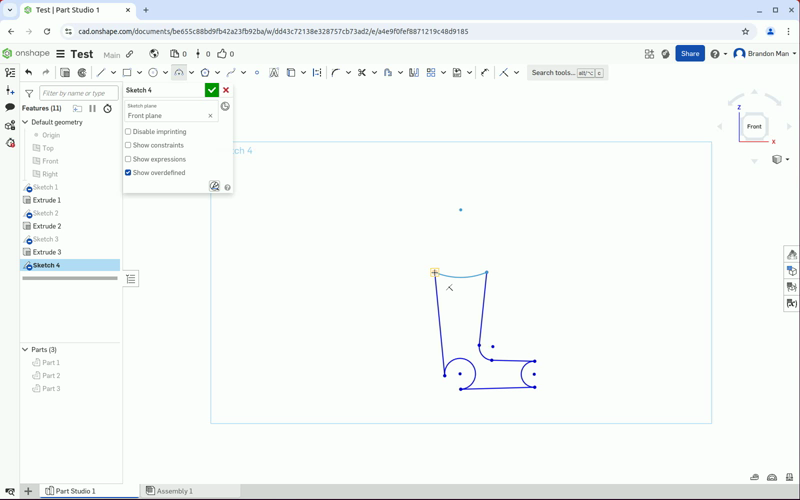
key_down(shift)
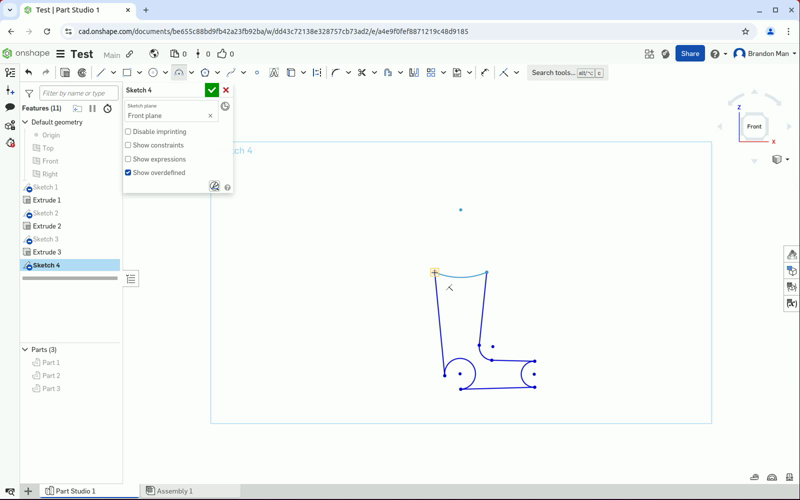
mouse_move(460, 295)
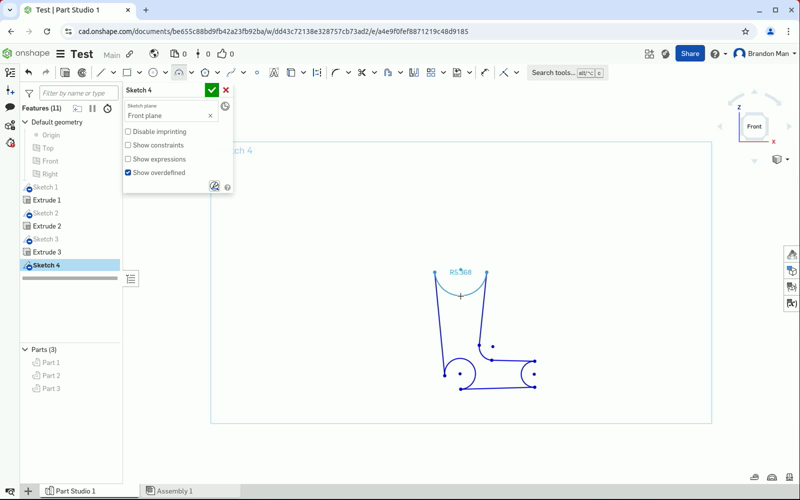
click(460, 295)
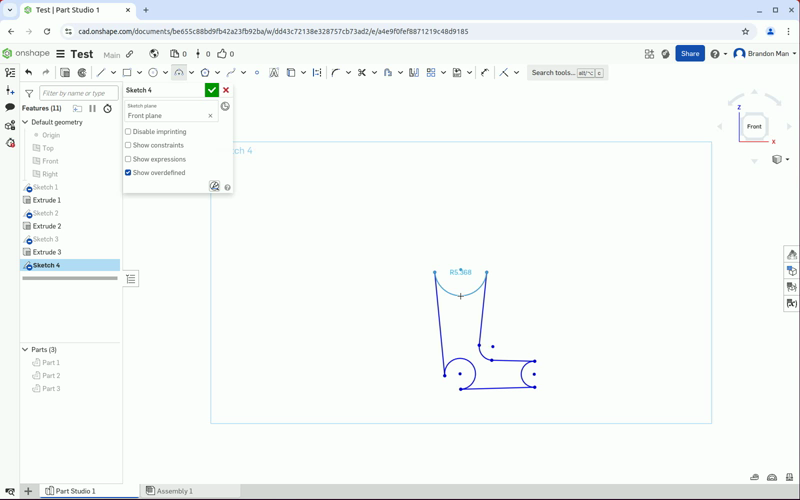
key_up(shift)
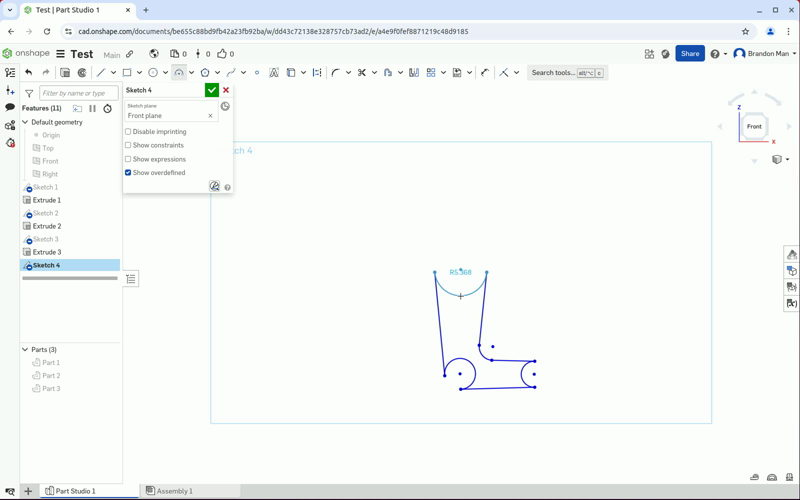
key(esc)
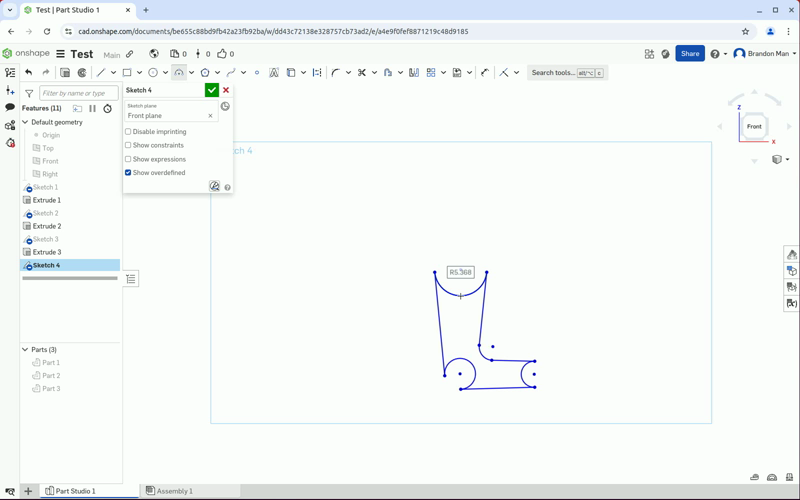
mouse_move(459, 343)
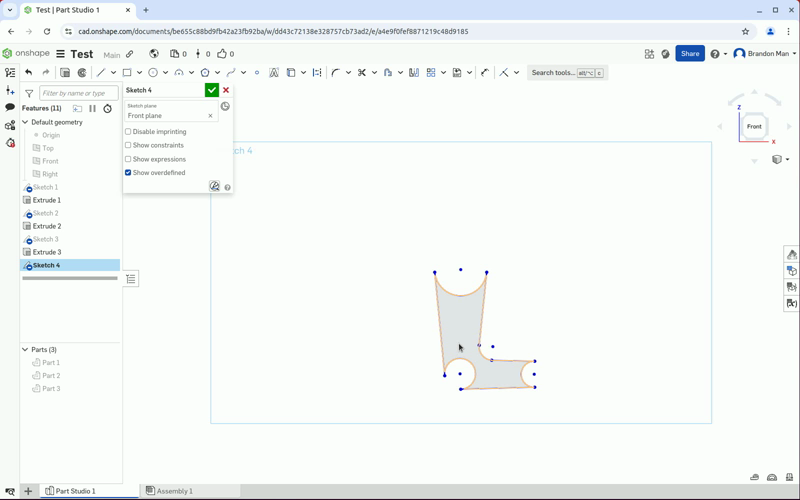
click(459, 343)
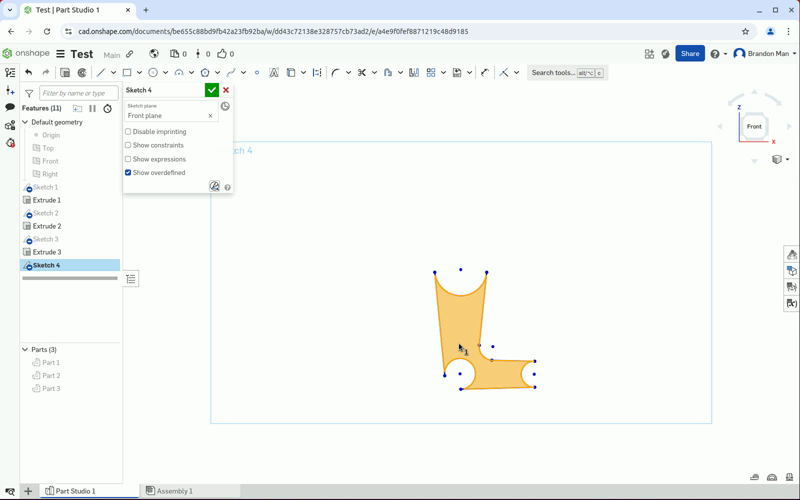
mouse_move(73, 352)
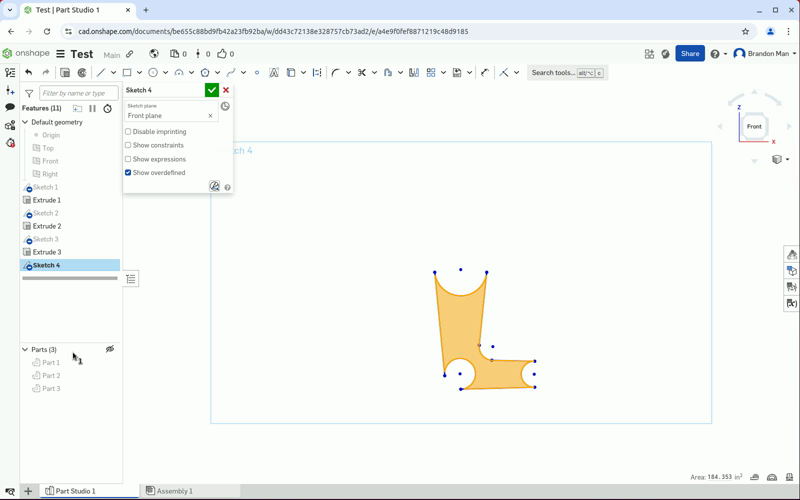
key(shift+y)
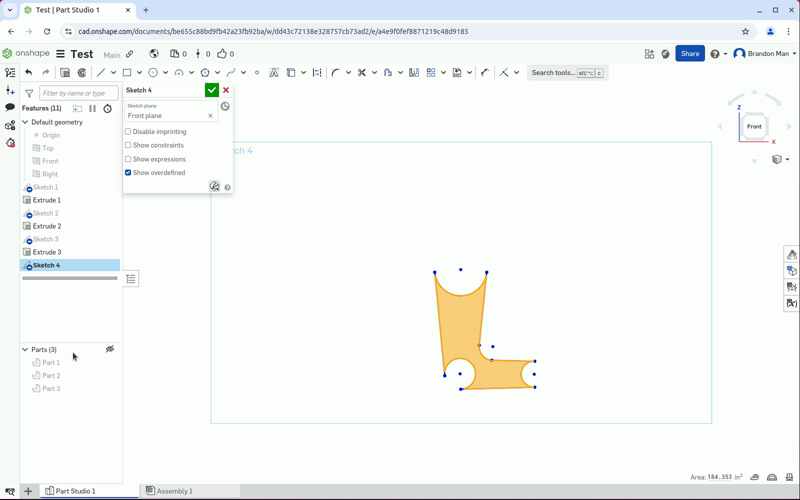
key(shift+e)
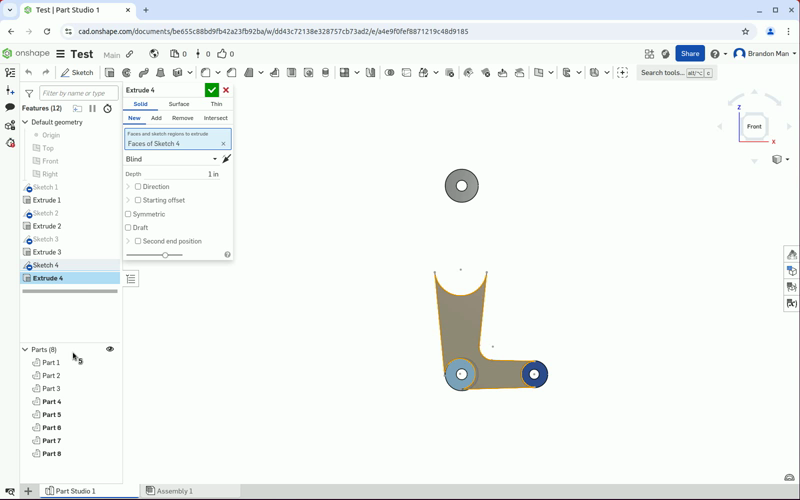
mouse_move(143, 106)
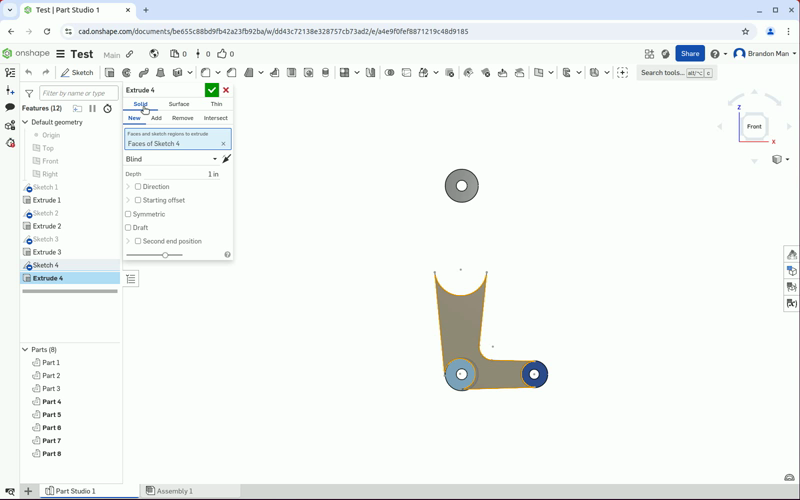
click(143, 106)
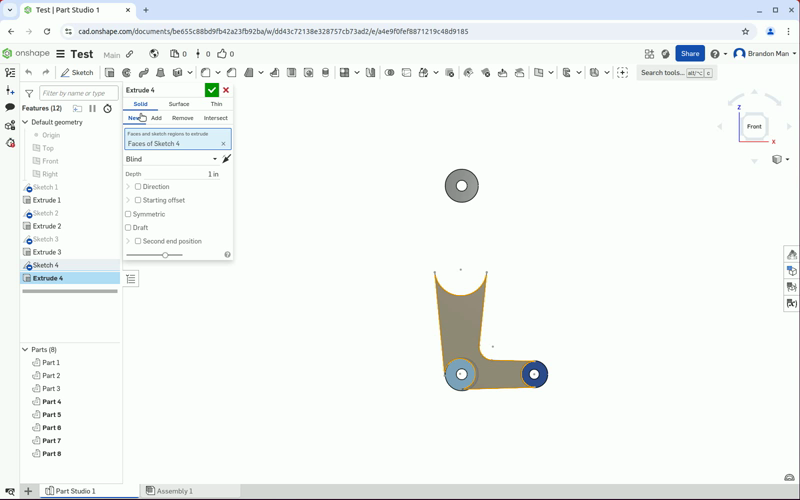
mouse_move(137, 120)
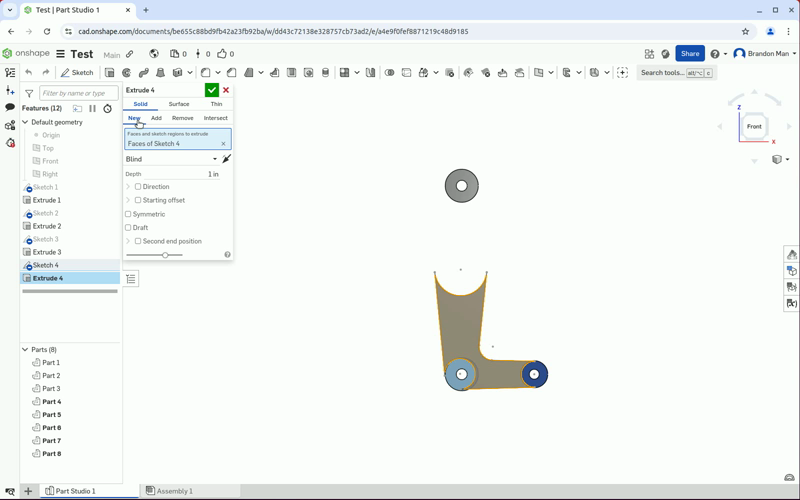
click(137, 120)
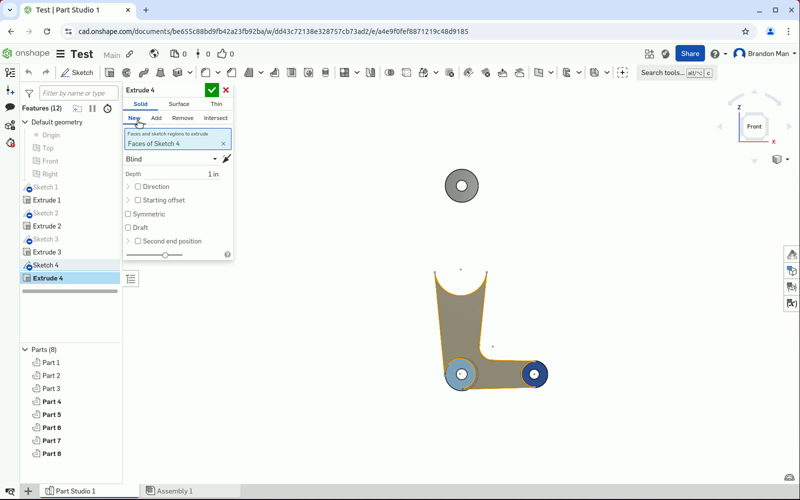
key(tab, 4)
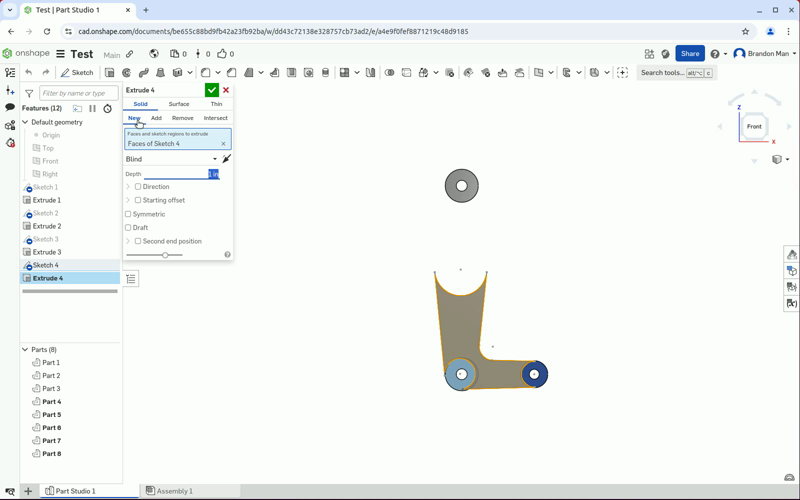
text(0.963)
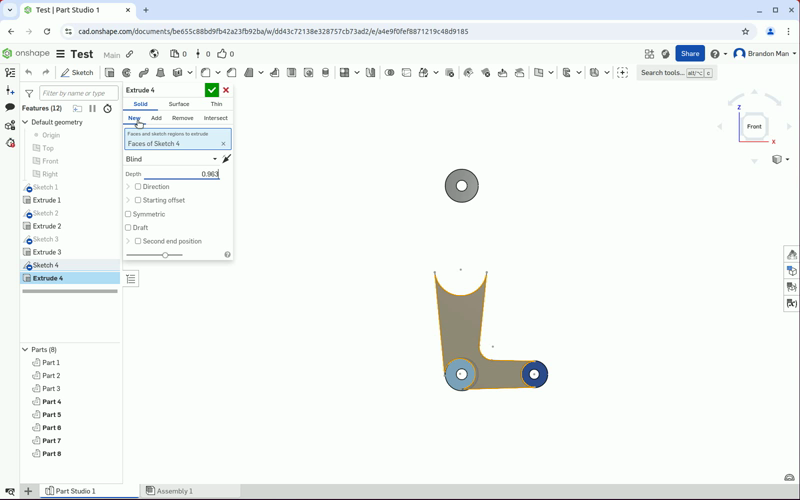
key(enter)
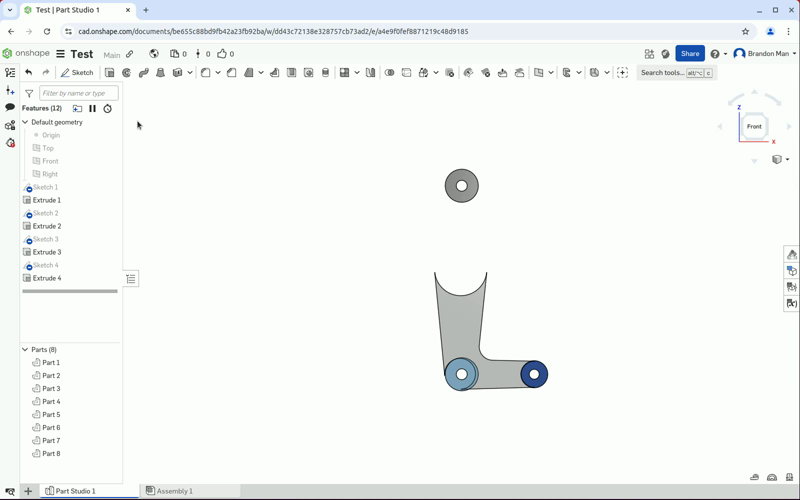
key(shift+h)
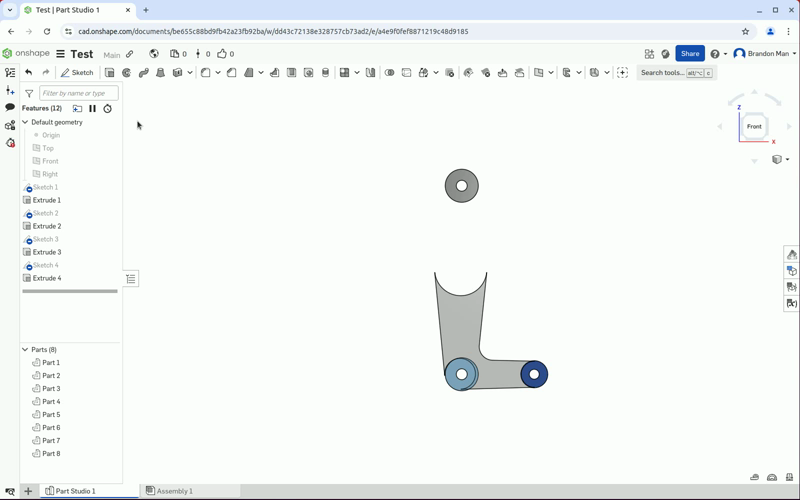
key(shift+h)
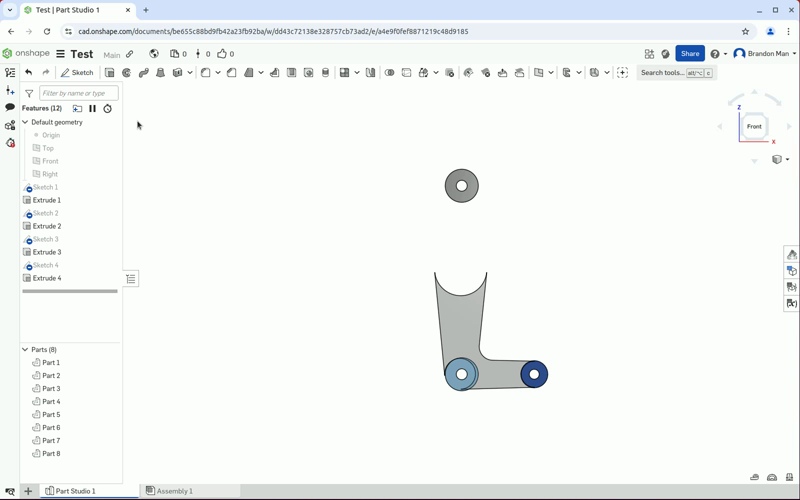
mouse_move(73, 189)
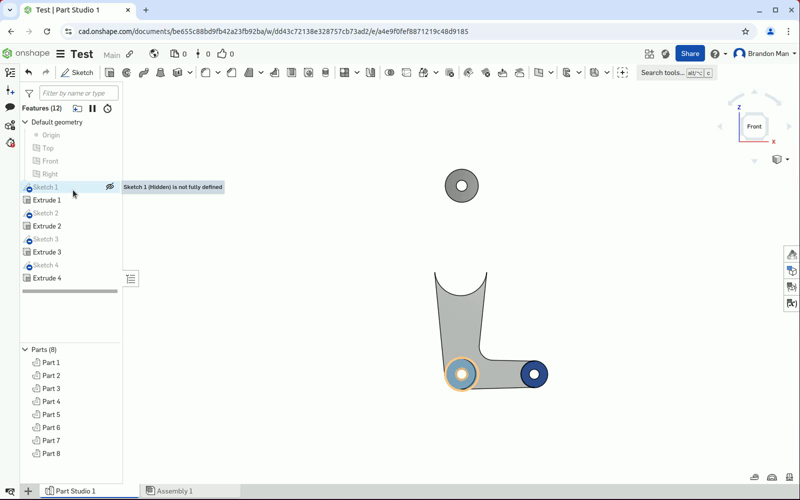
click(73, 189)
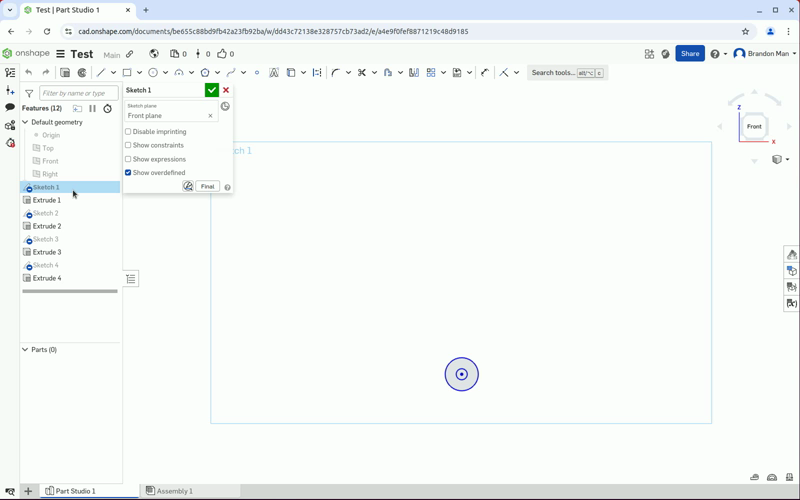
mouse_move(229, 92)
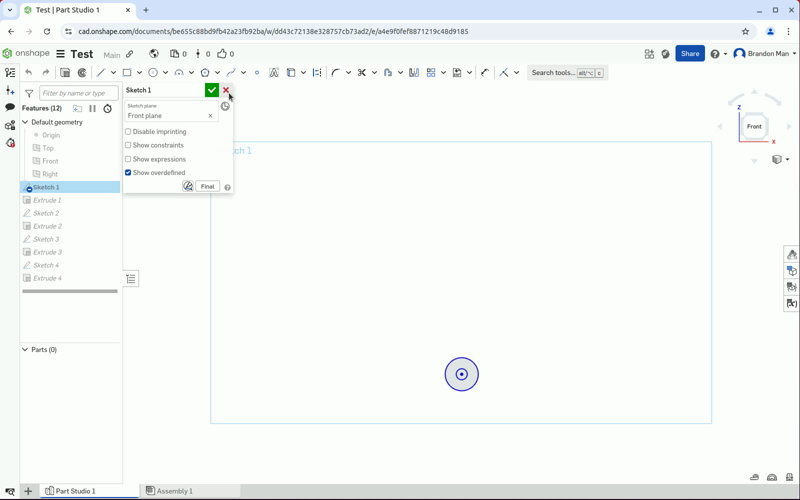
click(229, 92)
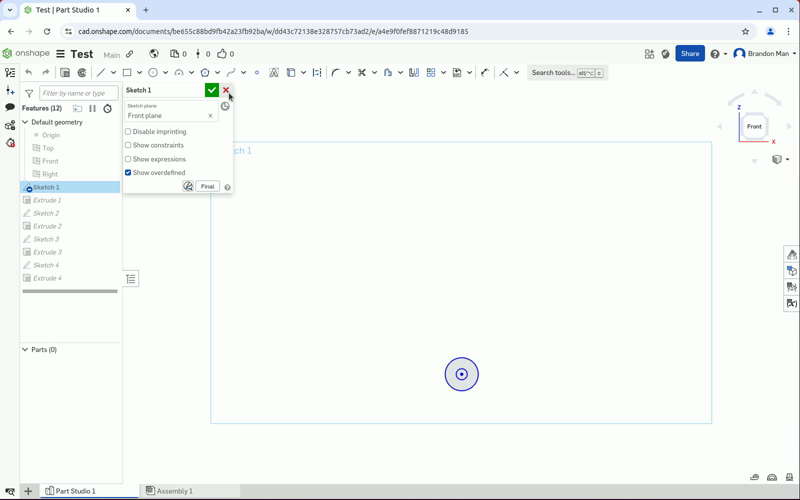
key(shift+s)
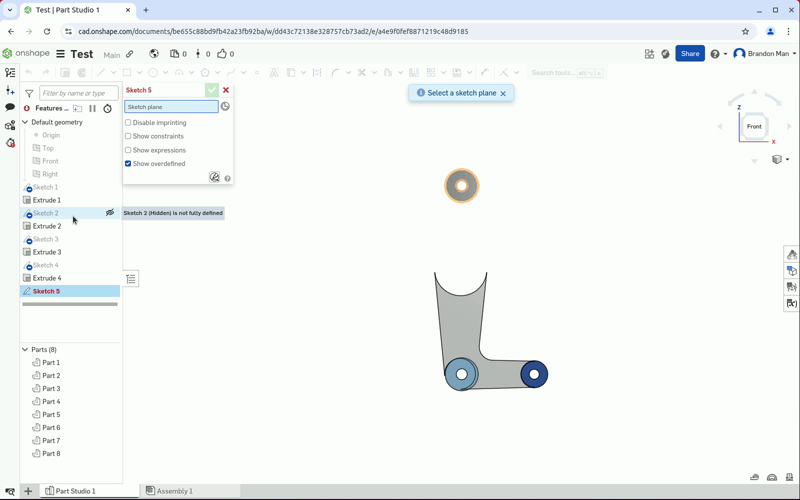
scroll(3)
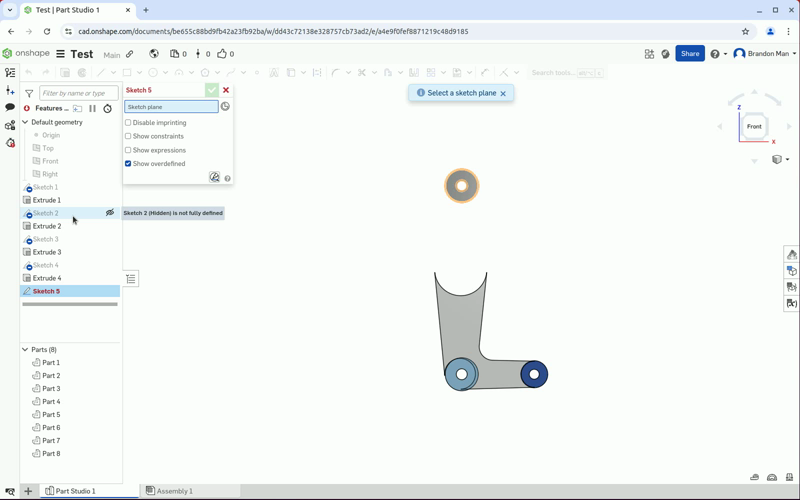
mouse_move(73, 163)
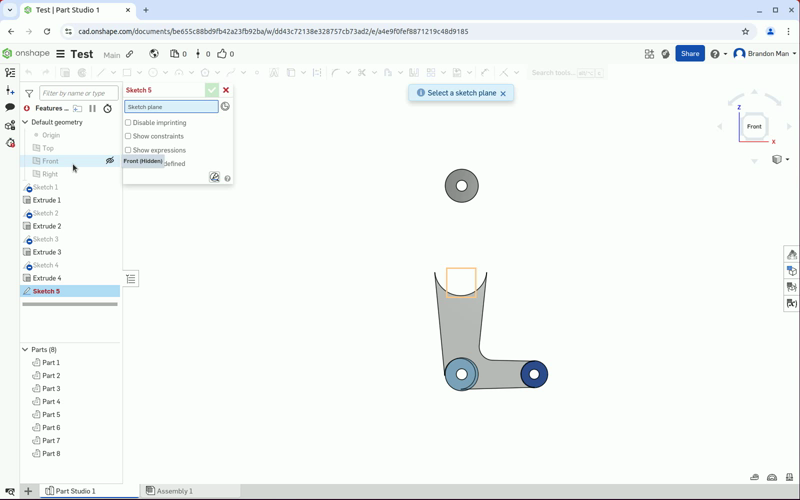
click(73, 163)
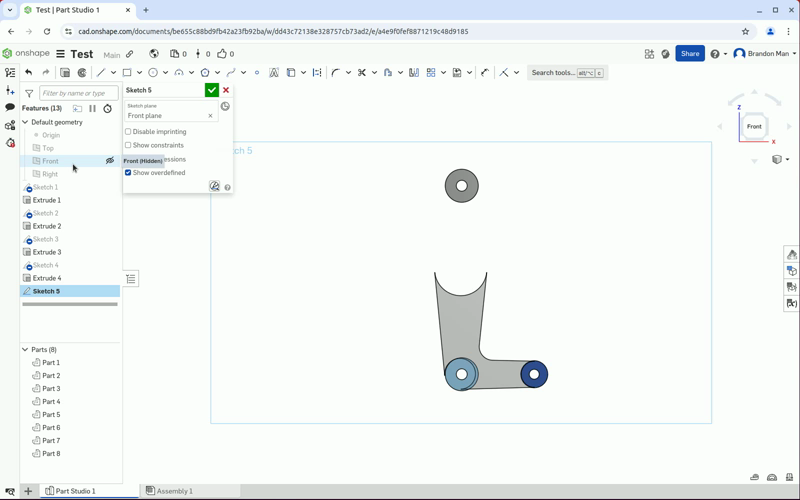
mouse_move(73, 352)
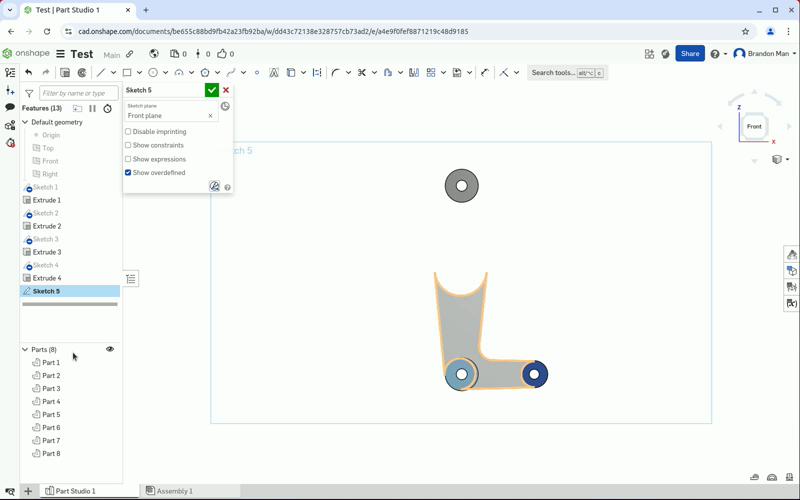
key(y)
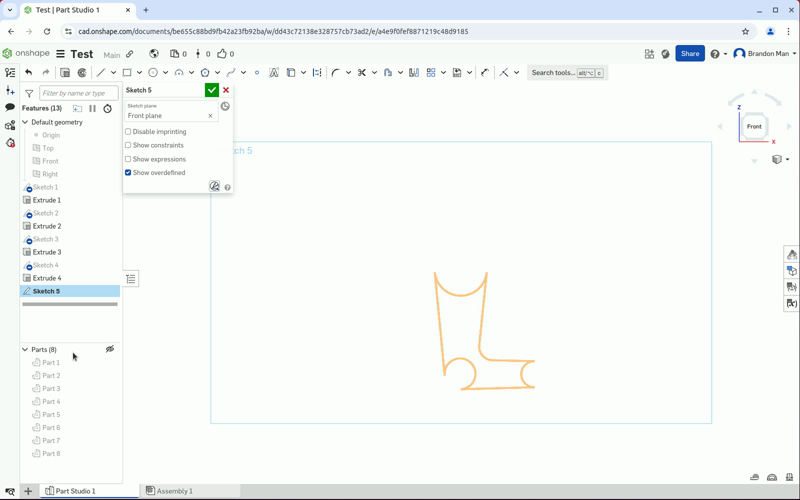
key(c)
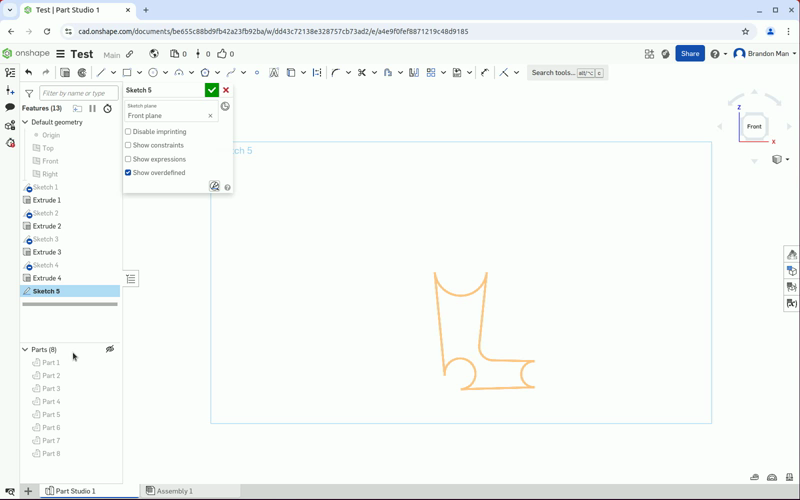
key_down(shift)
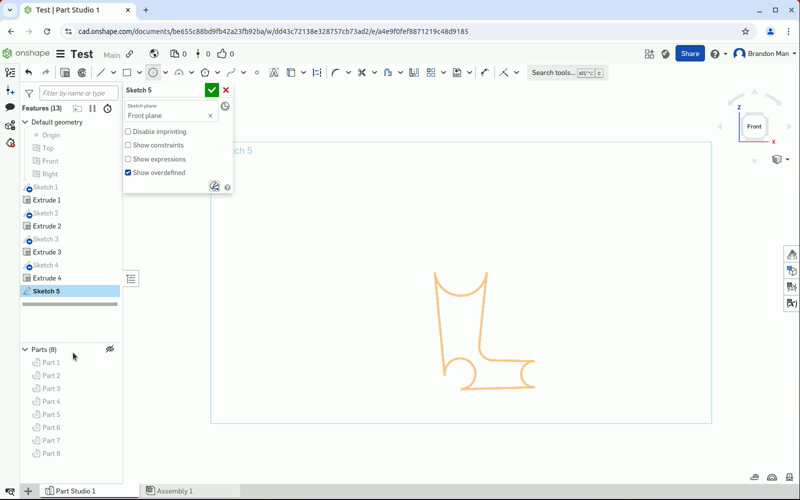
mouse_move(461, 270)
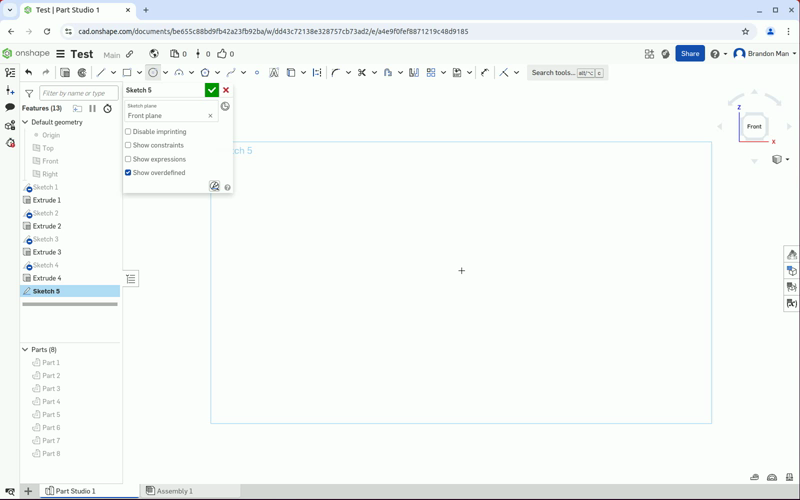
click(461, 270)
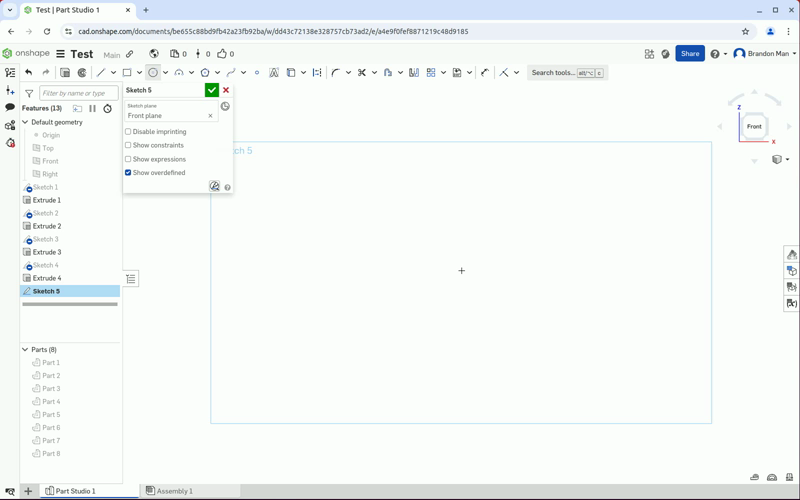
key_up(shift)
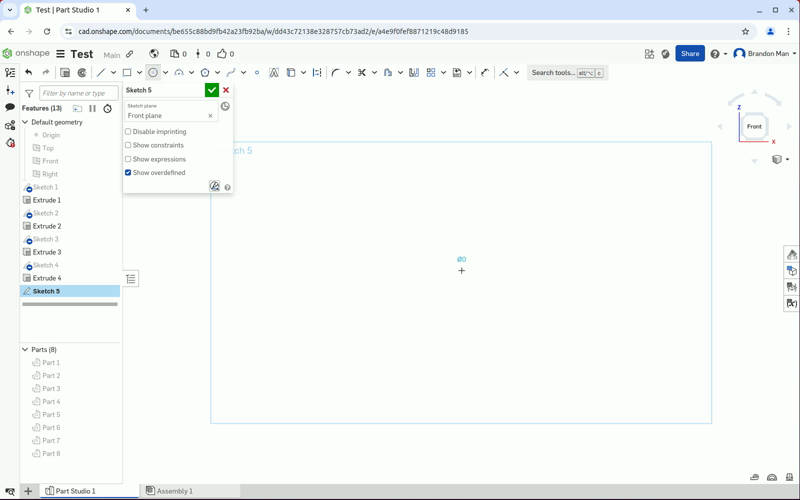
mouse_move(489, 270)
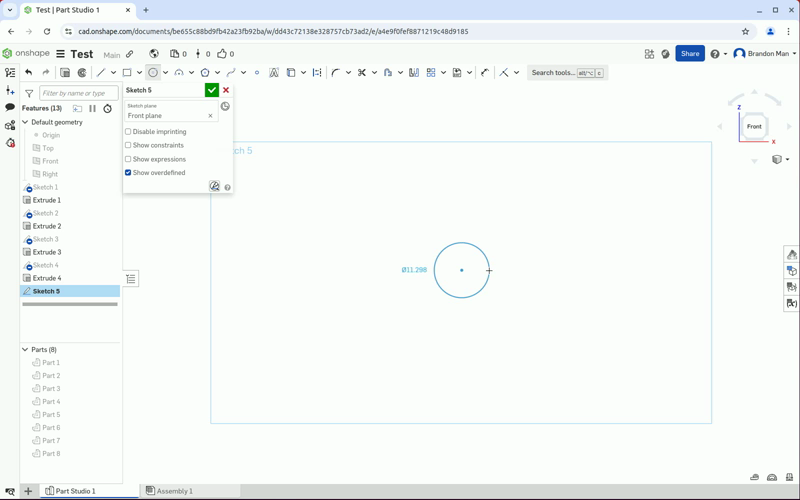
click(489, 270)
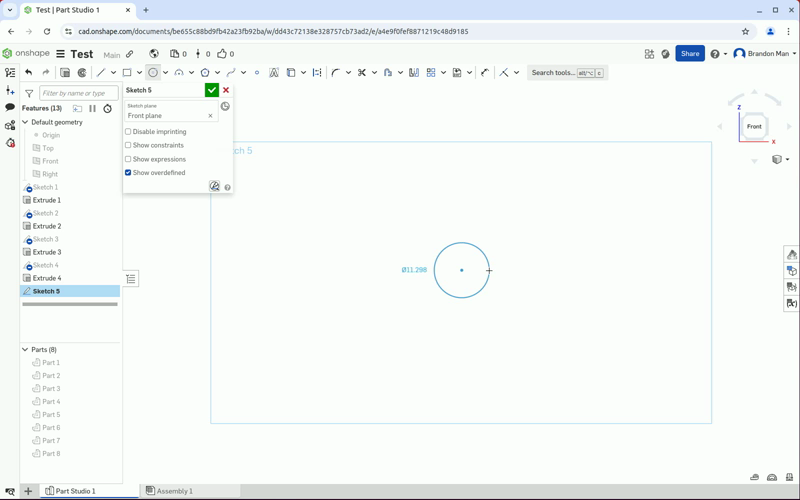
key(esc)
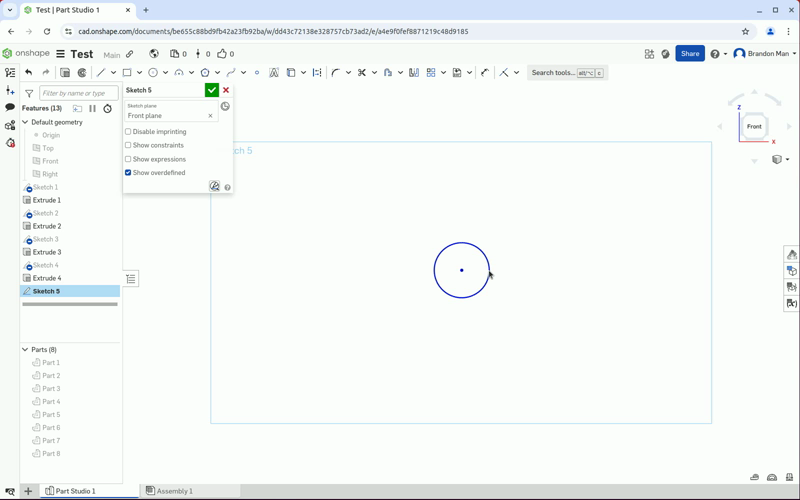
key(c)
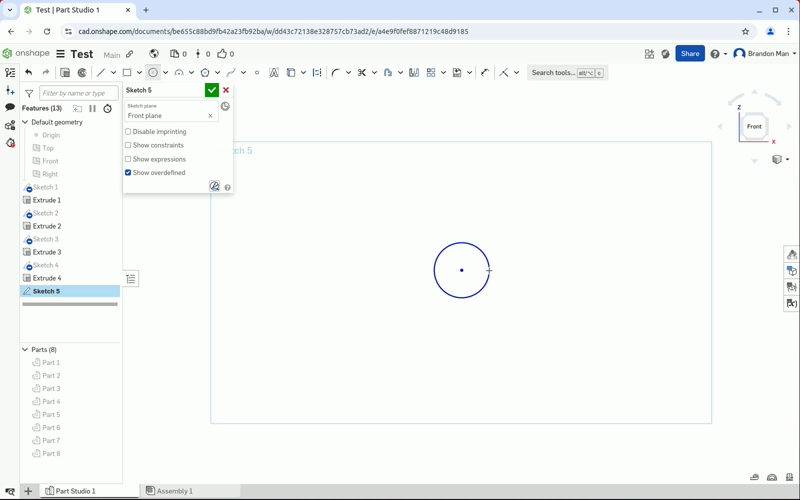
key_down(shift)
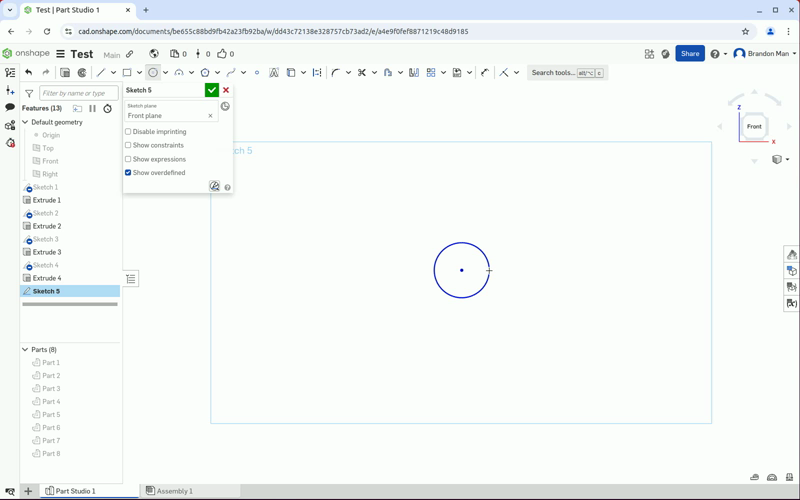
mouse_move(461, 270)
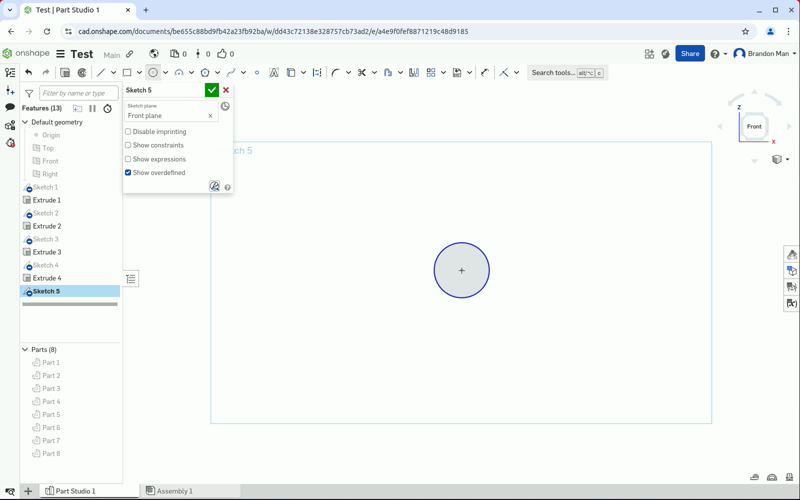
click(461, 270)
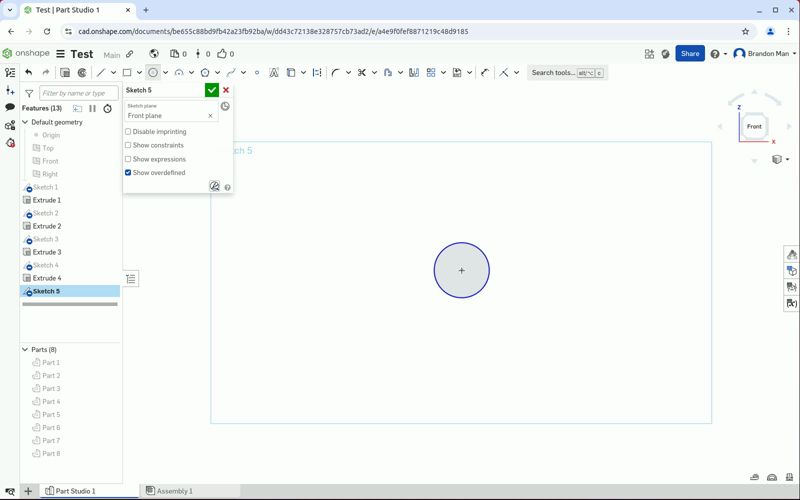
key_up(shift)
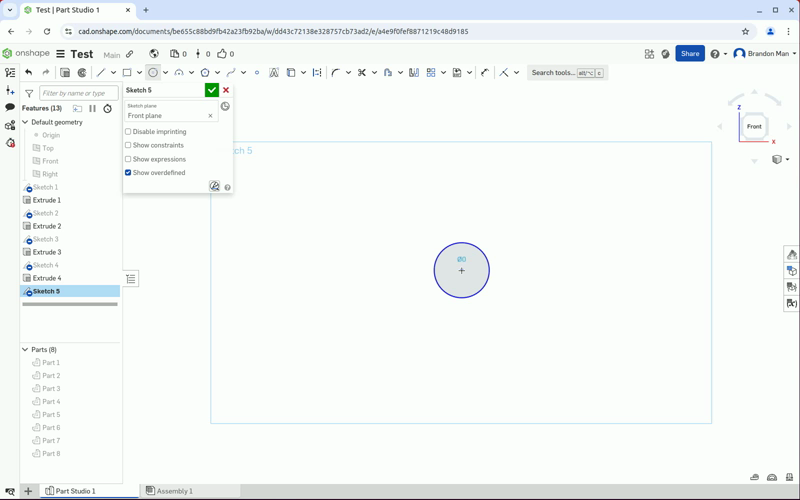
mouse_move(467, 270)
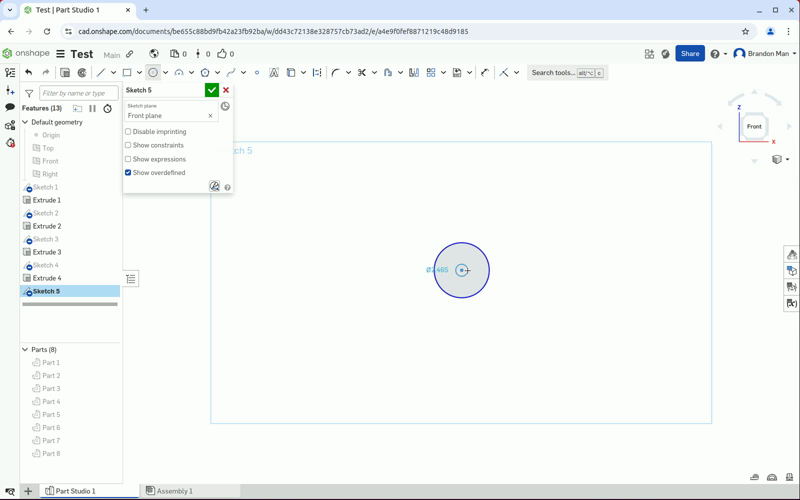
click(467, 270)
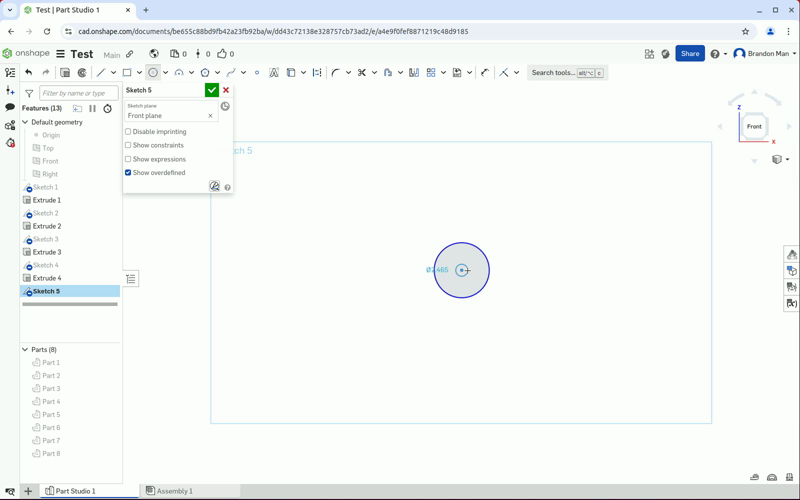
key(esc)
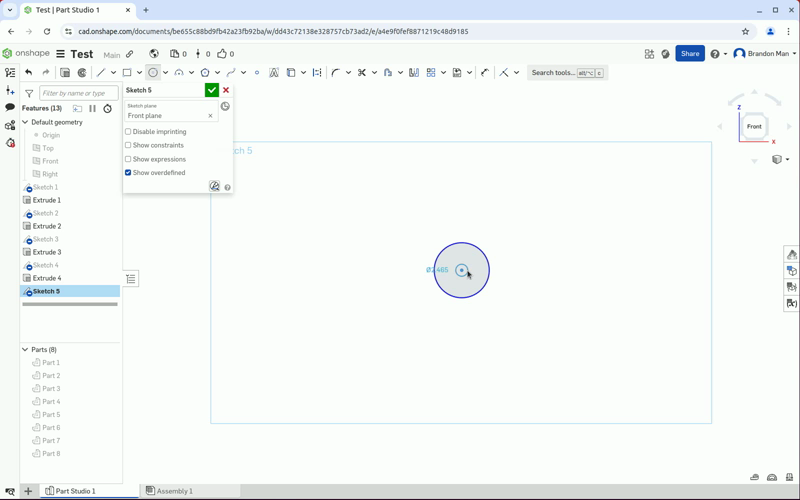
mouse_move(446, 260)
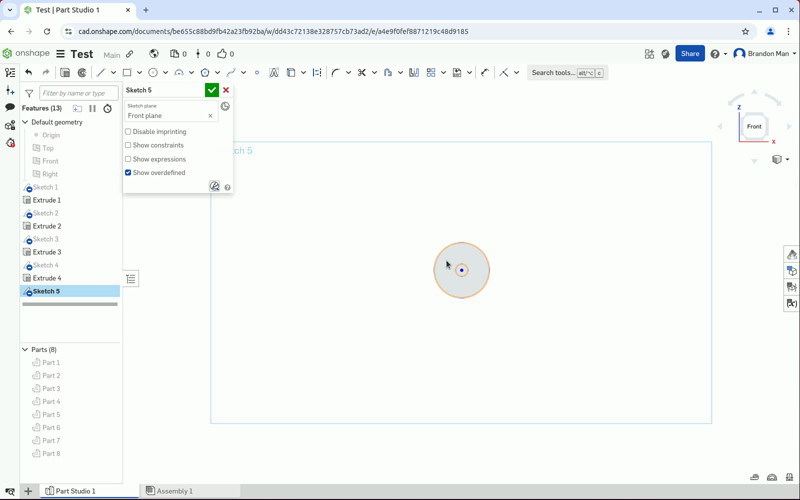
click(446, 260)
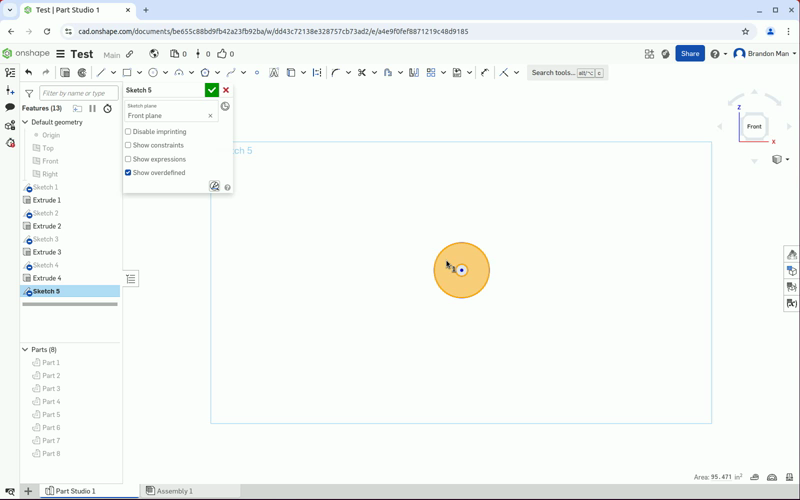
mouse_move(73, 352)
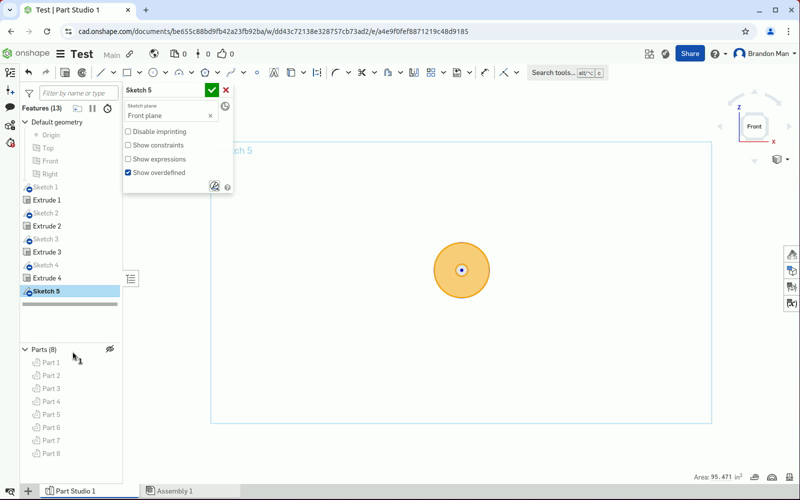
key(shift+y)
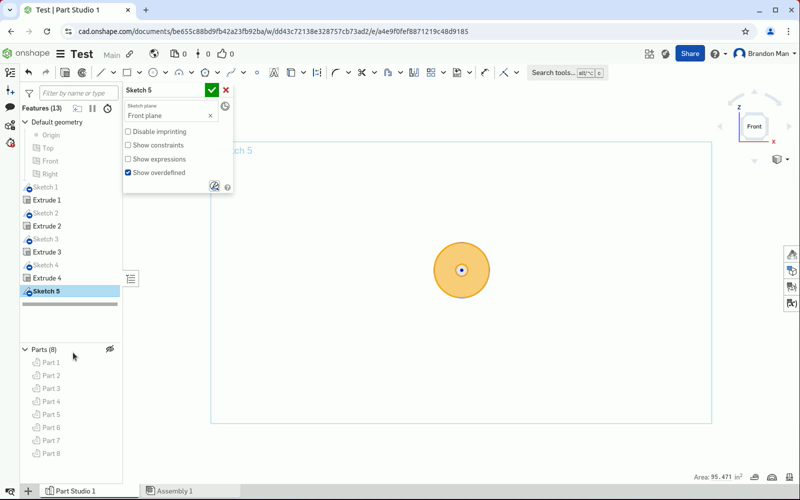
key(shift+e)
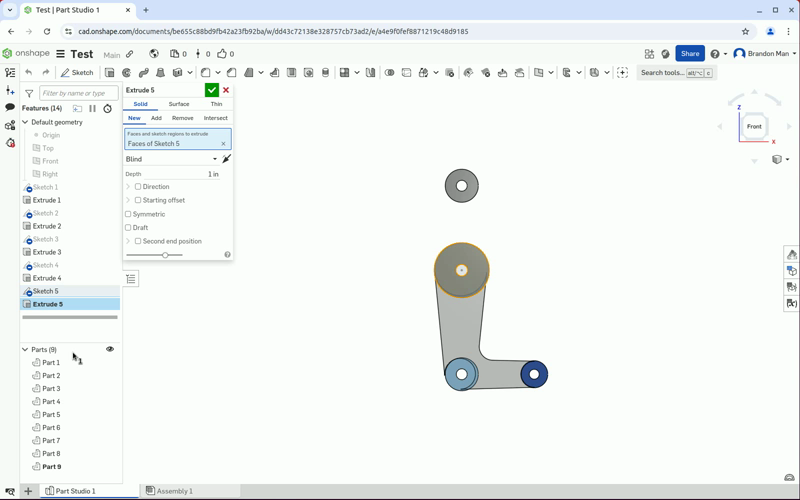
mouse_move(143, 106)
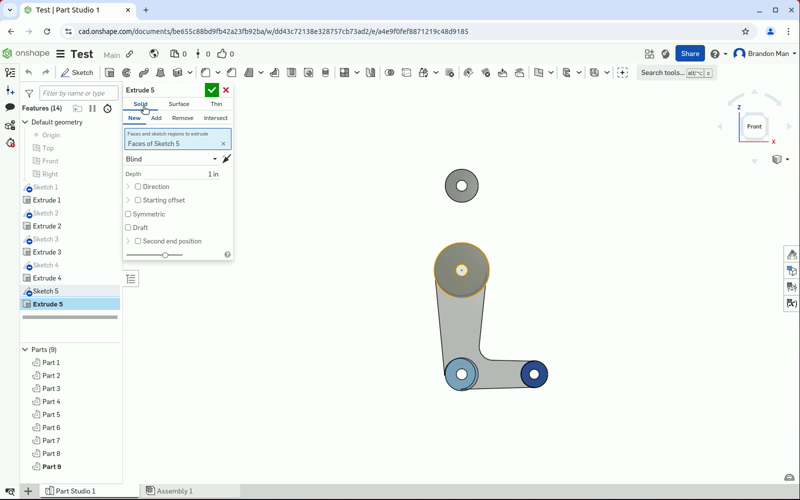
click(143, 106)
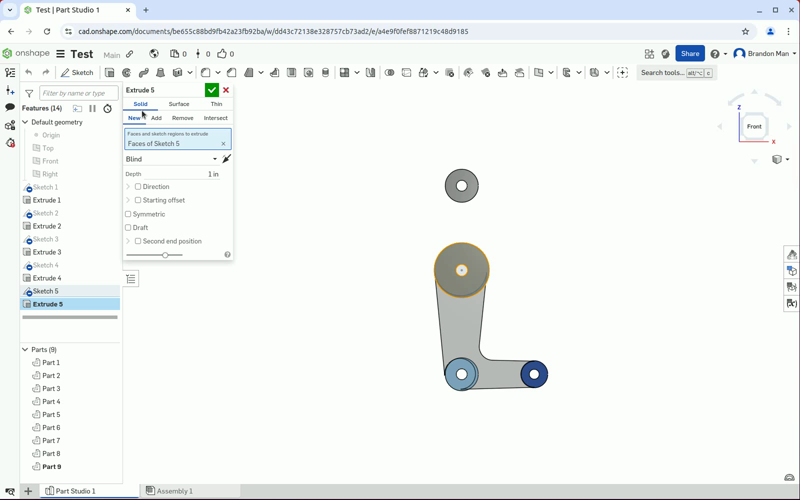
mouse_move(137, 120)
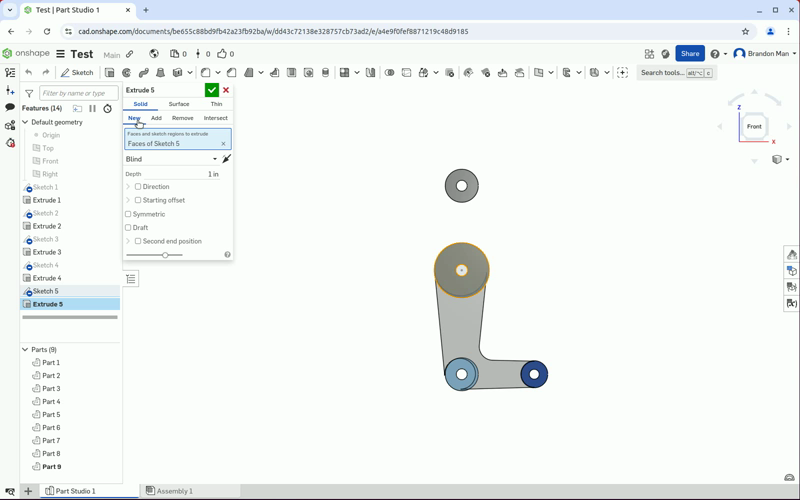
click(137, 120)
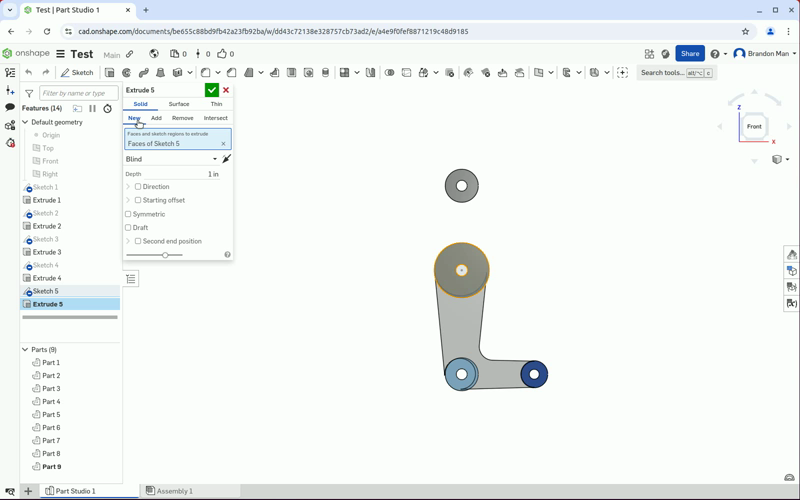
key(tab, 4)
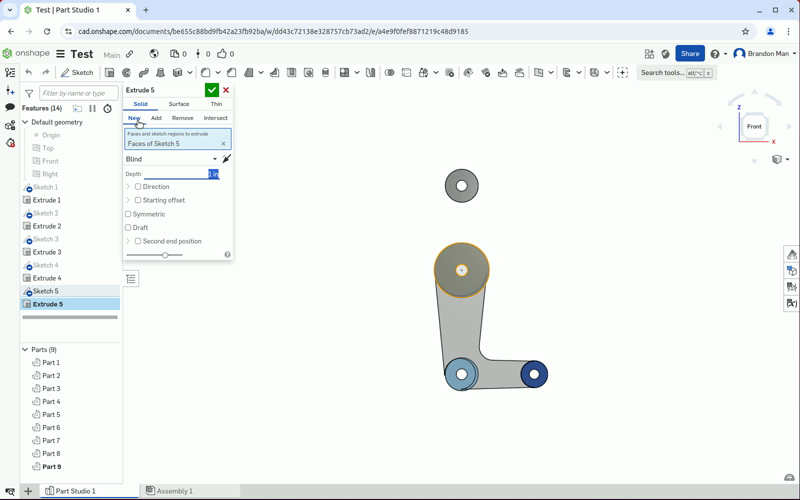
text(0.963)
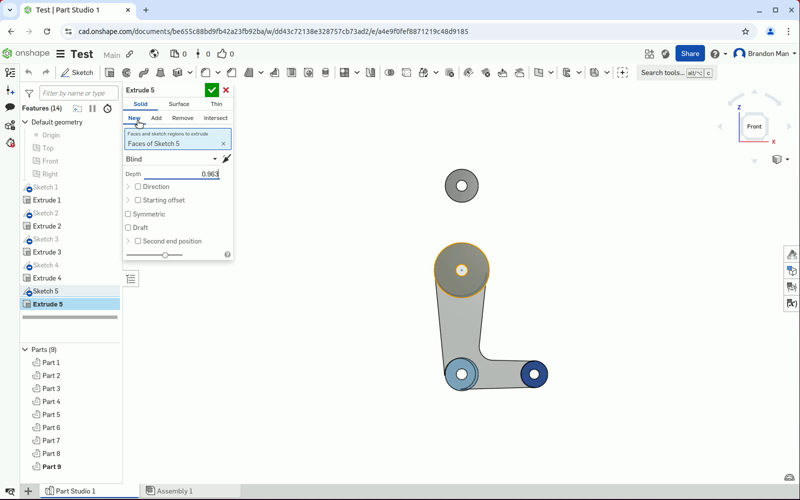
key(enter)
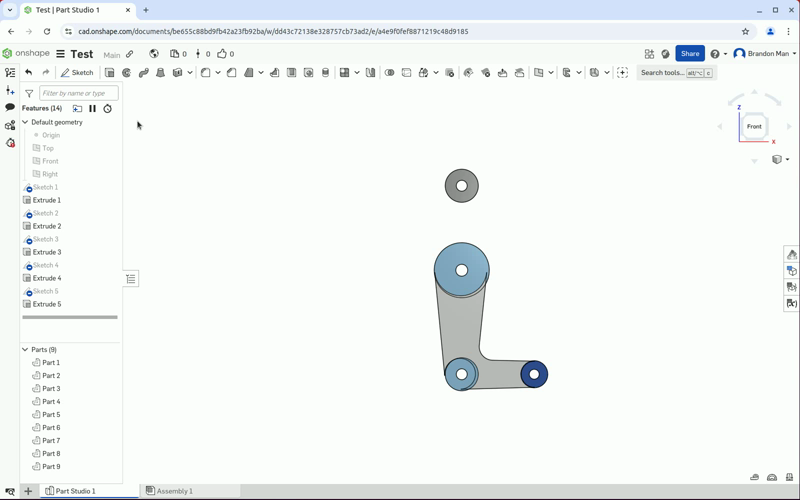
key(shift+h)
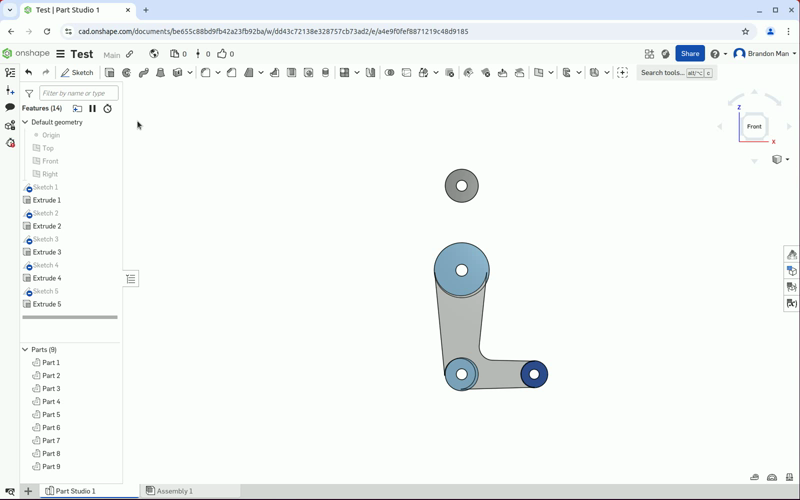
key(shift+h)
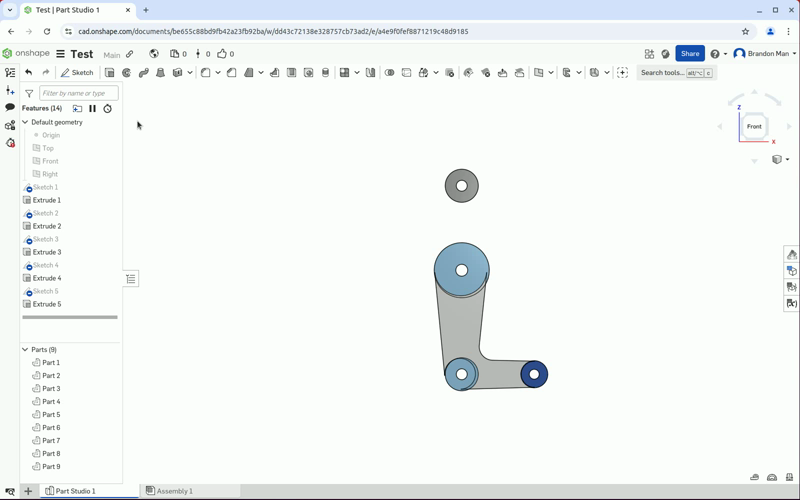
mouse_move(73, 189)
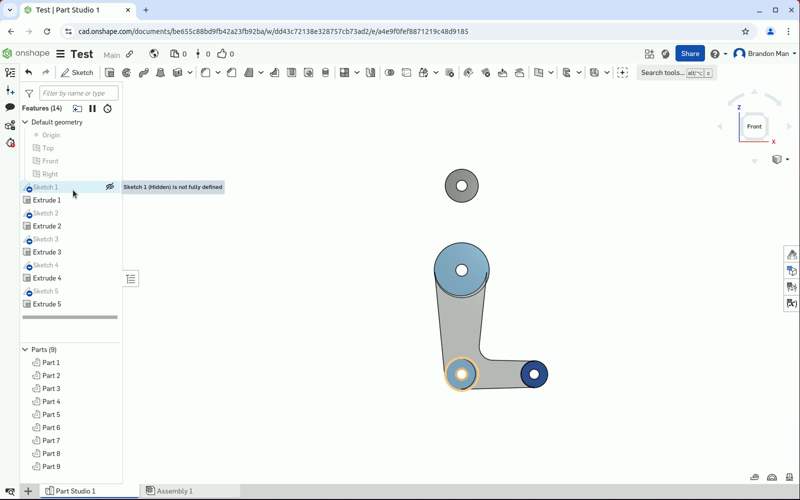
click(73, 189)
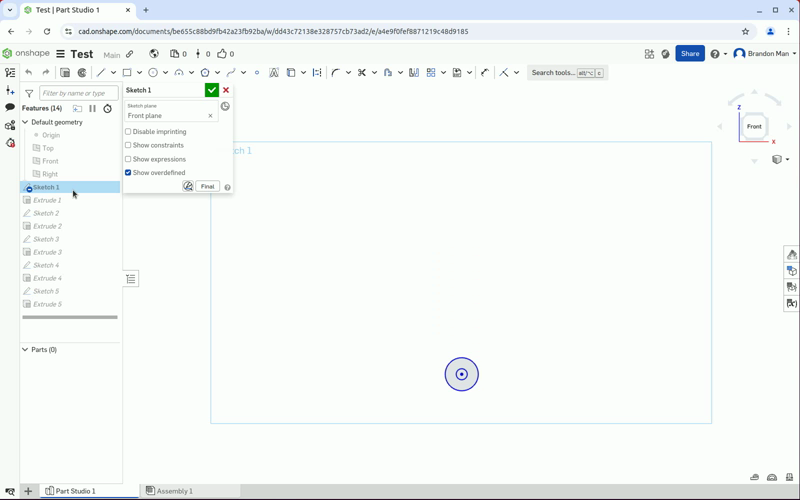
mouse_move(229, 92)
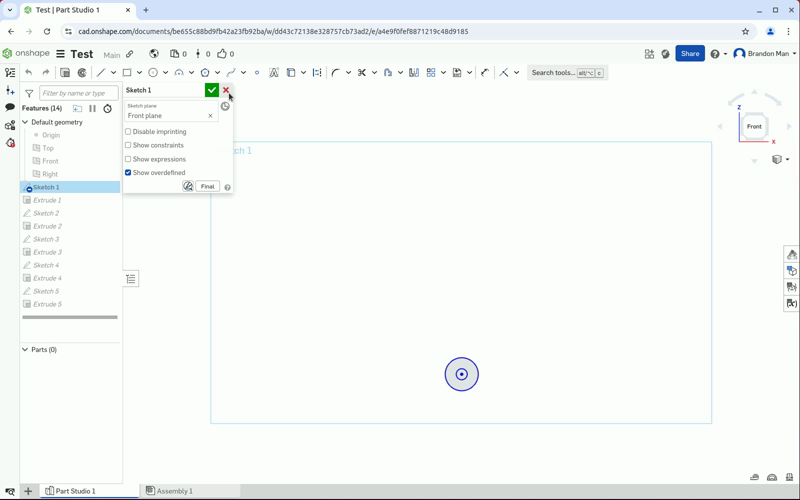
click(229, 92)
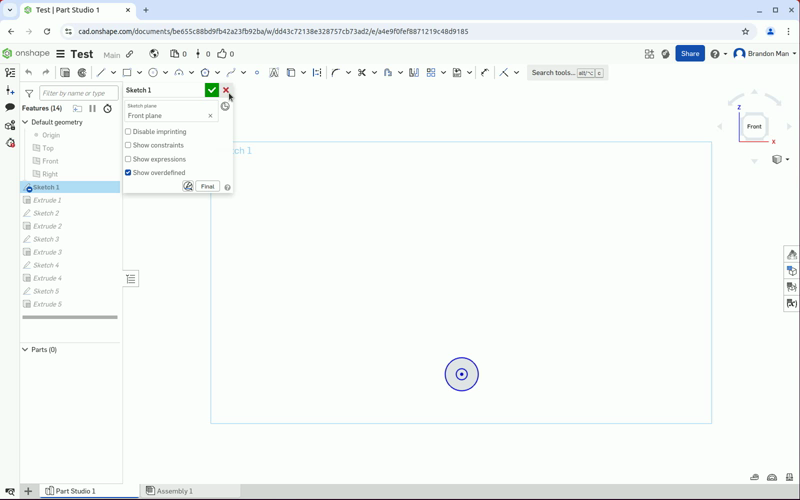
key(shift+s)
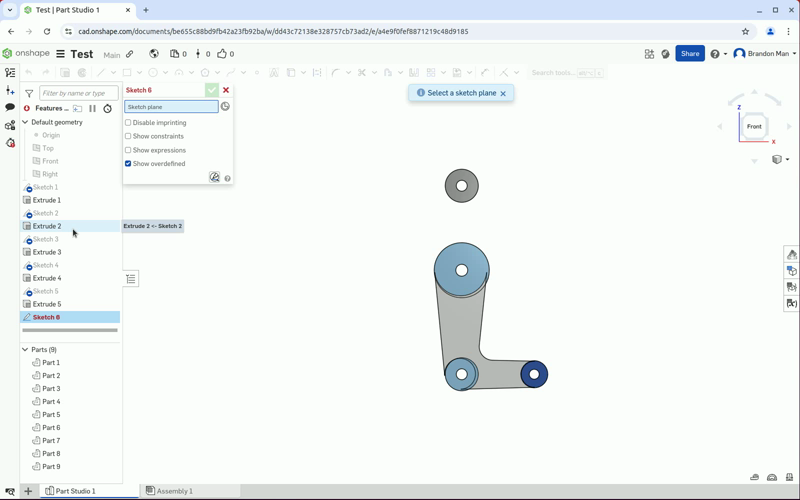
scroll(3)
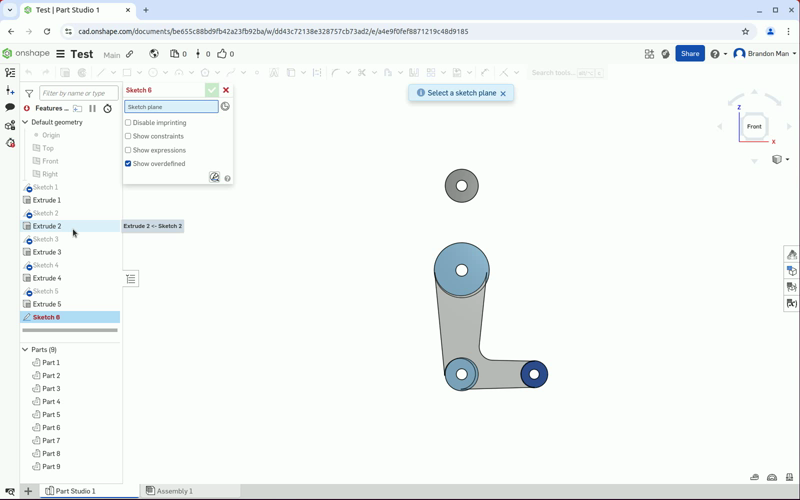
mouse_move(73, 163)
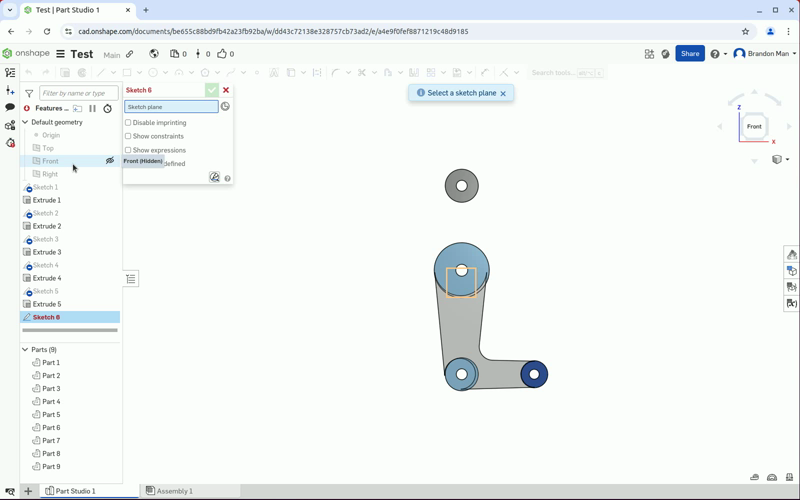
click(73, 163)
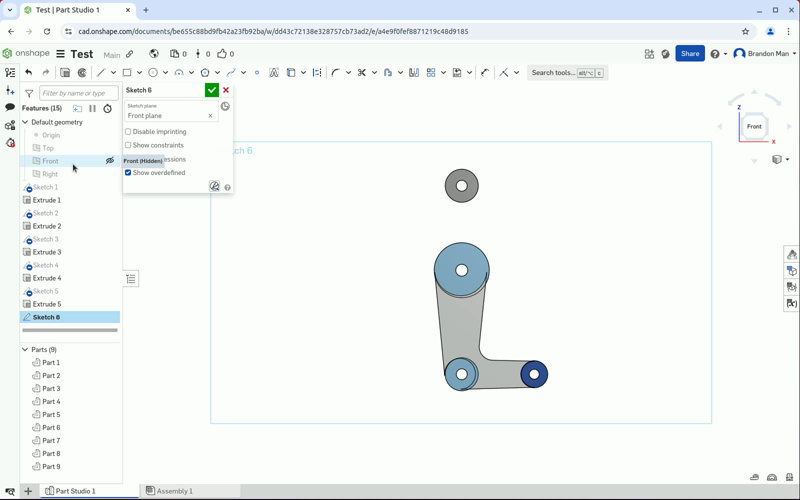
mouse_move(73, 352)
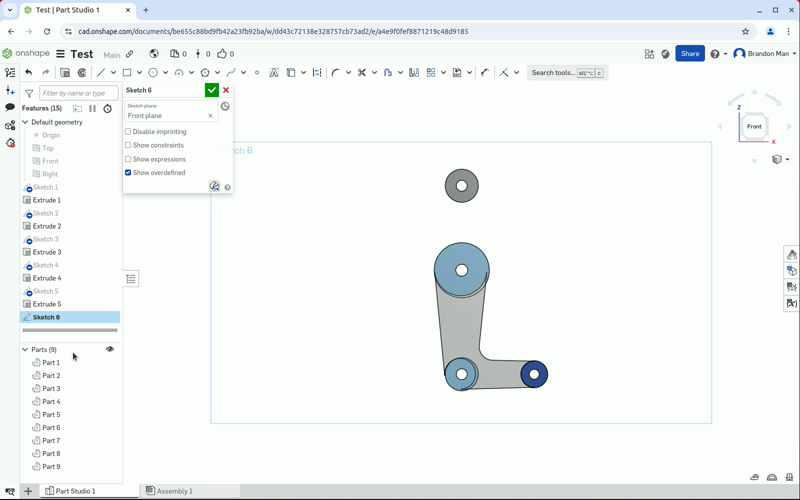
key(y)
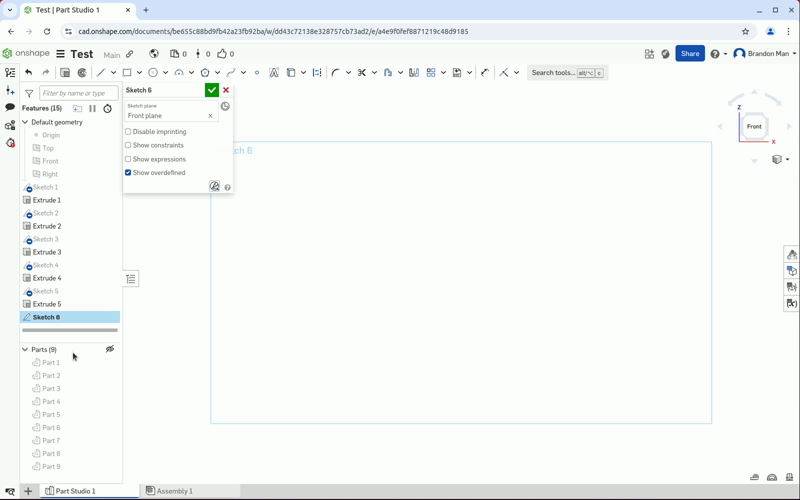
key(a)
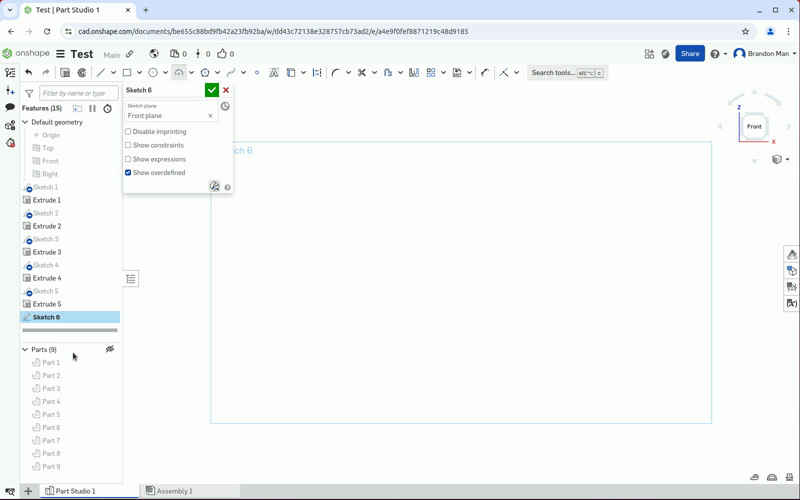
key_down(shift)
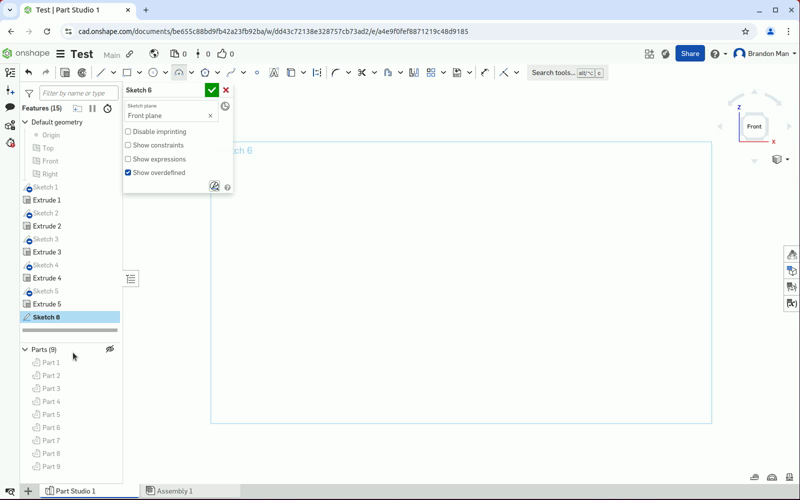
mouse_move(434, 266)
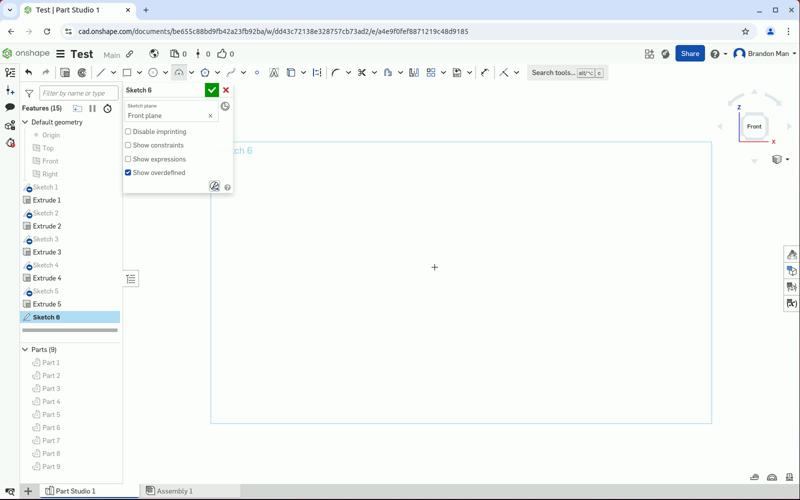
click(434, 266)
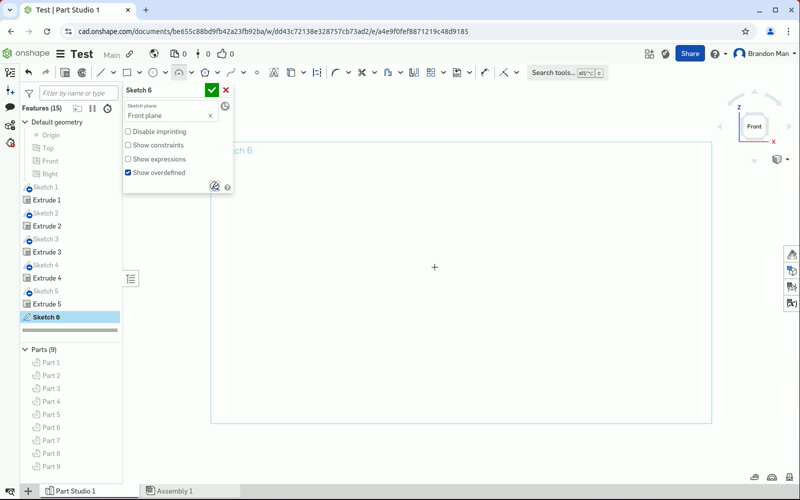
key_up(shift)
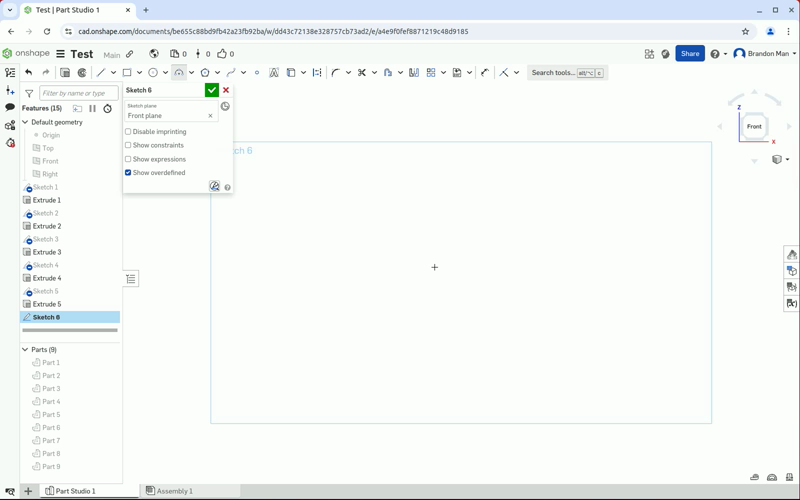
key_down(shift)
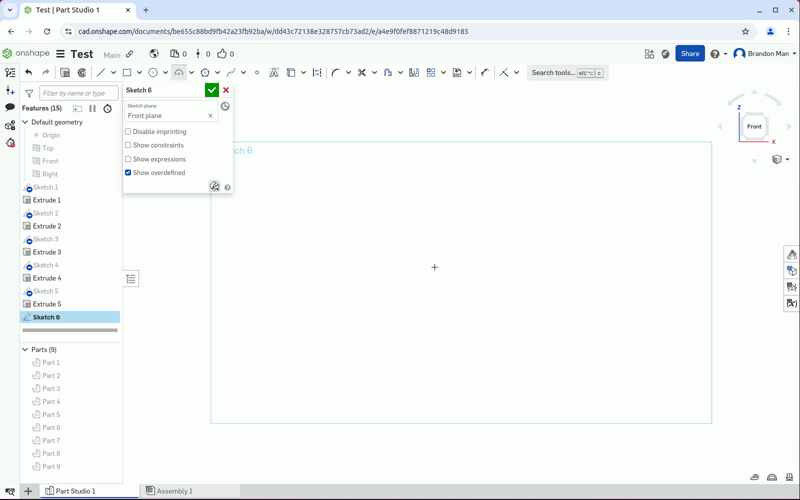
mouse_move(486, 266)
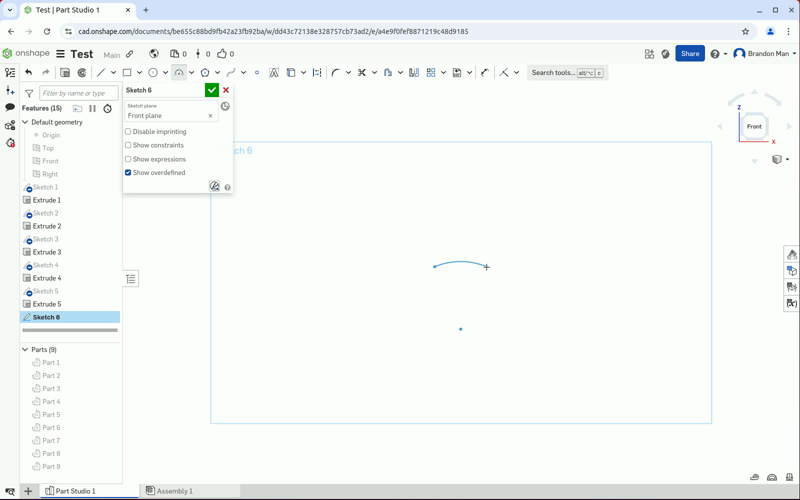
click(486, 266)
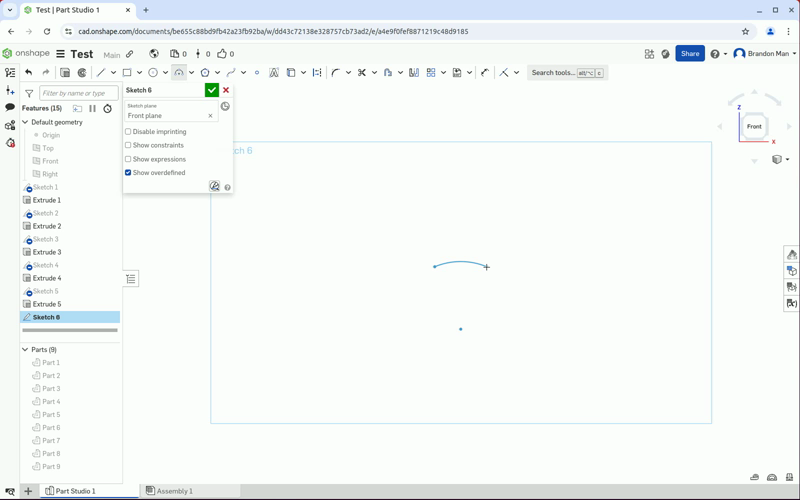
mouse_move(461, 243)
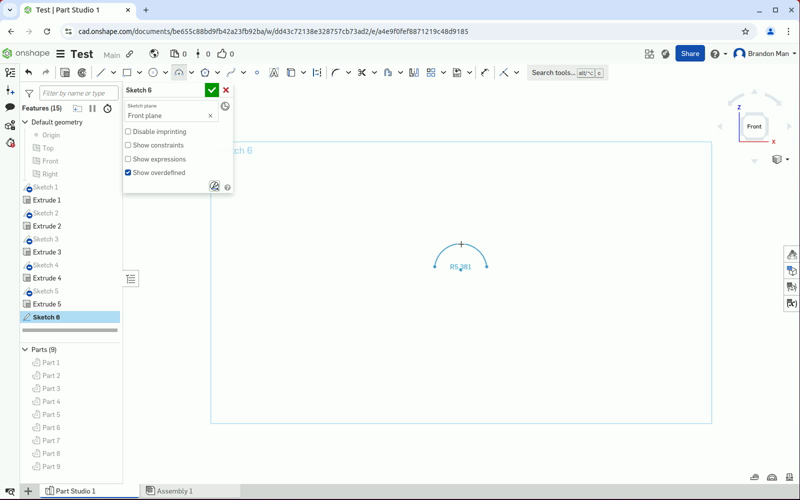
click(461, 243)
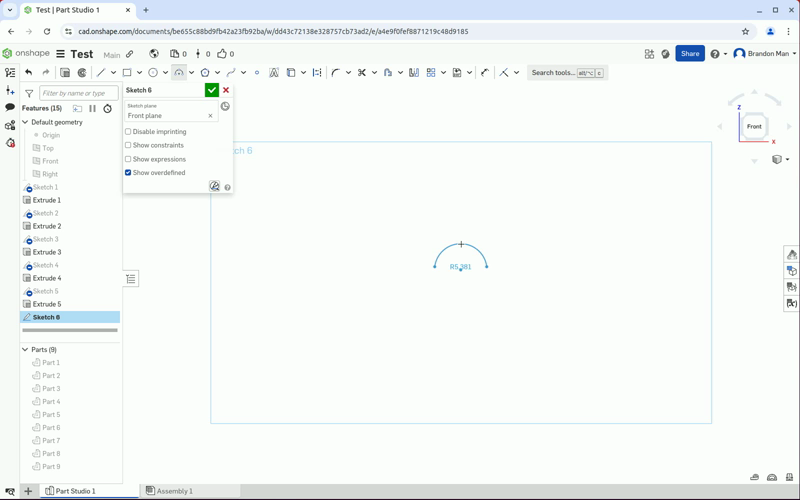
key_up(shift)
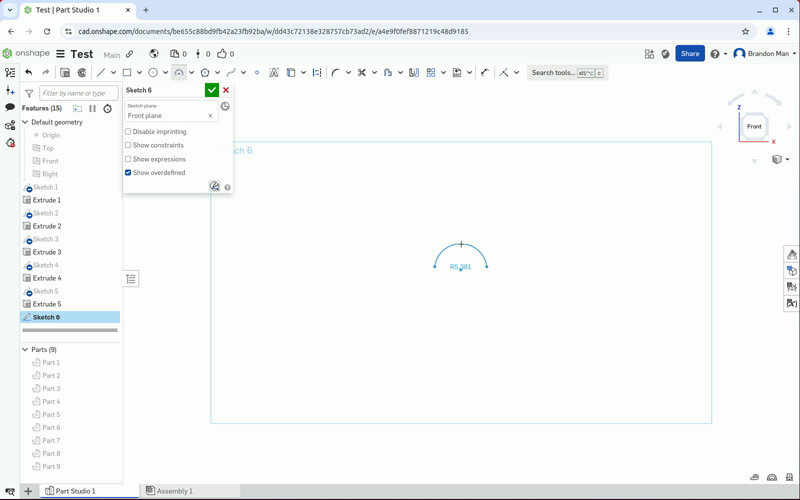
key(esc)
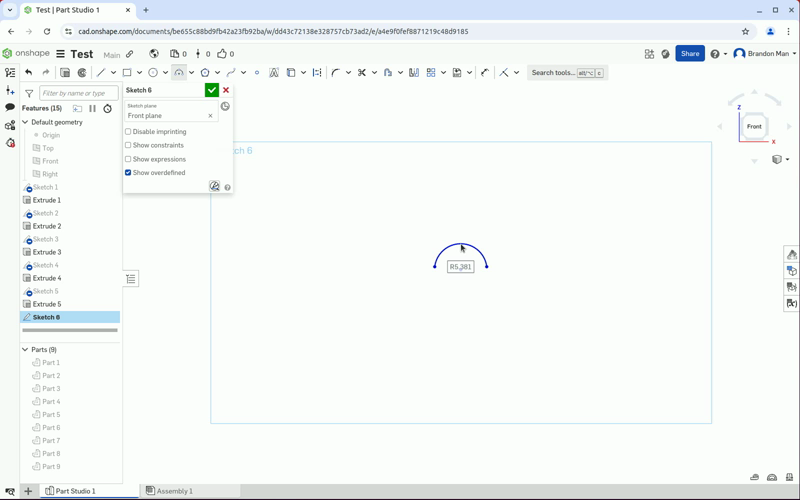
key(l)
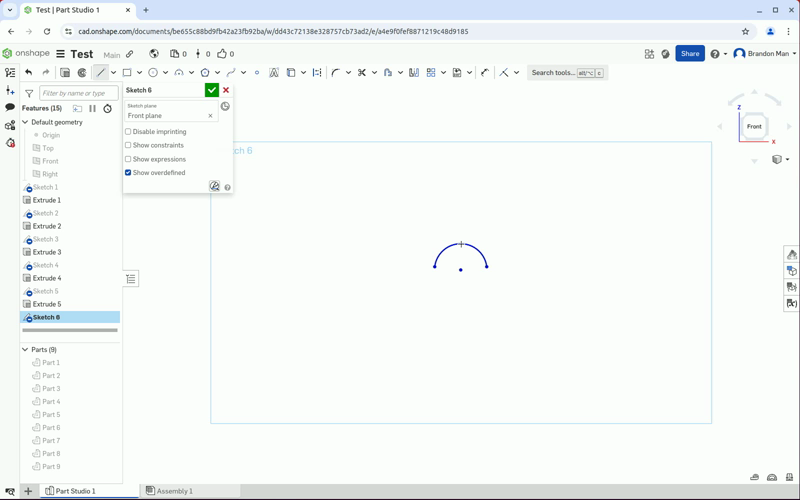
mouse_move(486, 266)
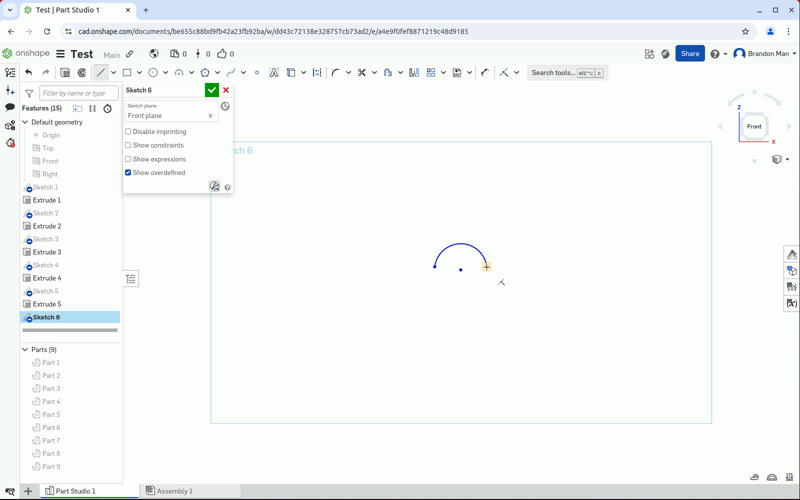
click(486, 266)
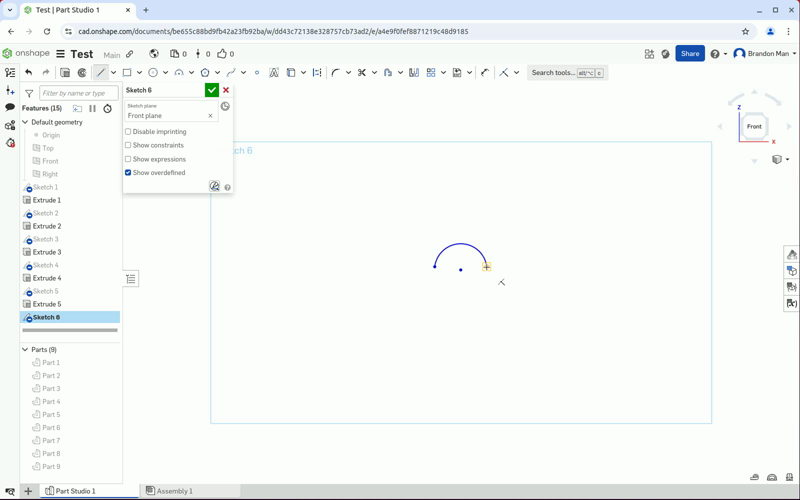
key_down(shift)
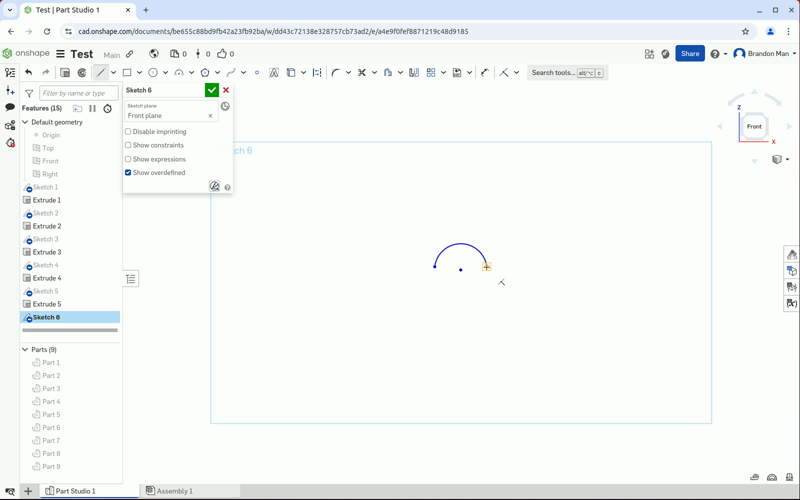
mouse_move(476, 184)
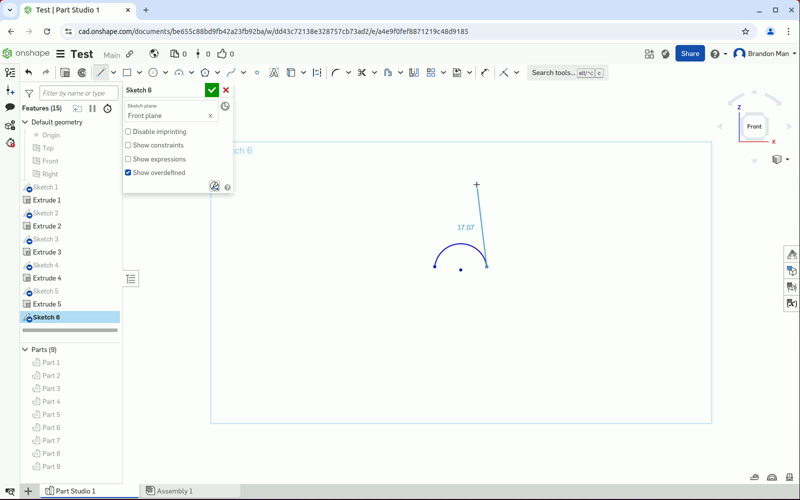
click(476, 184)
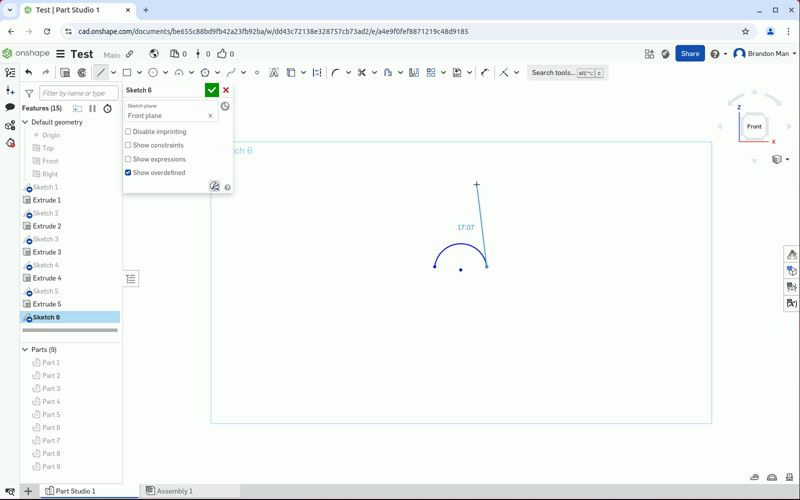
key_up(shift)
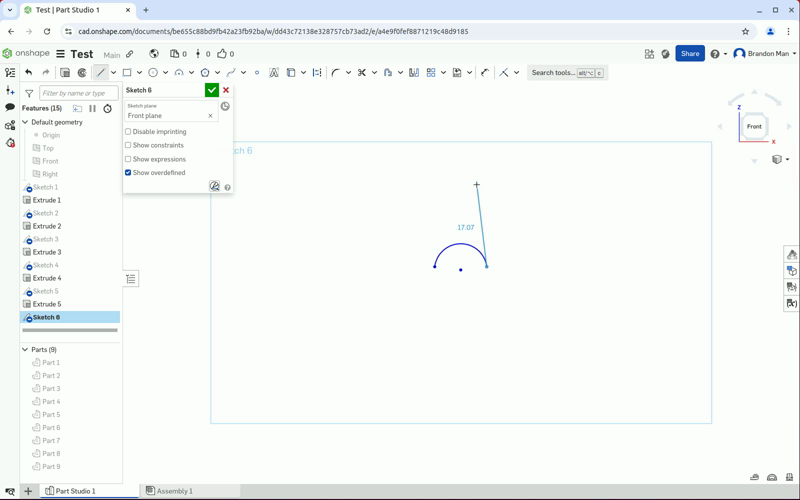
key(esc)
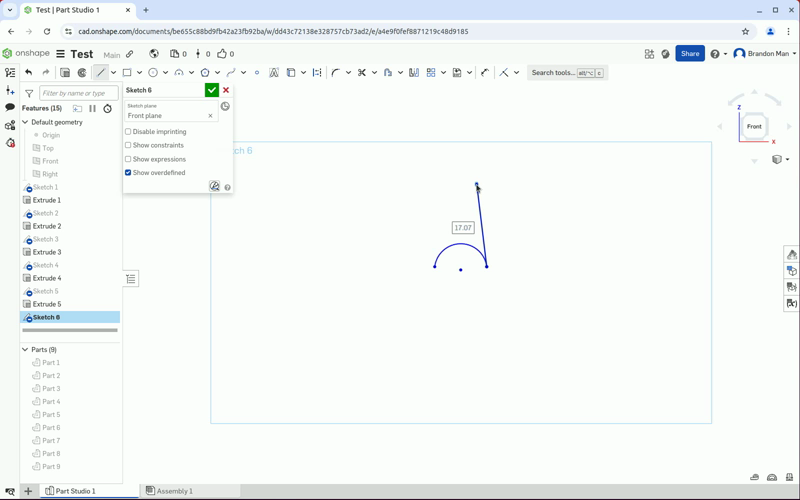
key(a)
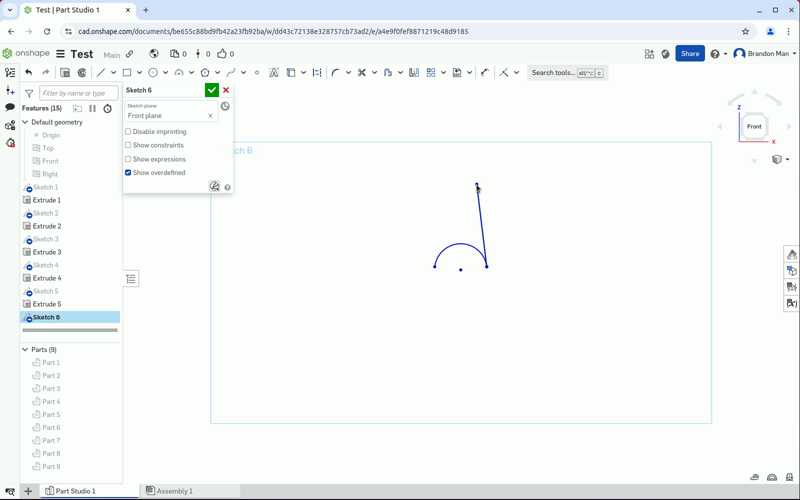
mouse_move(476, 184)
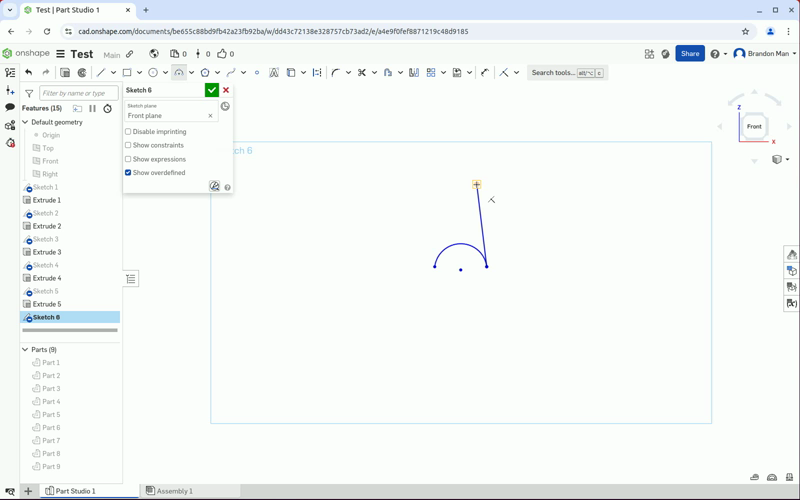
click(476, 184)
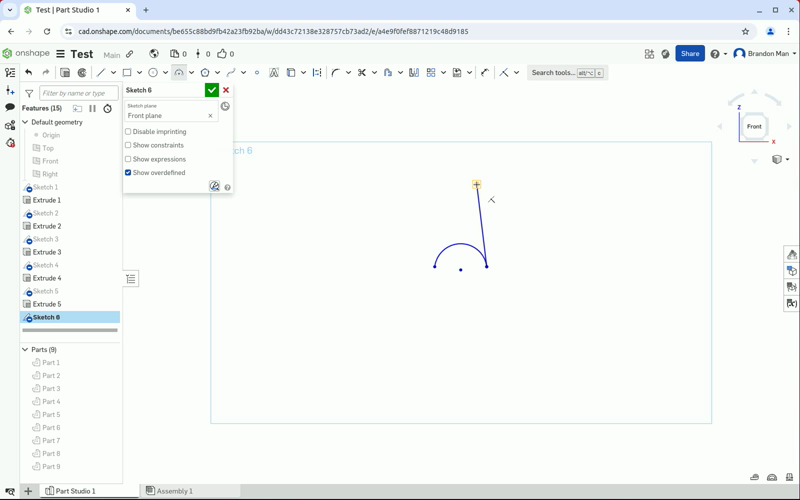
key_down(shift)
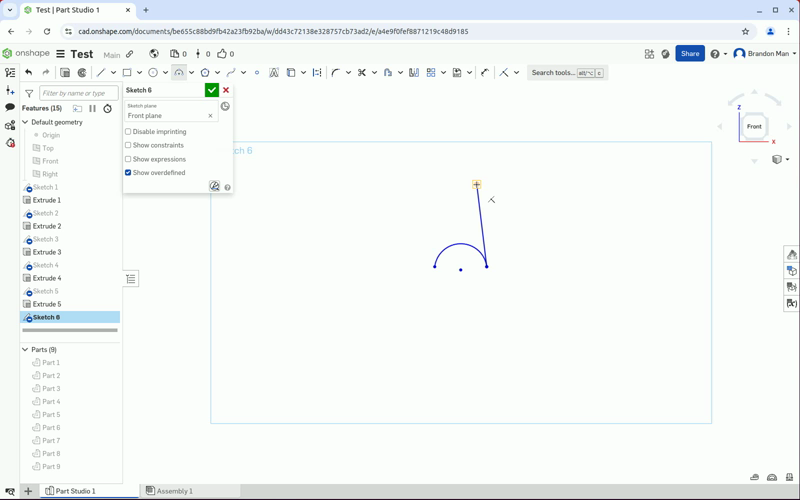
mouse_move(445, 184)
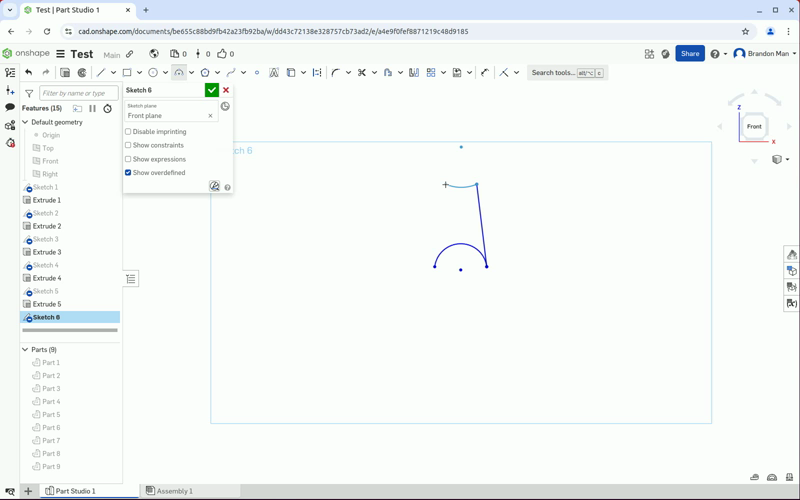
click(445, 184)
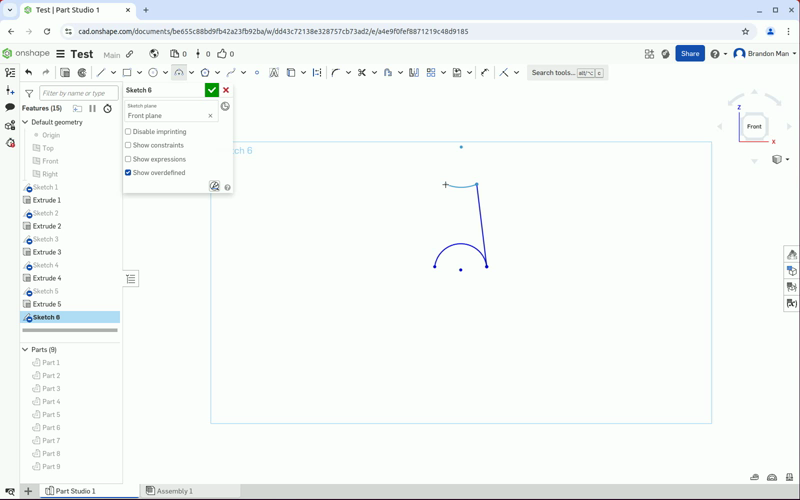
mouse_move(461, 201)
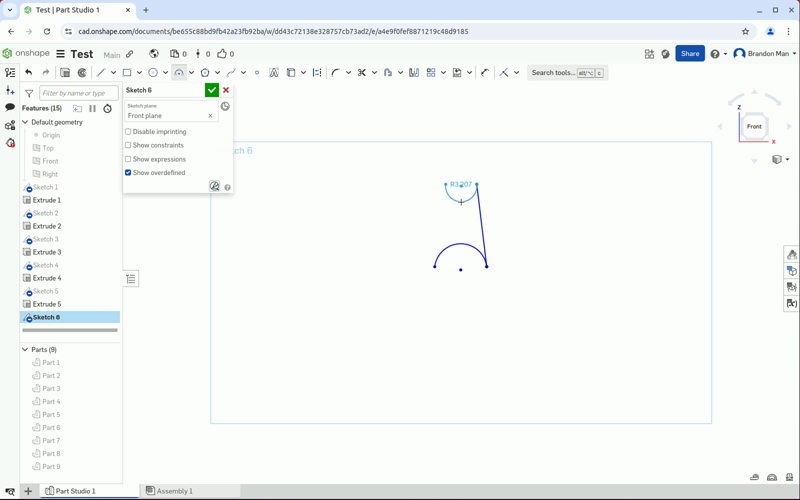
click(461, 201)
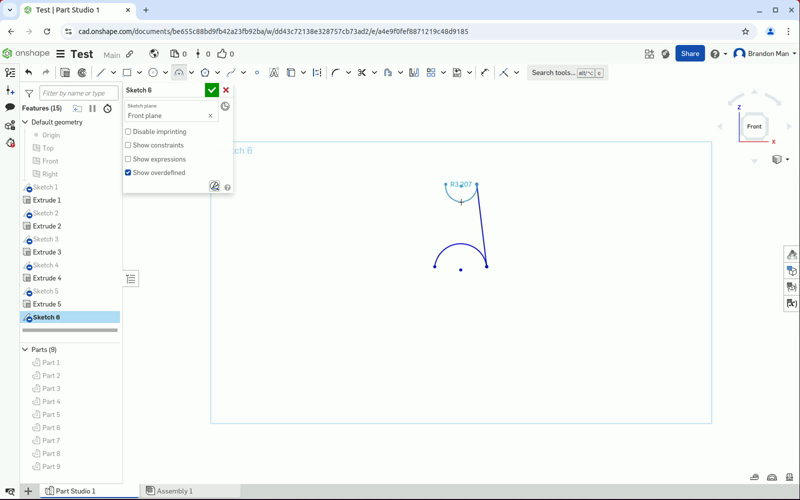
key_up(shift)
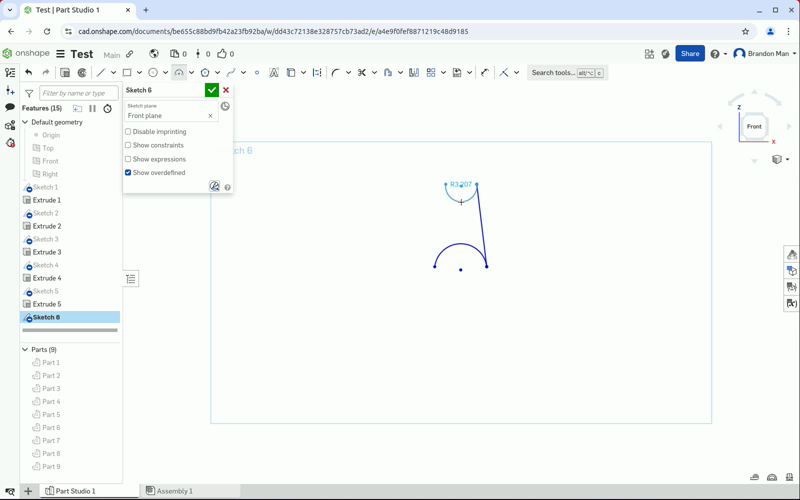
key(esc)
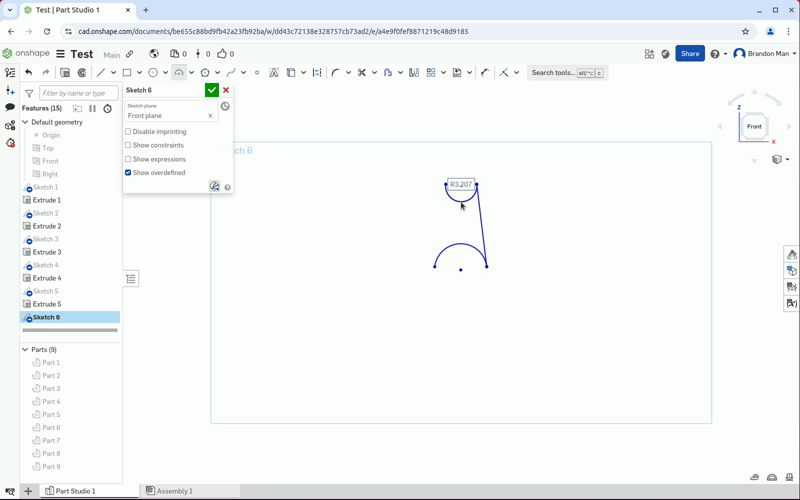
key(l)
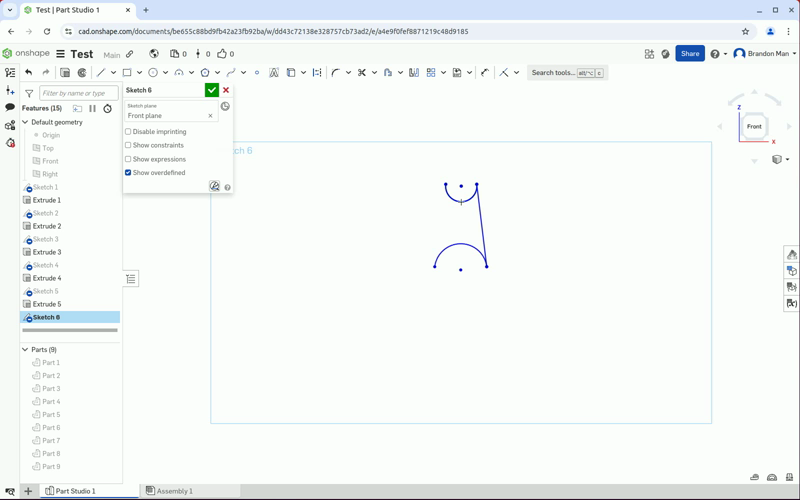
mouse_move(445, 184)
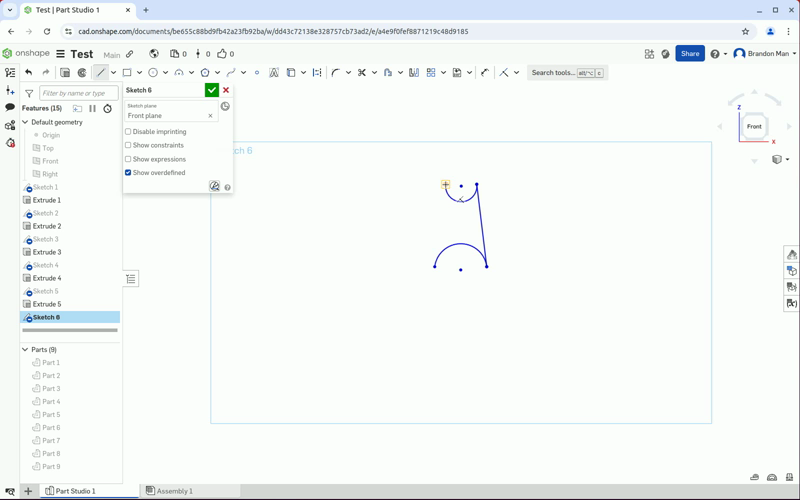
click(445, 184)
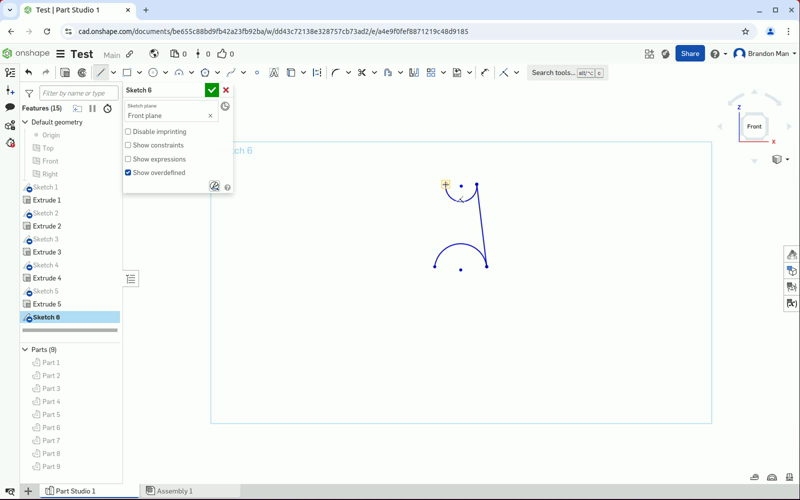
key_down(shift)
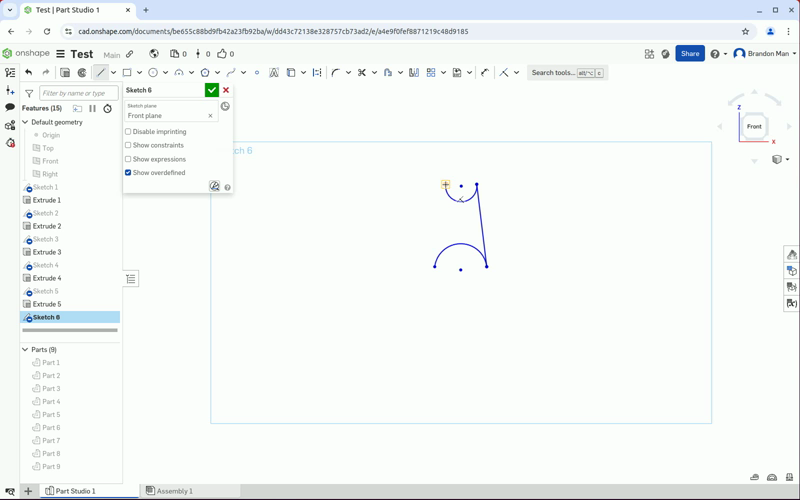
mouse_move(434, 266)
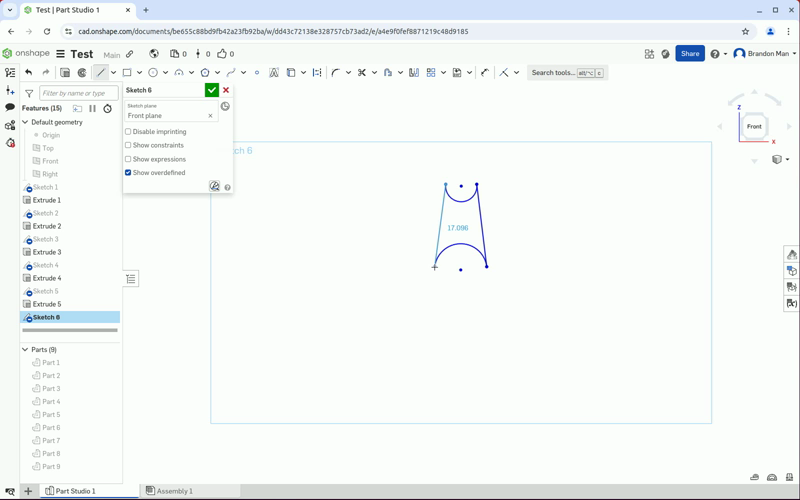
key_up(shift)
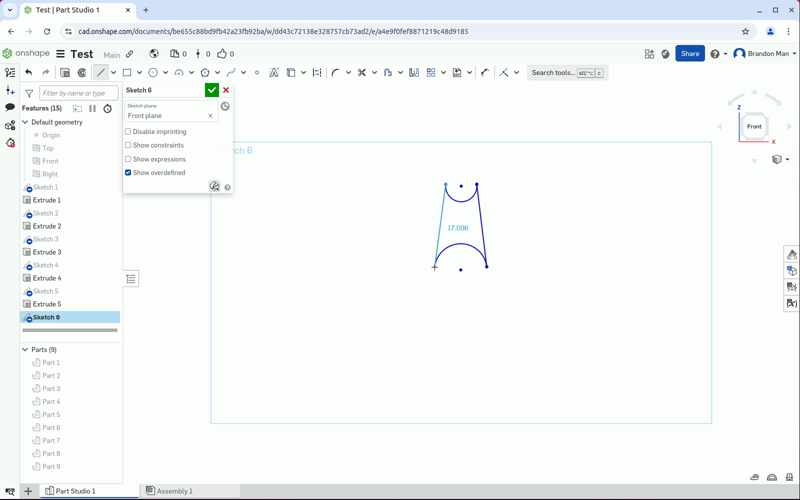
click(434, 266)
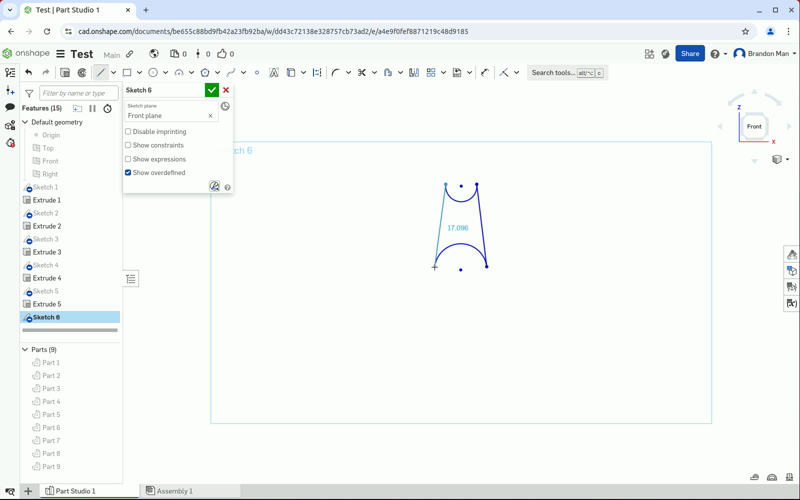
key(esc)
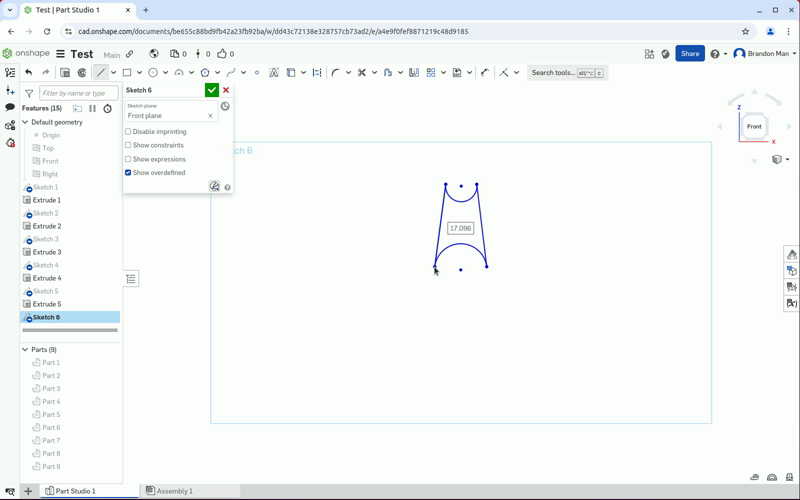
key(c)
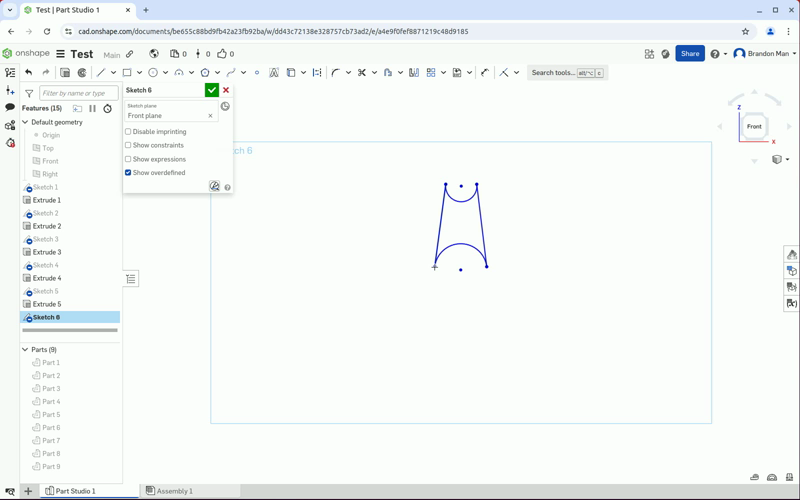
key_down(shift)
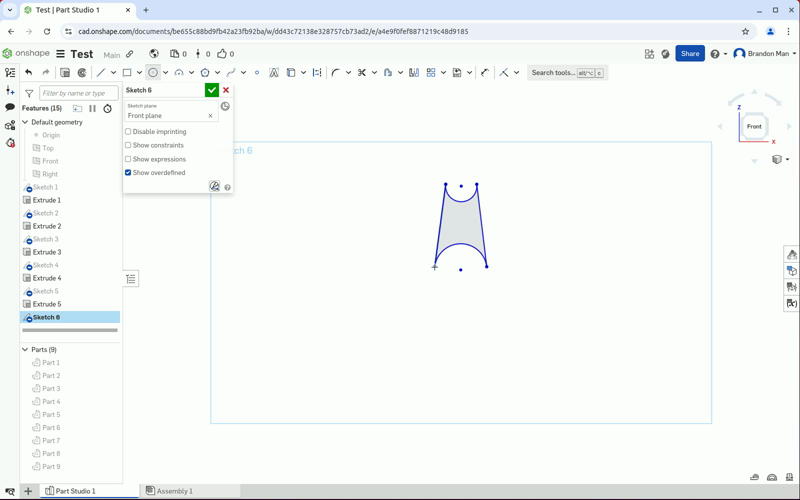
mouse_move(455, 209)
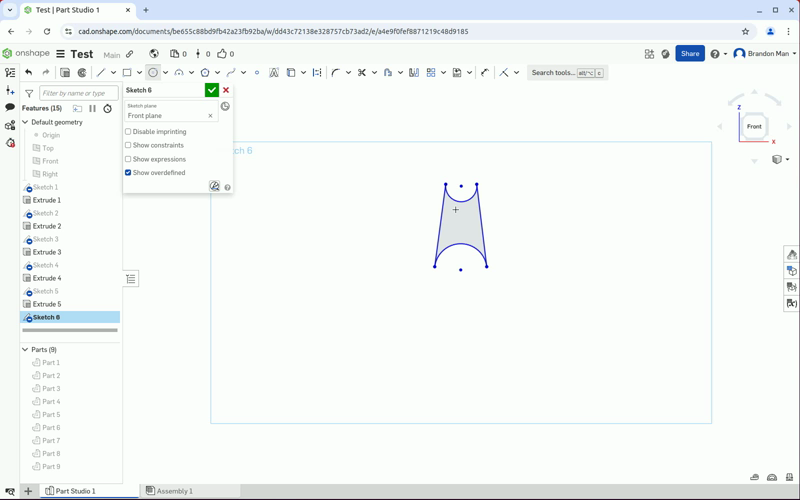
click(455, 209)
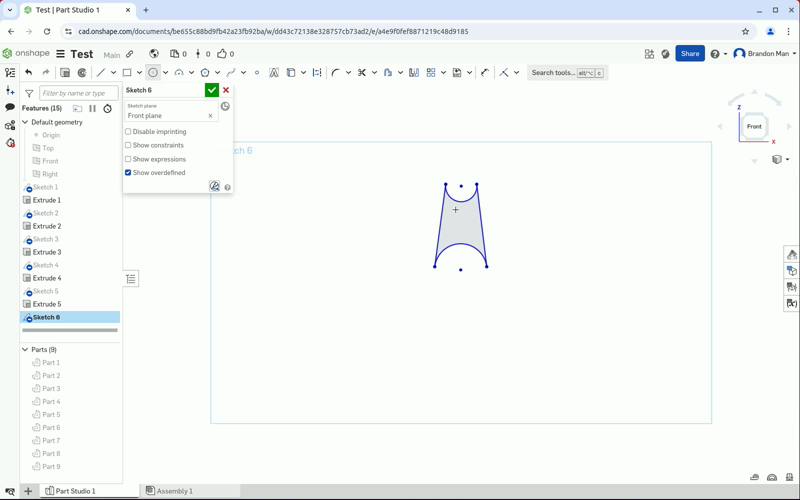
key_up(shift)
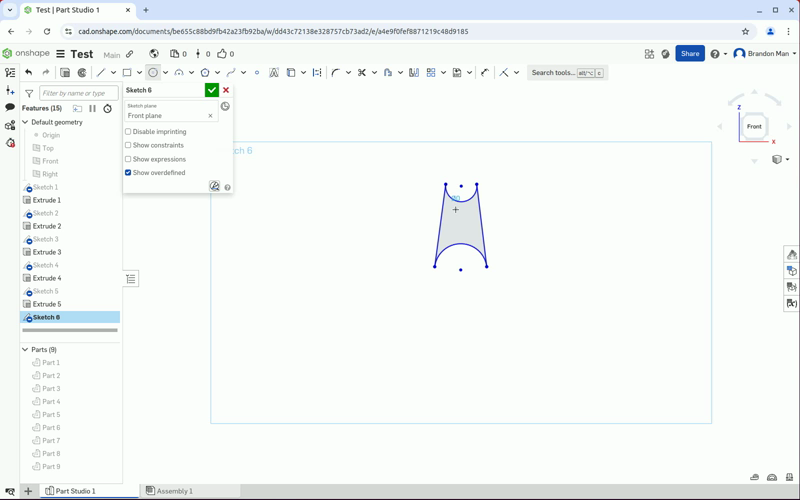
mouse_move(460, 209)
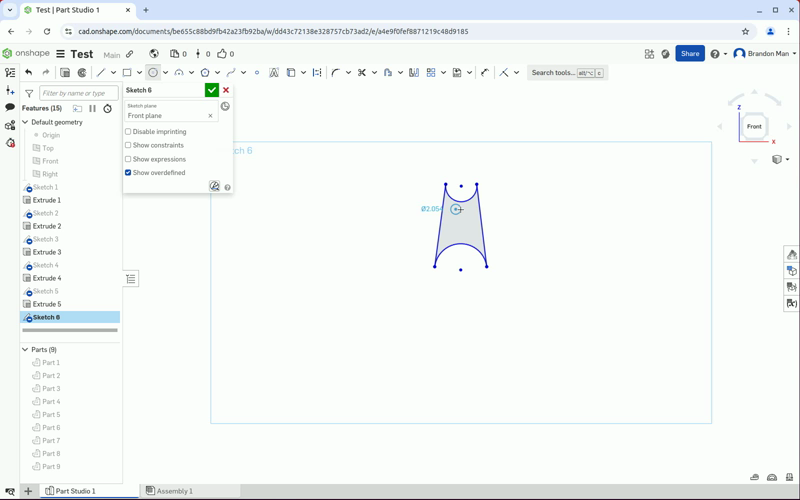
click(460, 209)
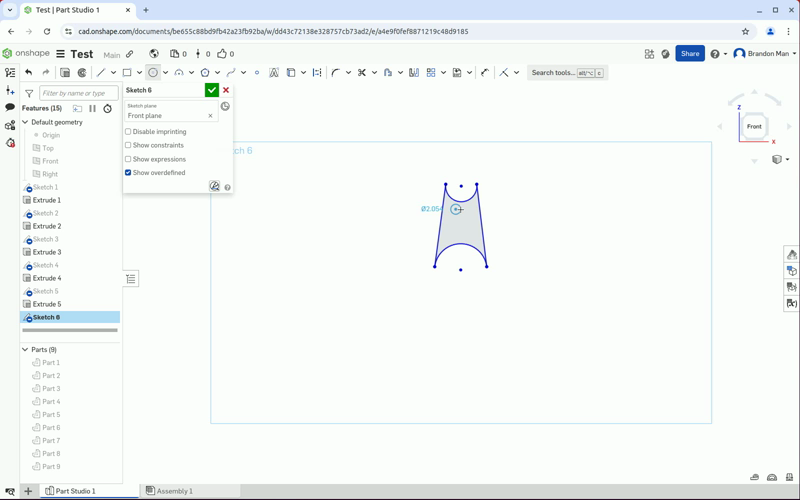
key(esc)
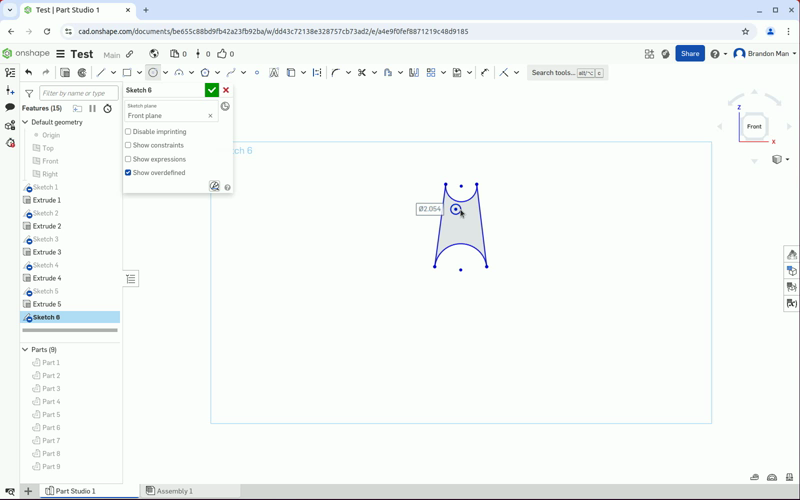
mouse_move(442, 242)
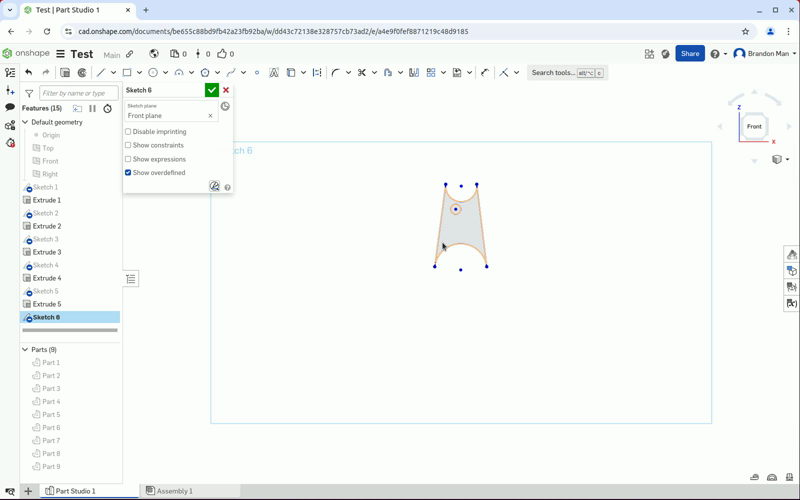
click(442, 242)
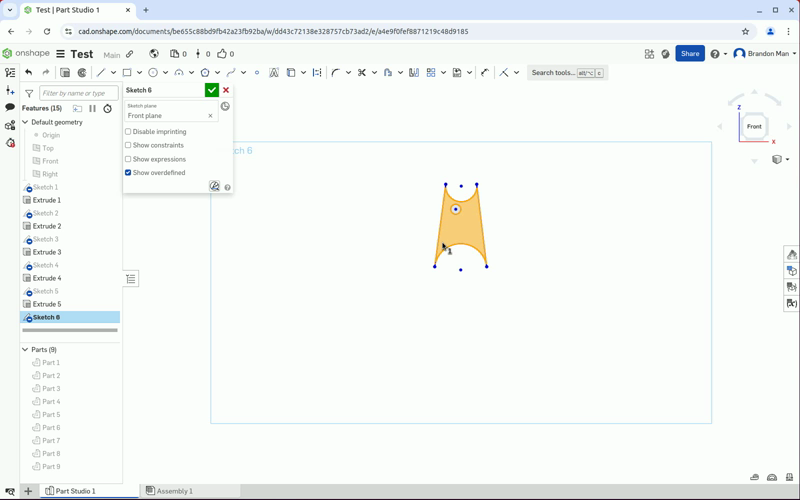
mouse_move(73, 352)
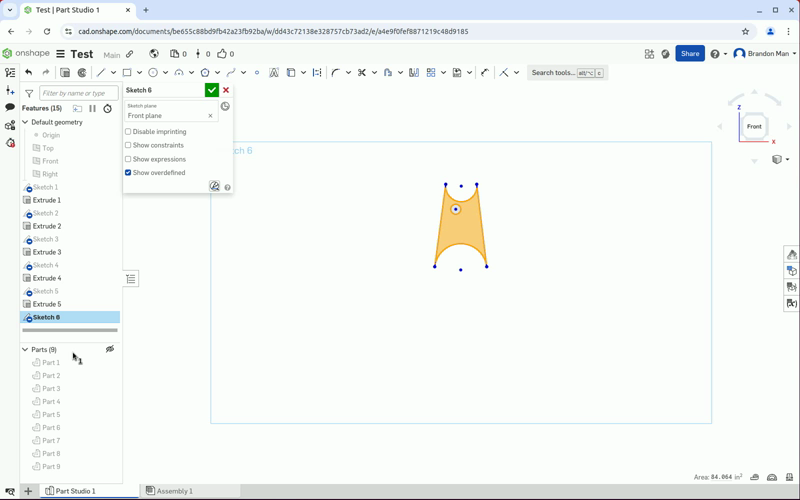
key(shift+y)
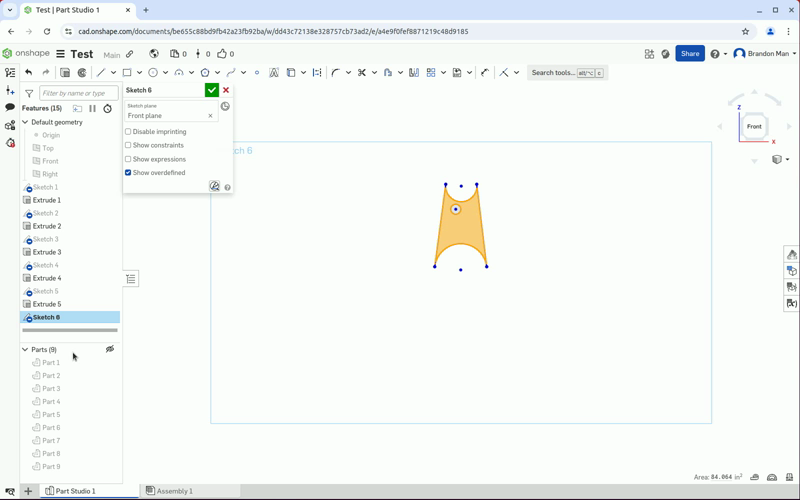
key(shift+e)
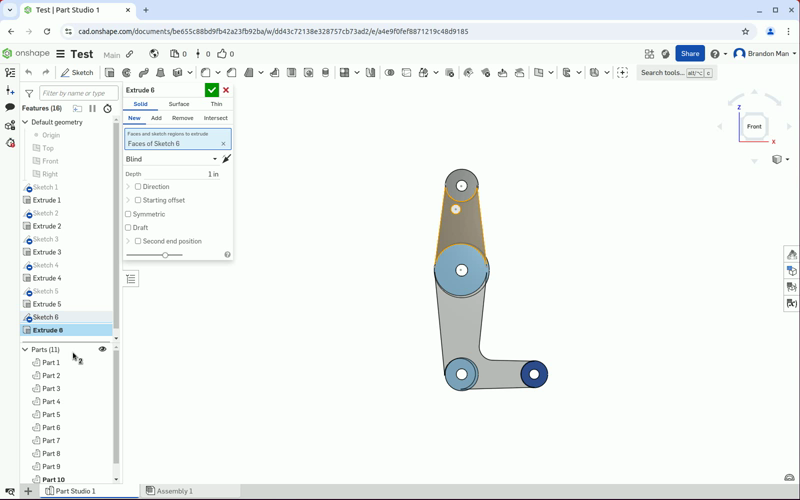
mouse_move(143, 106)
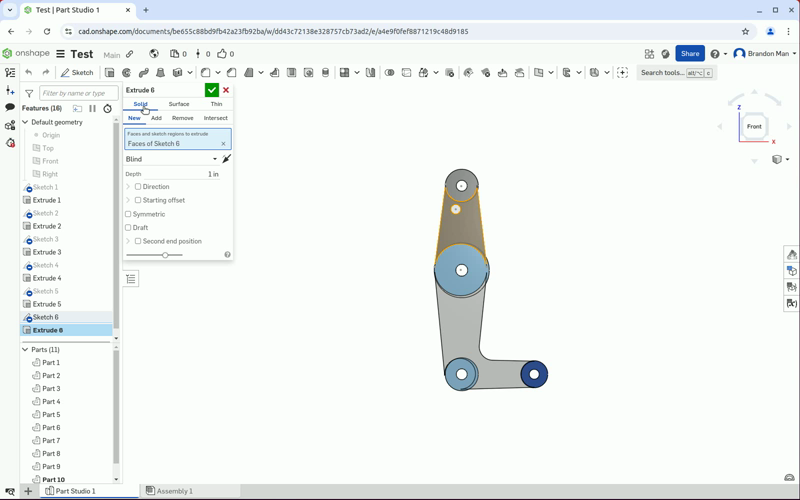
click(143, 106)
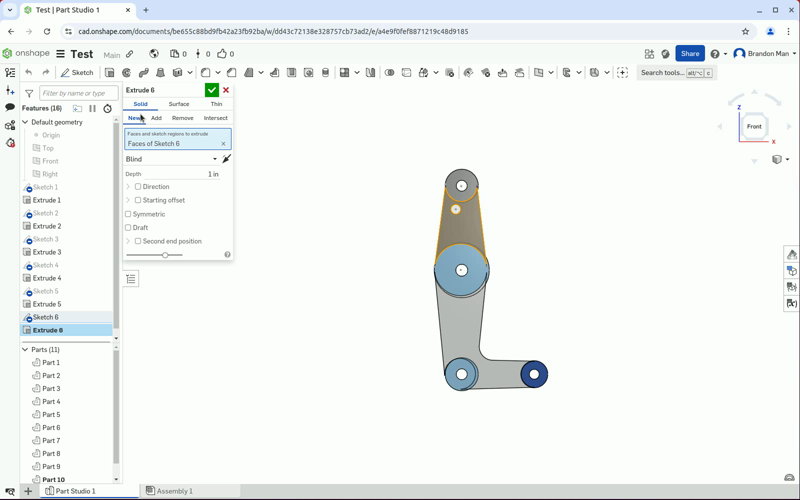
mouse_move(137, 120)
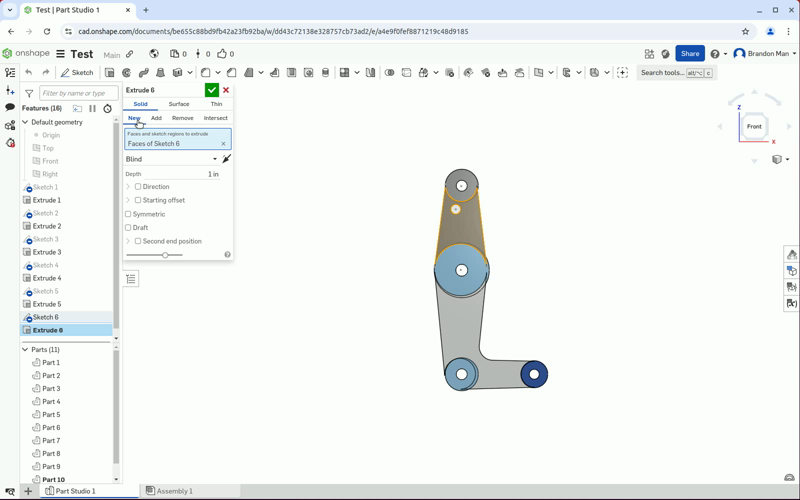
click(137, 120)
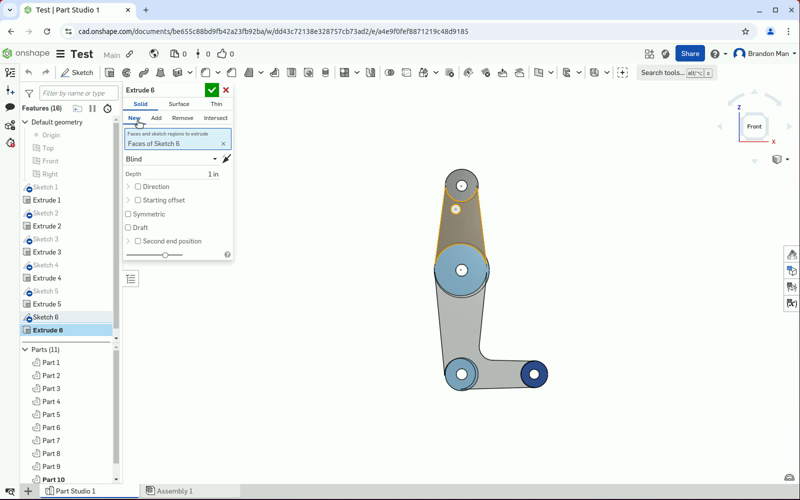
key(tab, 4)
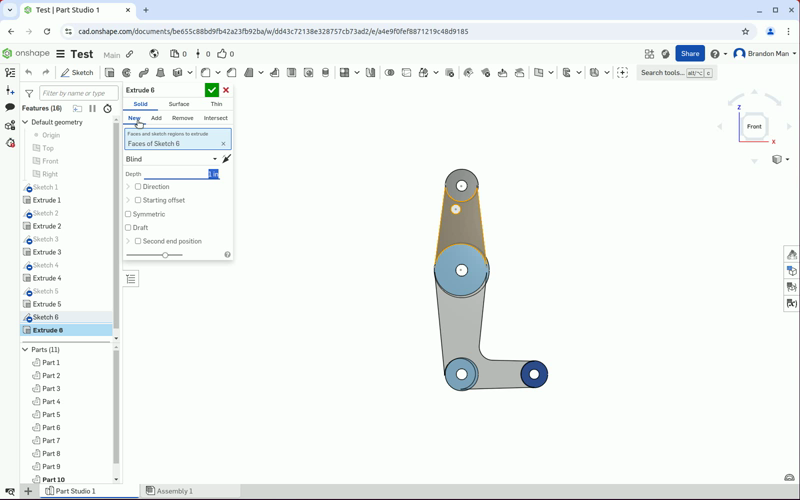
text(0.963)
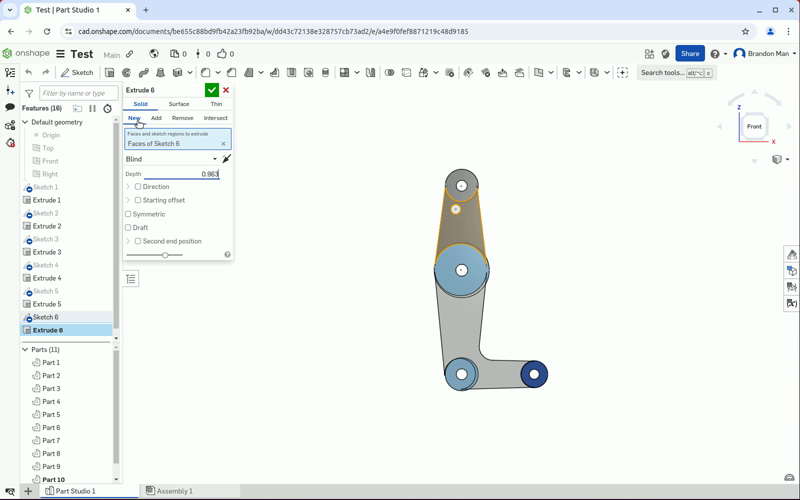
key(enter)
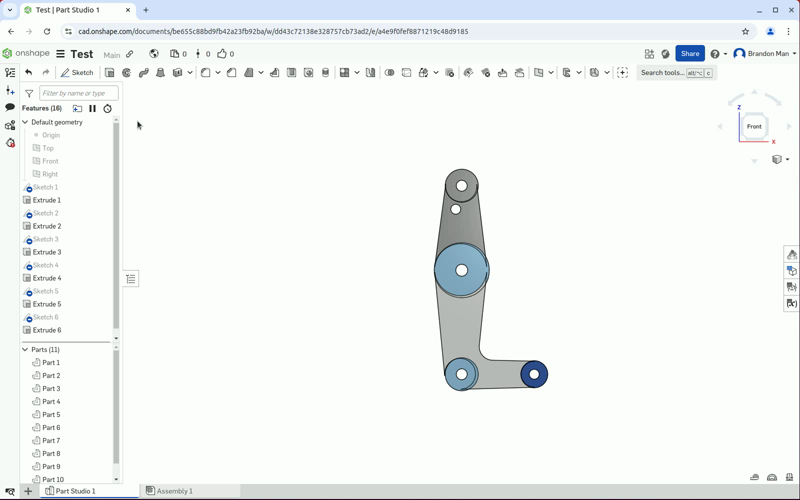
key(shift+h)
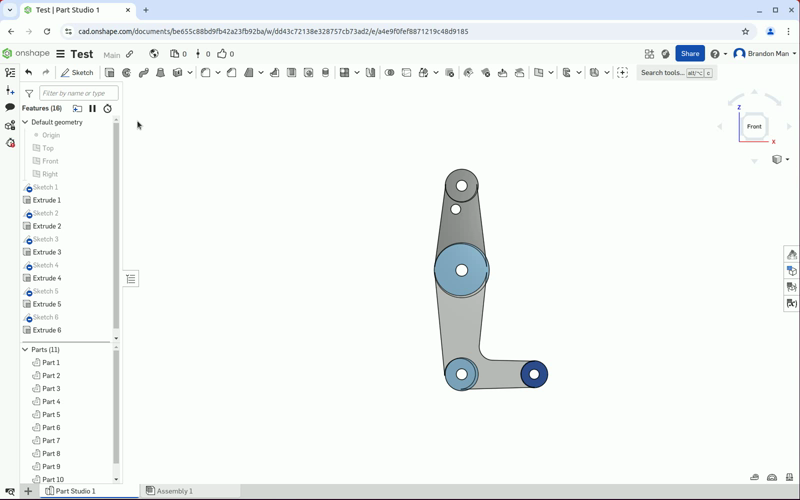
key(shift+h)
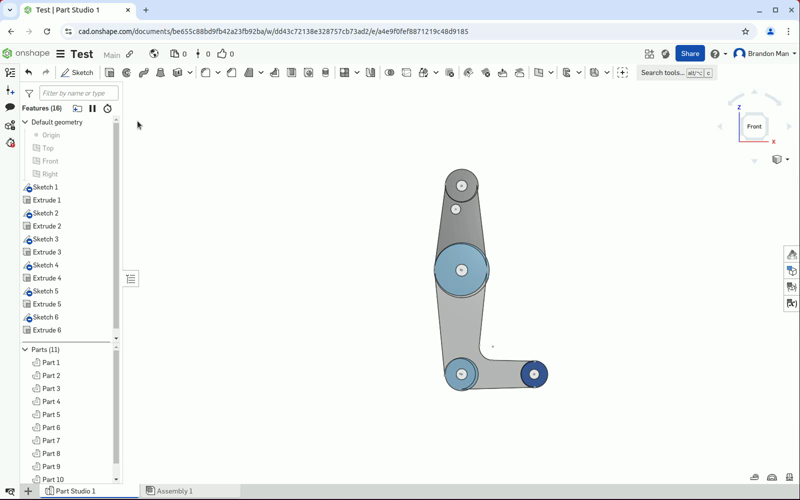
key(shift+7)
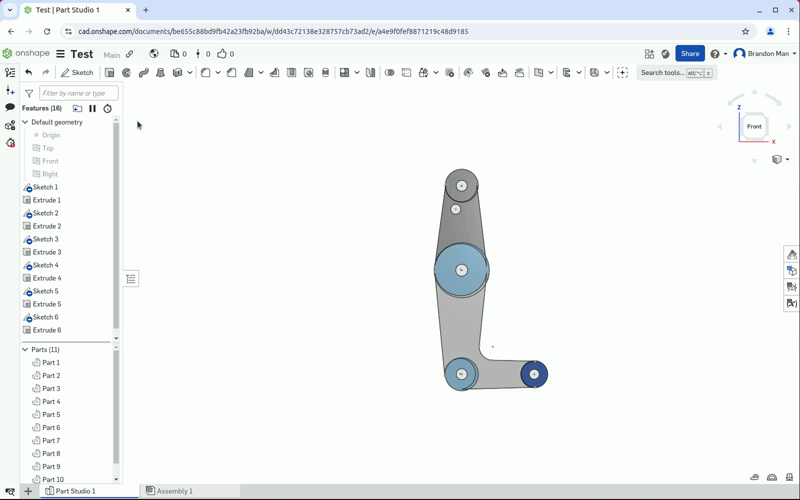
key(left, 2)
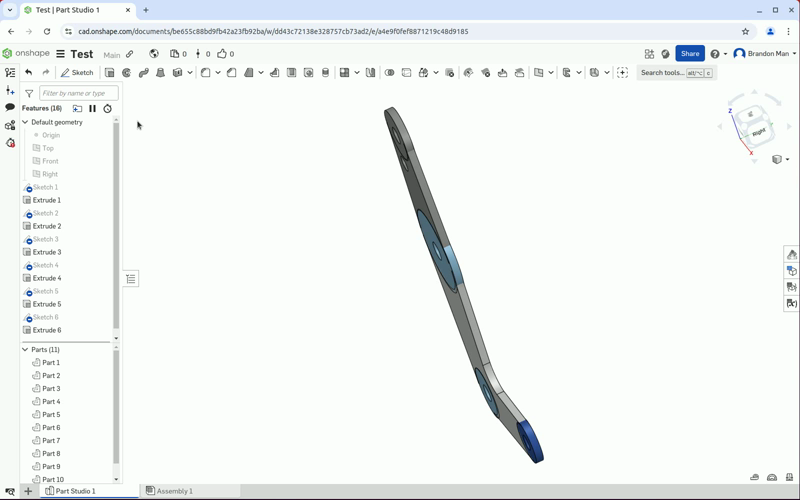
key(down, 2)
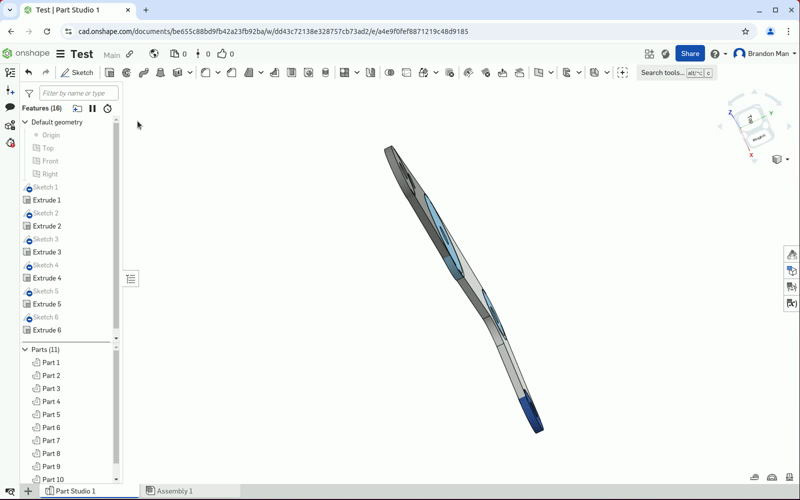
key(up, 2)
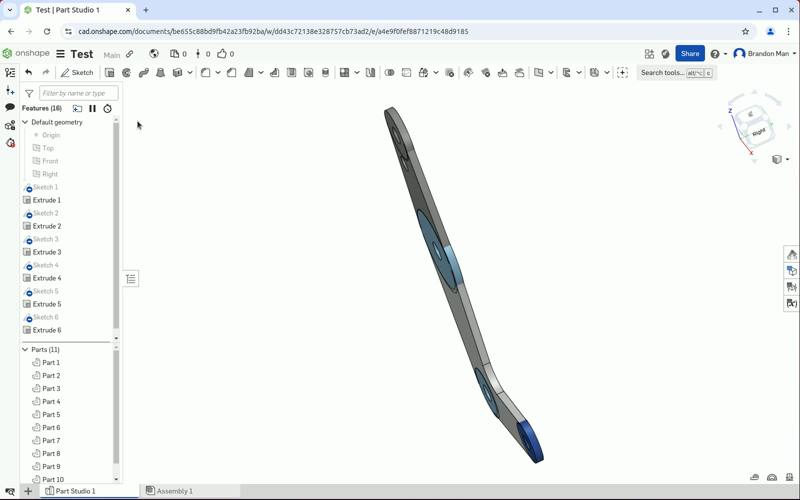
key(right, 2)
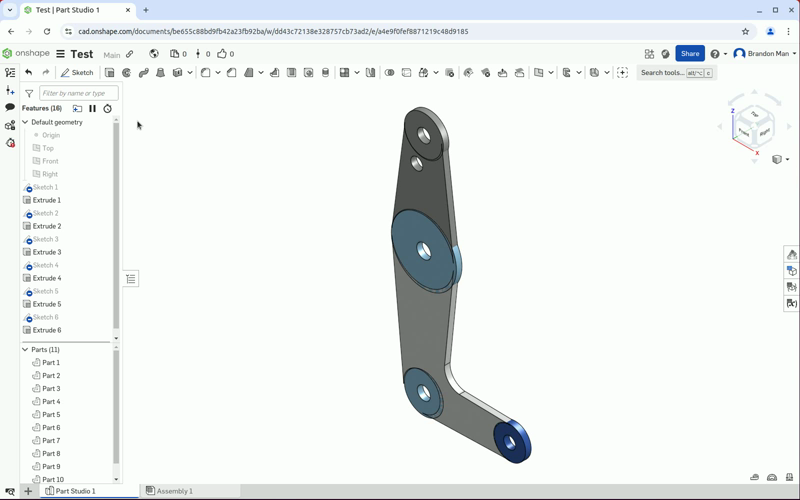
mouse_move(69, 189)
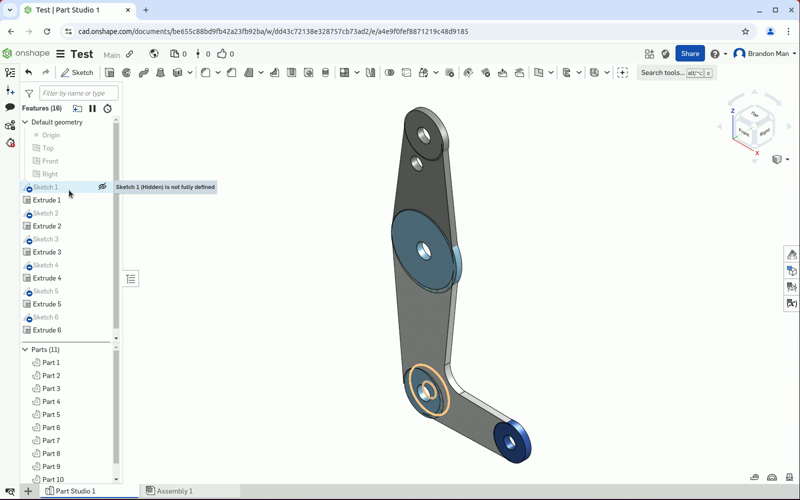
click(69, 189)